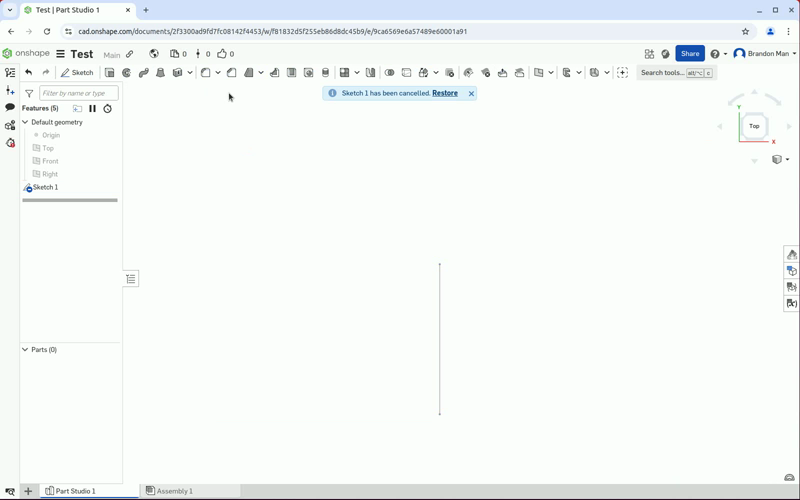
key(shift+h)
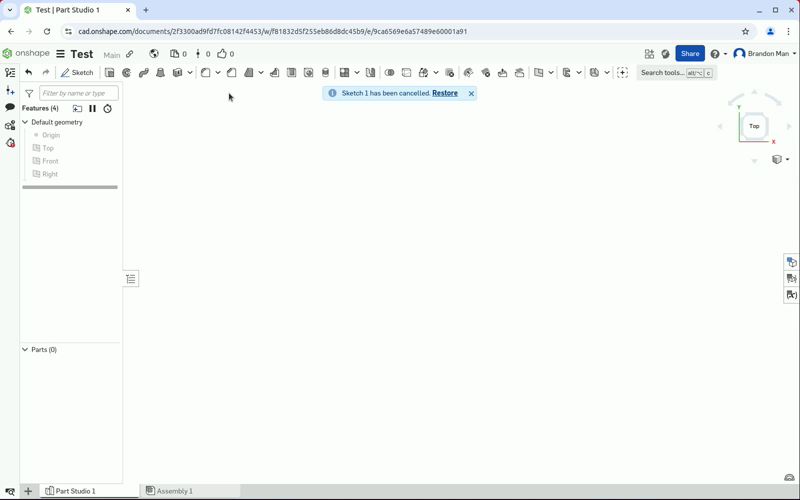
mouse_move(73, 352)
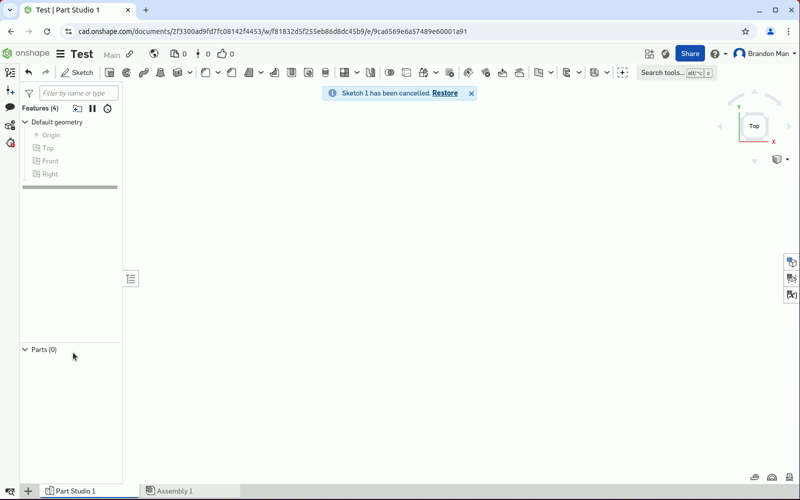
key(y)
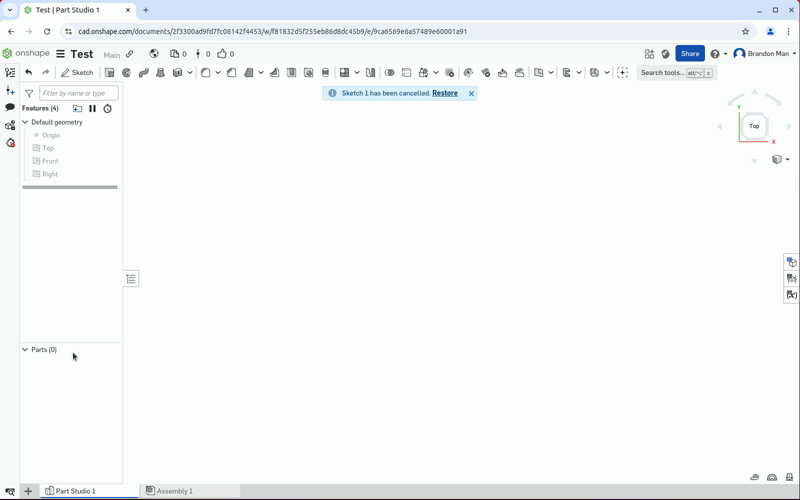
key(shift+p)
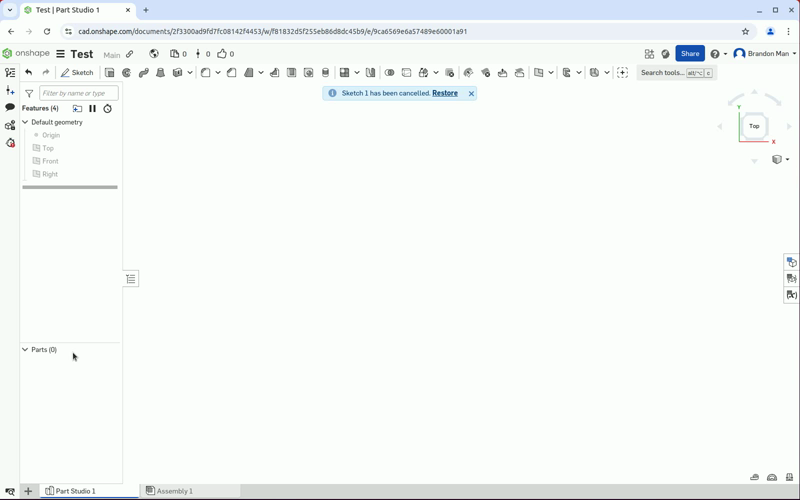
key(space)
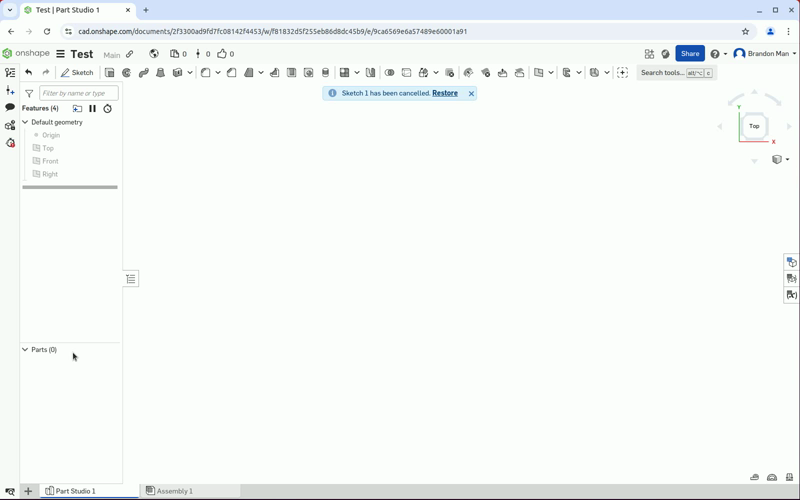
key_down(shift)
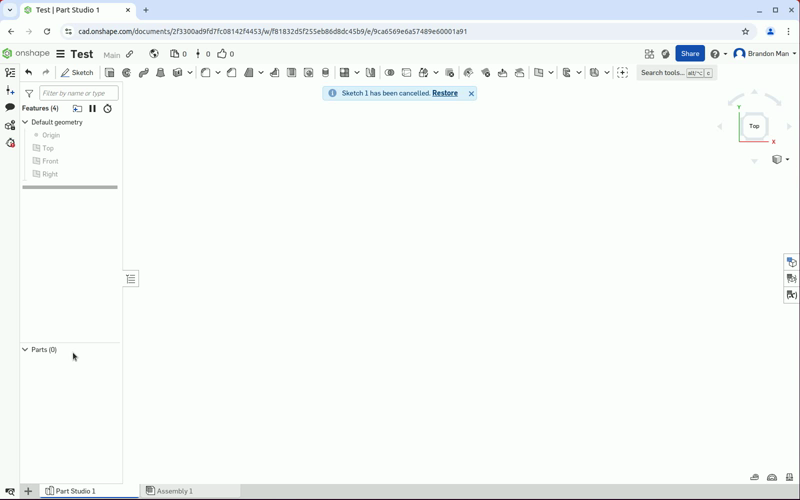
key(up)
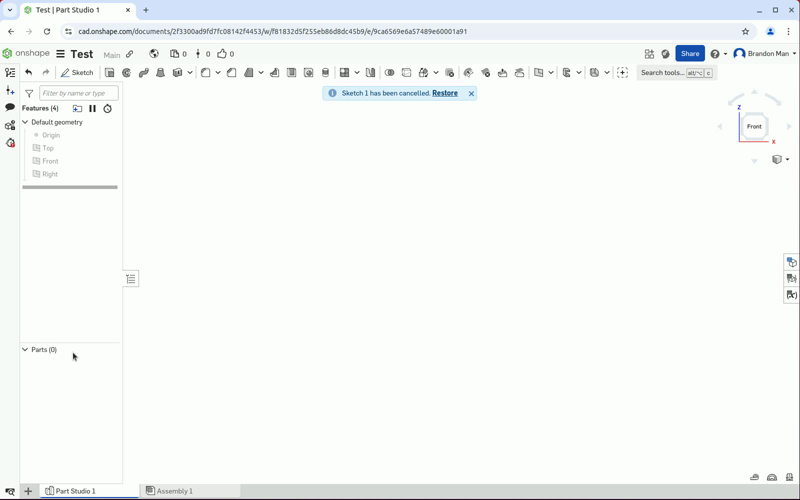
key_up(shift)
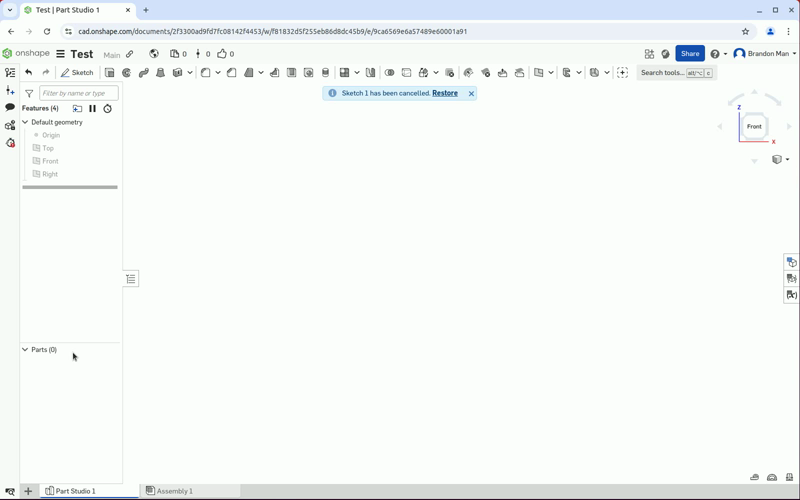
mouse_move(73, 352)
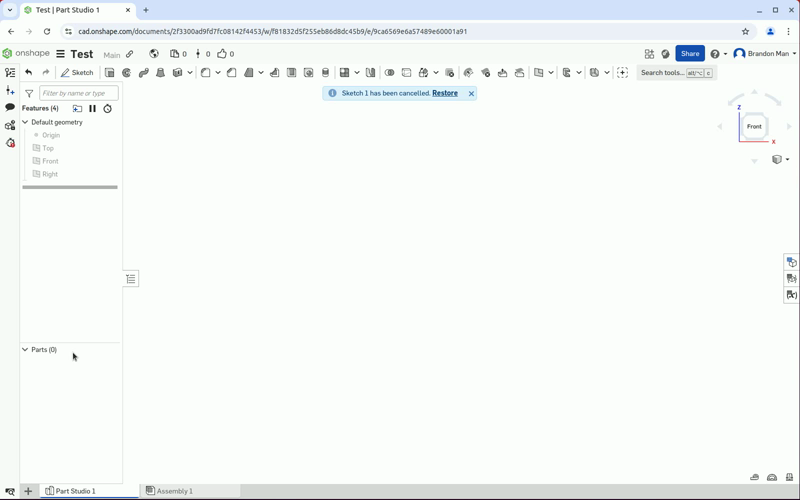
key(shift+y)
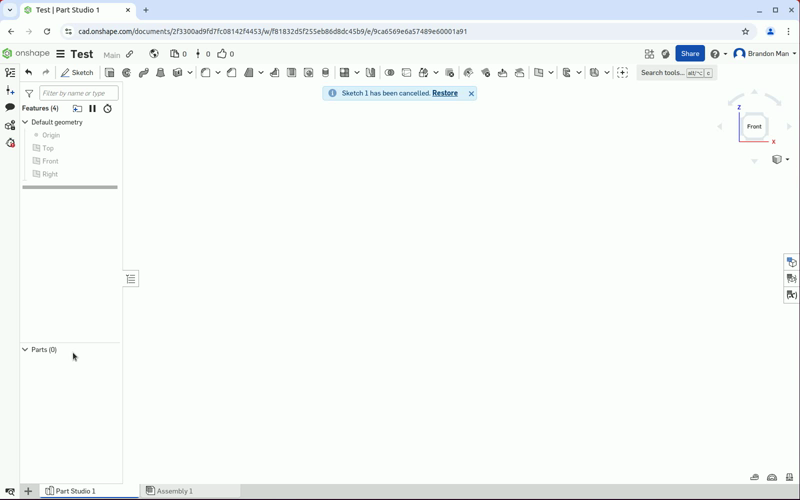
key(shift+s)
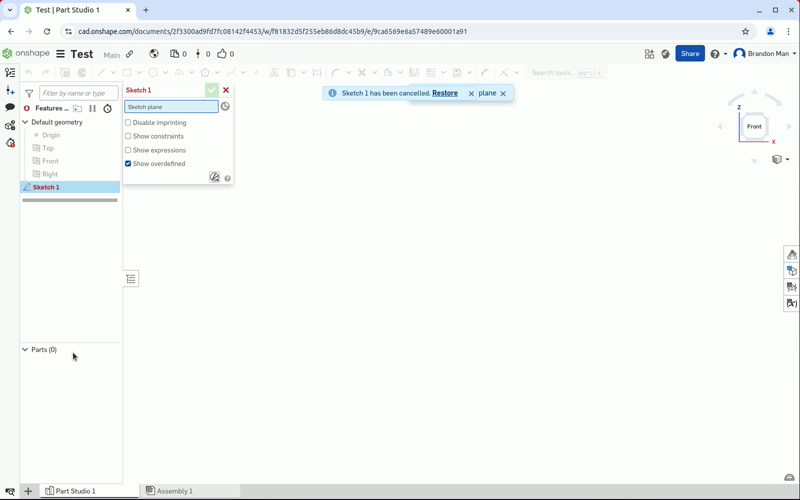
mouse_move(73, 163)
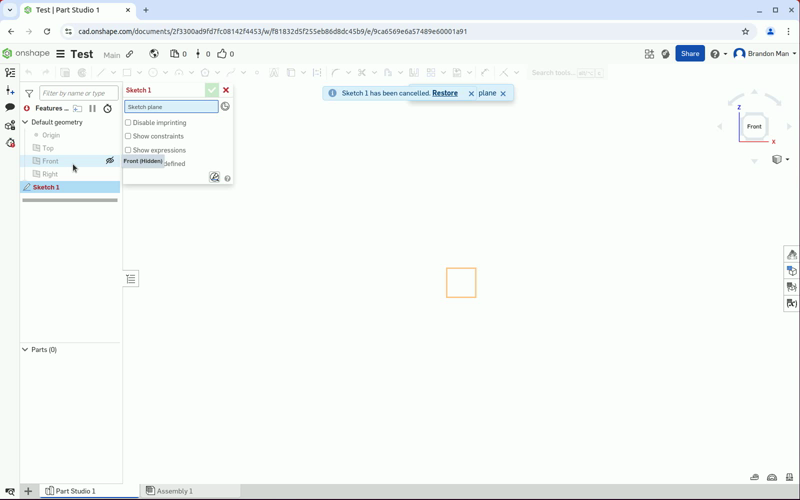
click(73, 163)
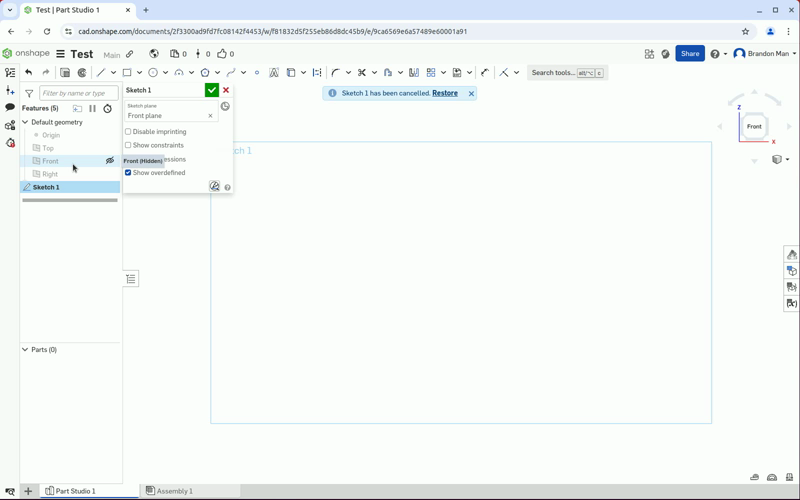
mouse_move(73, 352)
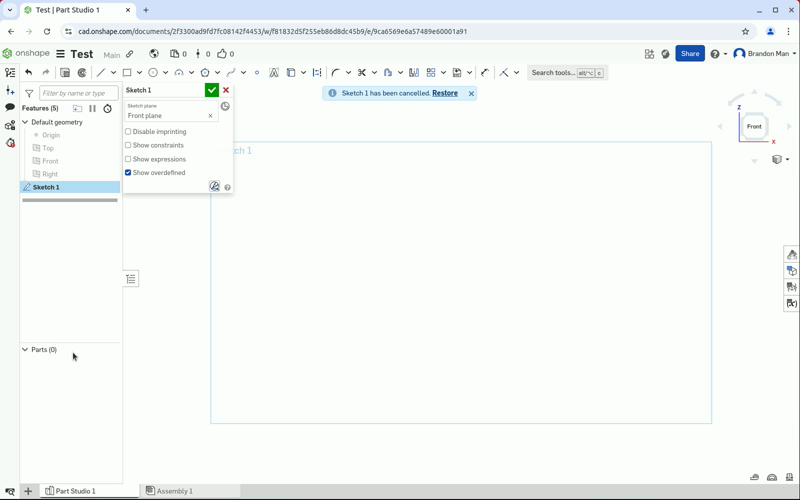
key(y)
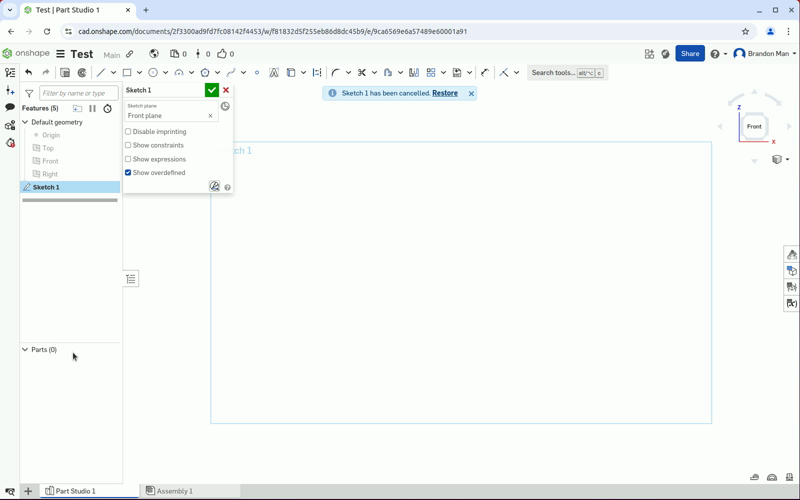
key(a)
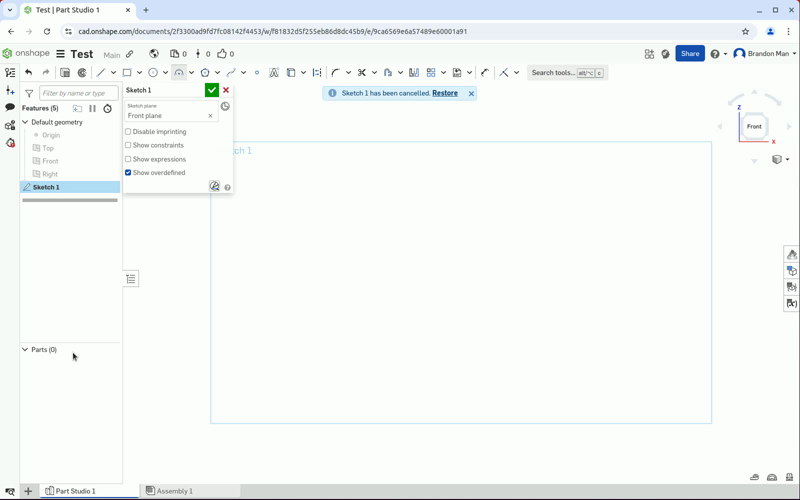
key_down(shift)
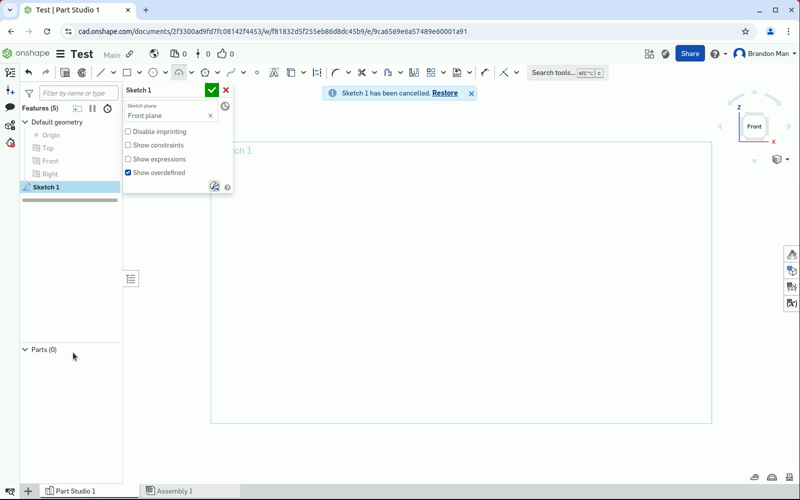
mouse_move(411, 303)
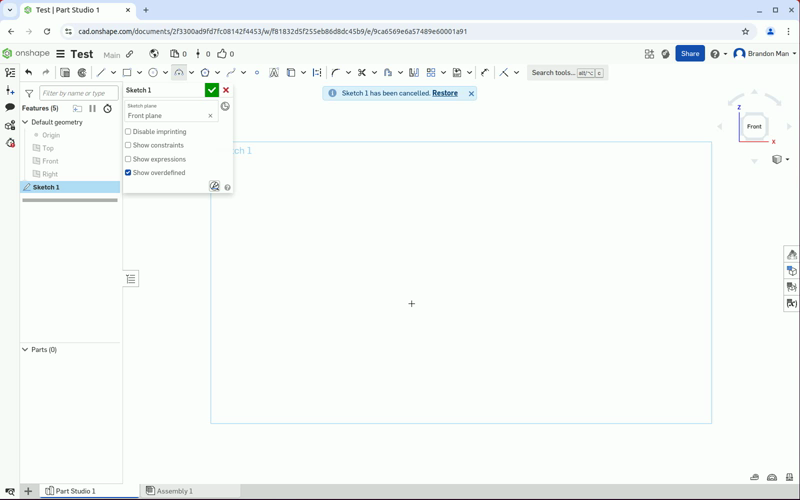
click(411, 303)
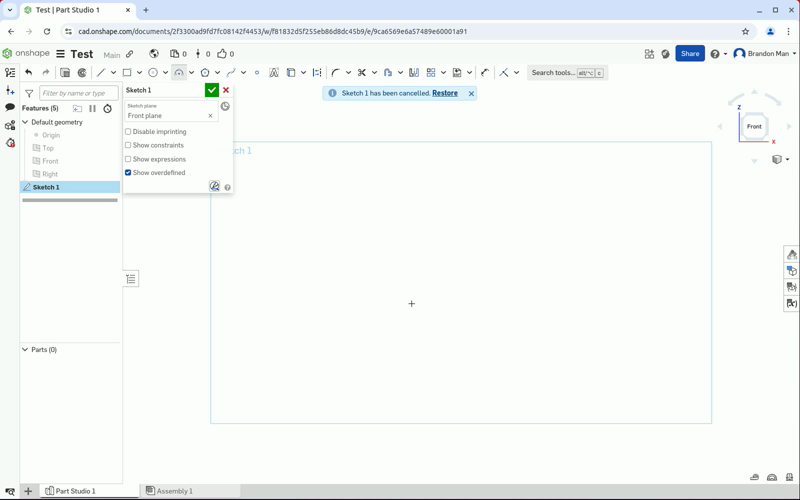
key_up(shift)
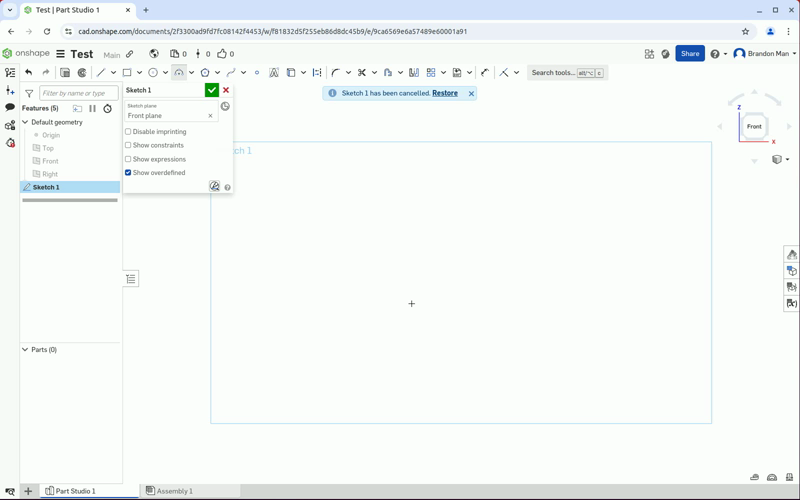
key_down(shift)
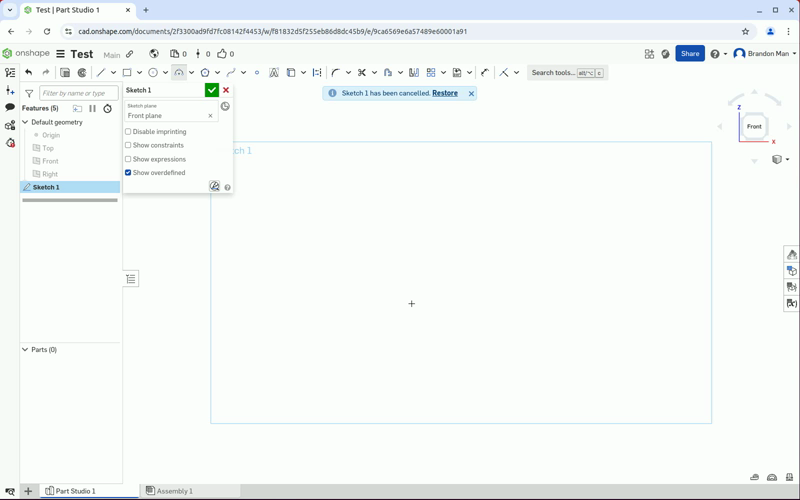
mouse_move(419, 311)
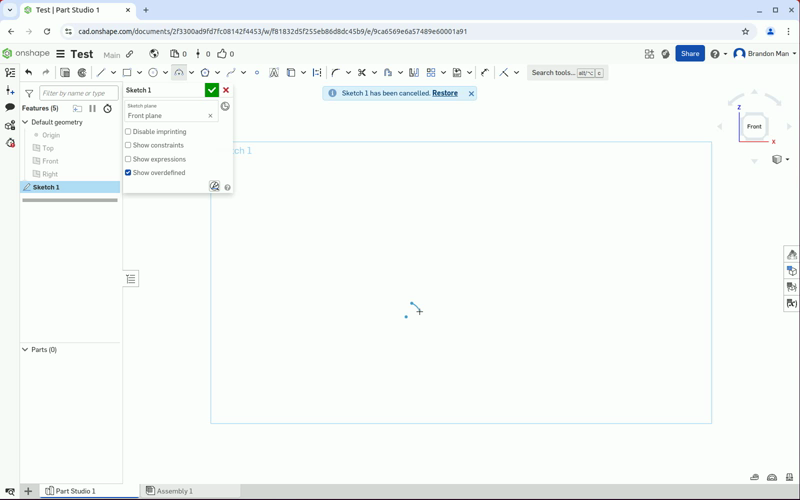
click(419, 311)
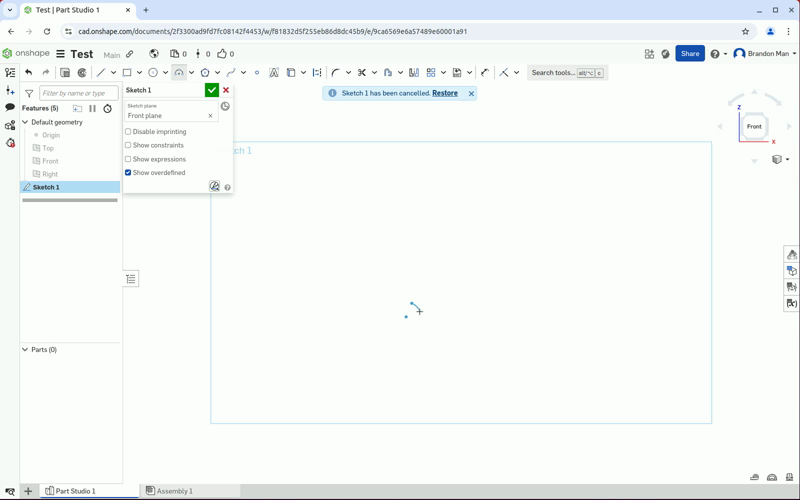
mouse_move(413, 308)
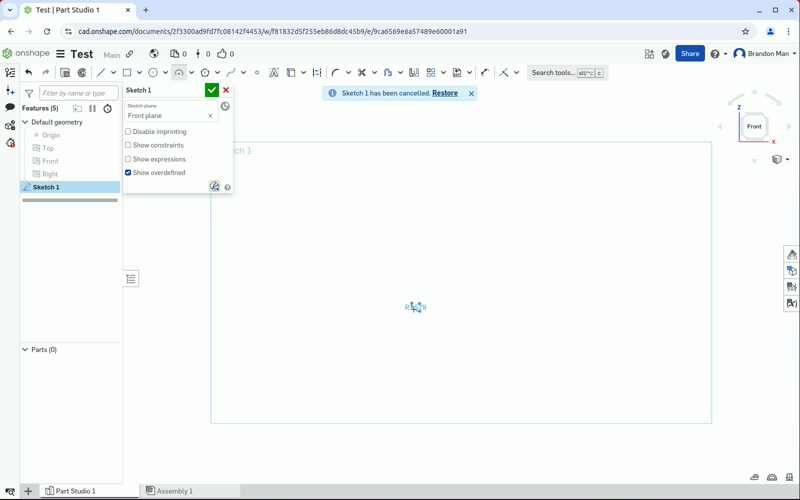
click(413, 308)
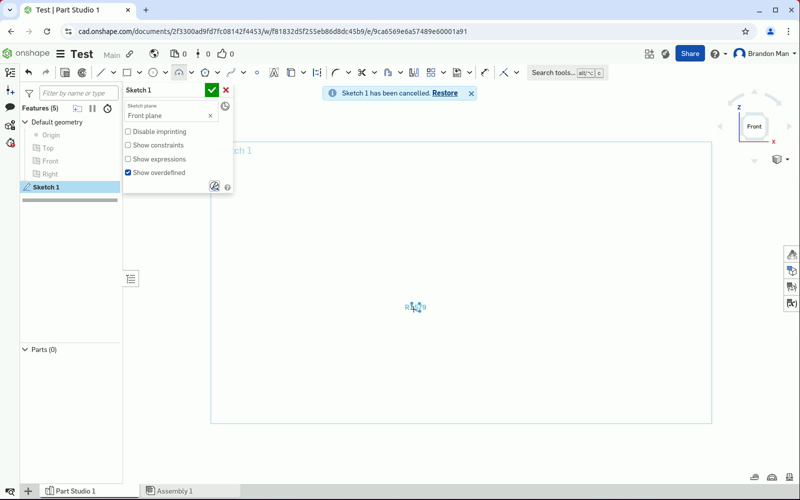
key_up(shift)
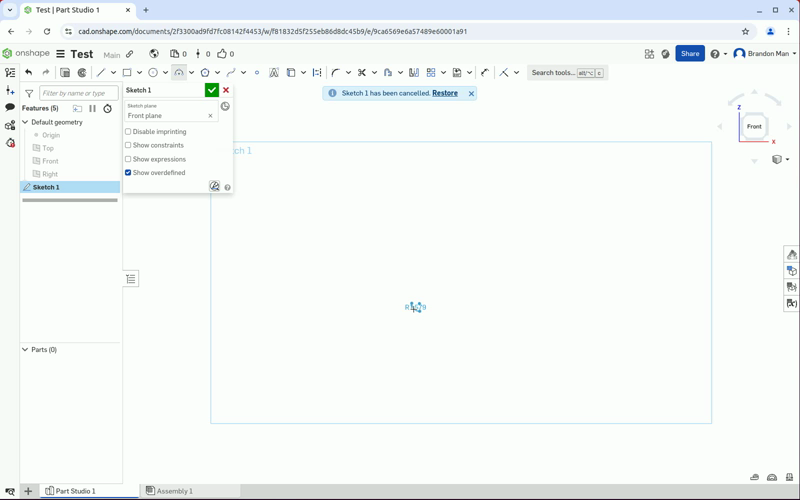
key(esc)
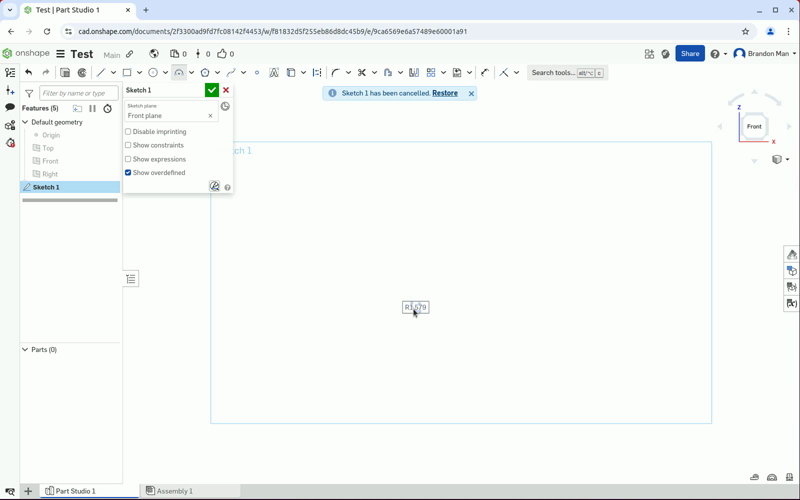
key(l)
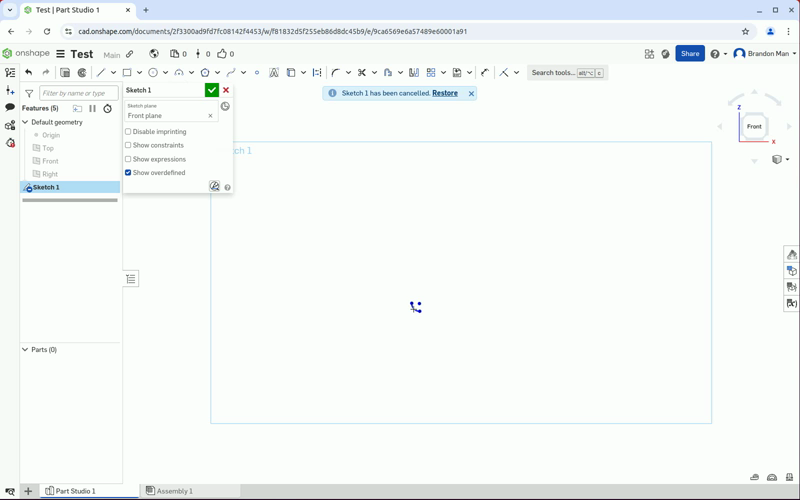
mouse_move(419, 311)
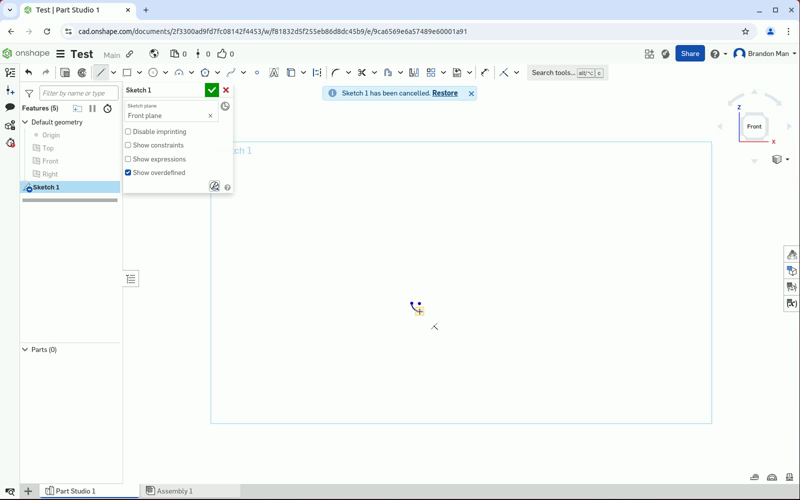
click(419, 311)
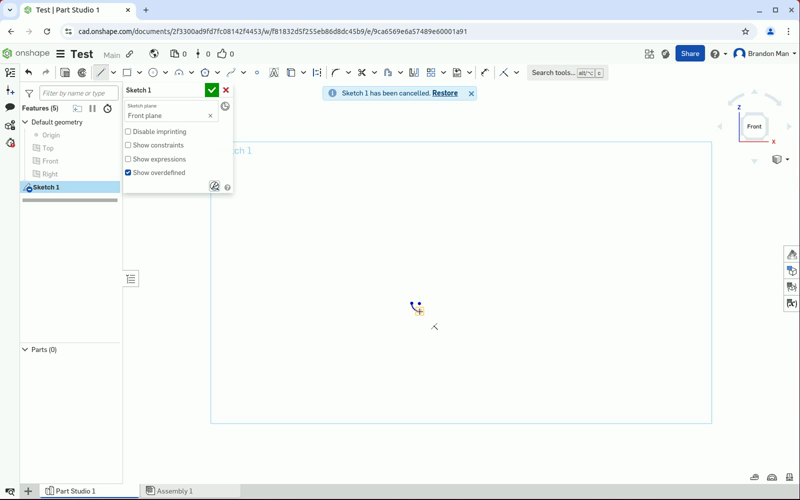
key_down(shift)
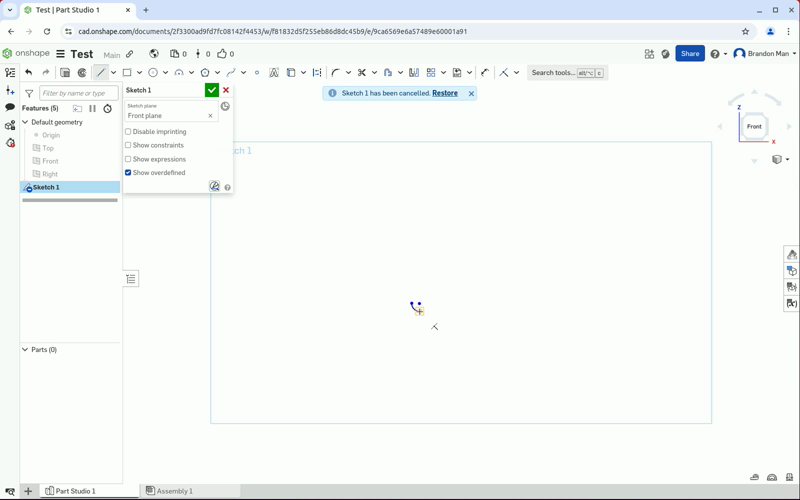
mouse_move(489, 311)
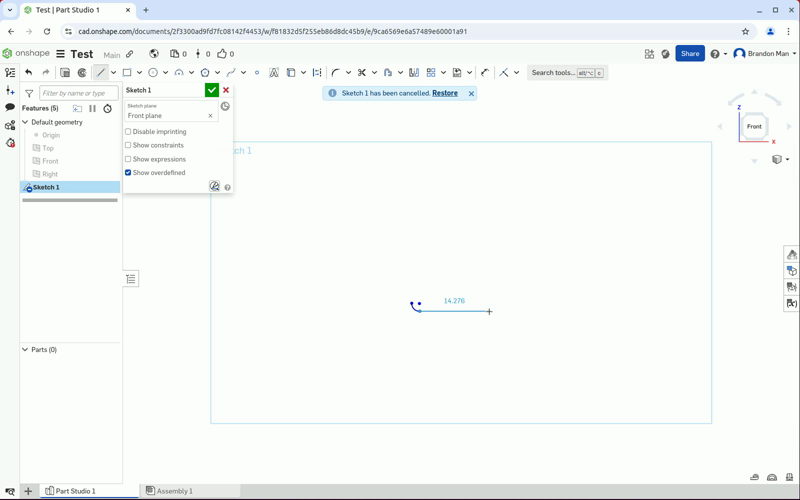
click(489, 311)
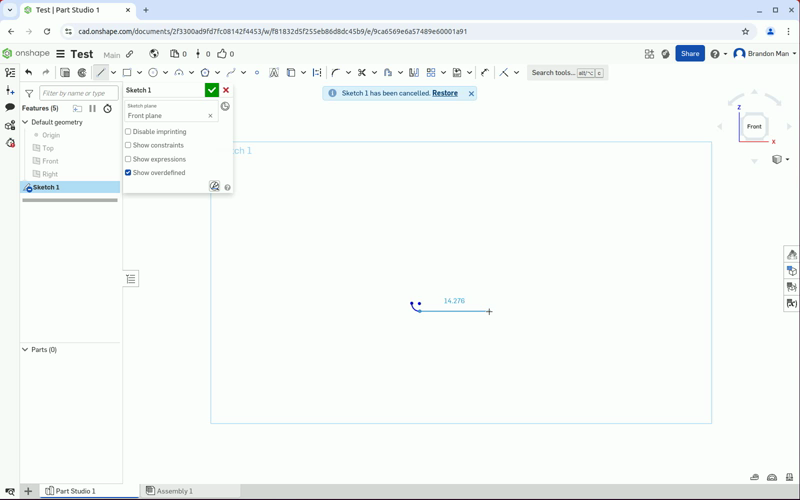
key_up(shift)
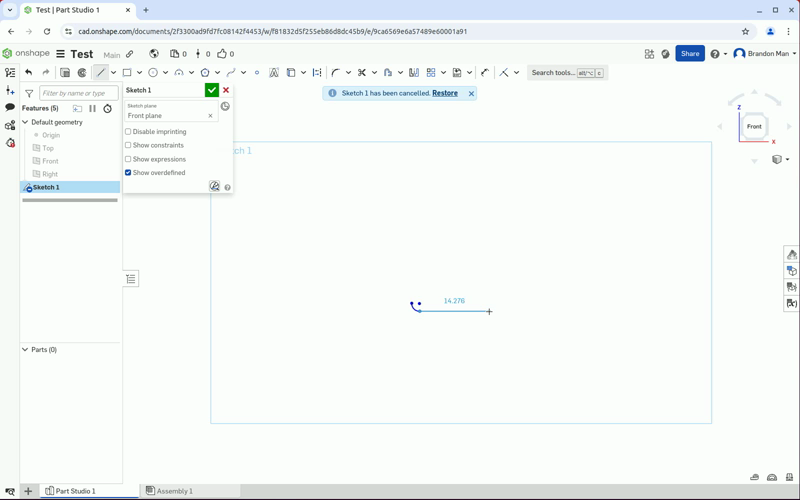
key(esc)
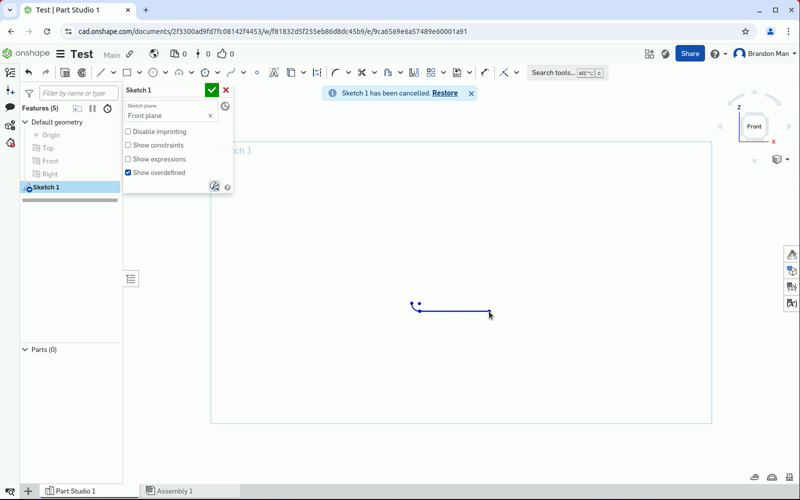
key(a)
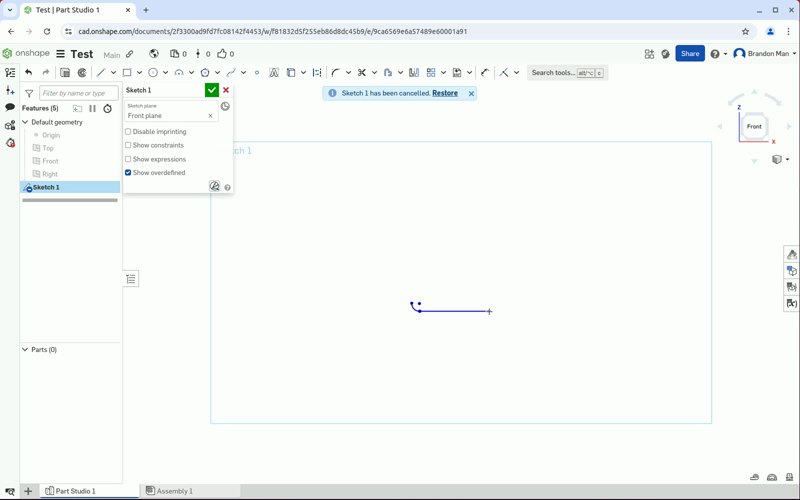
mouse_move(489, 311)
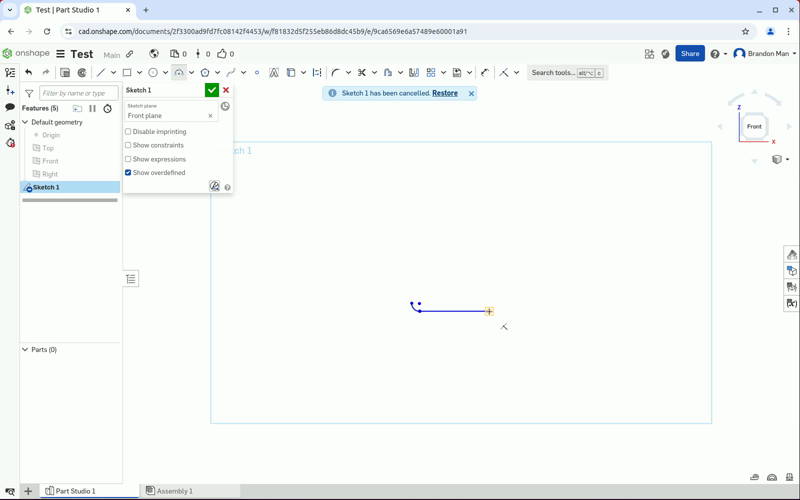
click(489, 311)
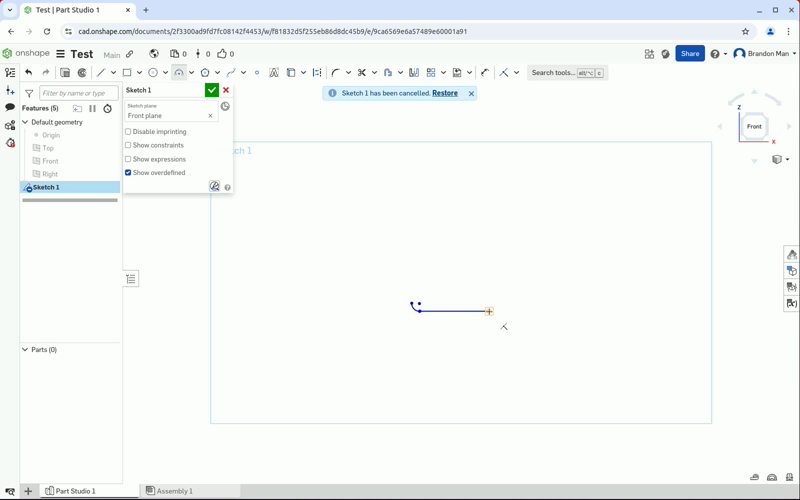
key_down(shift)
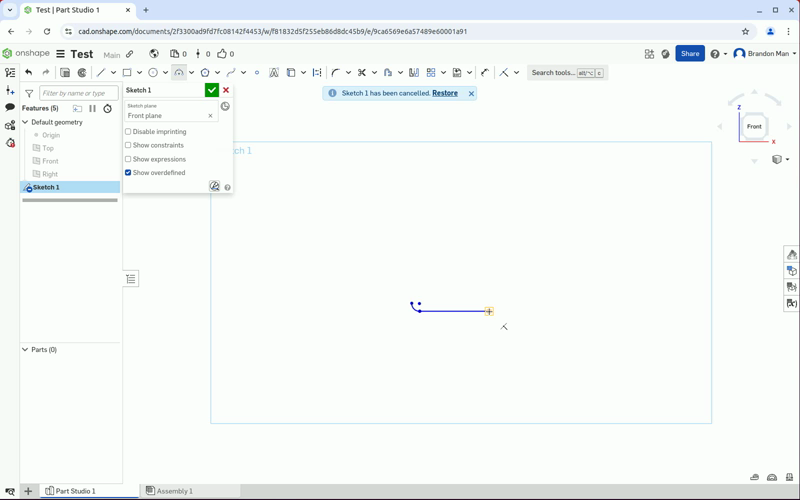
mouse_move(497, 303)
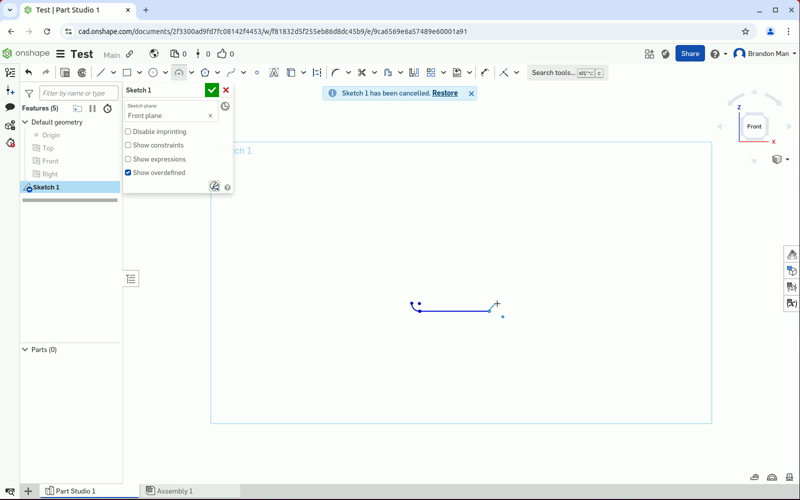
click(497, 303)
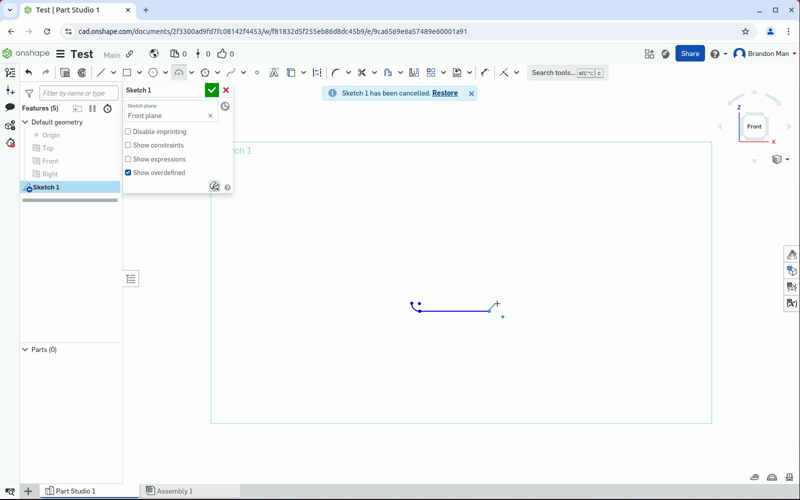
mouse_move(495, 308)
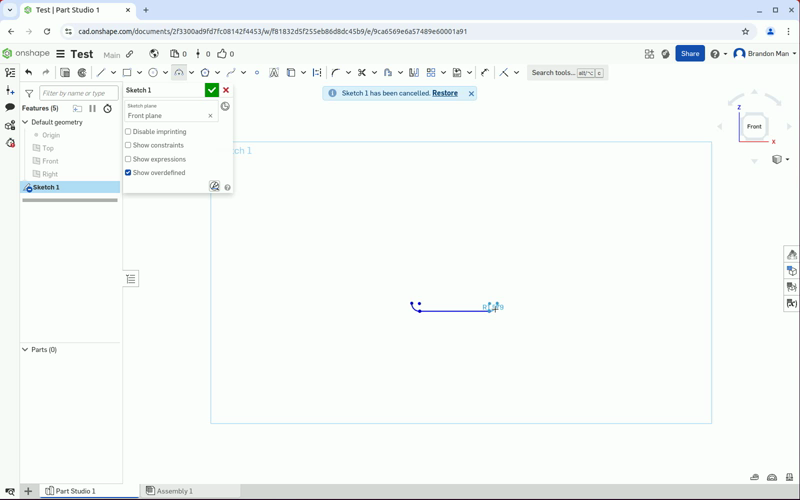
click(495, 308)
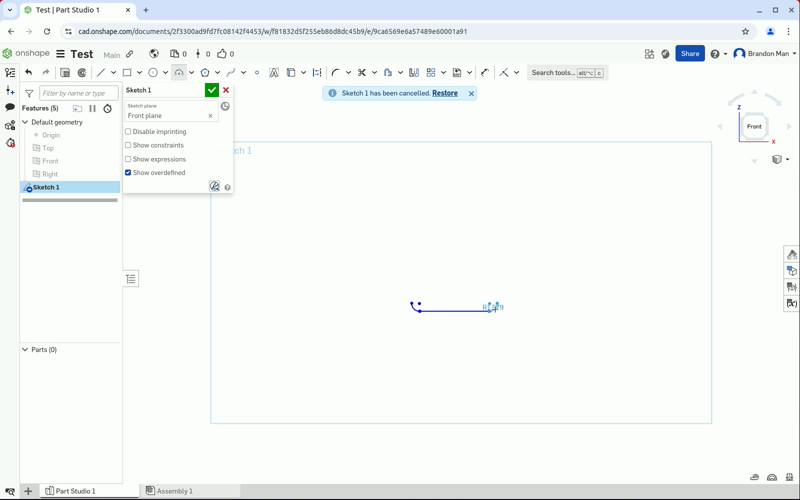
key_up(shift)
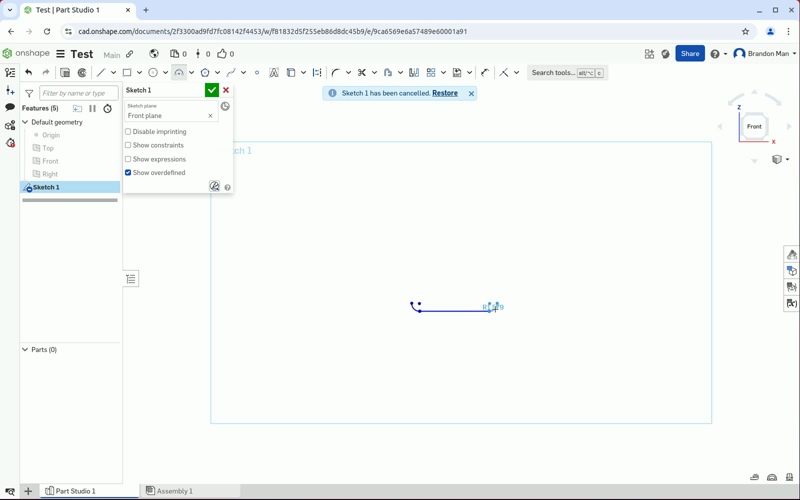
key(esc)
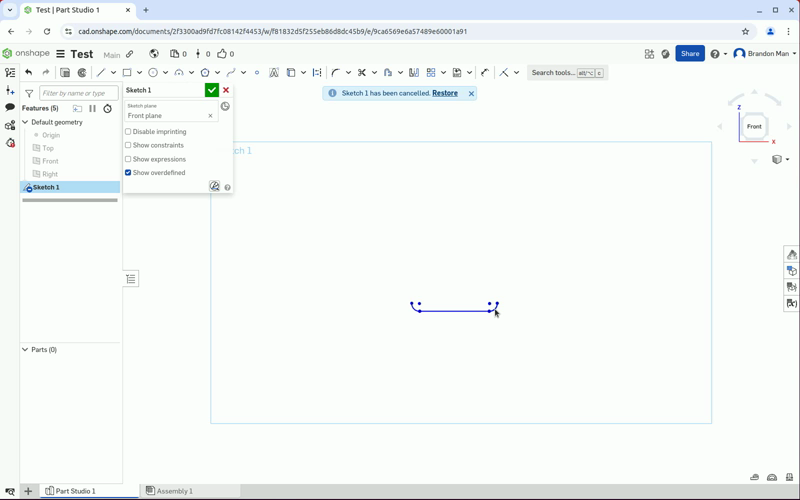
key(l)
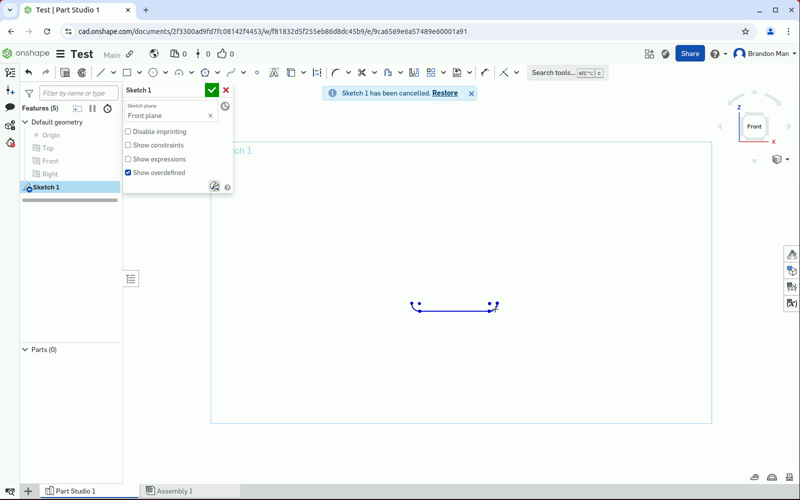
mouse_move(497, 303)
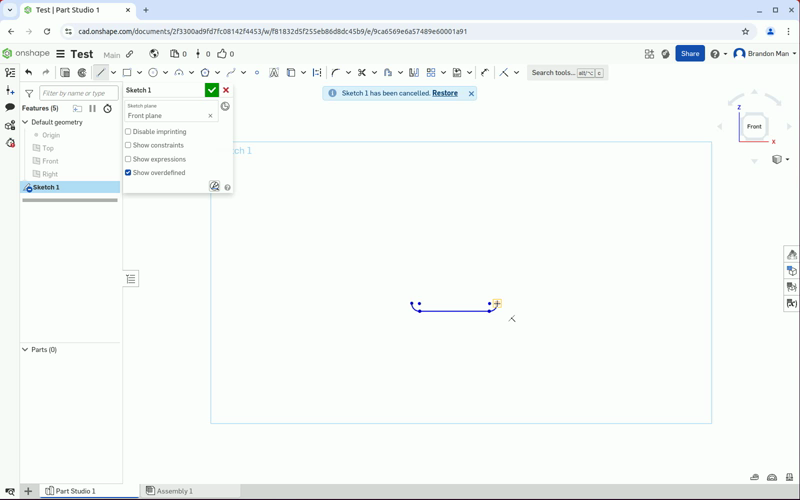
click(497, 303)
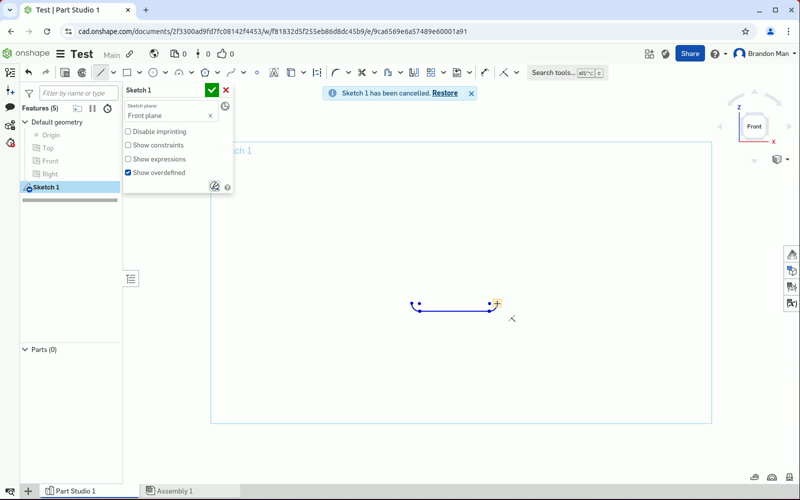
key_down(shift)
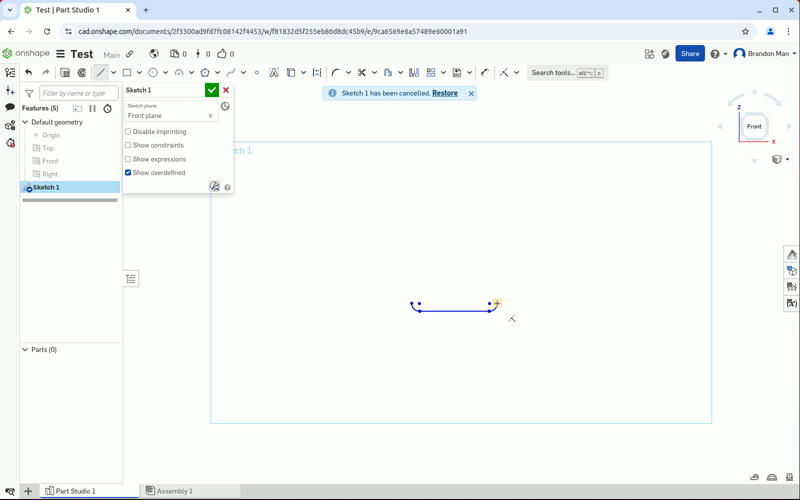
mouse_move(527, 303)
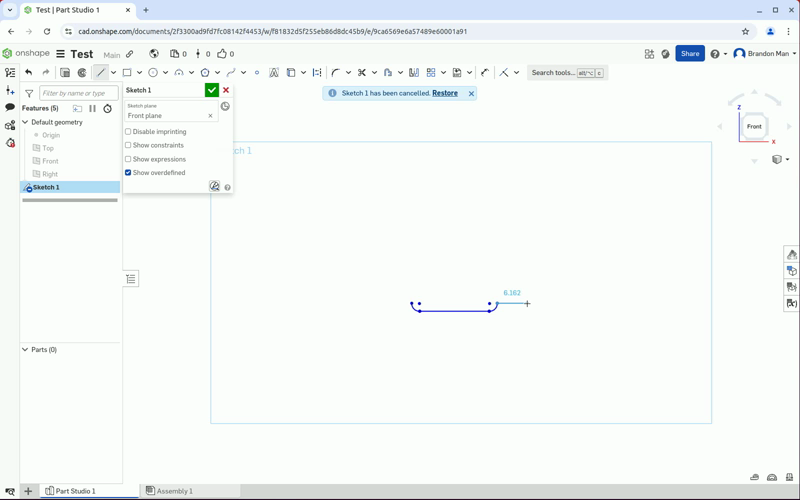
mouse_move(497, 243)
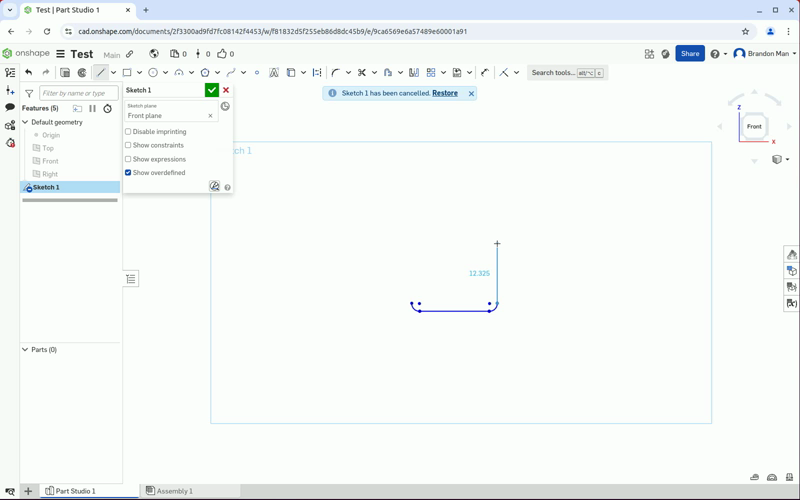
click(497, 243)
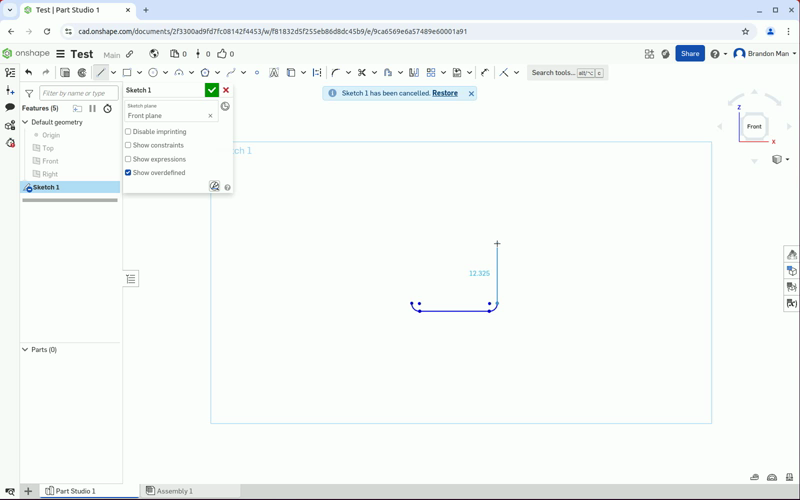
key_up(shift)
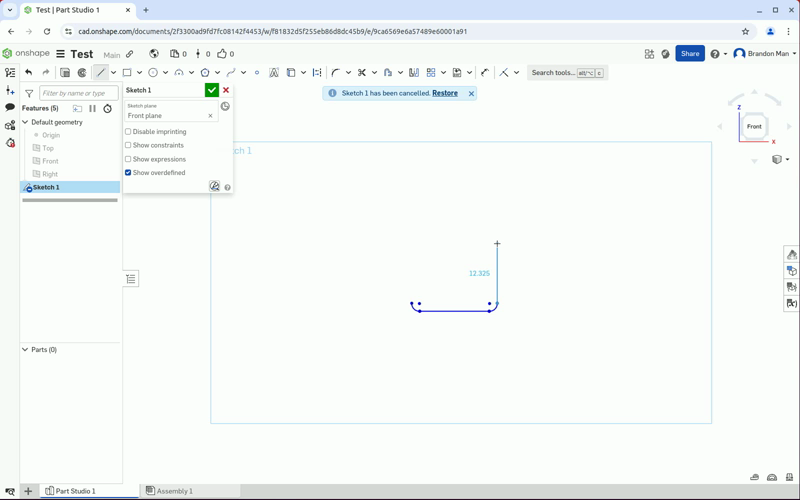
key(esc)
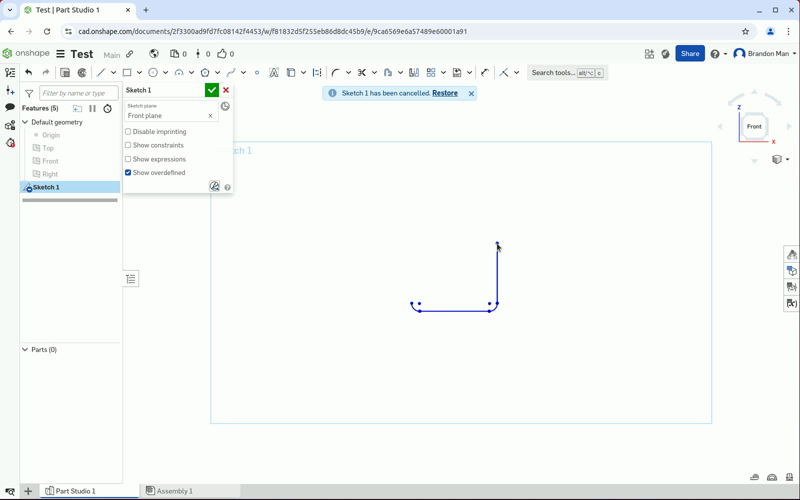
key(a)
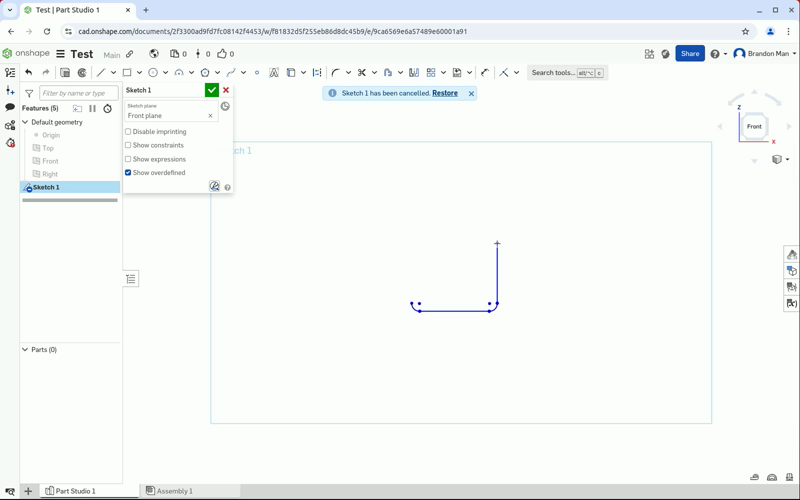
mouse_move(497, 243)
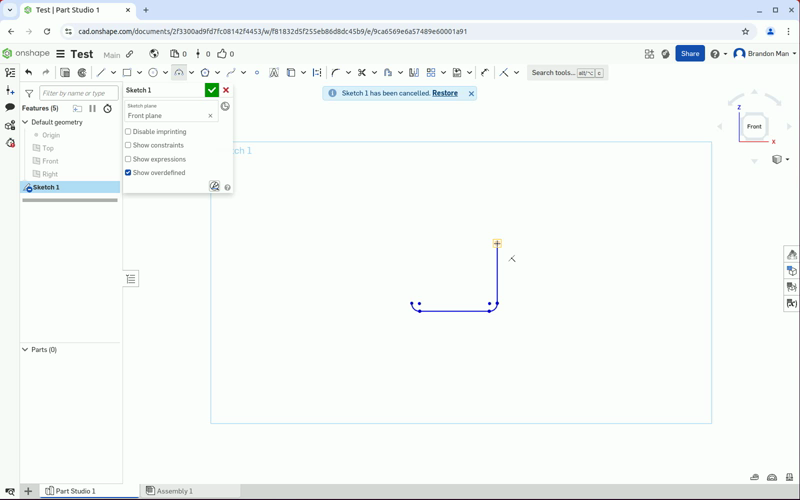
click(497, 243)
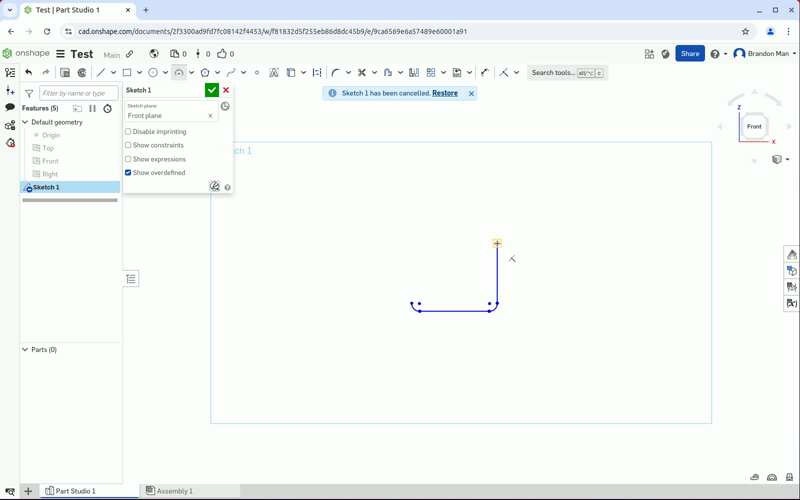
key_down(shift)
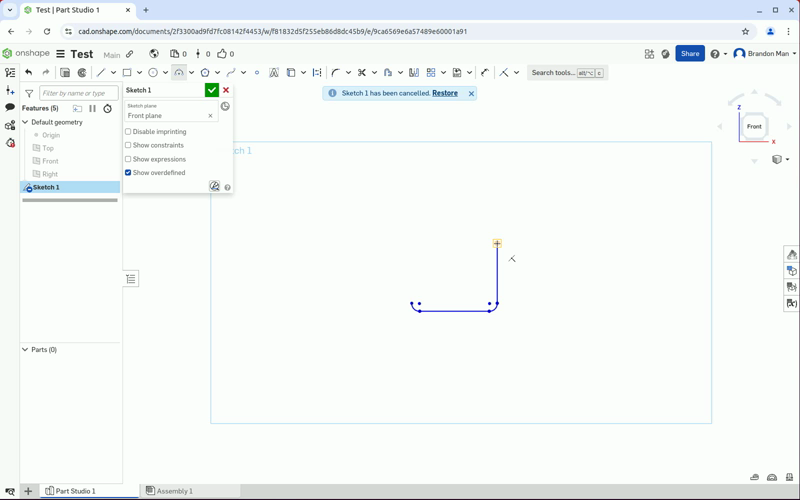
mouse_move(489, 235)
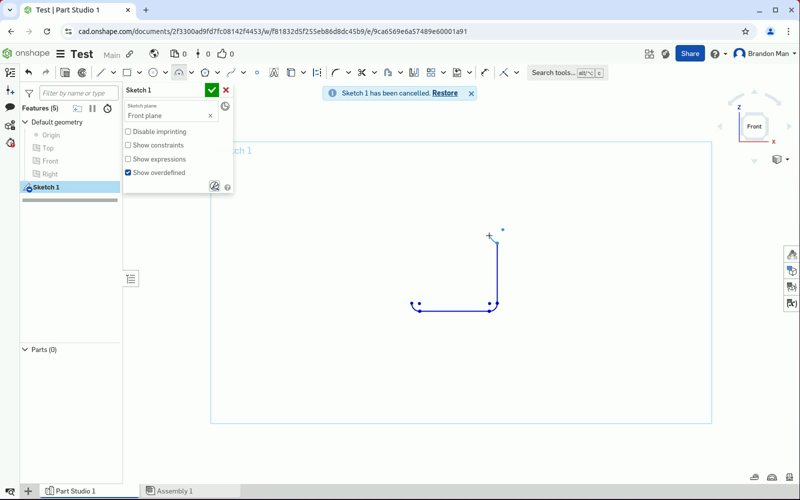
click(489, 235)
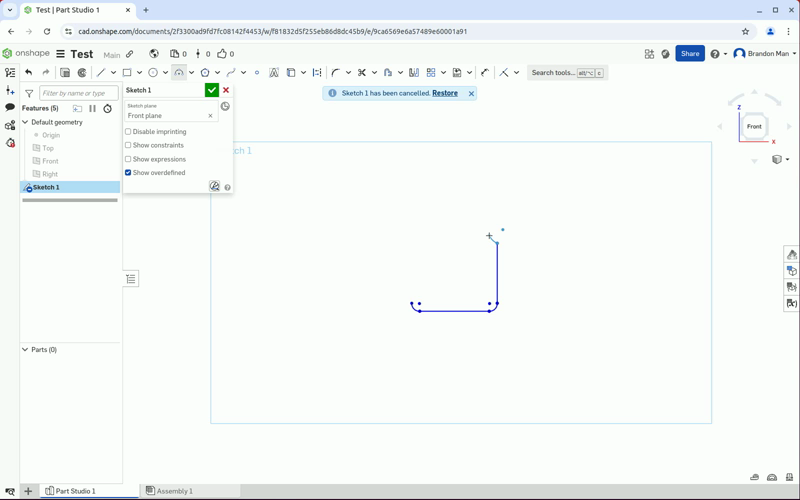
mouse_move(495, 237)
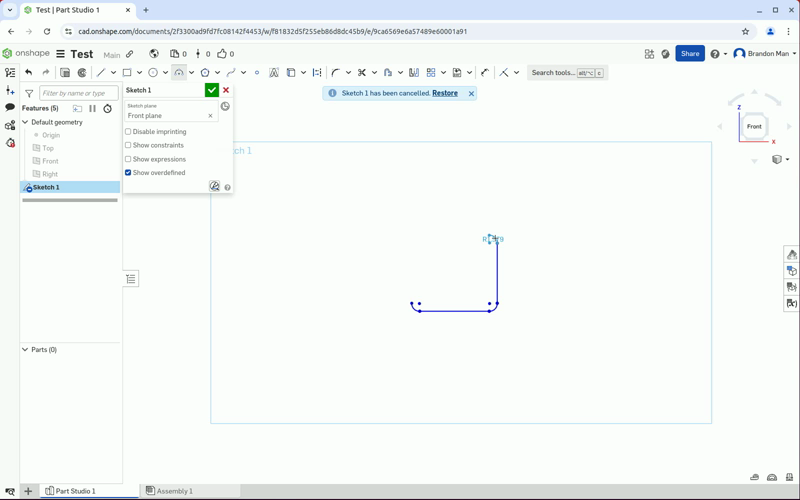
click(495, 237)
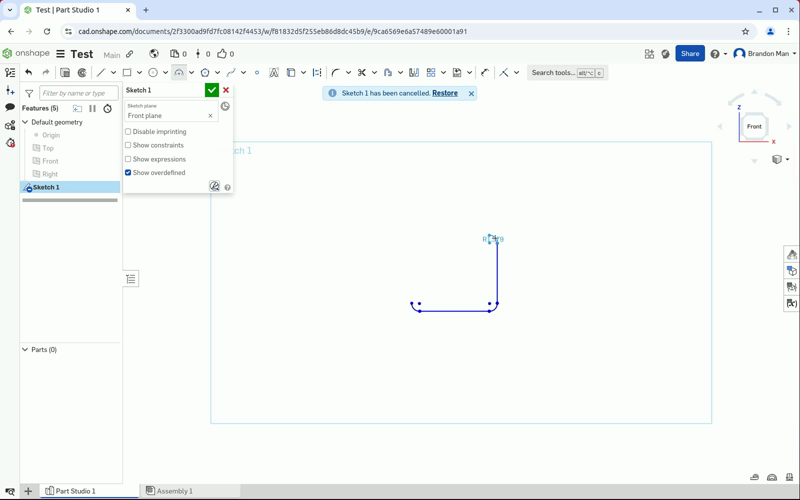
key_up(shift)
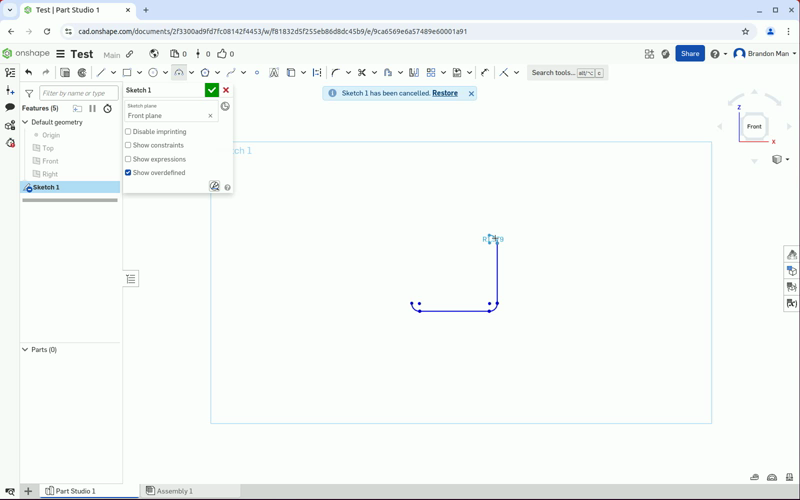
key(esc)
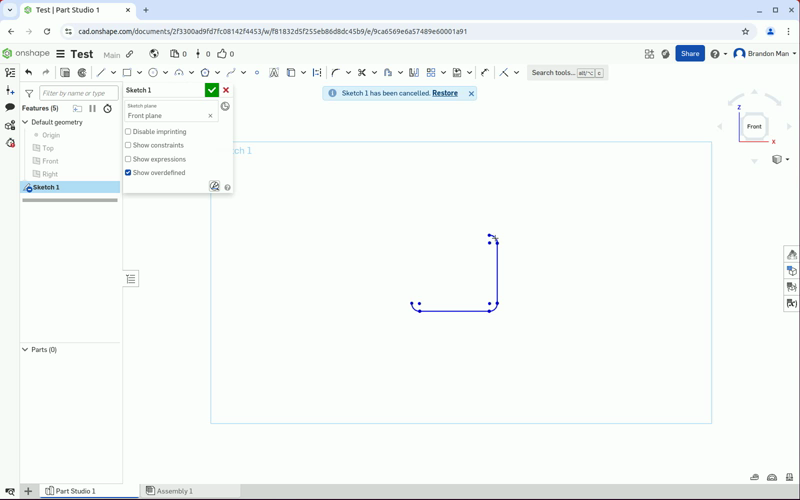
key(l)
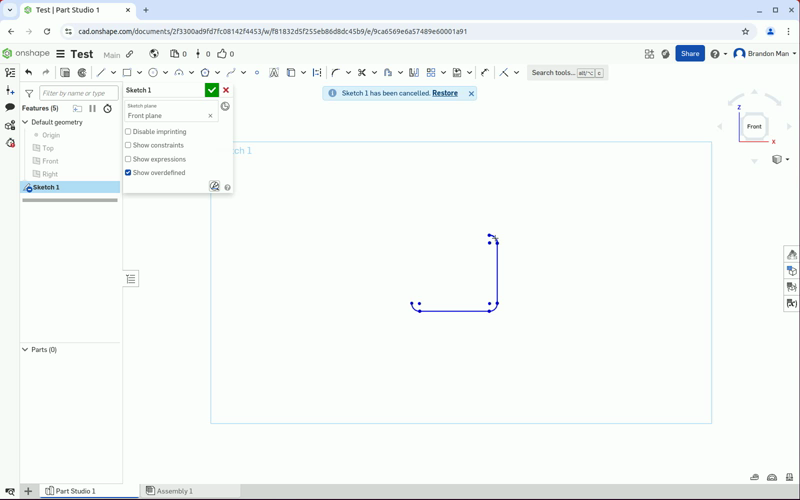
mouse_move(489, 235)
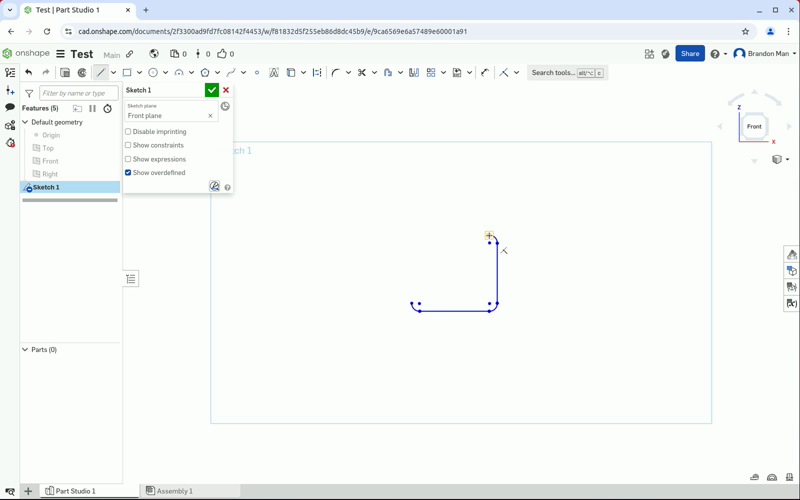
click(489, 235)
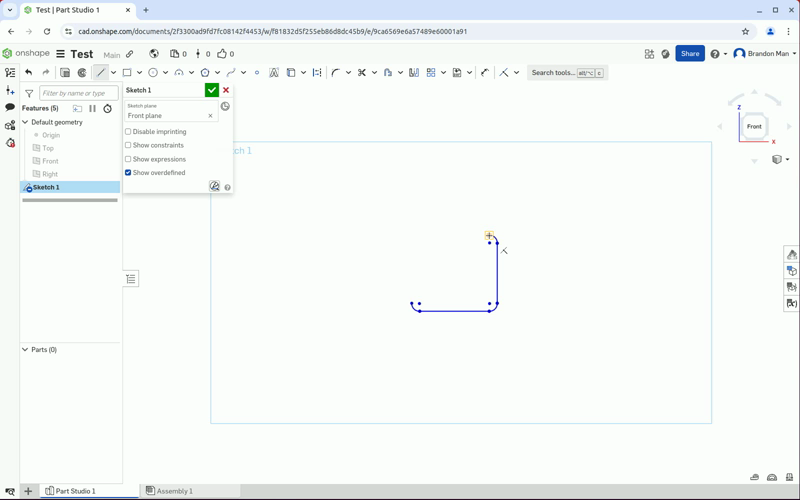
key_down(shift)
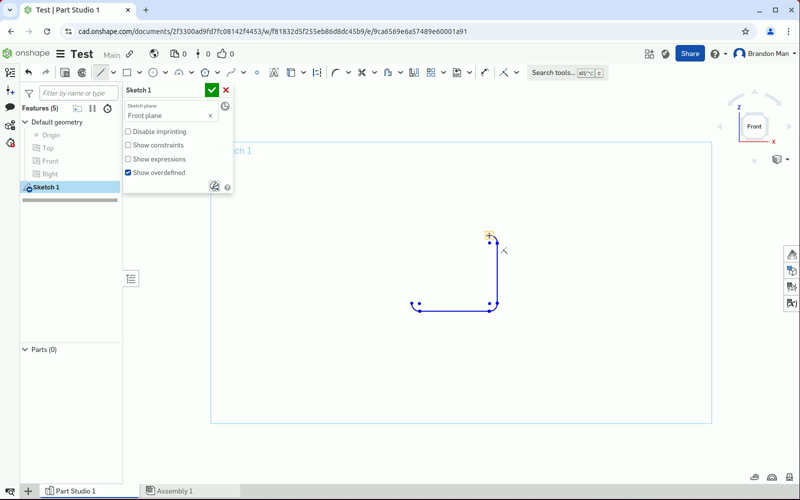
mouse_move(419, 236)
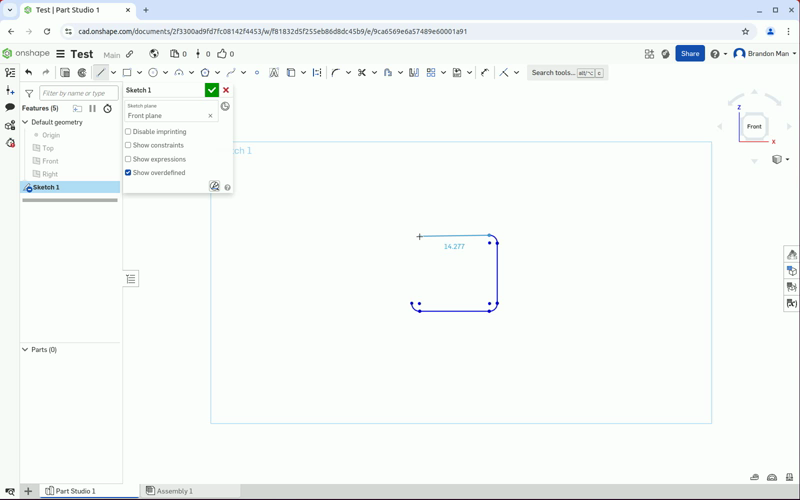
click(419, 236)
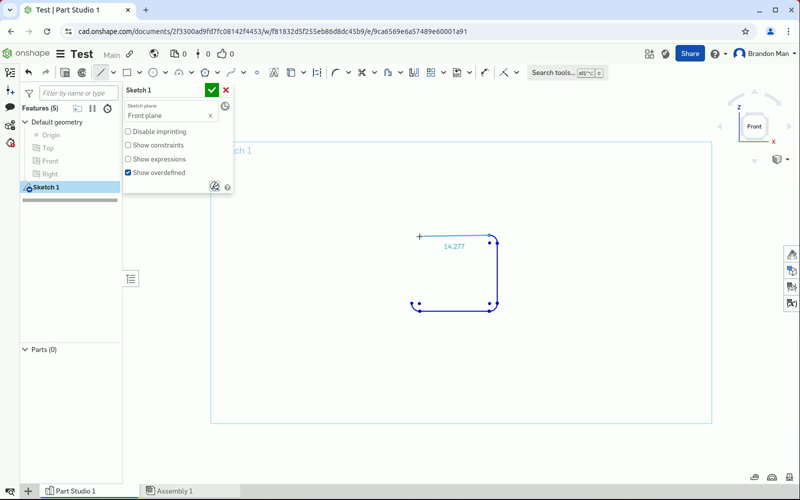
key_up(shift)
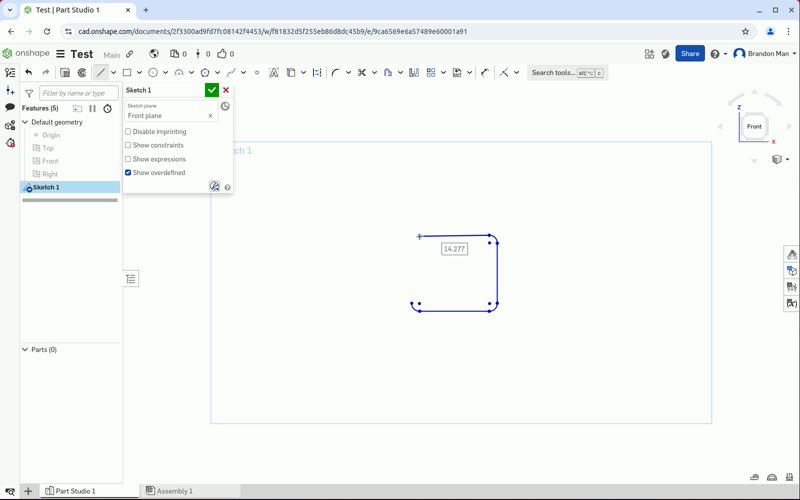
key(esc)
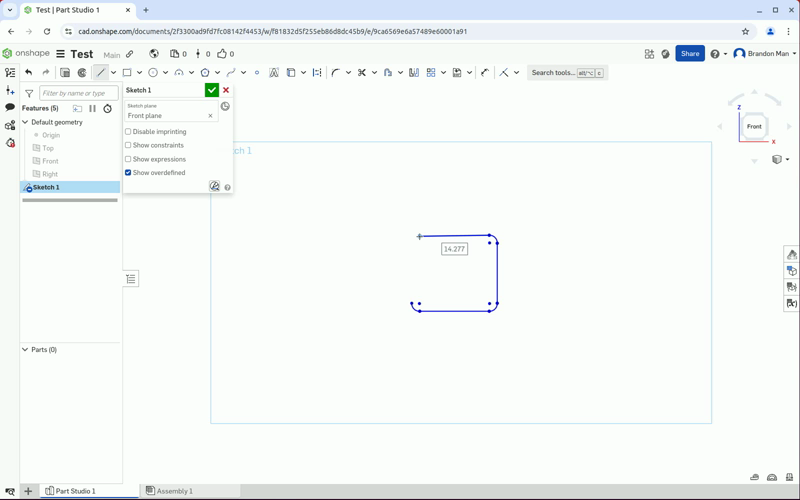
key(a)
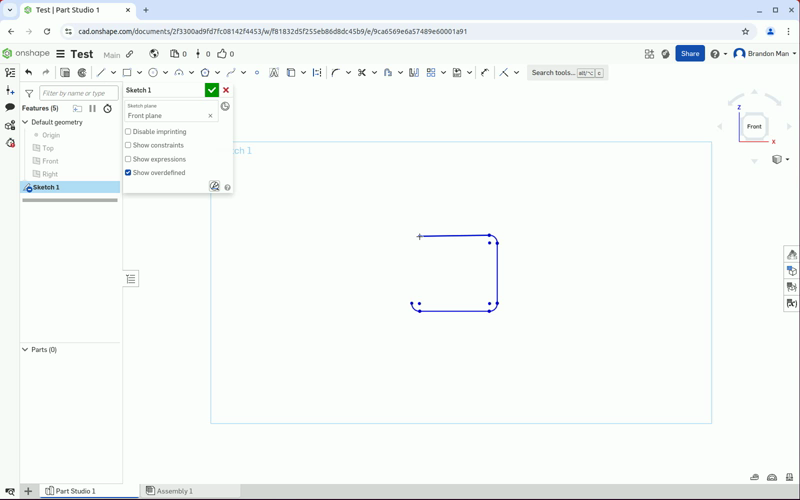
mouse_move(419, 236)
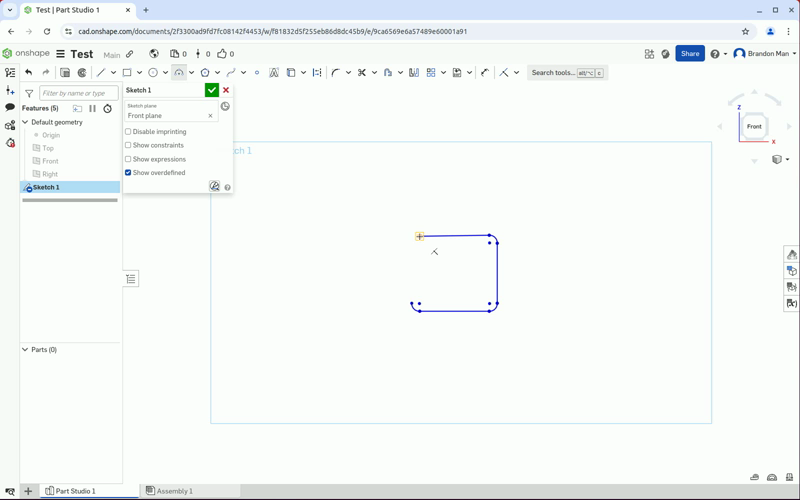
click(419, 236)
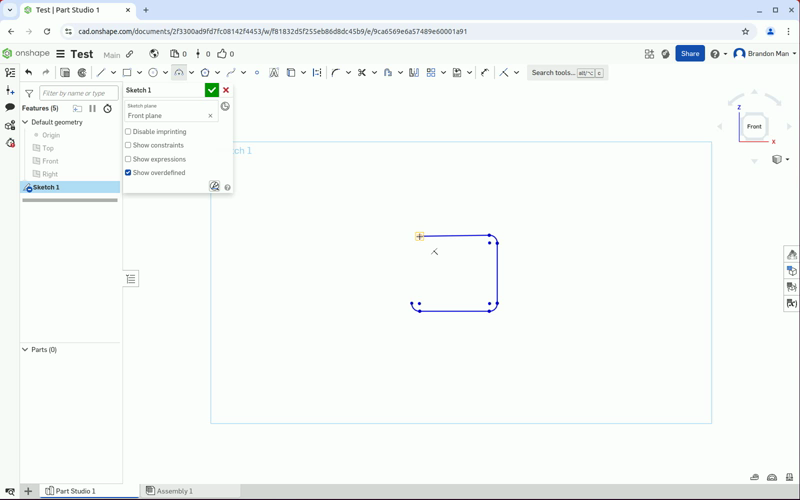
key_down(shift)
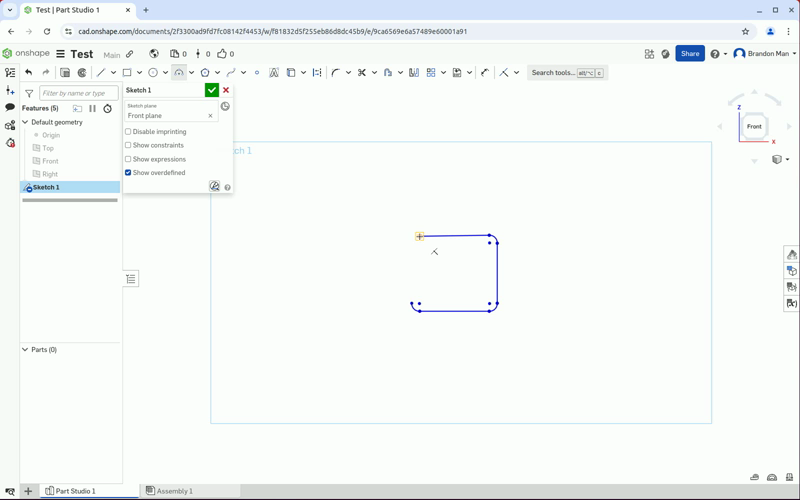
mouse_move(411, 243)
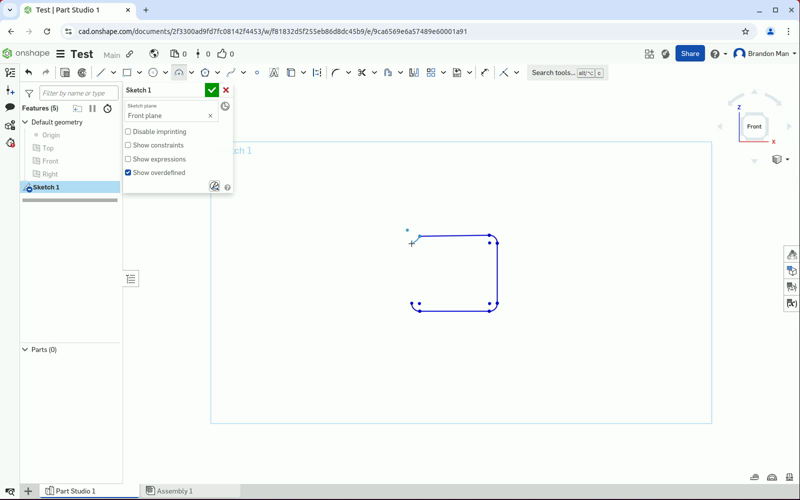
click(411, 243)
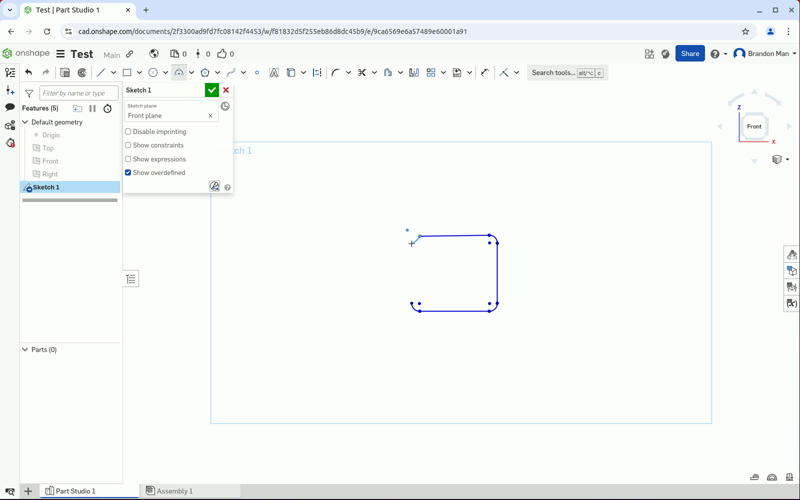
mouse_move(414, 237)
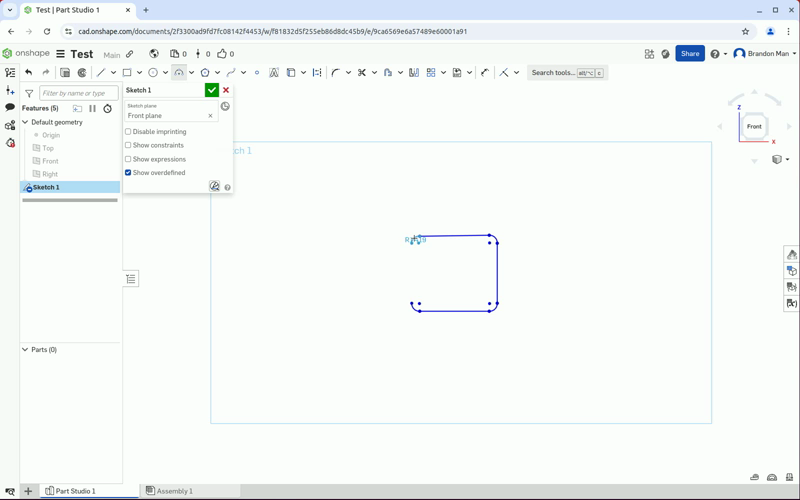
click(414, 237)
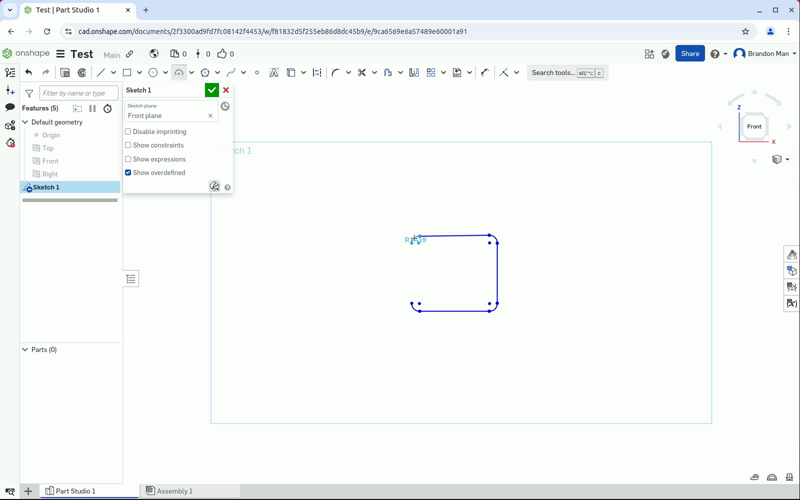
key_up(shift)
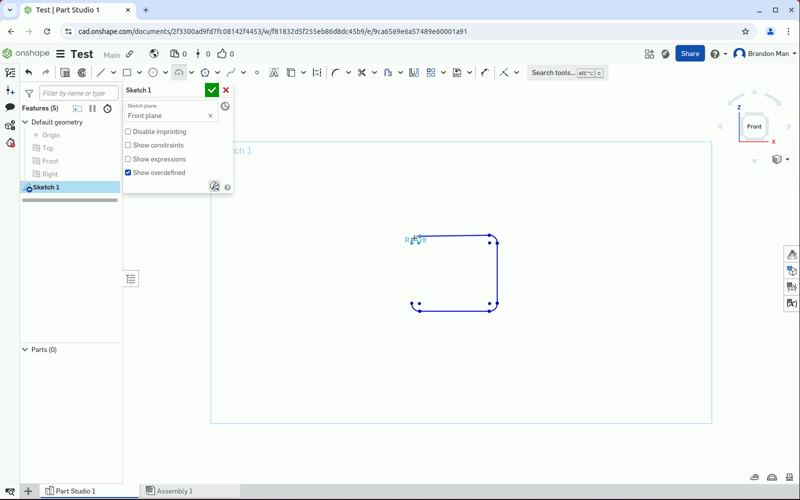
key(esc)
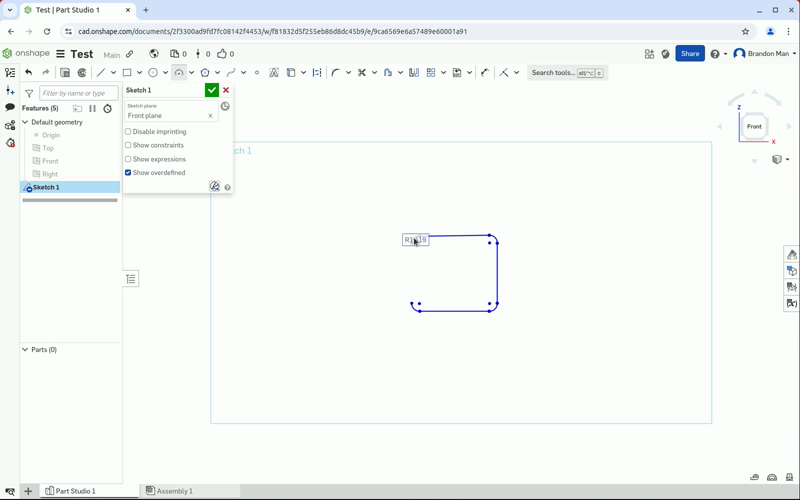
key(l)
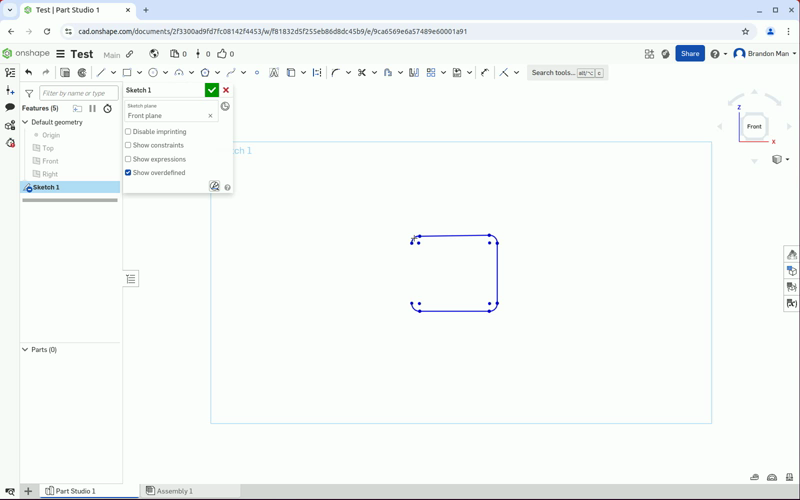
mouse_move(411, 243)
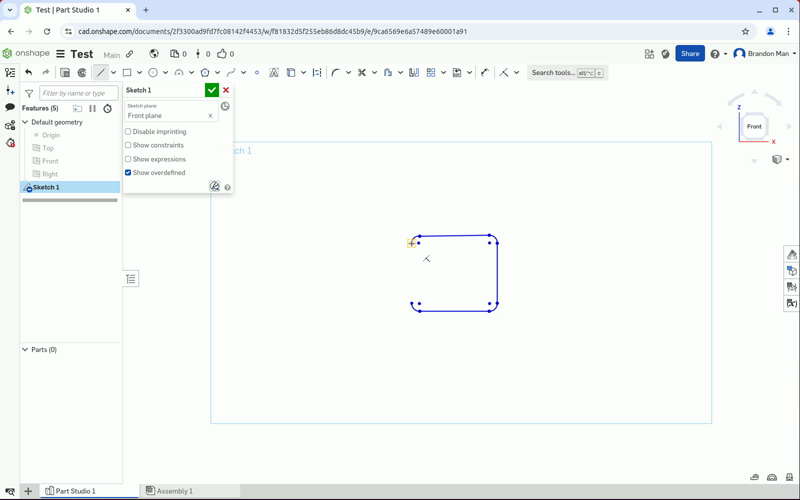
click(411, 243)
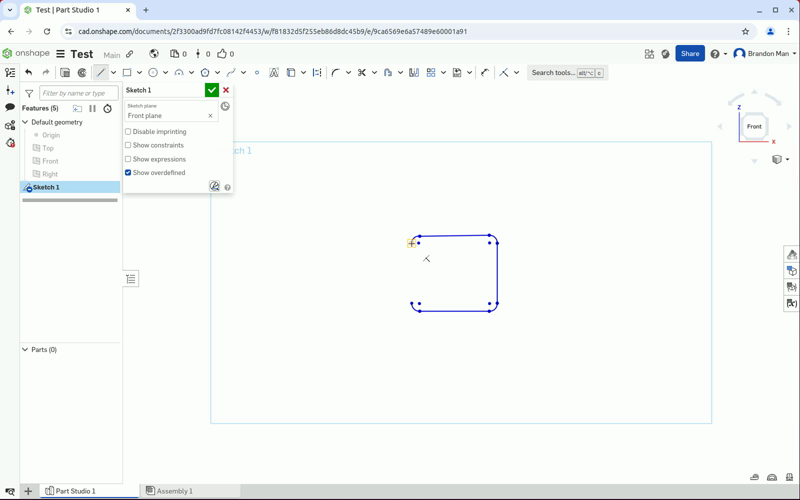
mouse_move(441, 243)
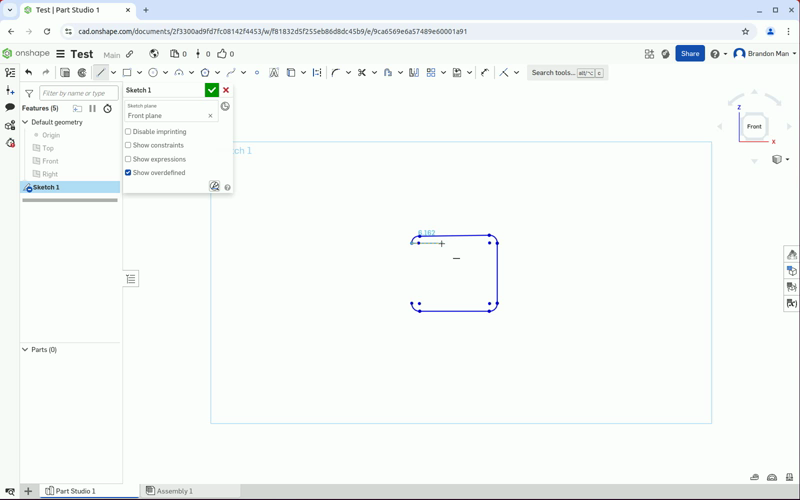
key_down(shift)
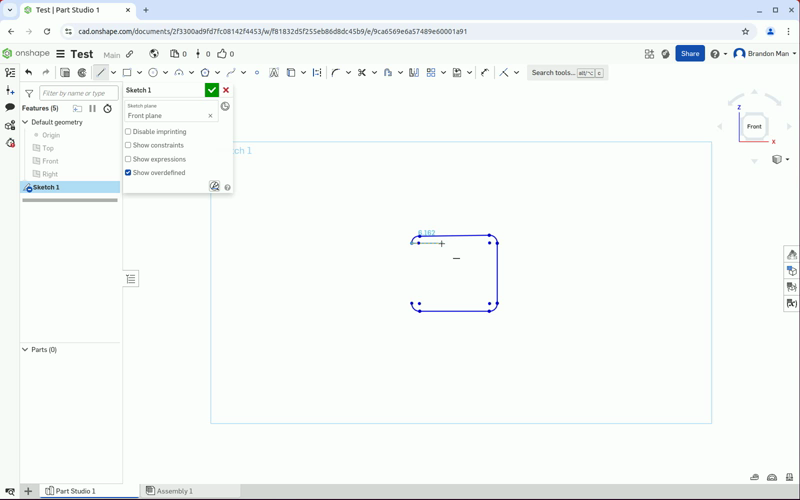
mouse_move(411, 303)
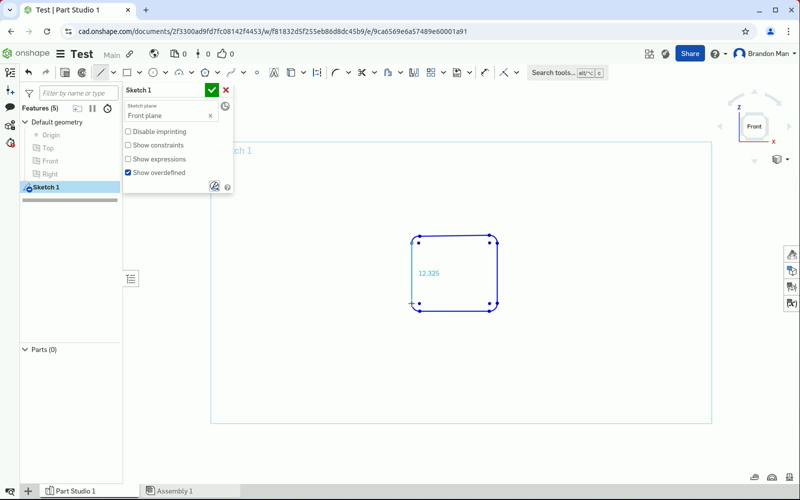
key_up(shift)
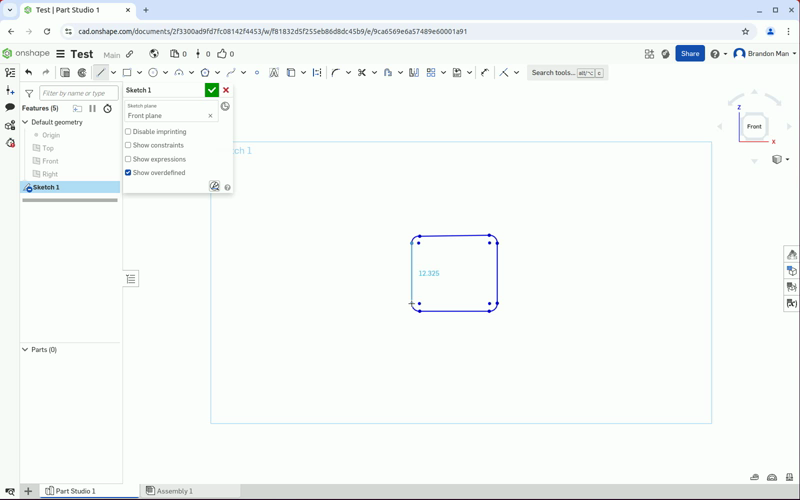
click(411, 303)
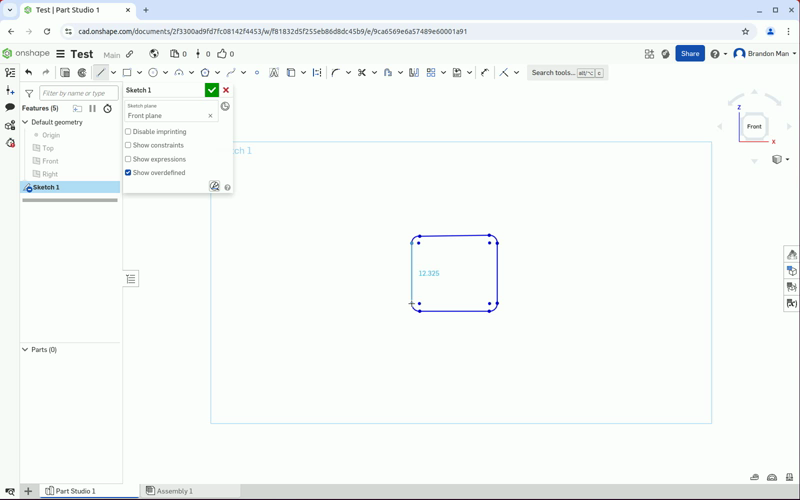
key(esc)
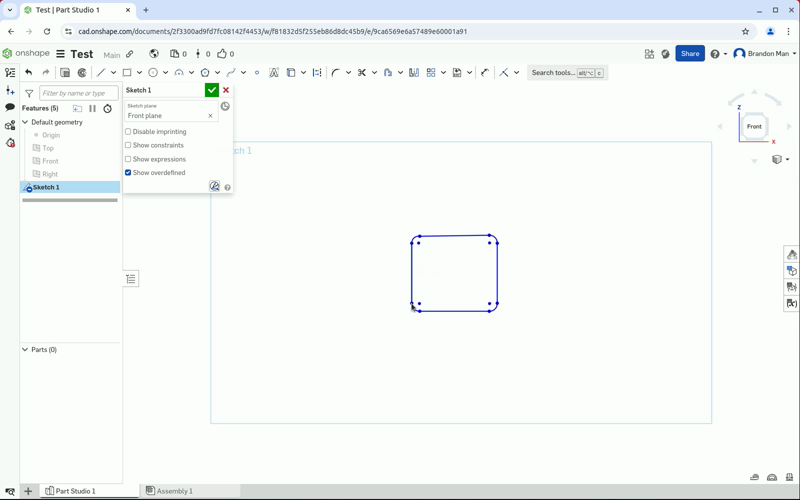
mouse_move(437, 247)
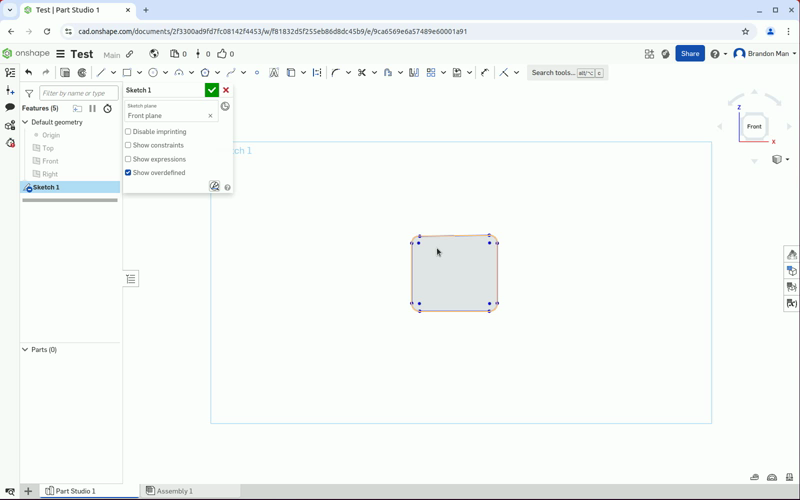
click(437, 247)
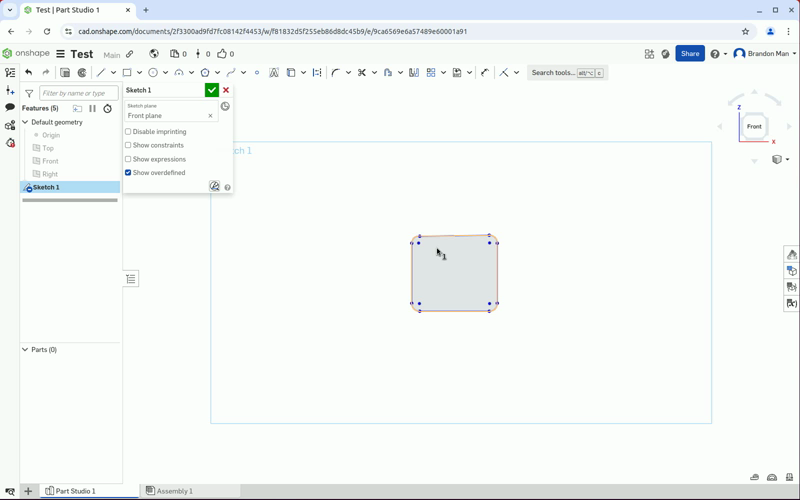
mouse_move(73, 352)
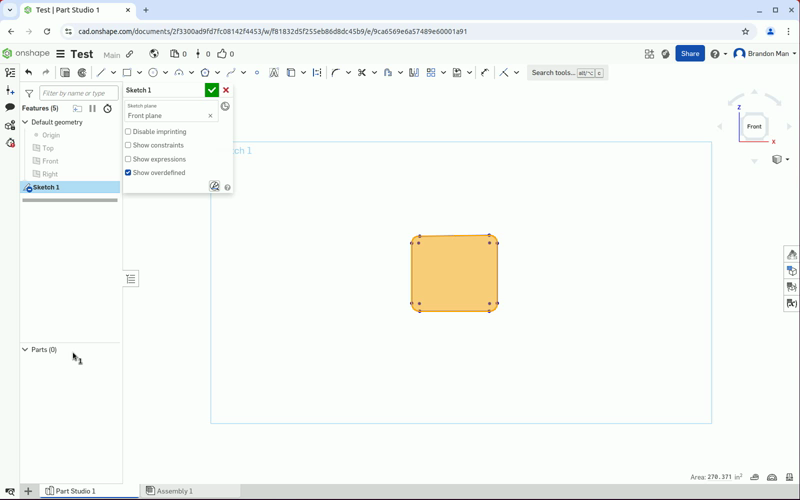
key(shift+y)
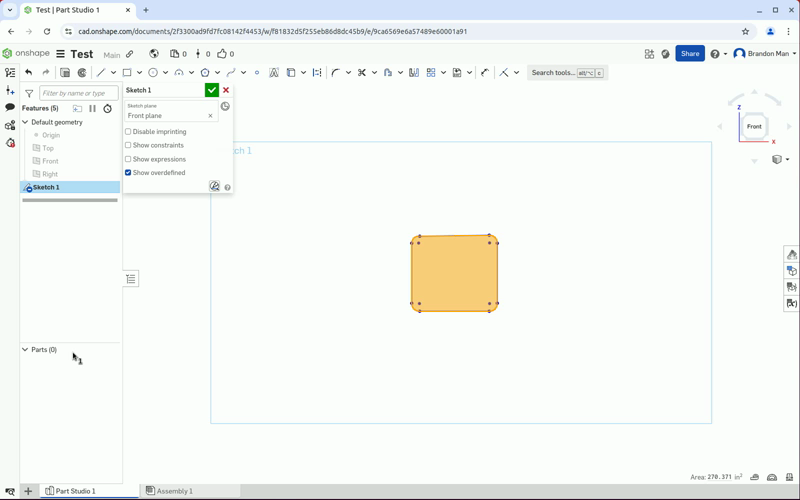
key(shift+e)
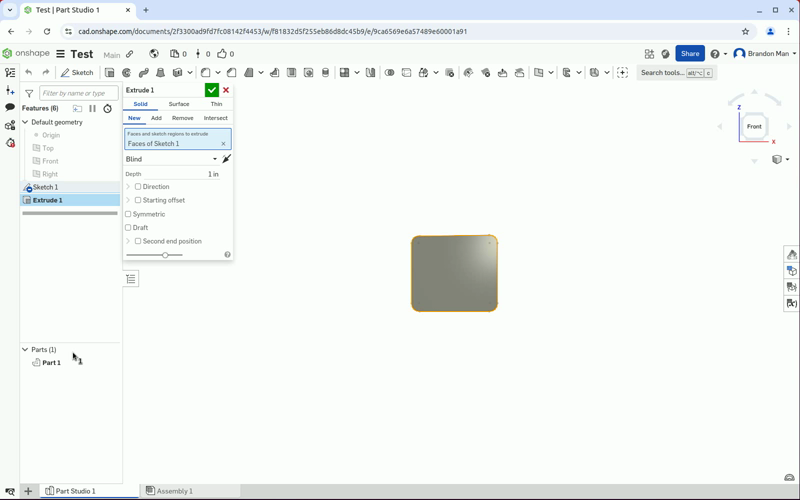
mouse_move(143, 106)
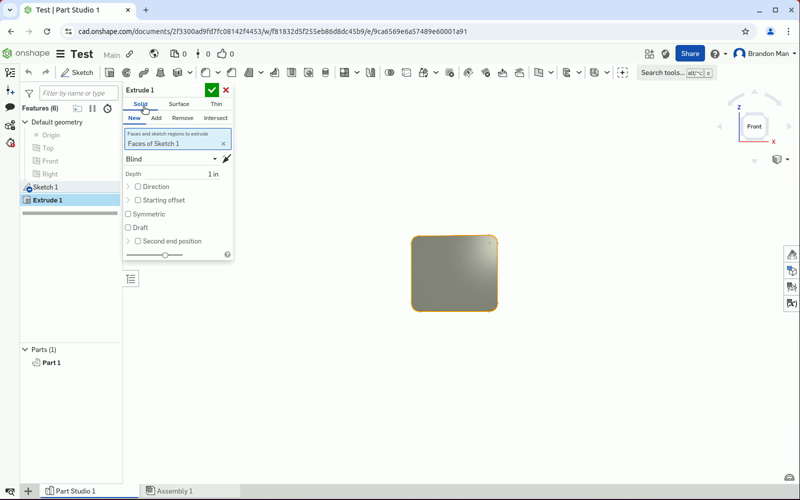
click(143, 106)
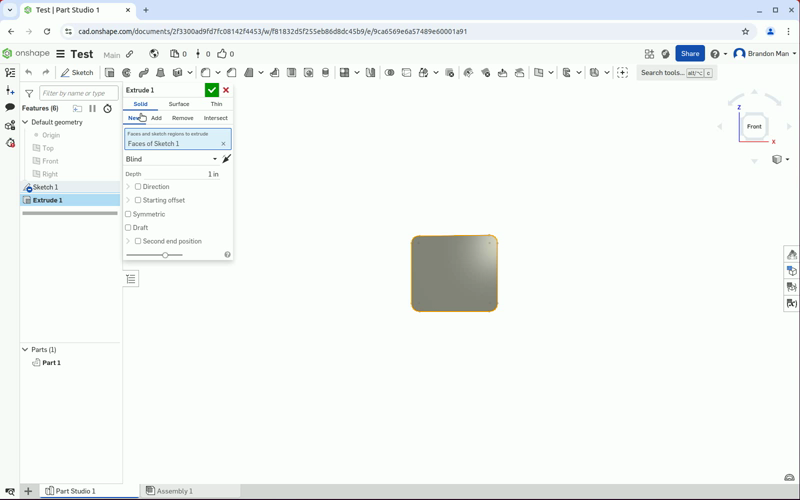
mouse_move(137, 120)
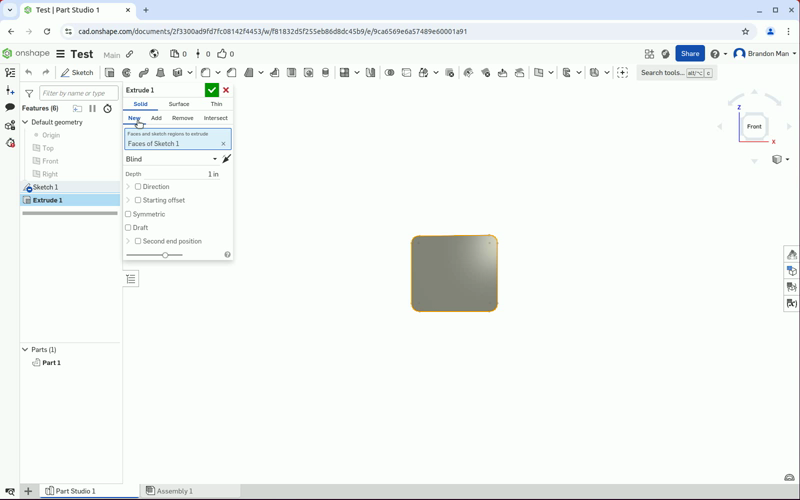
click(137, 120)
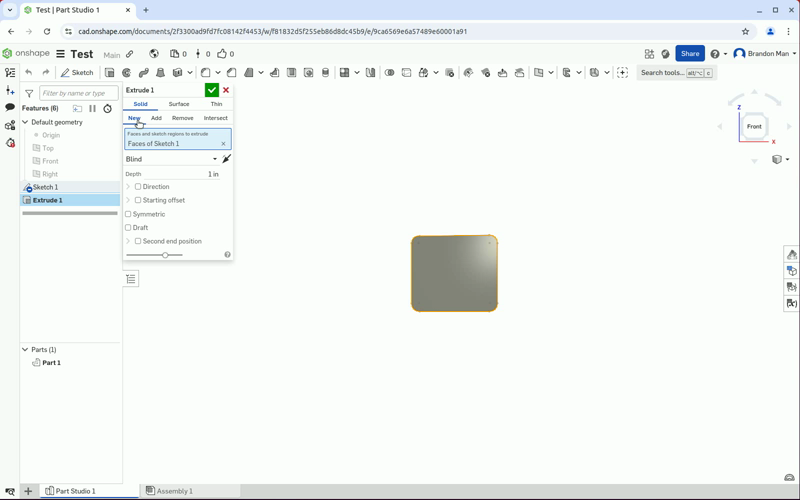
key(tab, 4)
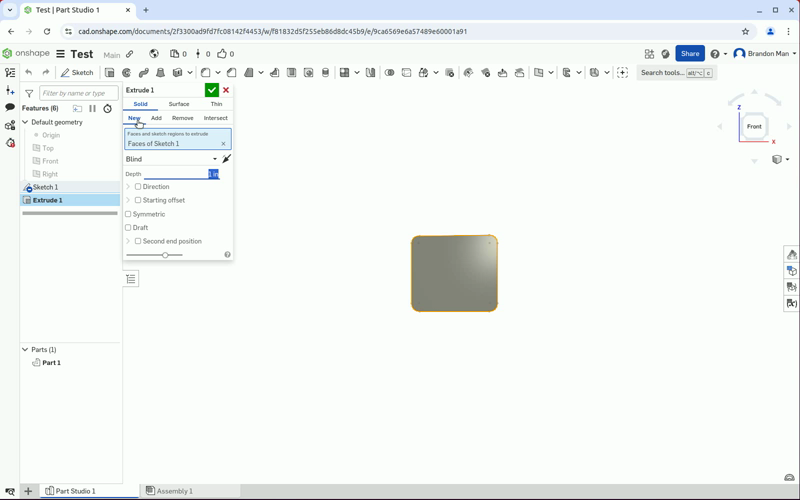
text(12.758)
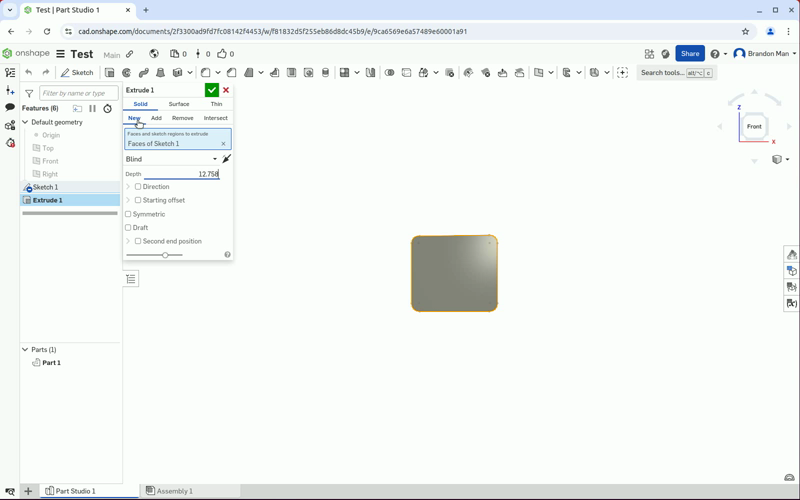
key(enter)
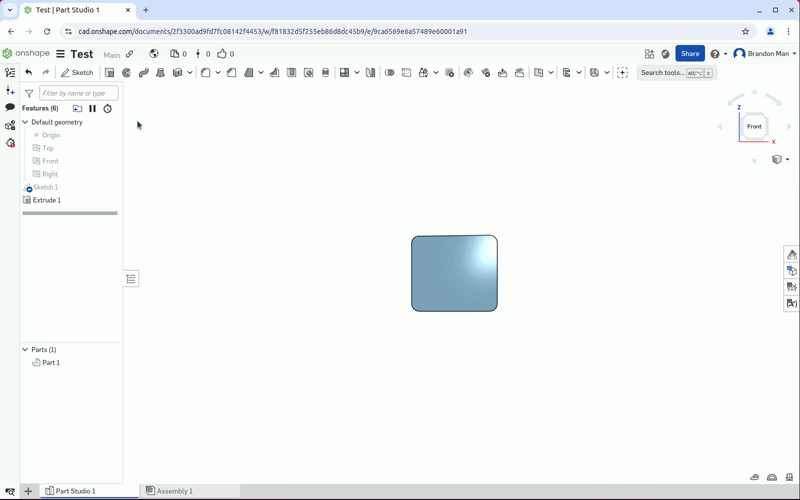
key(shift+h)
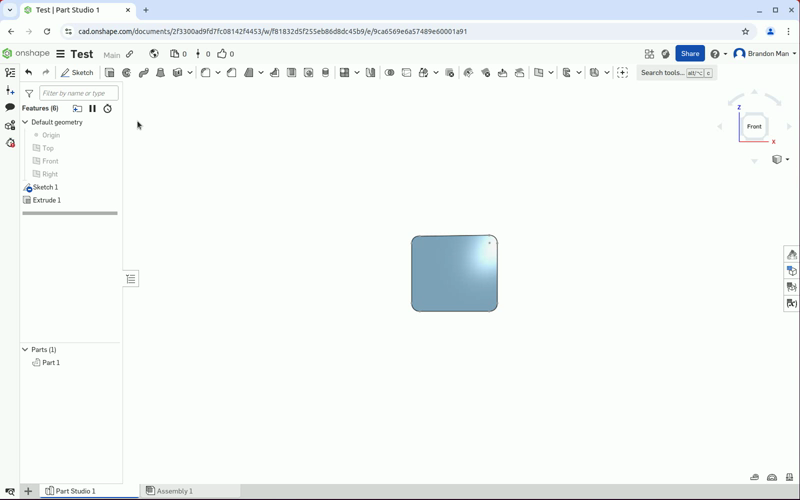
key(shift+h)
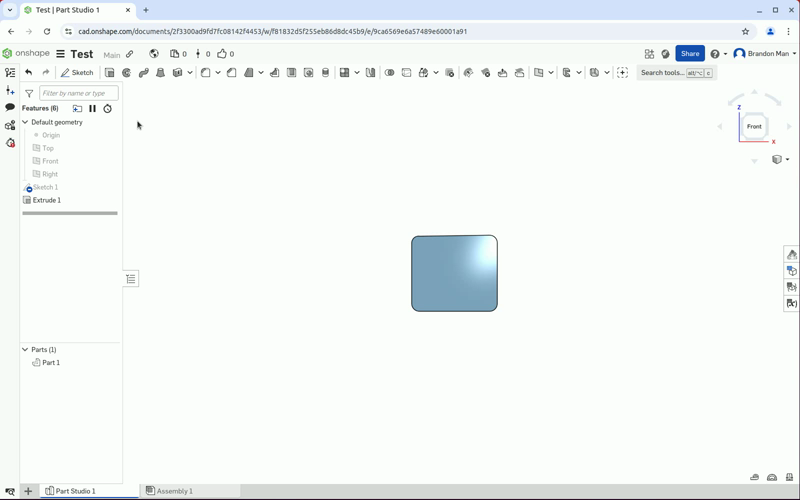
mouse_move(73, 189)
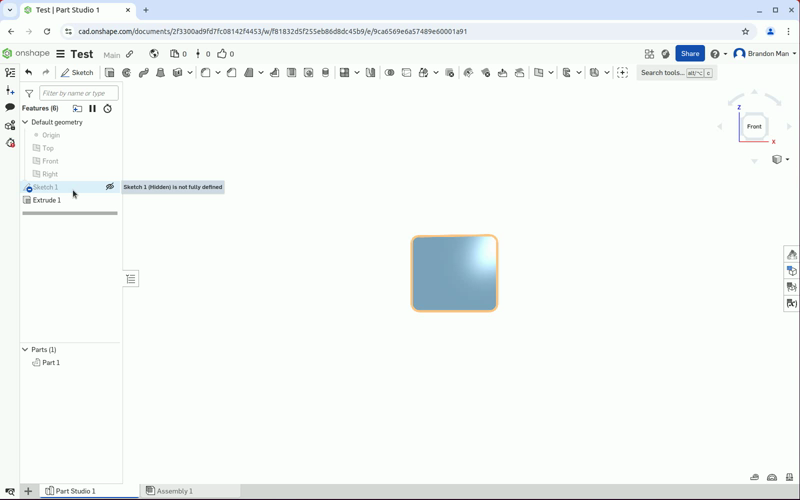
click(73, 189)
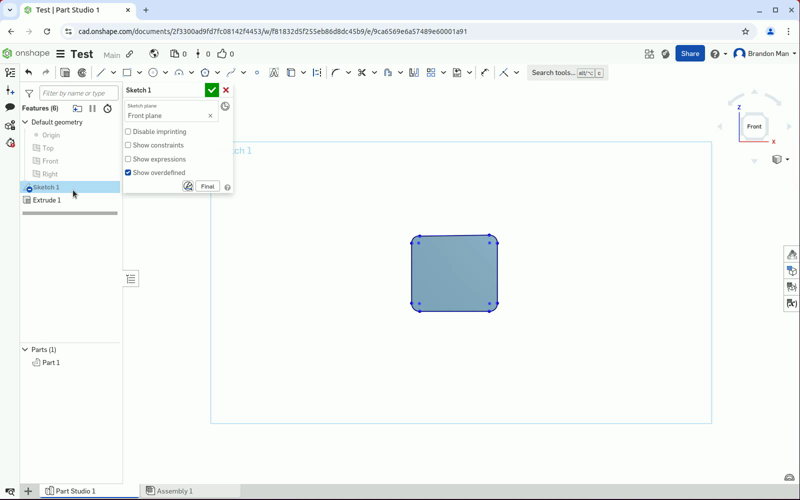
mouse_move(229, 92)
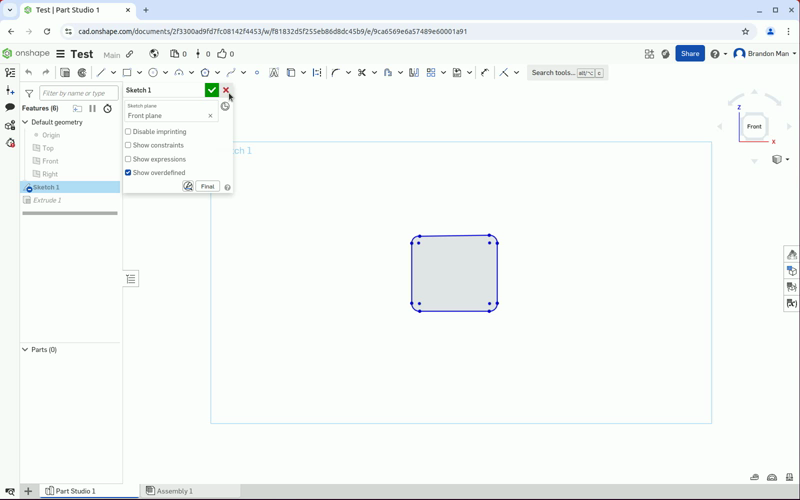
click(229, 92)
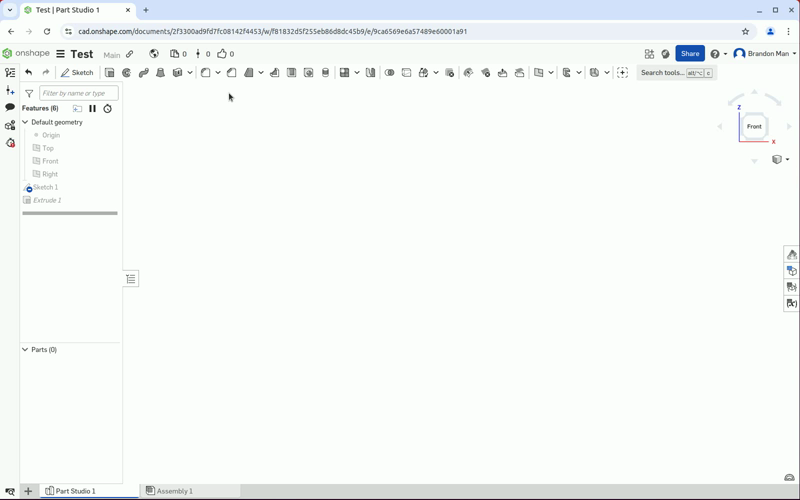
mouse_move(73, 352)
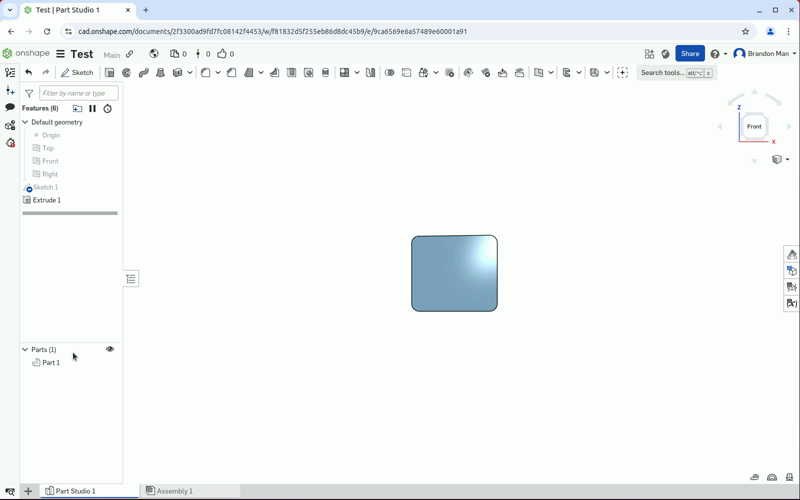
key(y)
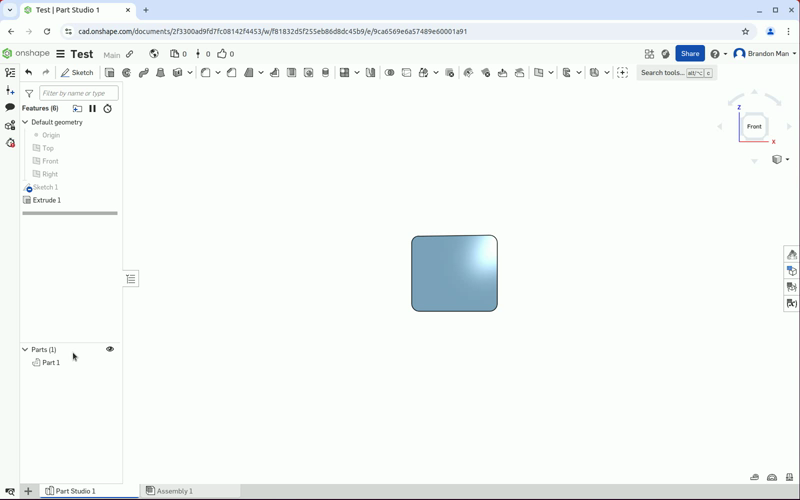
key(shift+p)
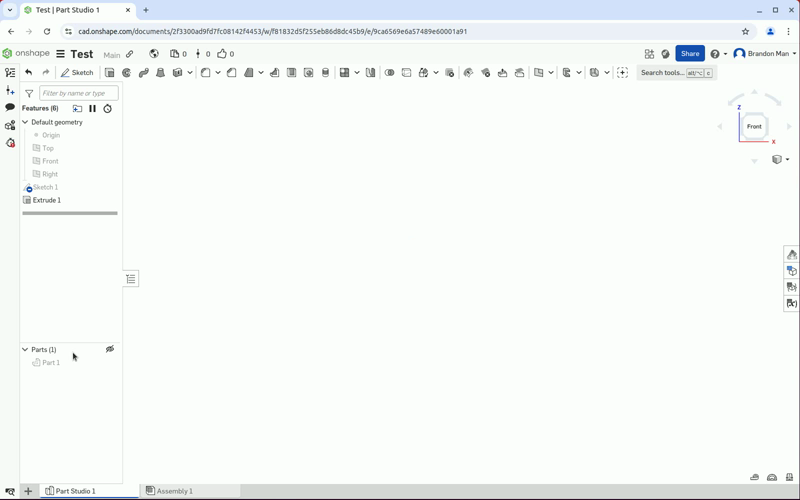
key(space)
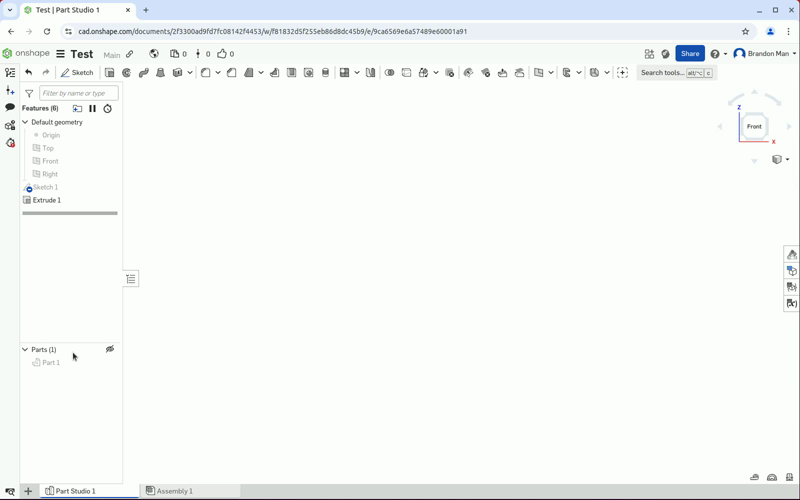
key_down(shift)
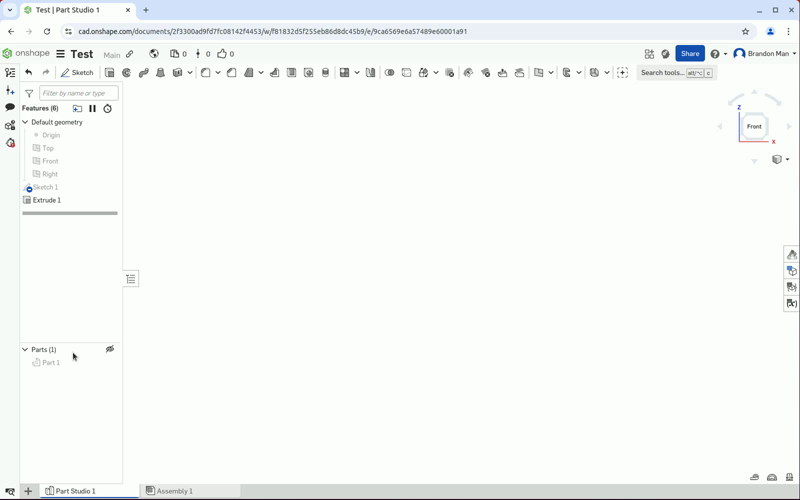
key(left)
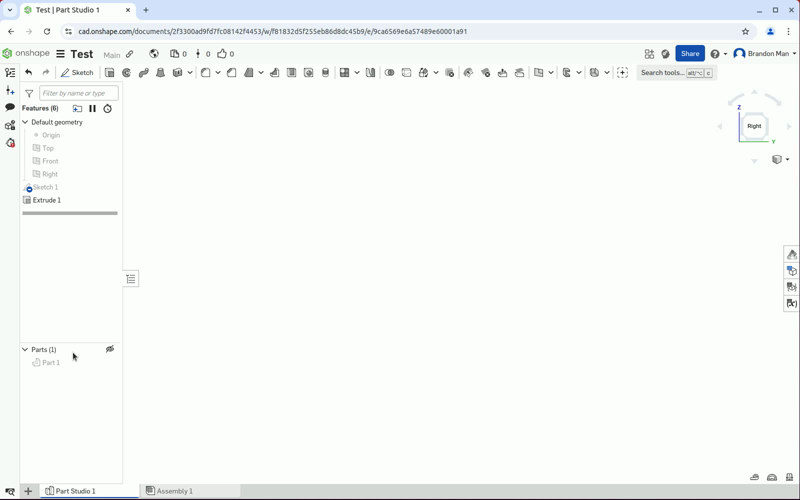
key_up(shift)
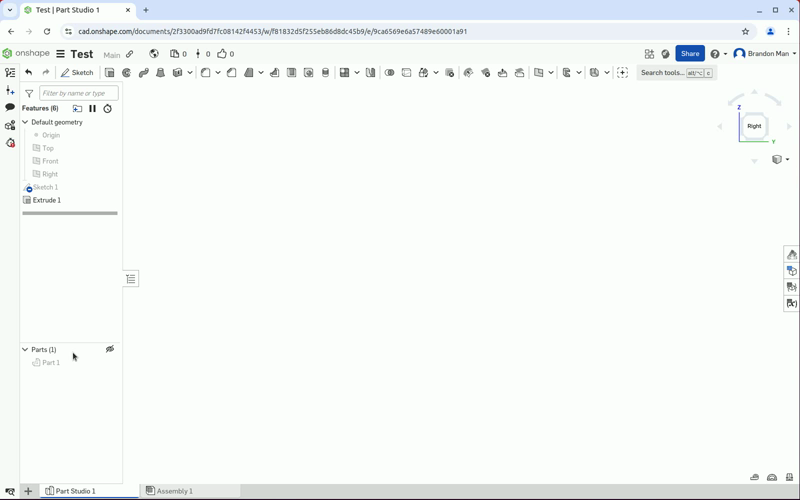
mouse_move(73, 352)
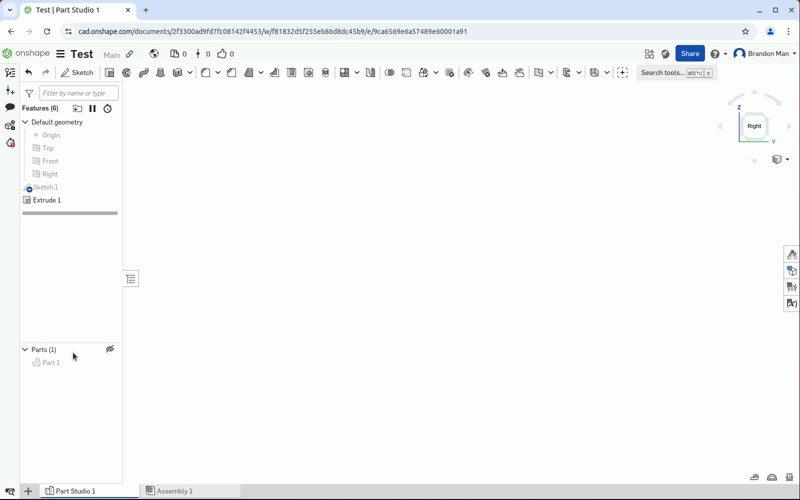
key(shift+y)
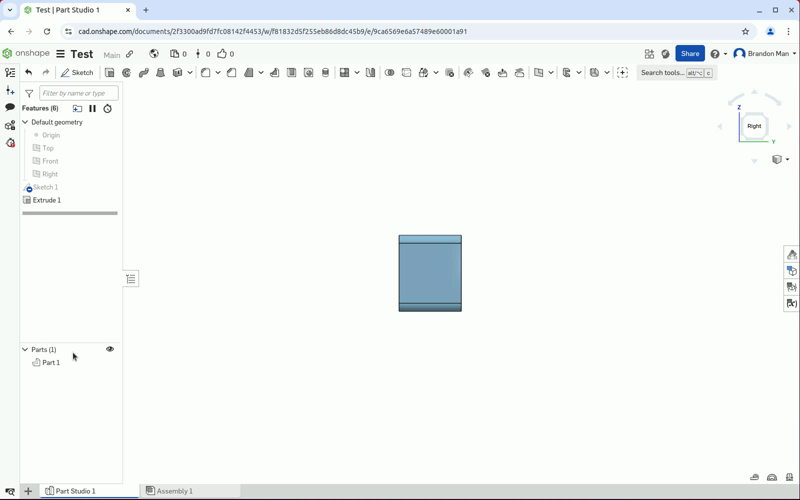
mouse_move(541, 75)
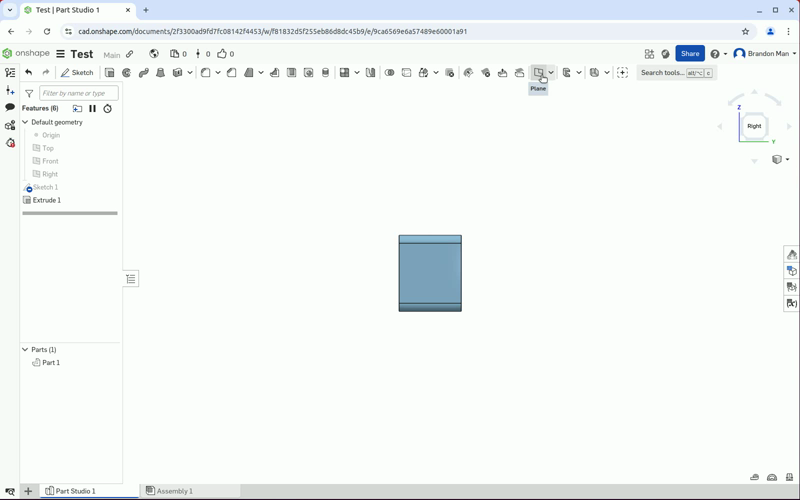
click(541, 75)
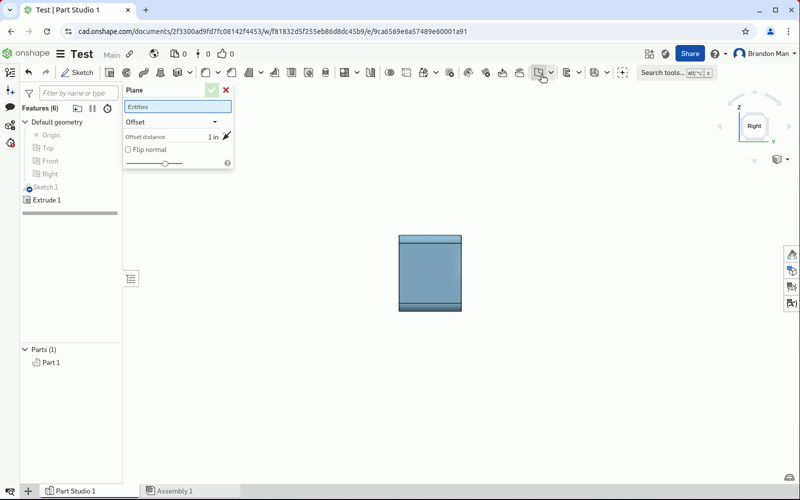
mouse_move(73, 176)
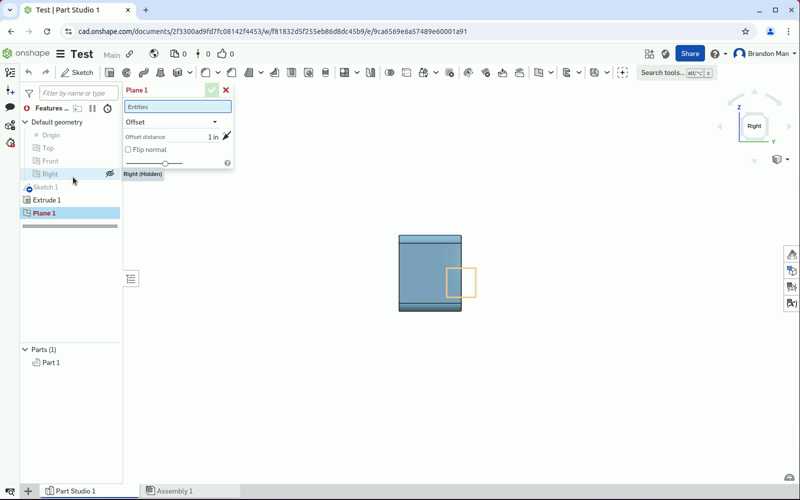
click(73, 176)
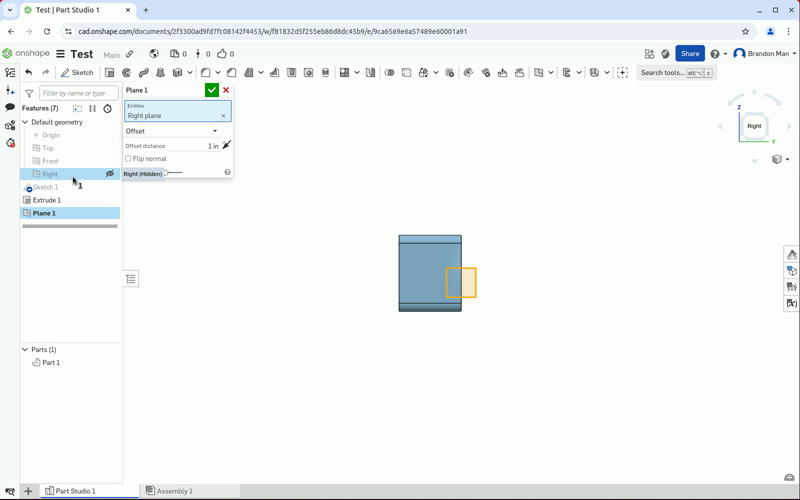
key(tab, 2)
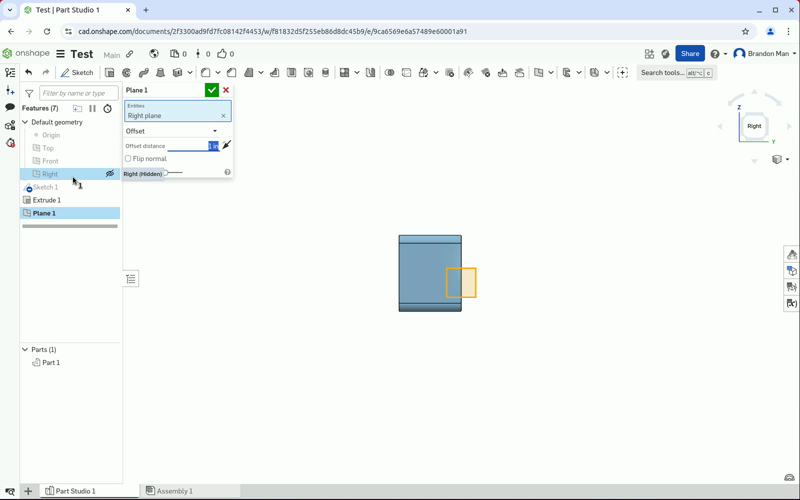
text(10.106)
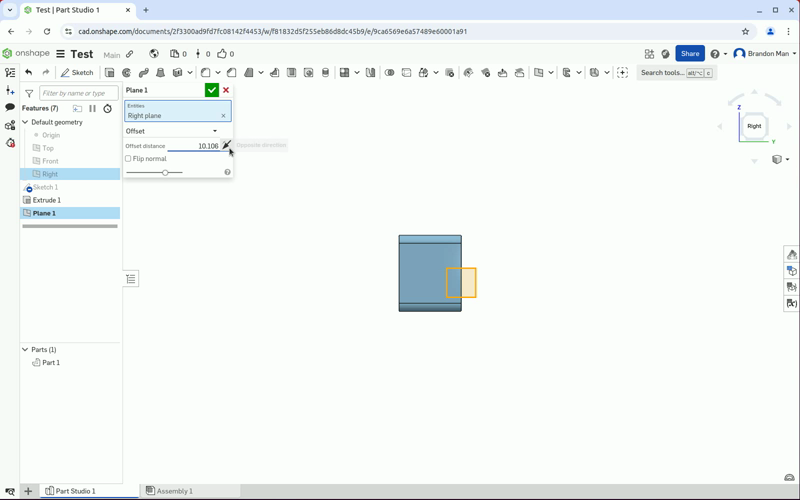
mouse_move(229, 147)
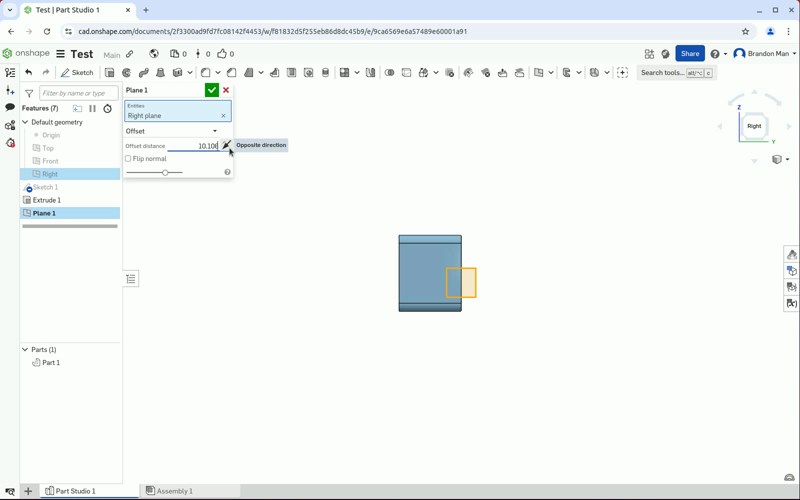
click(229, 147)
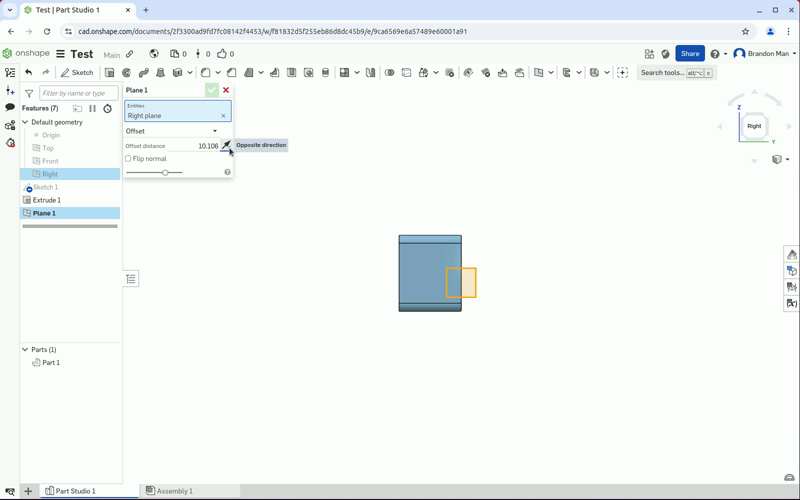
key(enter, 2)
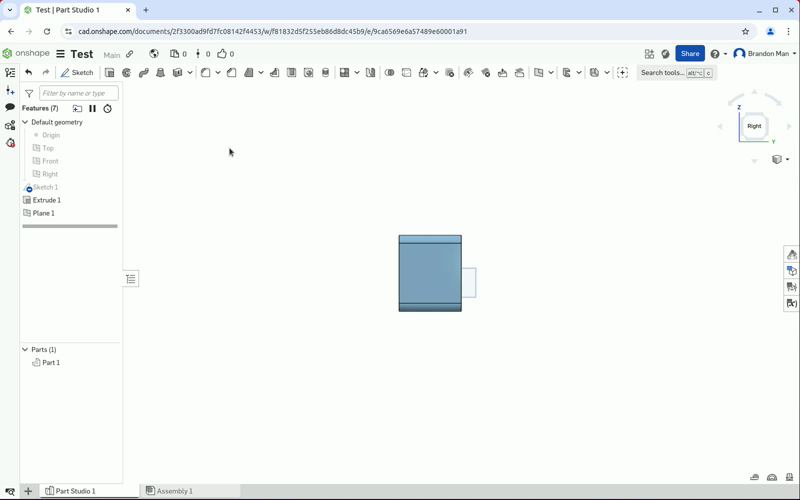
key(shift+s)
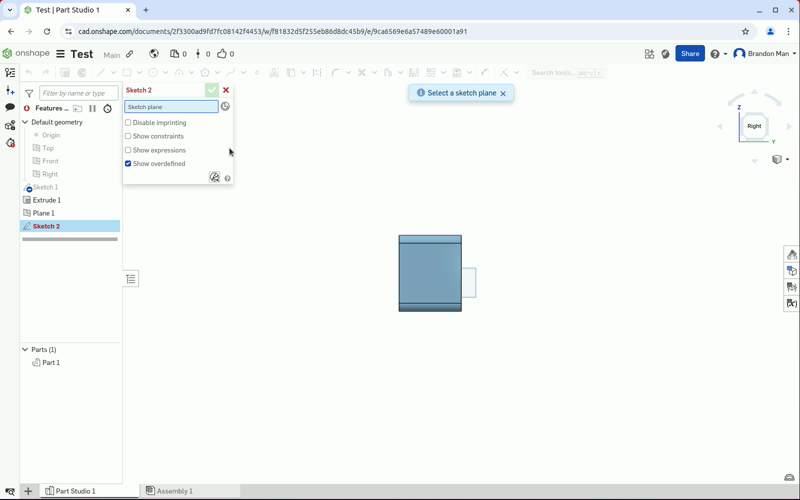
mouse_move(73, 215)
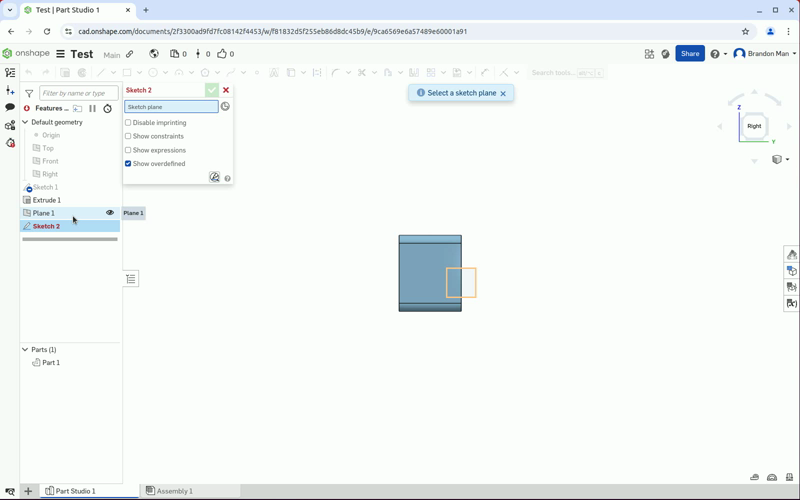
click(73, 215)
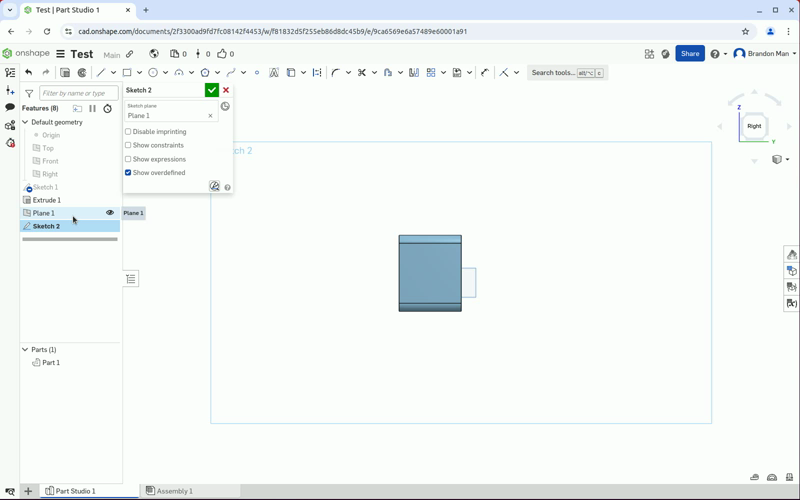
mouse_move(73, 352)
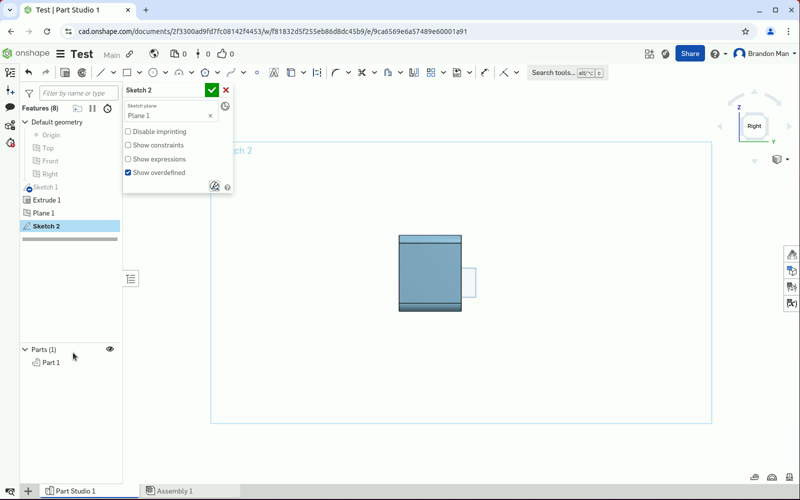
key(y)
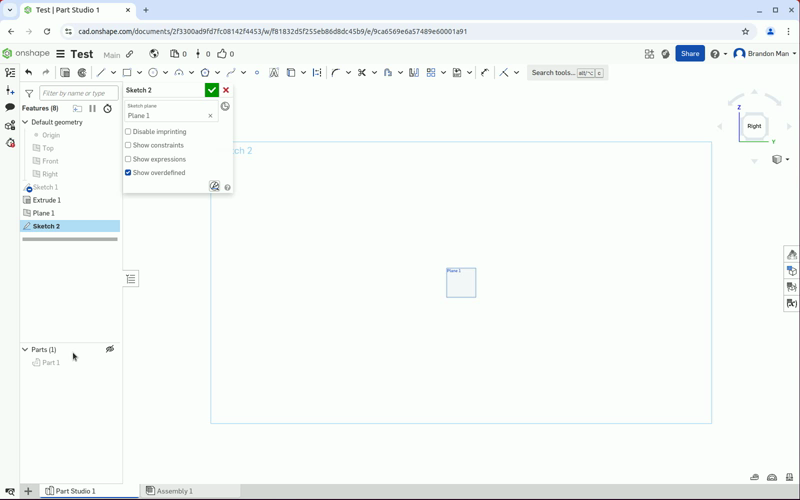
key(l)
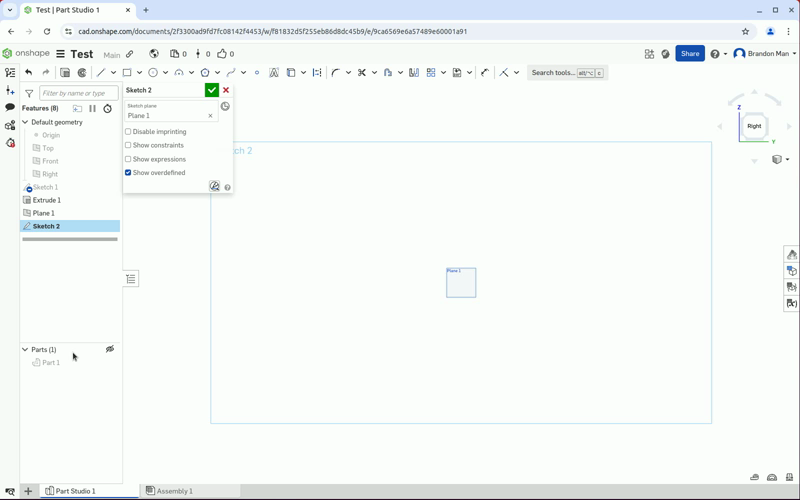
key_down(shift)
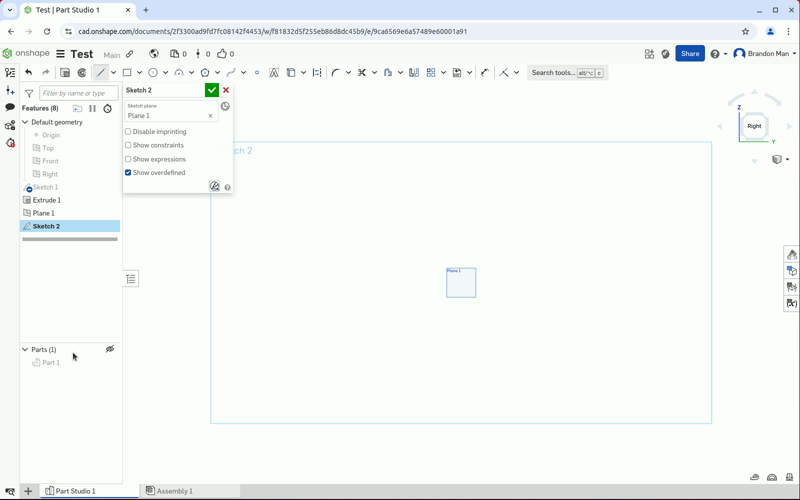
mouse_move(410, 257)
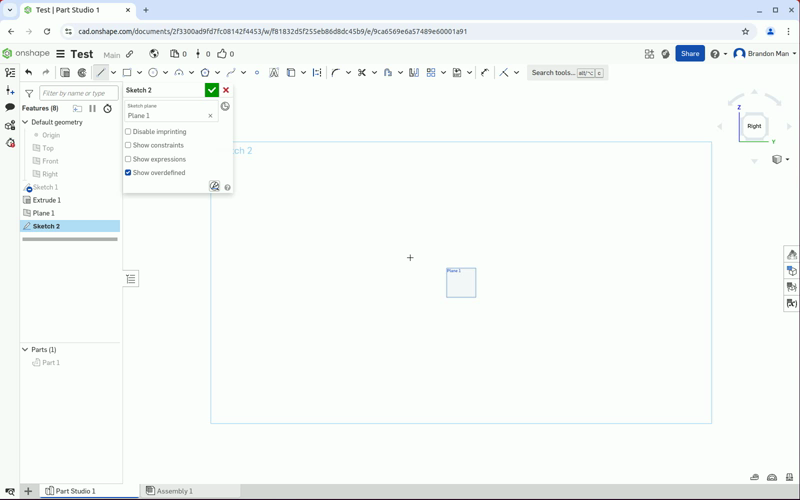
click(410, 257)
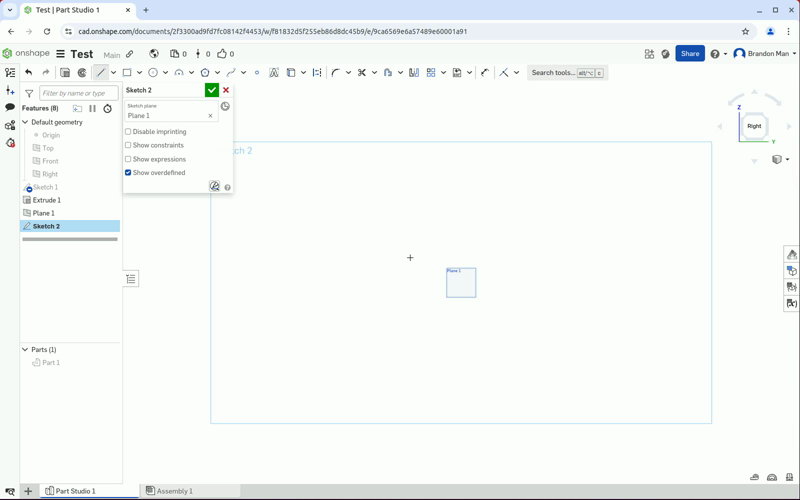
key_up(shift)
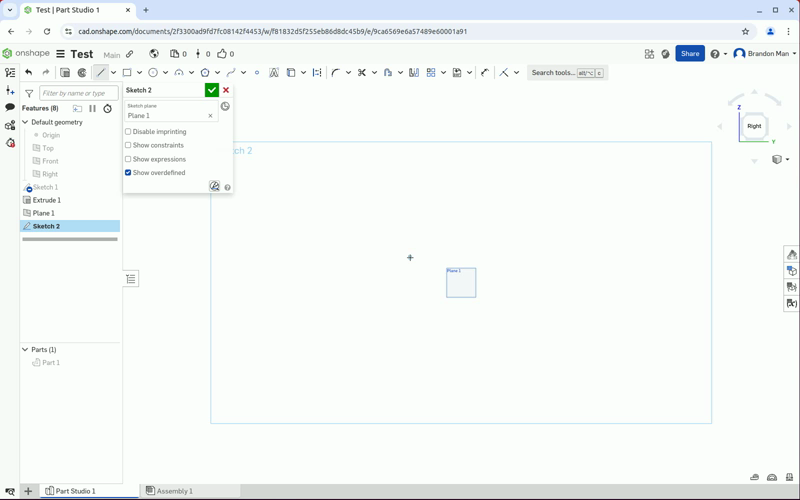
key_down(shift)
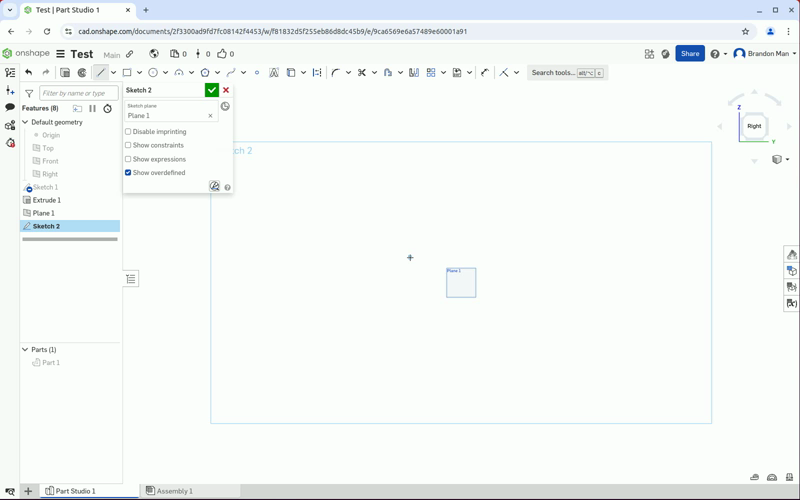
mouse_move(440, 257)
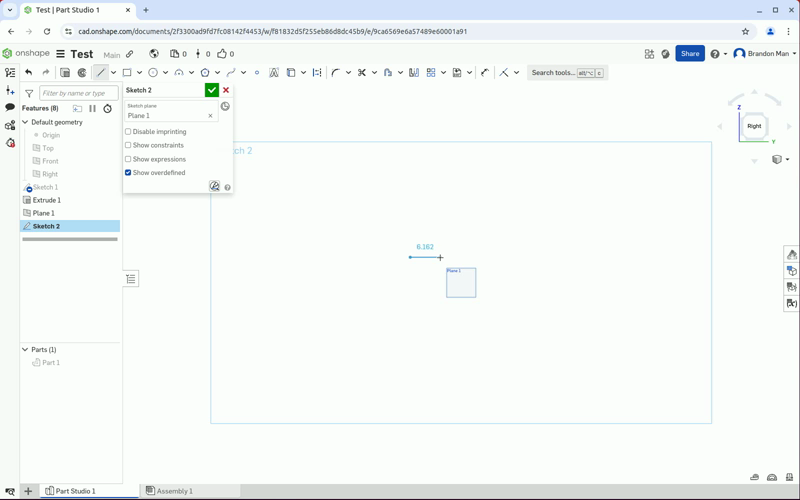
mouse_move(416, 264)
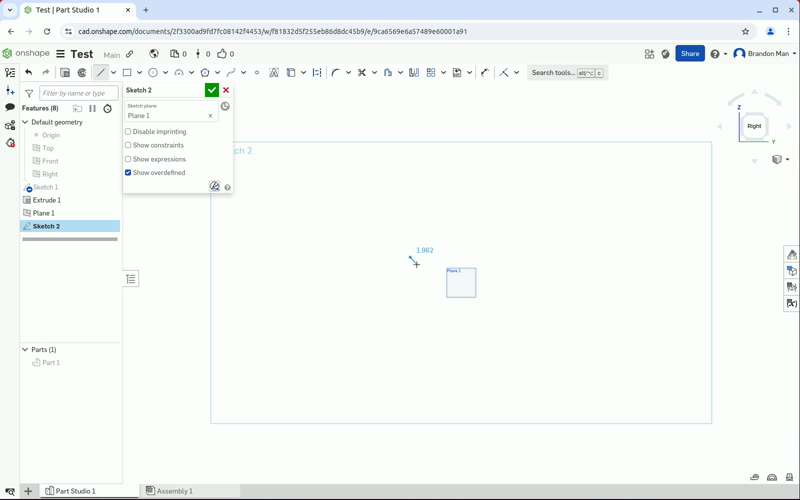
click(416, 264)
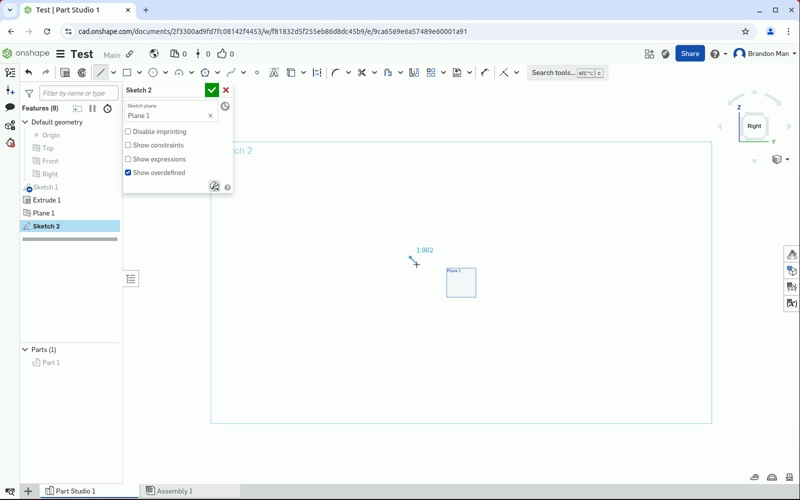
key_up(shift)
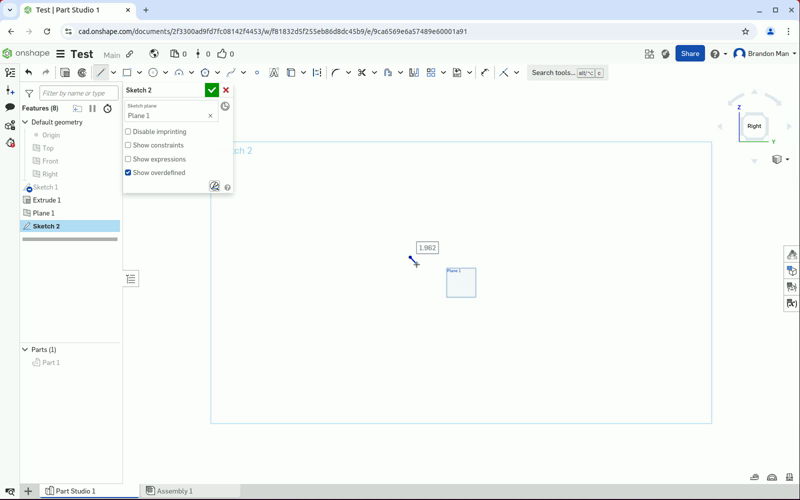
key_down(shift)
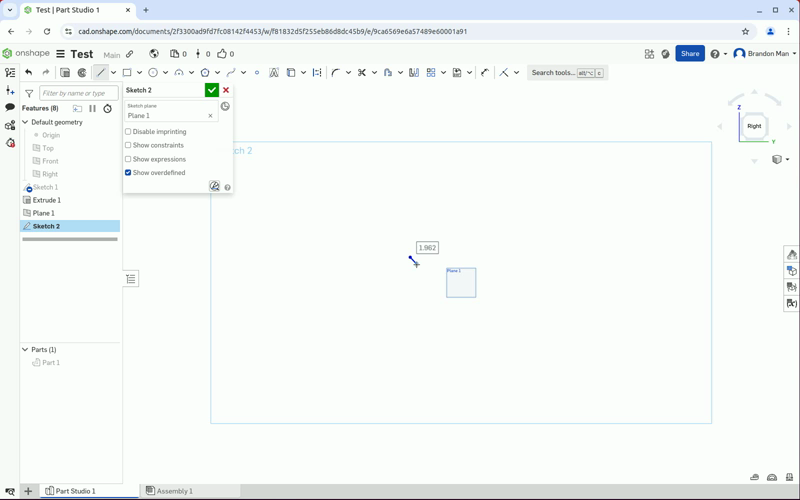
mouse_move(447, 264)
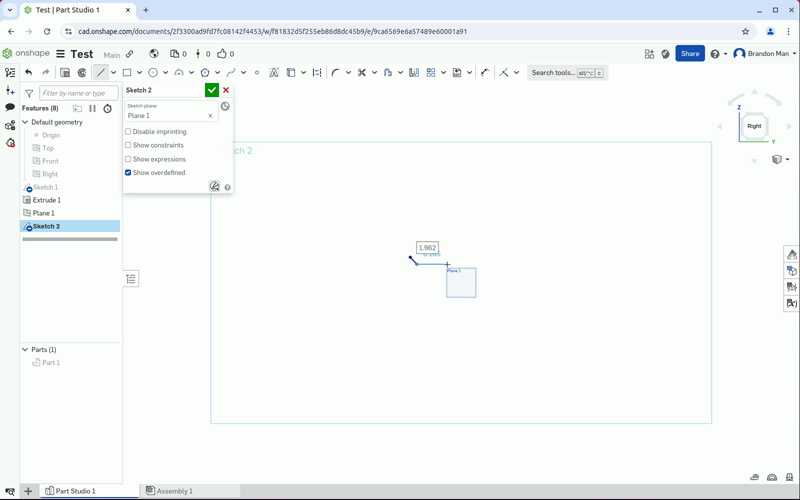
mouse_move(442, 264)
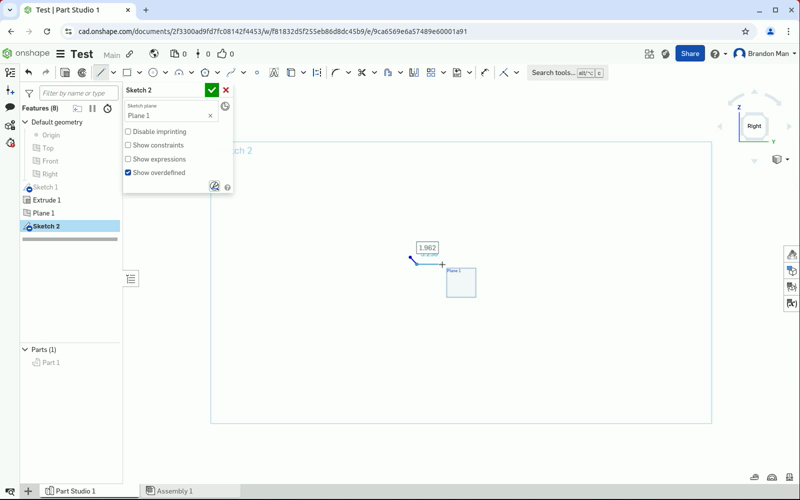
click(442, 264)
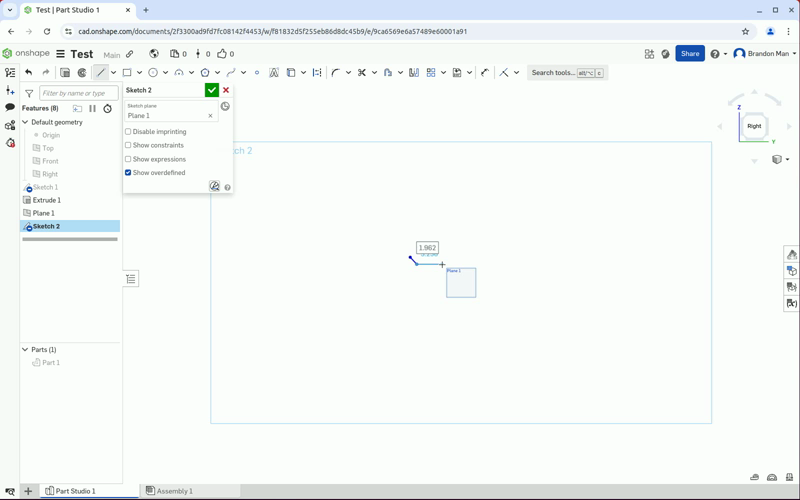
key_up(shift)
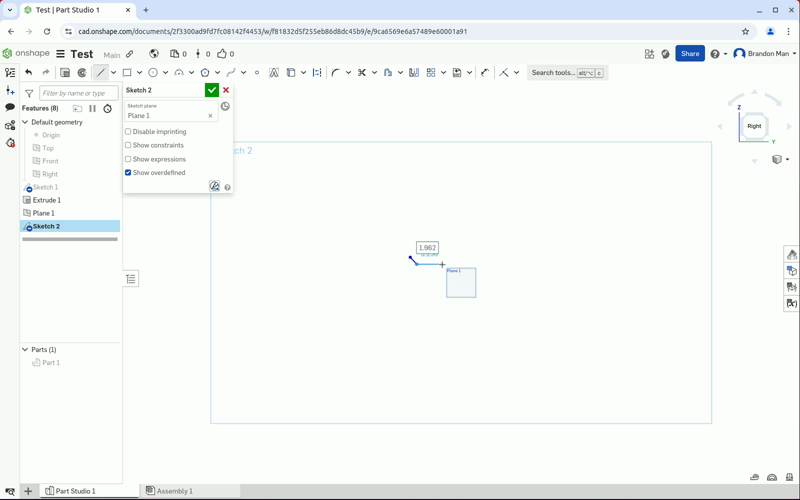
key_down(shift)
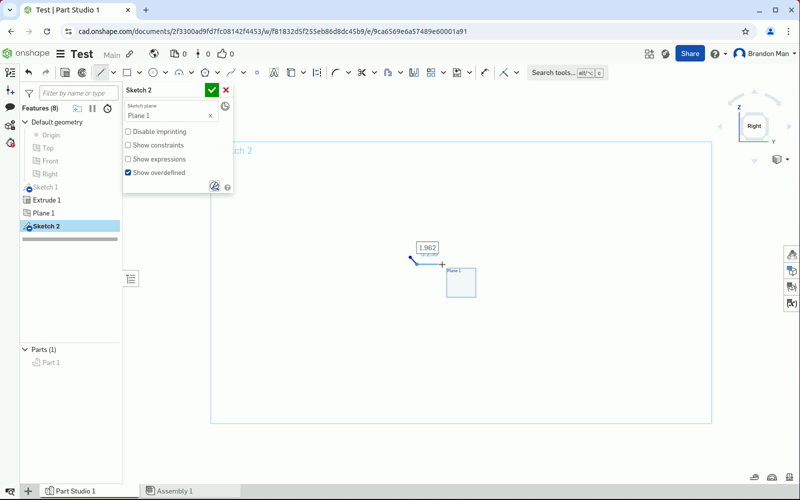
mouse_move(472, 264)
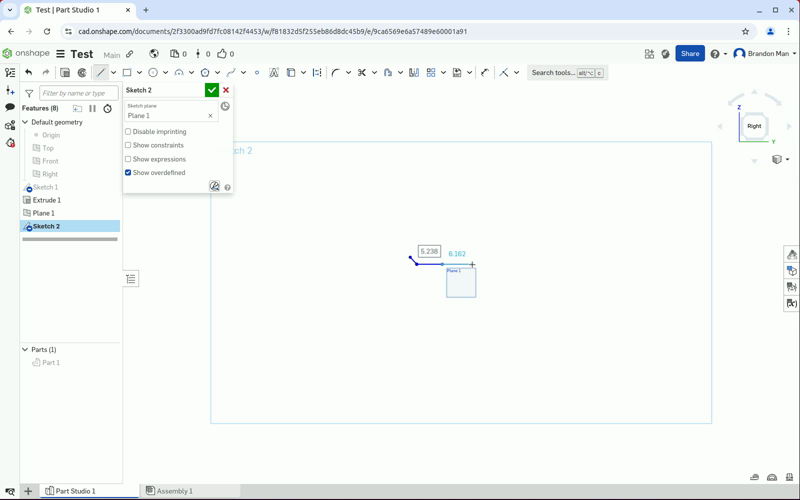
mouse_move(449, 257)
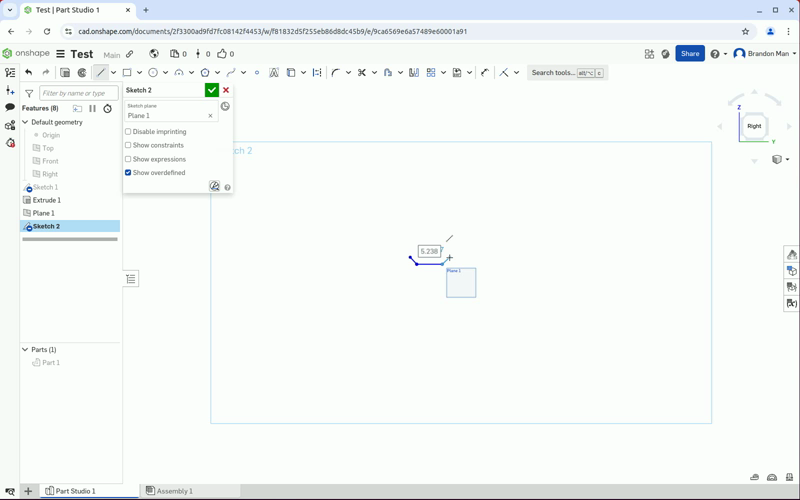
click(449, 257)
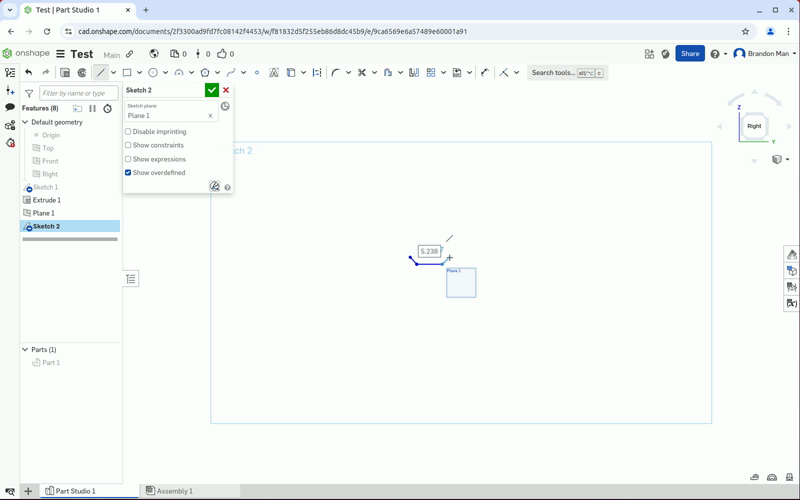
key_up(shift)
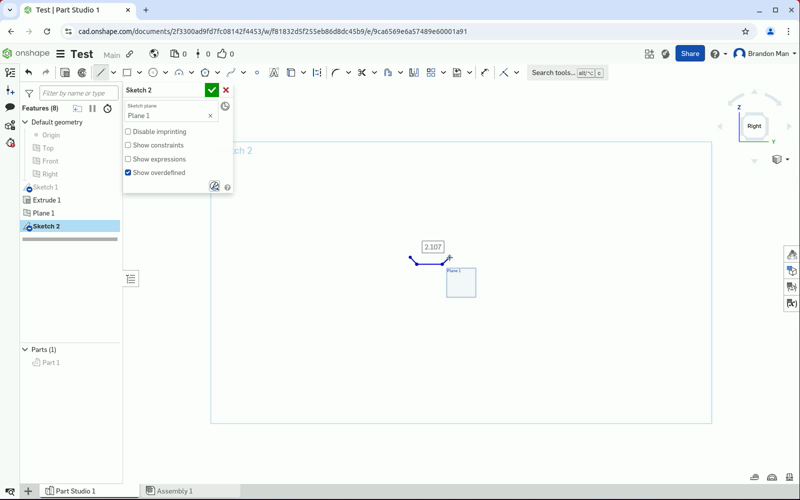
key_down(shift)
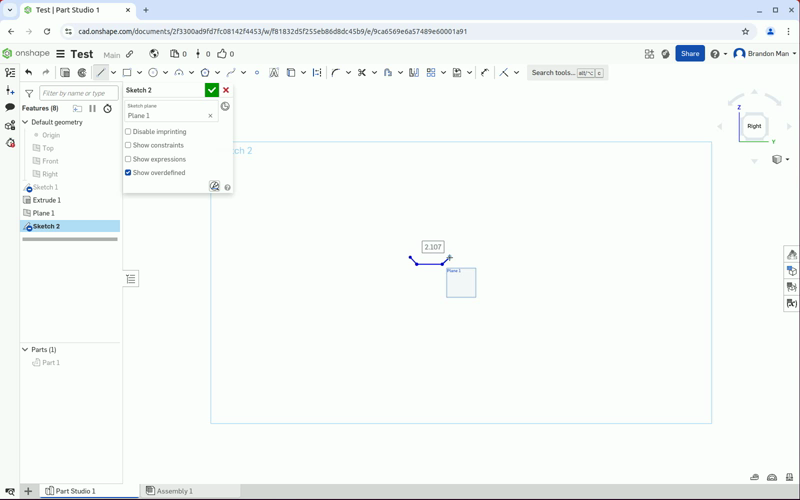
mouse_move(479, 257)
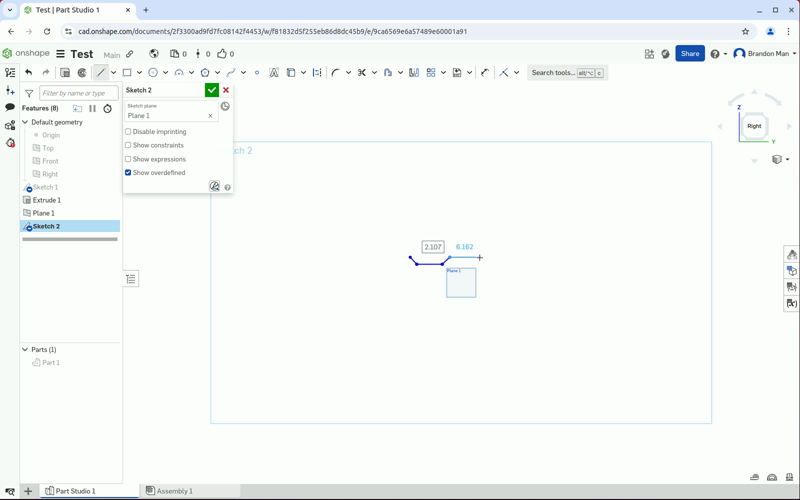
mouse_move(442, 251)
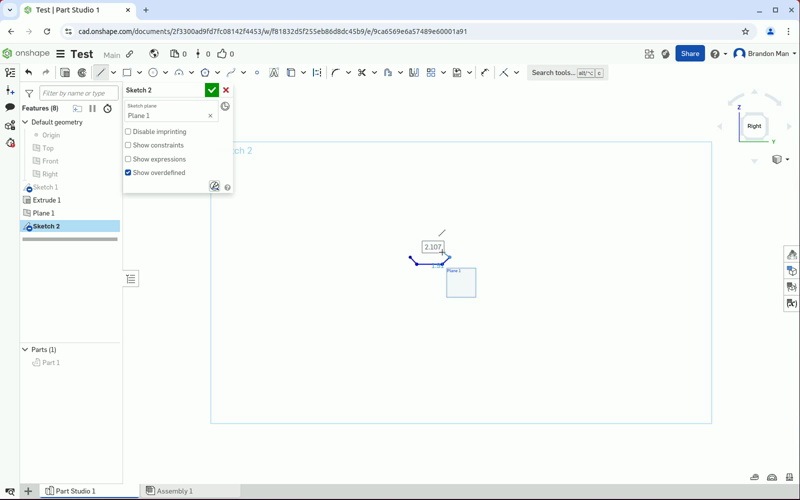
click(442, 251)
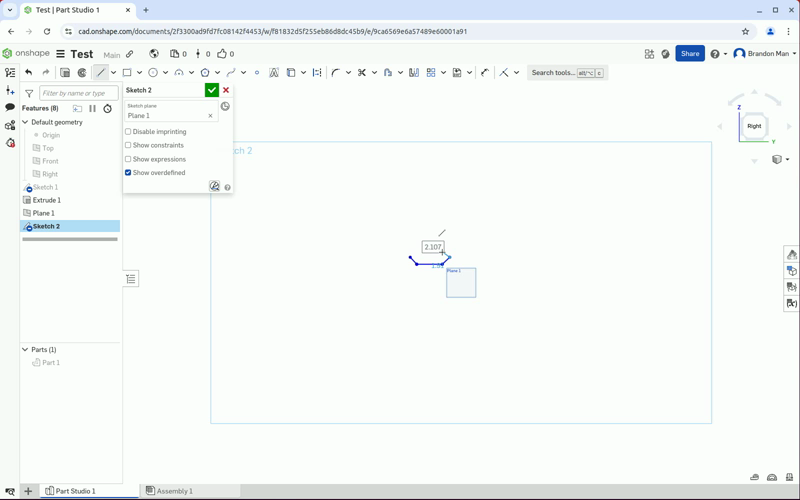
key_up(shift)
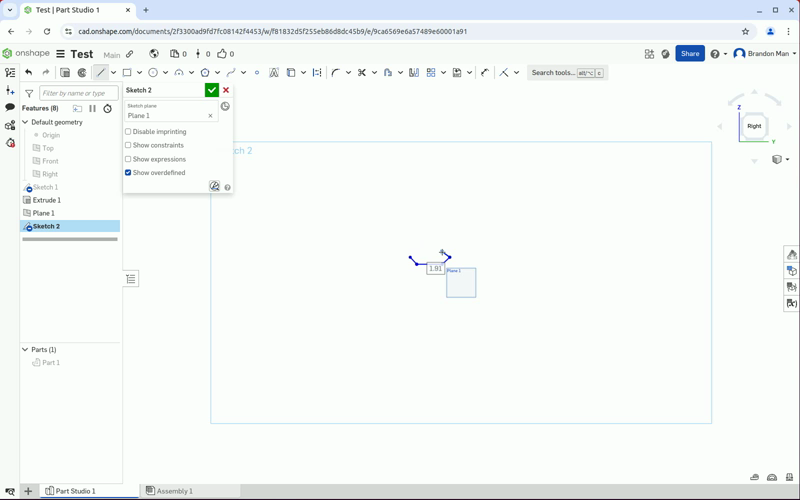
key_down(shift)
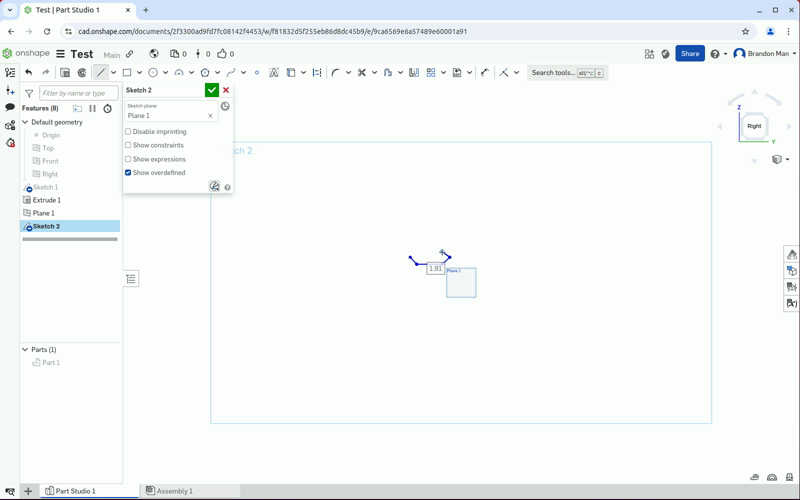
mouse_move(472, 251)
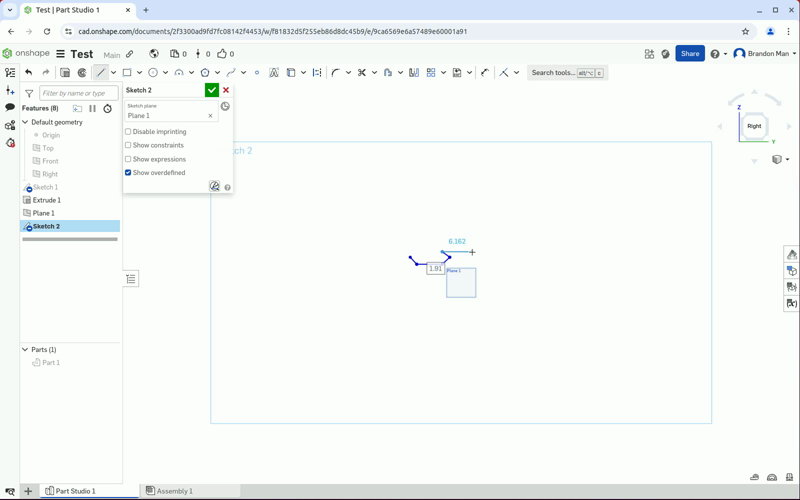
mouse_move(416, 251)
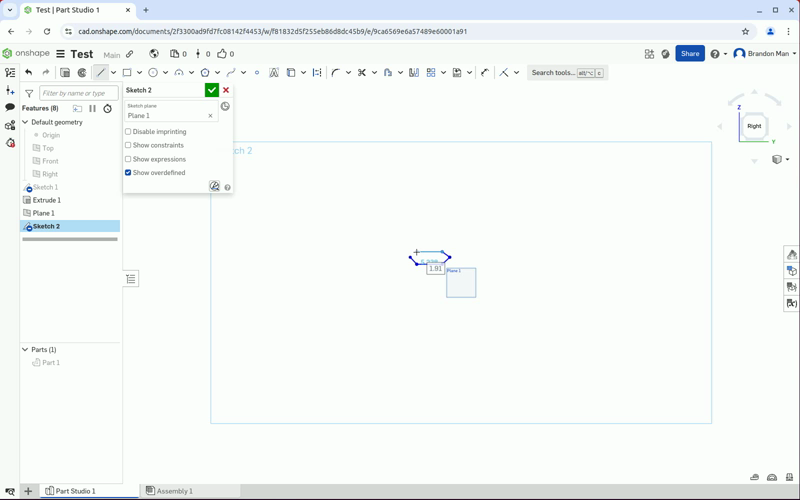
click(416, 251)
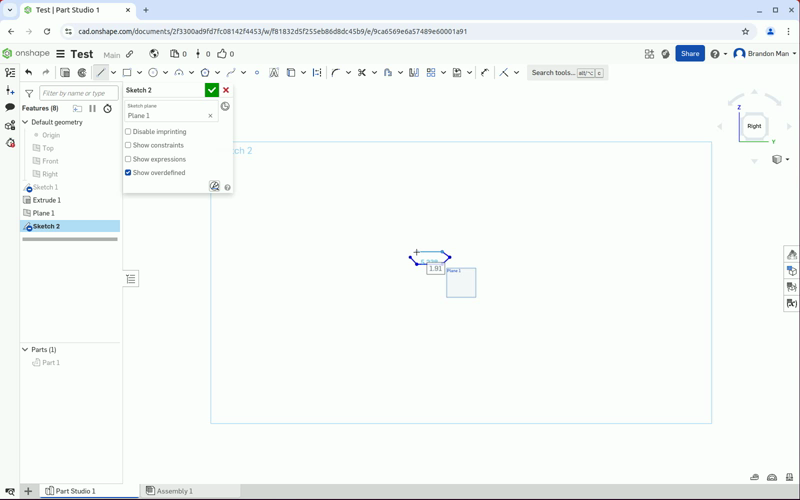
key_up(shift)
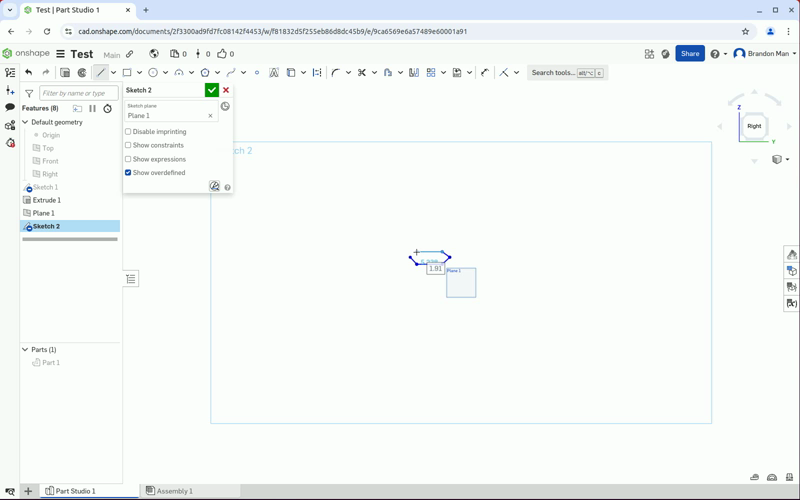
mouse_move(447, 251)
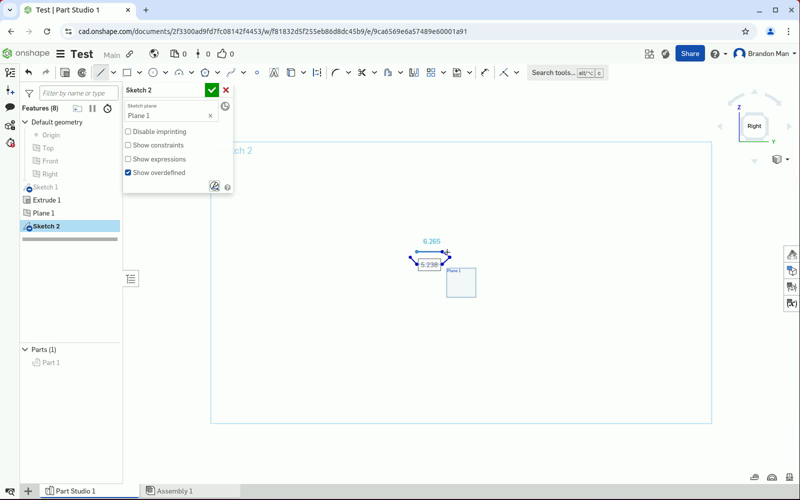
key_down(shift)
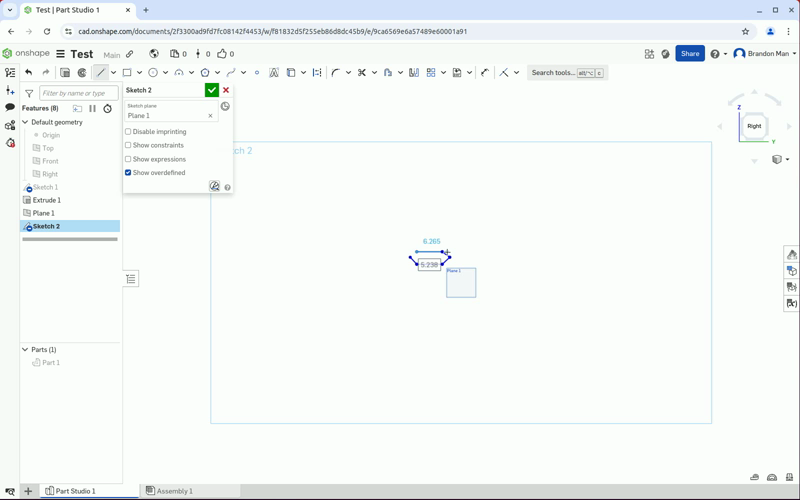
mouse_move(410, 257)
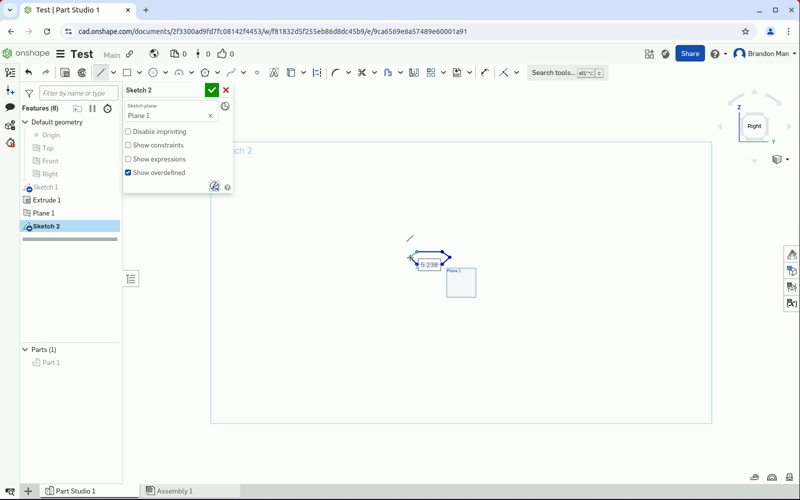
key_up(shift)
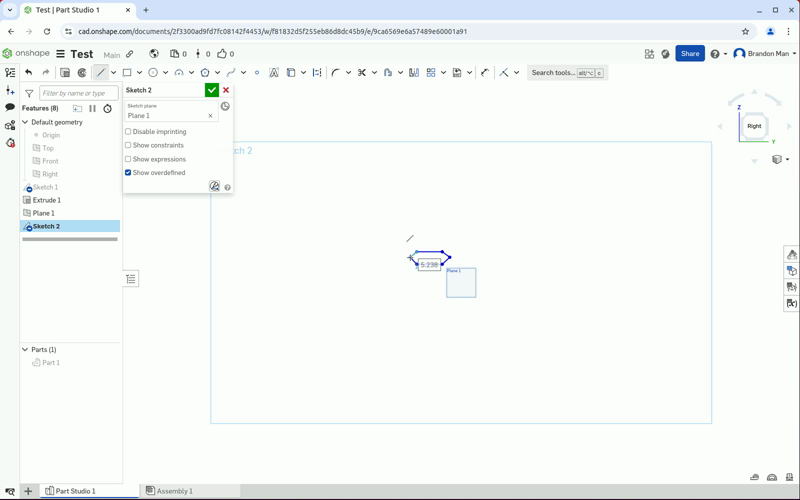
click(410, 257)
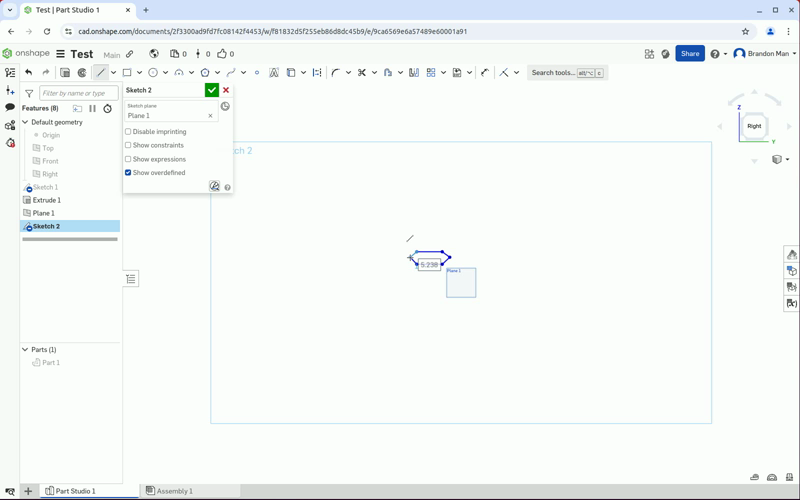
key(esc)
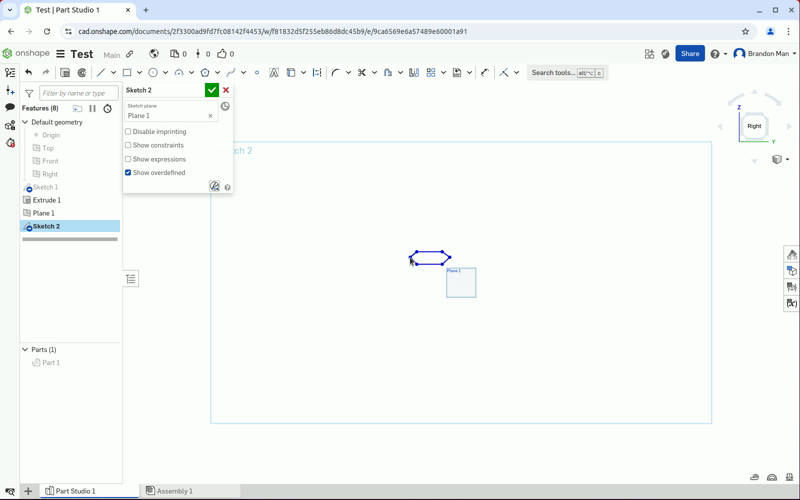
key(c)
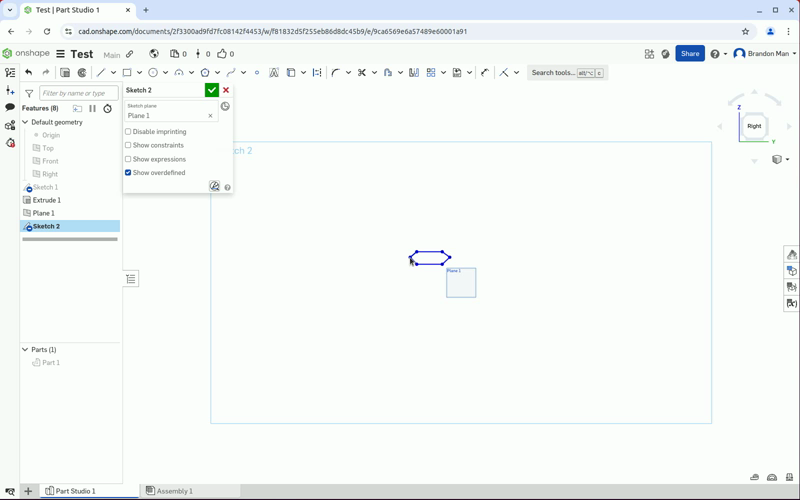
key_down(shift)
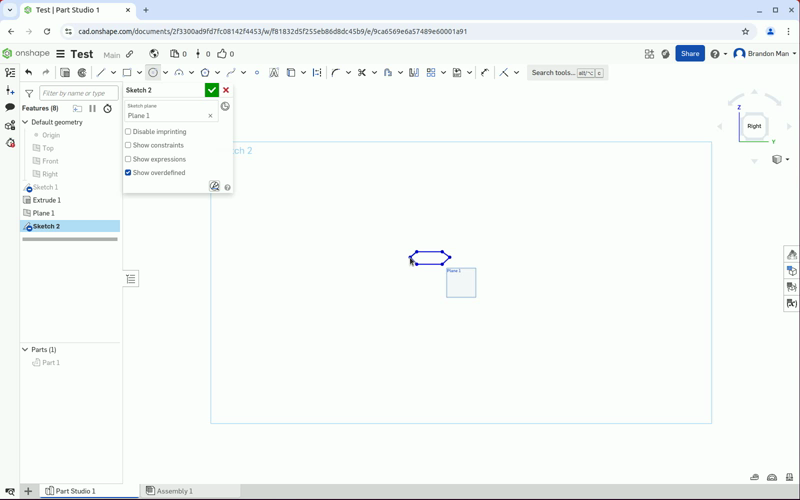
mouse_move(421, 257)
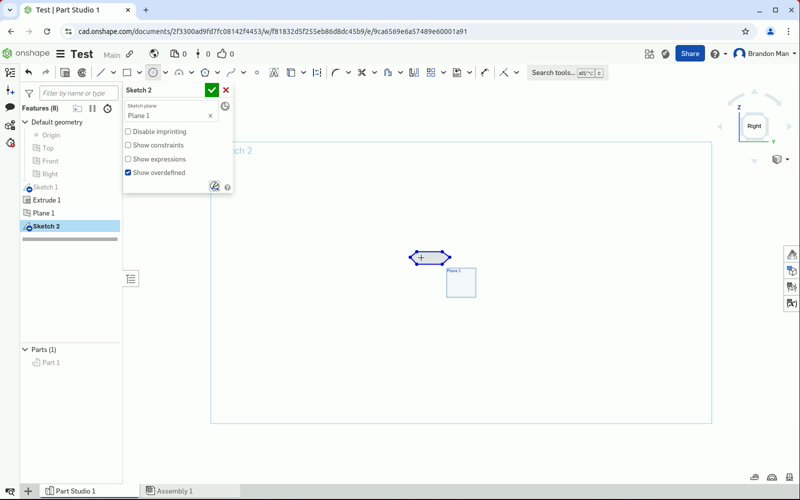
click(421, 257)
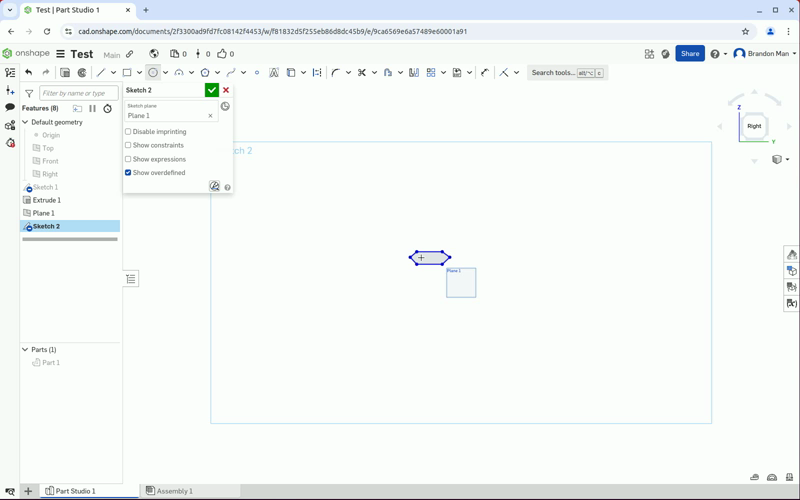
key_up(shift)
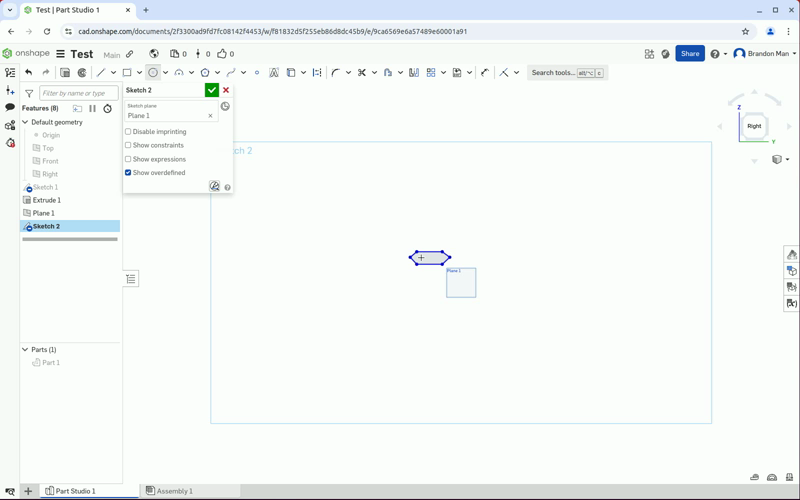
mouse_move(423, 257)
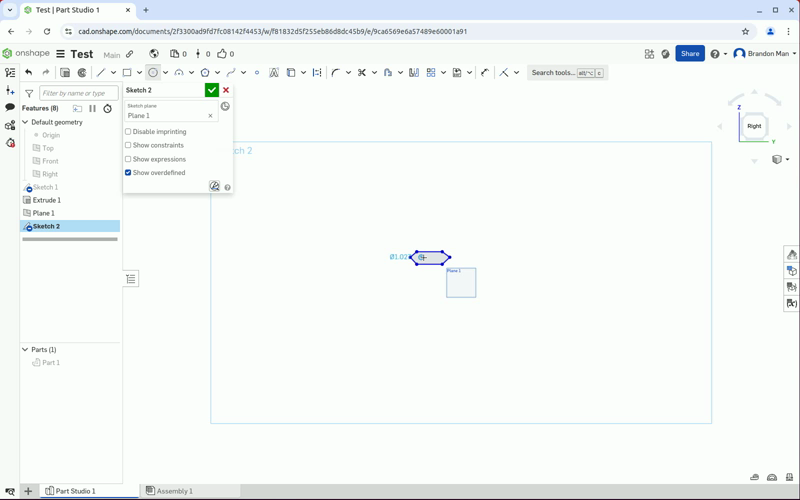
scroll(6)
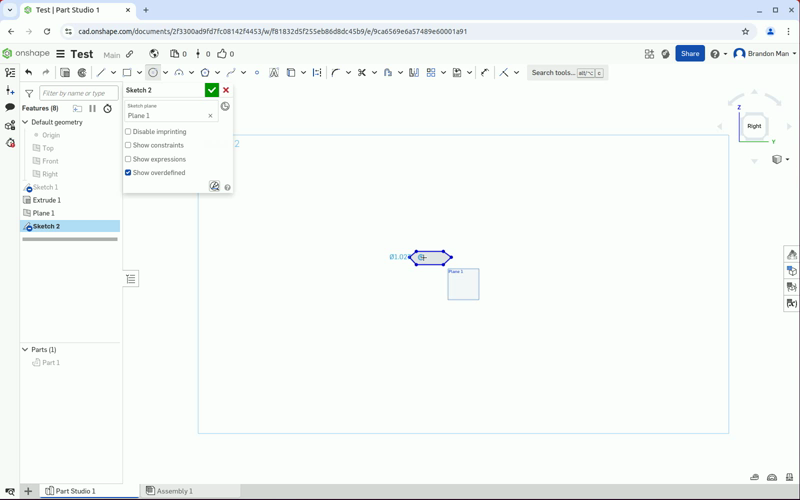
scroll(6)
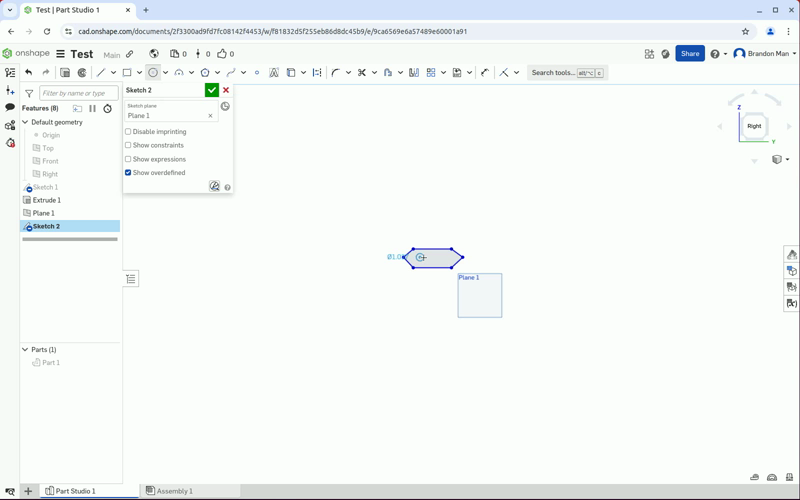
scroll(6)
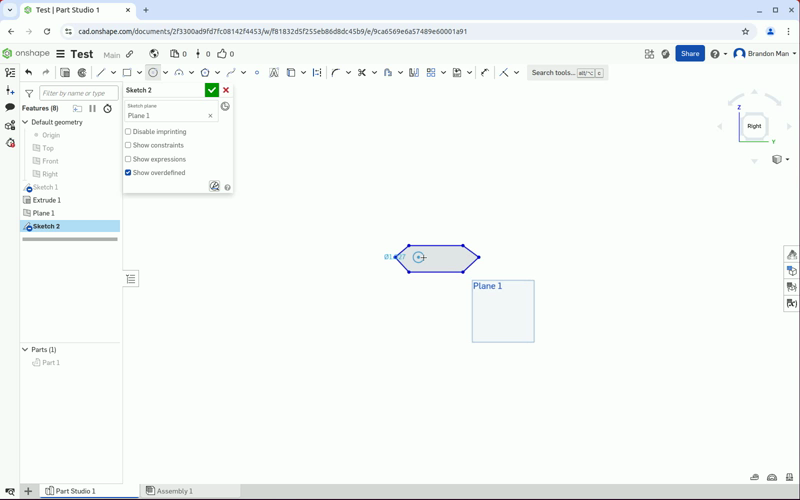
scroll(6)
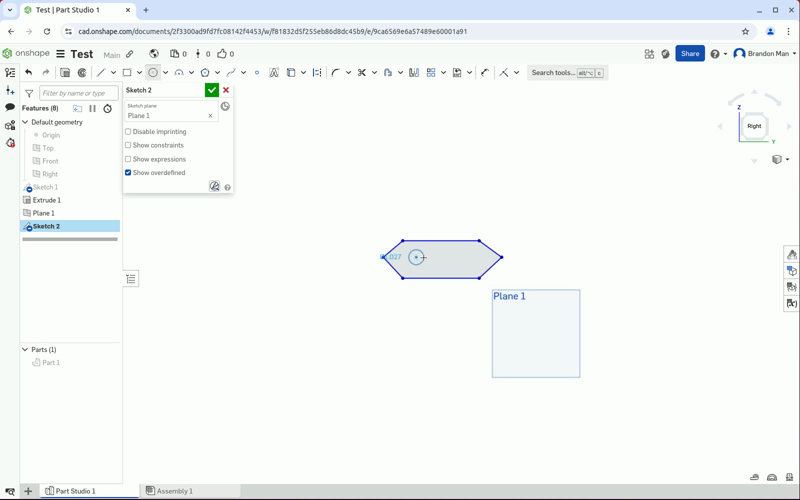
scroll(6)
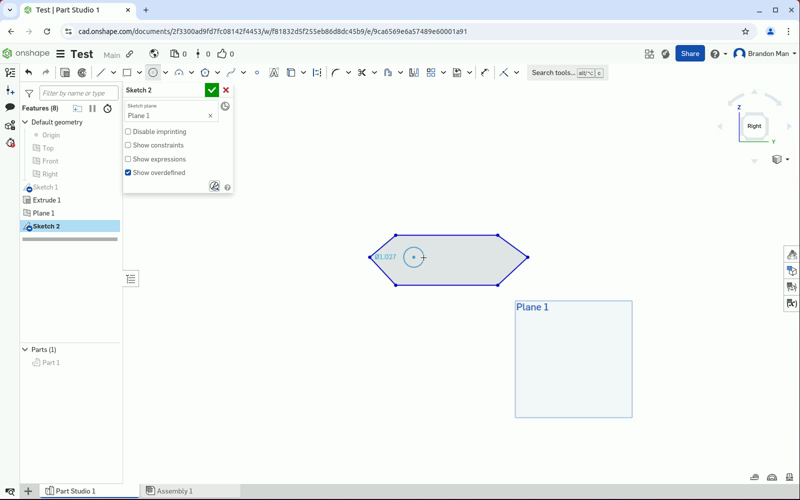
scroll(6)
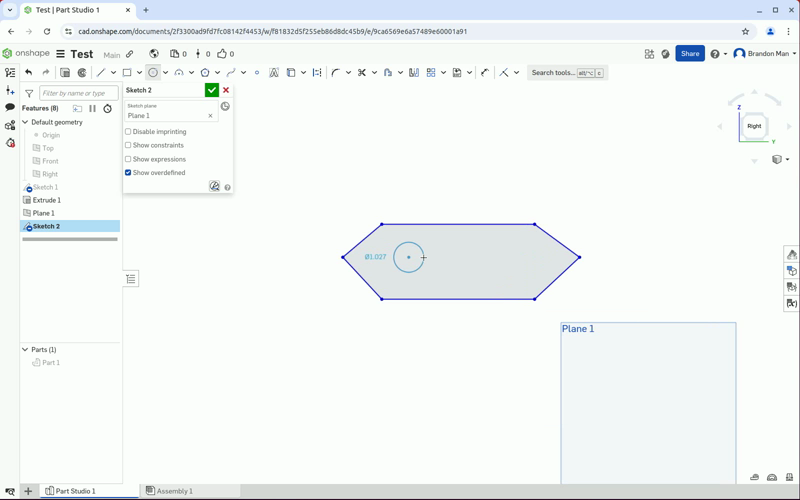
scroll(6)
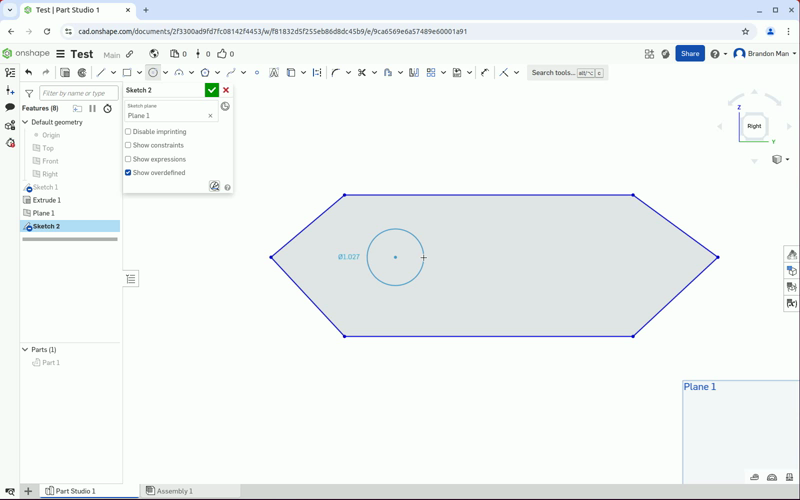
click(423, 257)
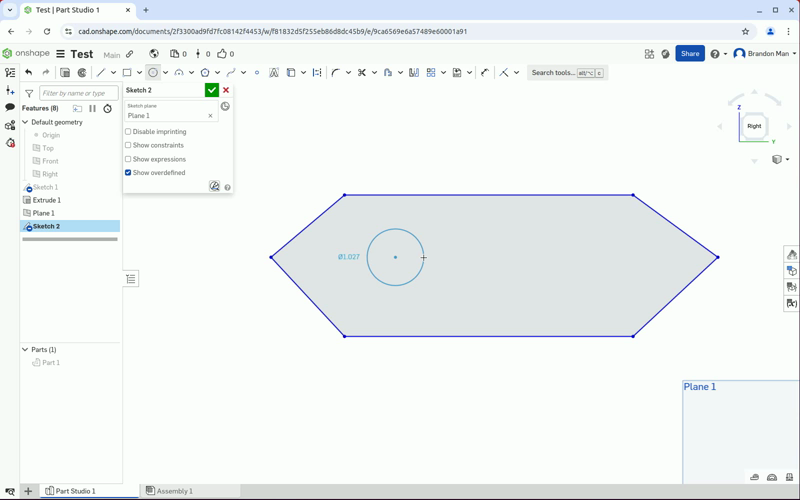
scroll(-6)
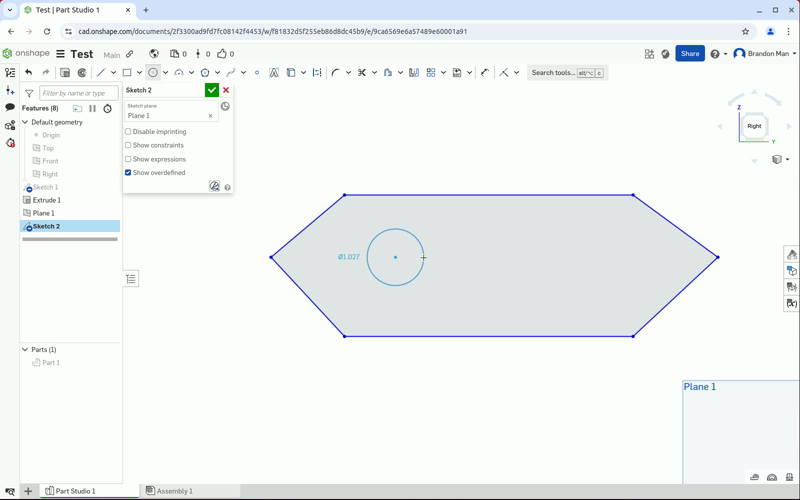
scroll(-6)
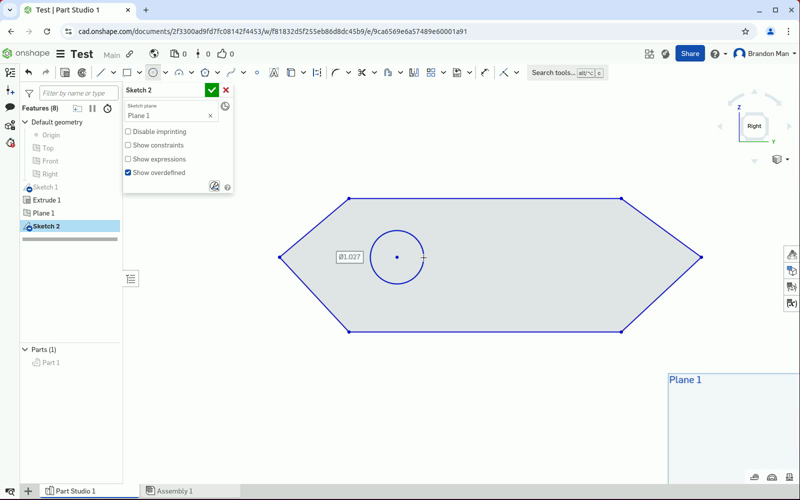
scroll(-6)
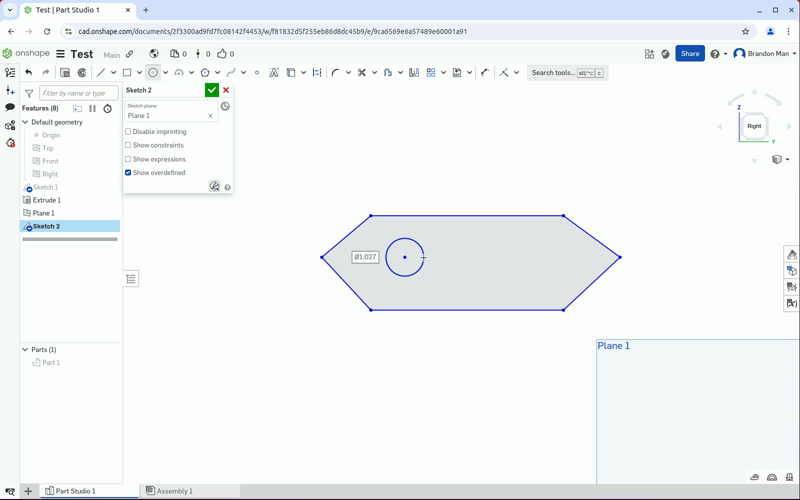
scroll(-6)
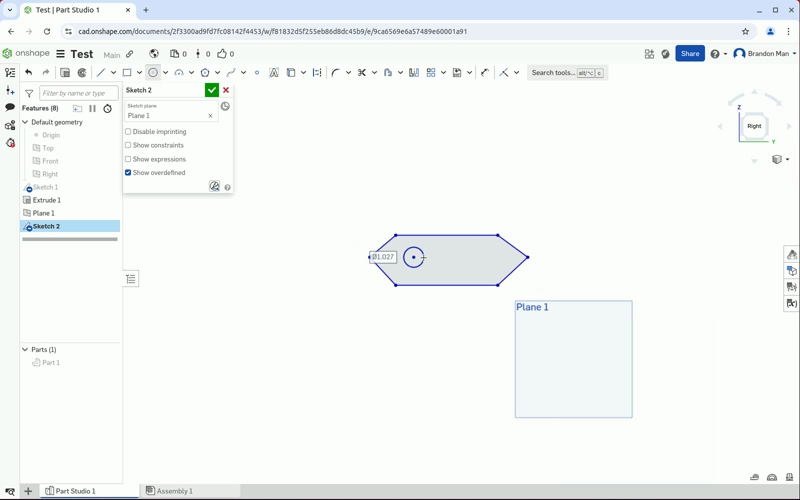
scroll(-6)
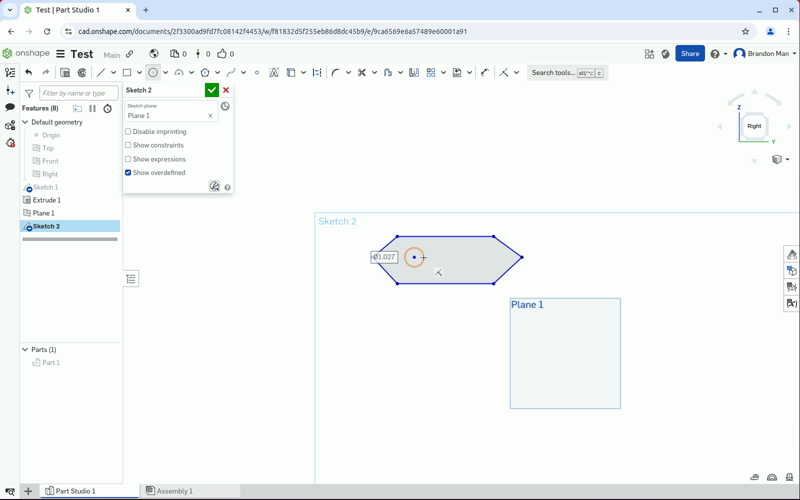
scroll(-6)
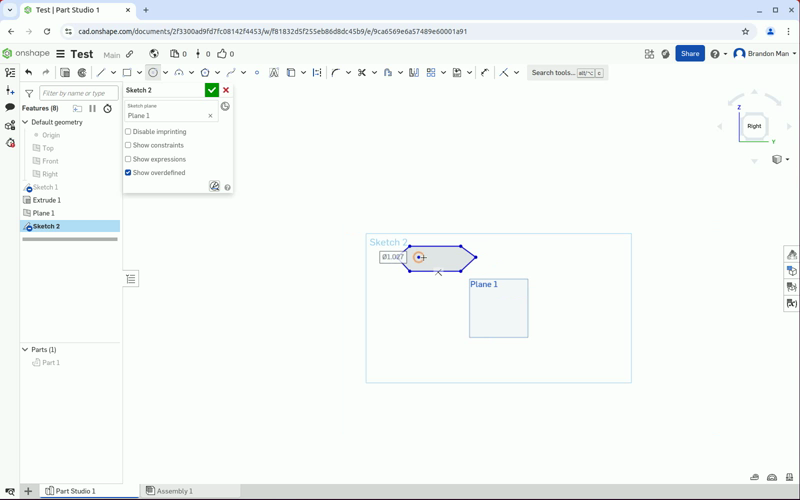
scroll(-6)
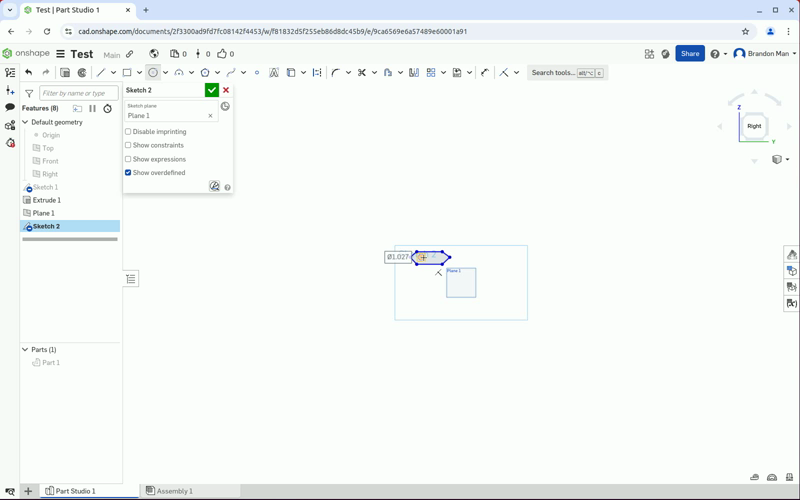
key(esc)
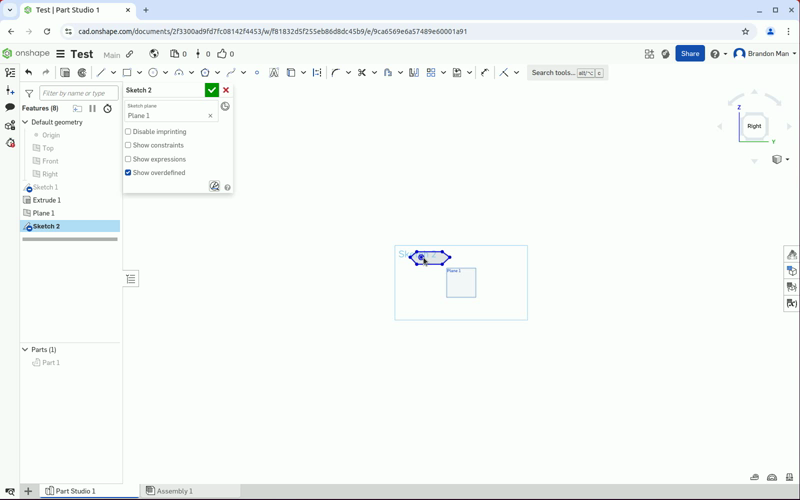
key(c)
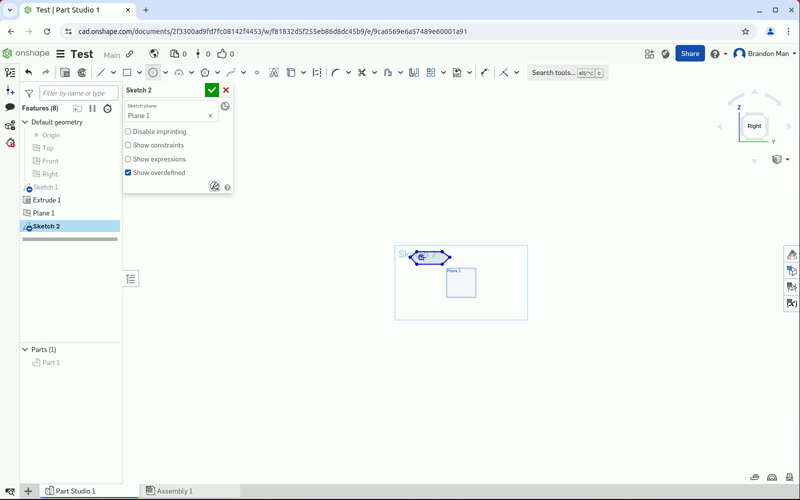
key_down(shift)
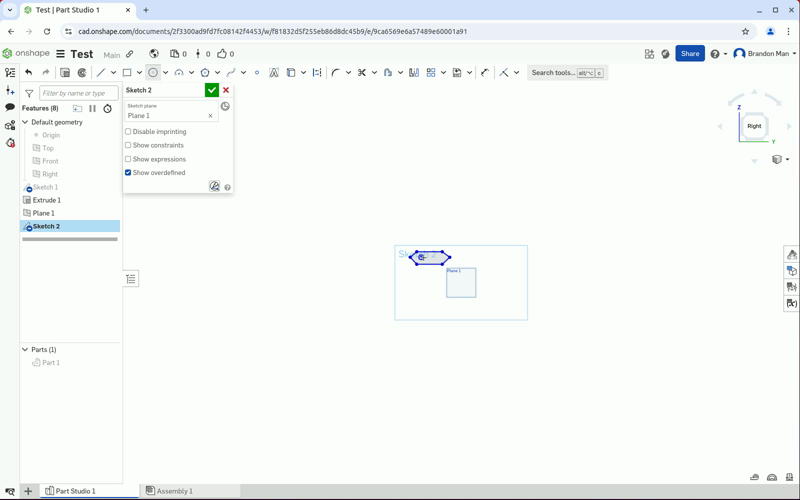
mouse_move(437, 257)
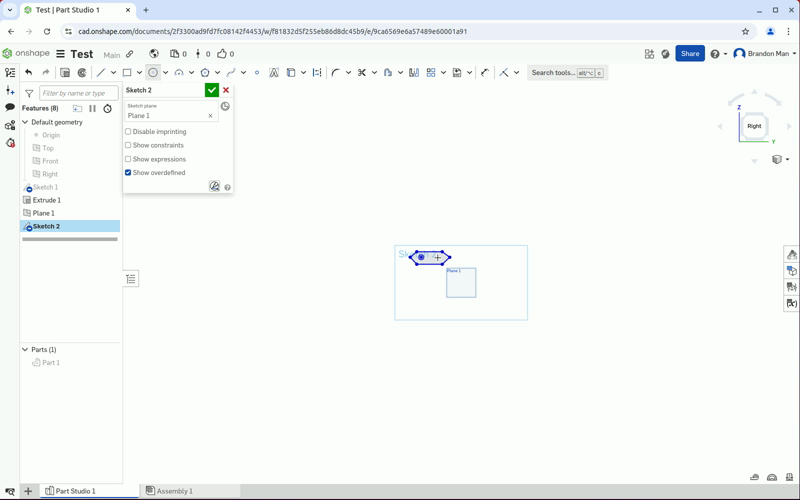
click(437, 257)
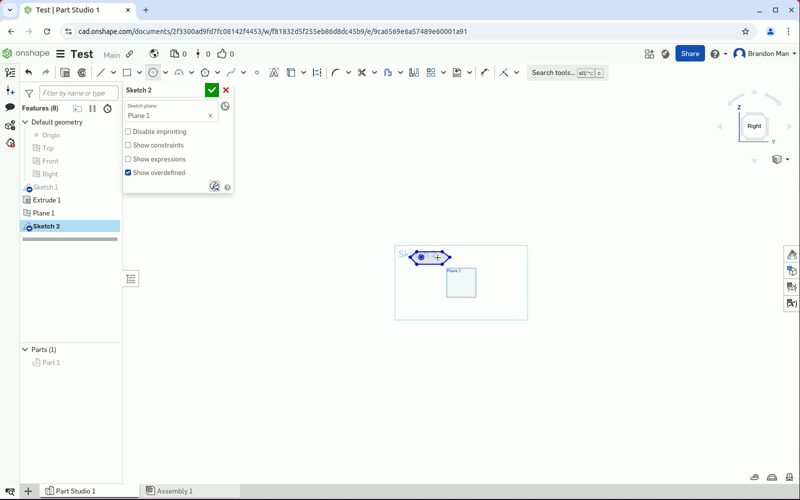
key_up(shift)
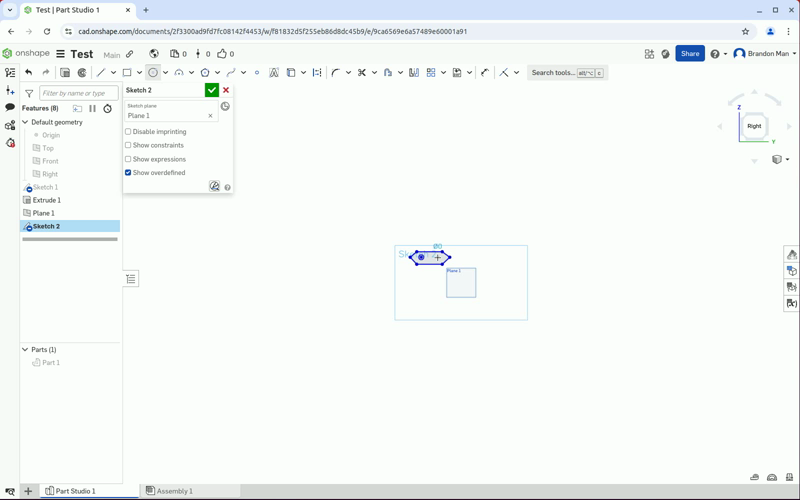
mouse_move(440, 257)
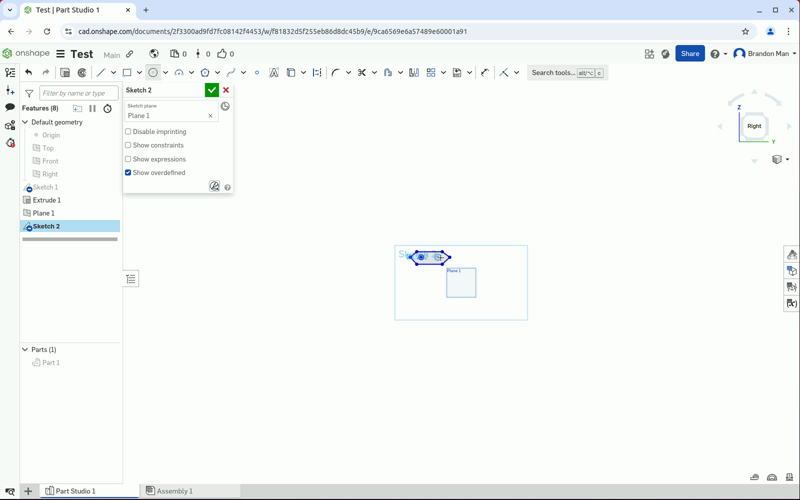
click(440, 257)
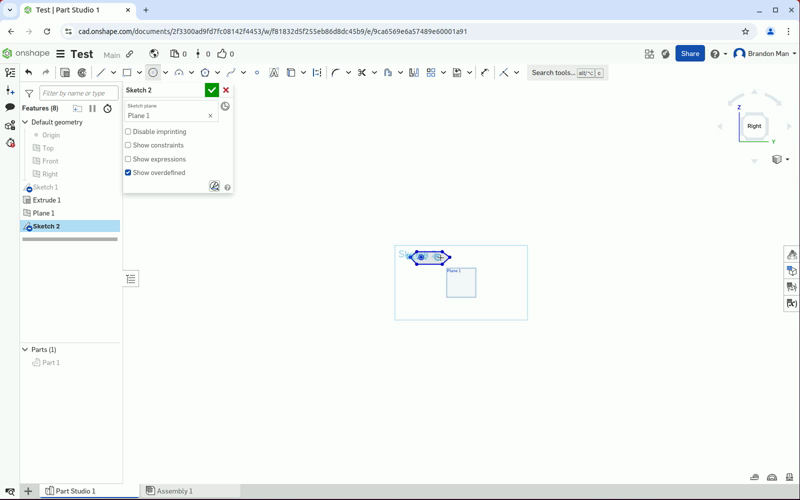
key(esc)
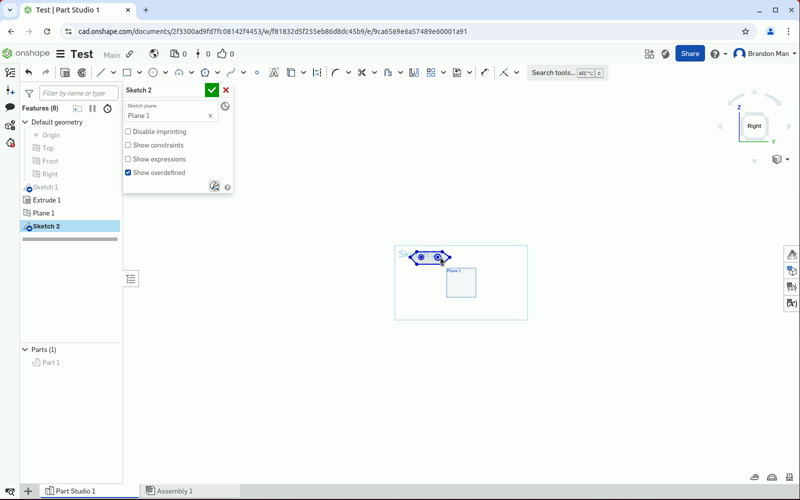
mouse_move(416, 261)
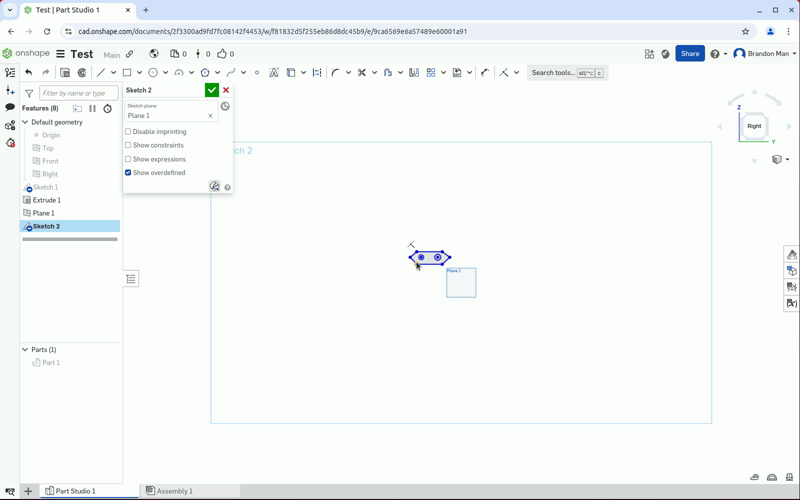
scroll(6)
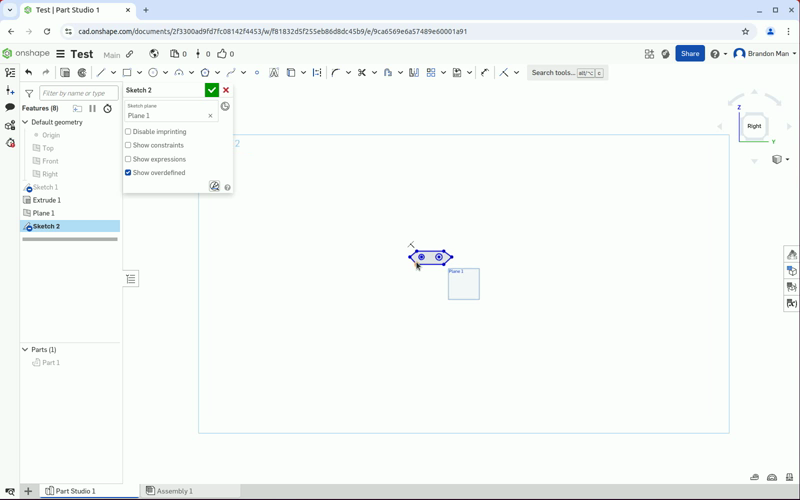
scroll(6)
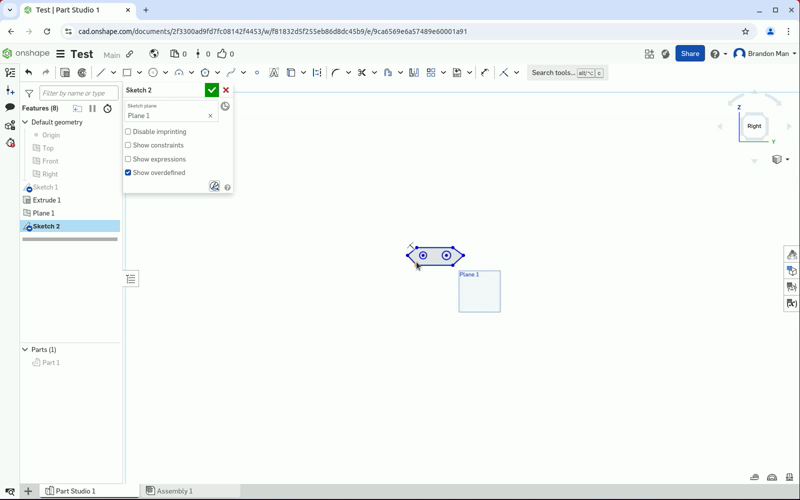
scroll(6)
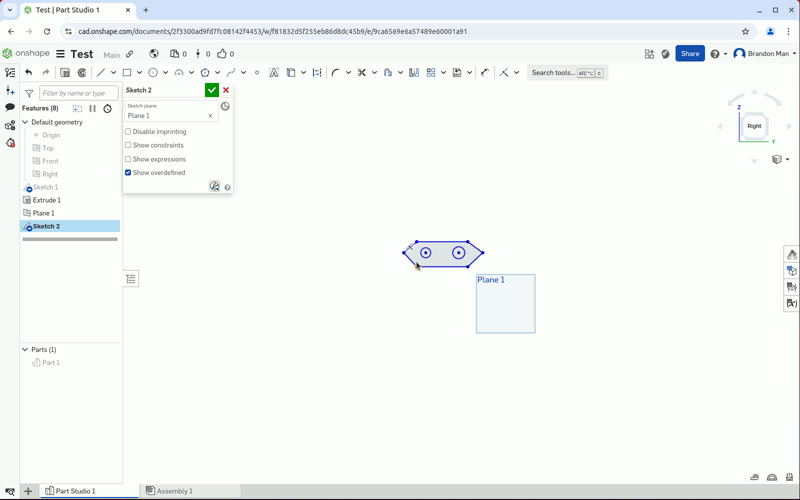
scroll(6)
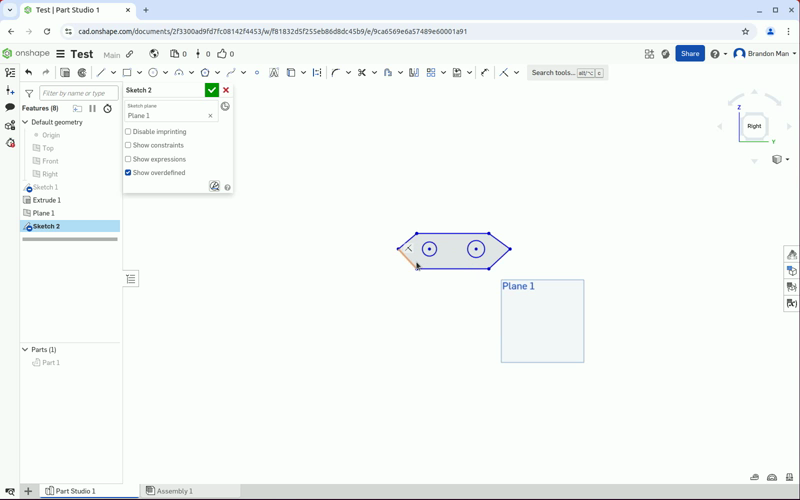
scroll(6)
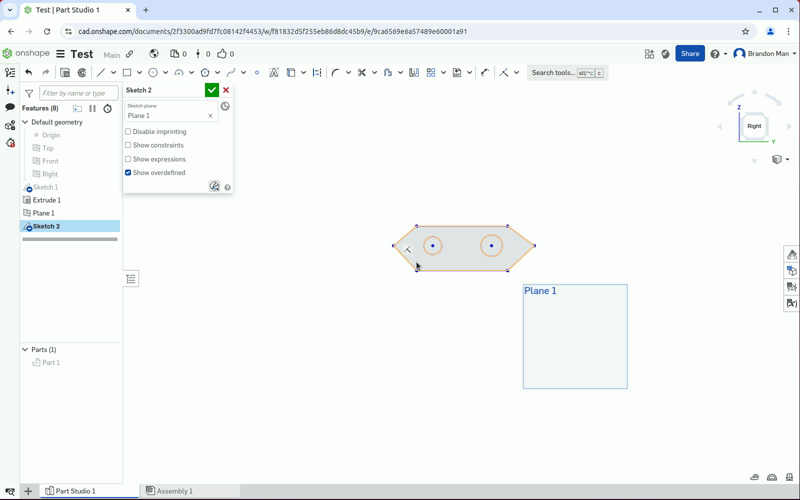
scroll(6)
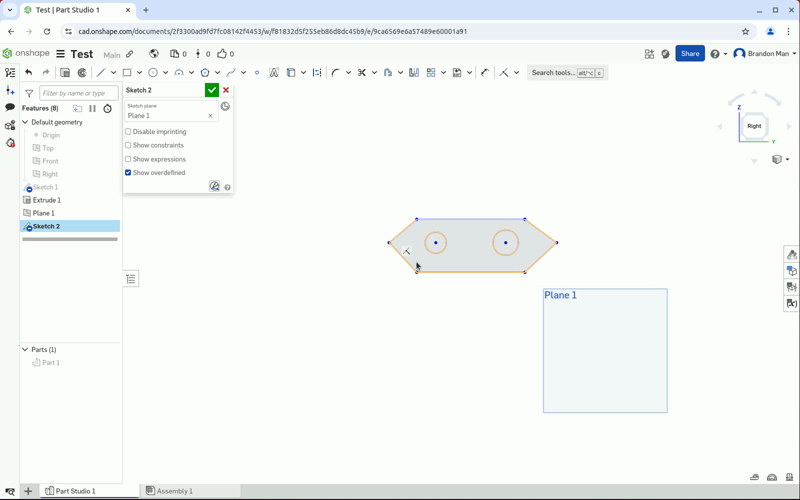
scroll(6)
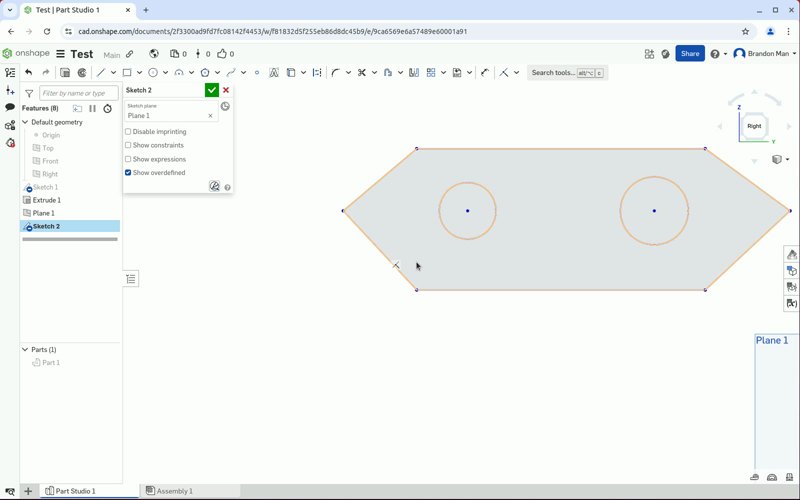
click(416, 261)
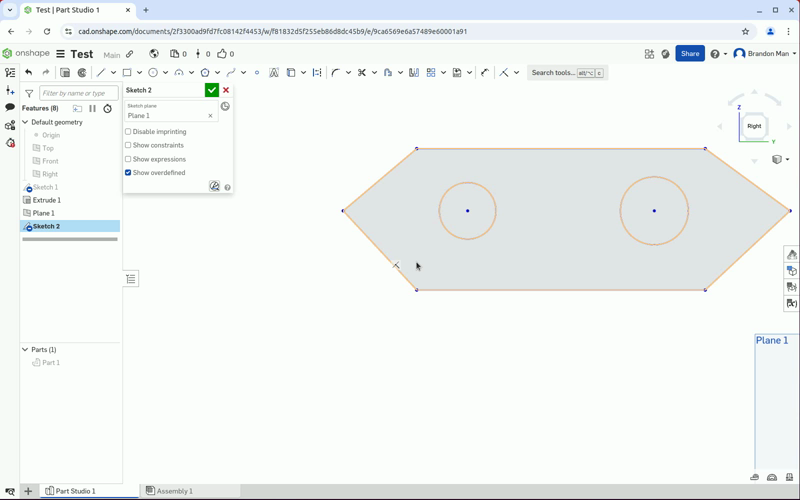
scroll(-6)
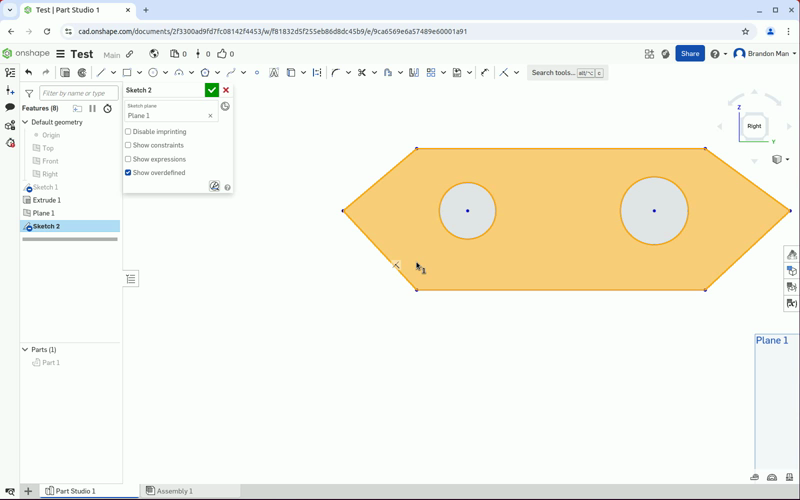
scroll(-6)
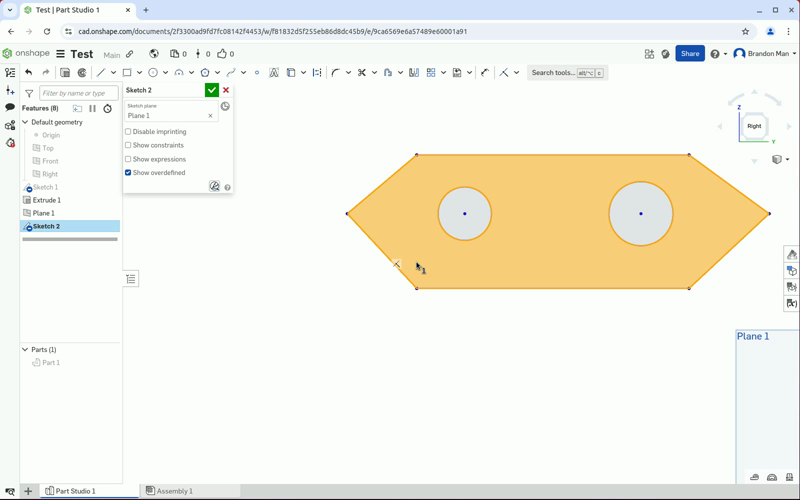
scroll(-6)
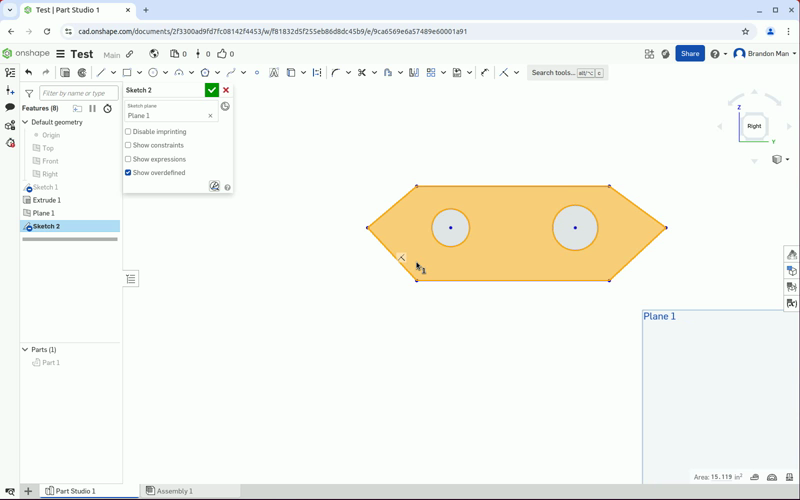
scroll(-6)
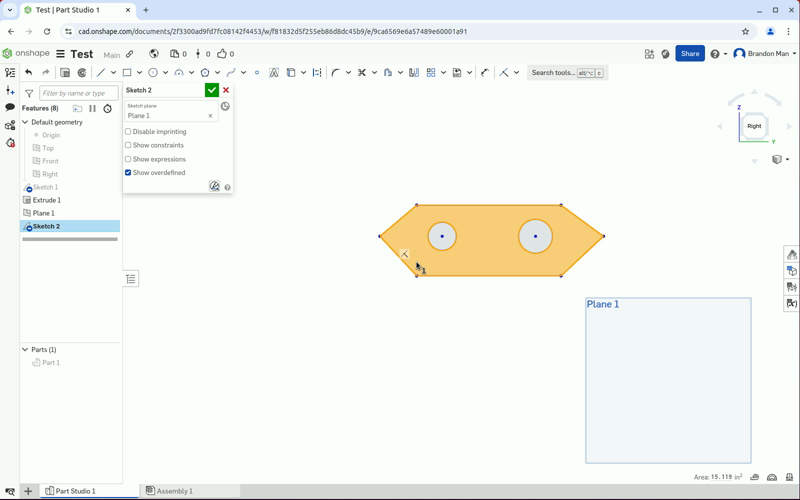
scroll(-6)
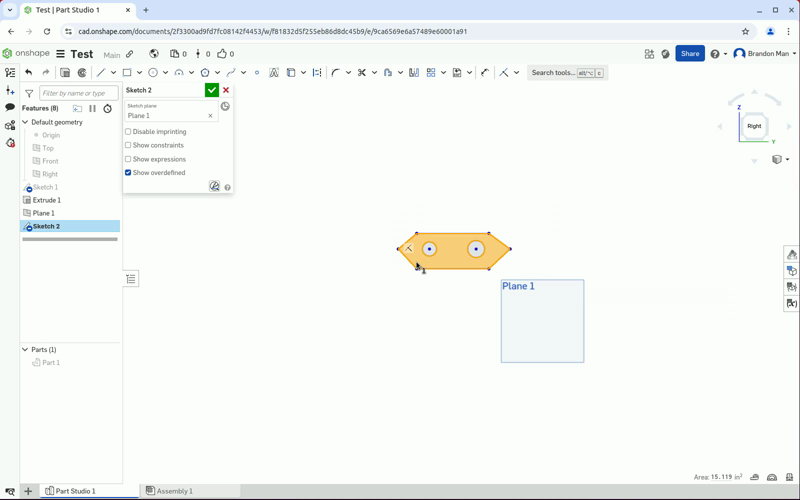
scroll(-6)
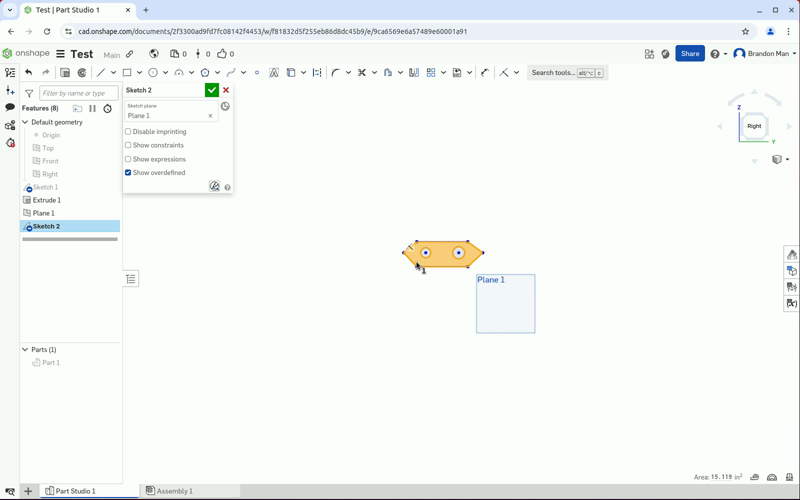
scroll(-6)
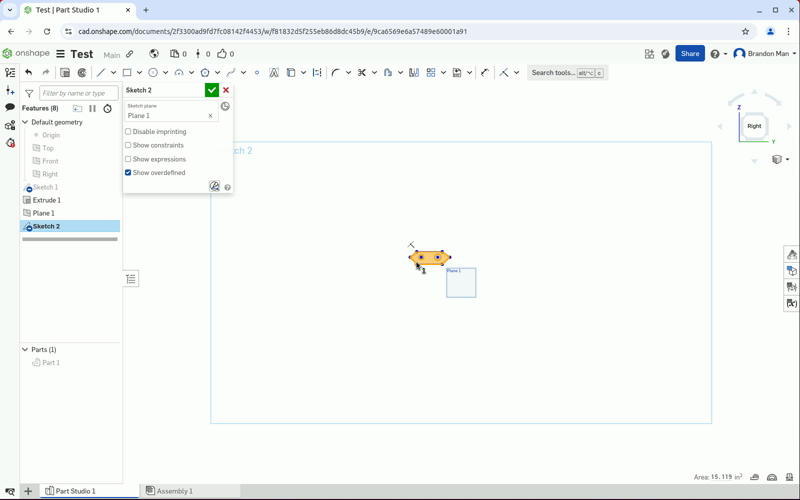
mouse_move(73, 352)
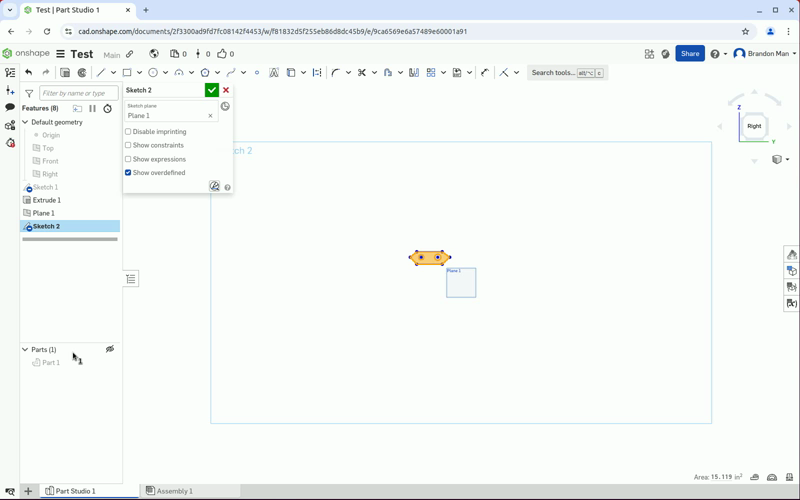
key(shift+y)
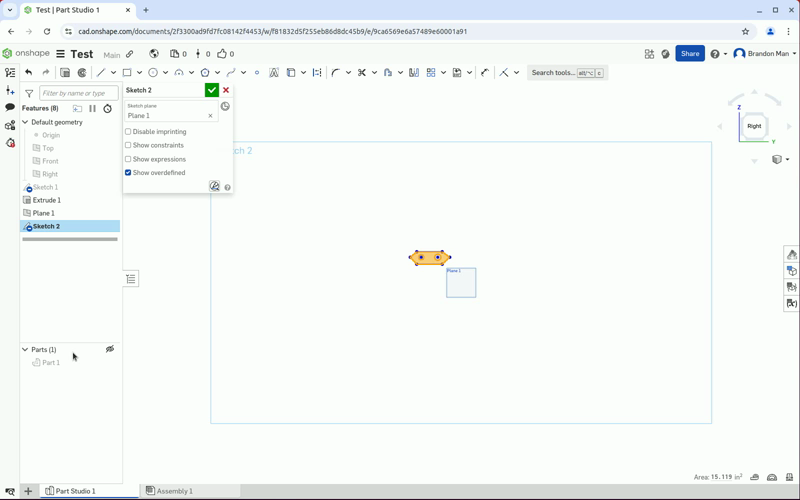
key(shift+e)
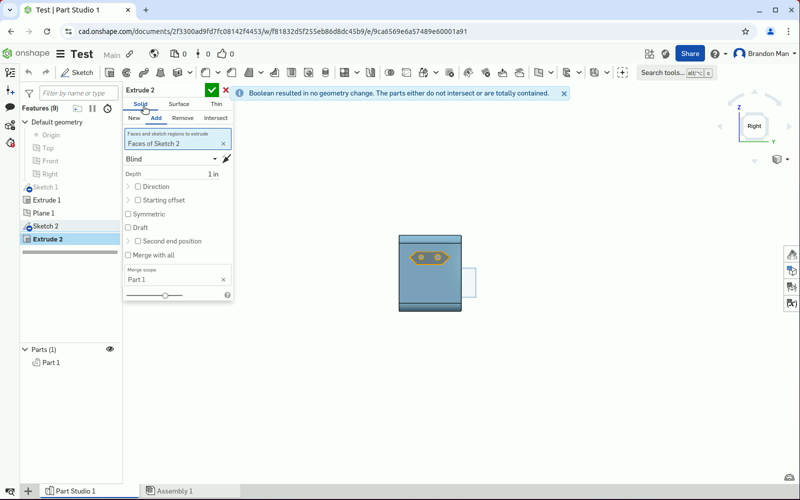
mouse_move(143, 106)
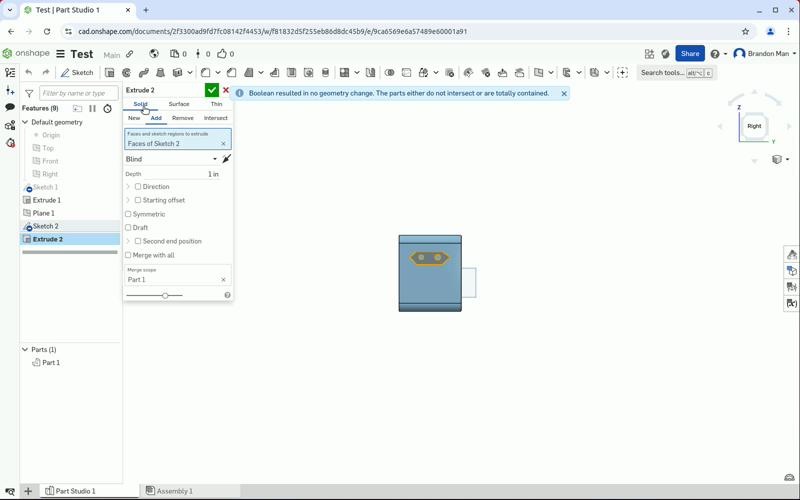
click(143, 106)
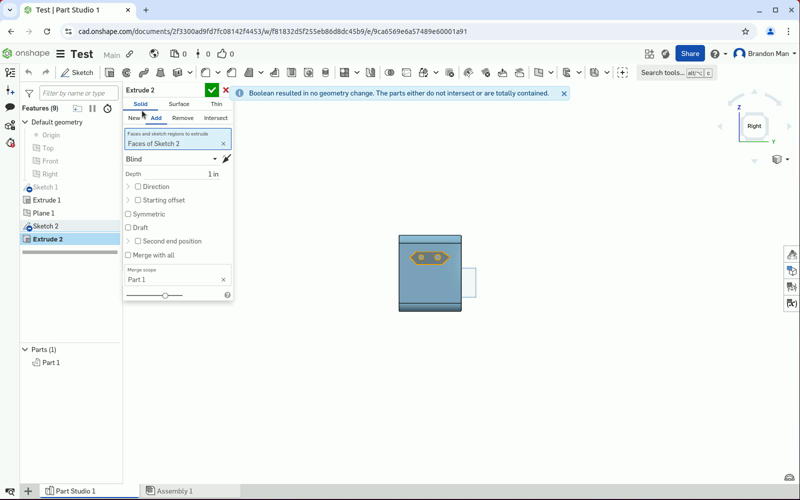
mouse_move(137, 120)
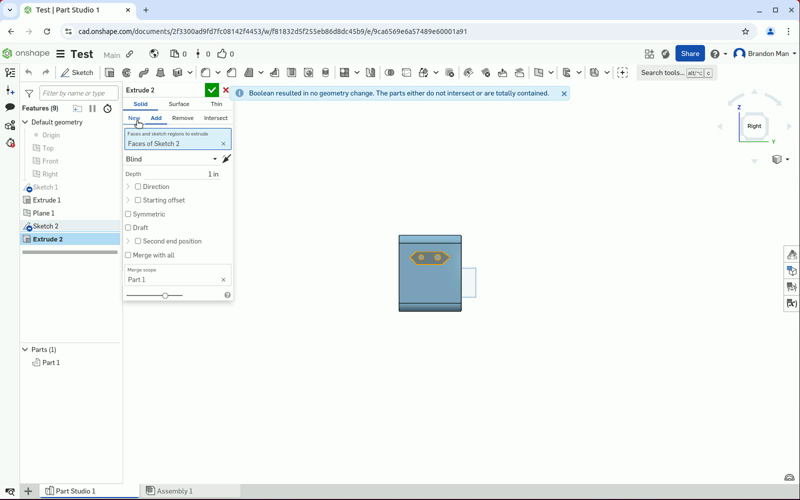
click(137, 120)
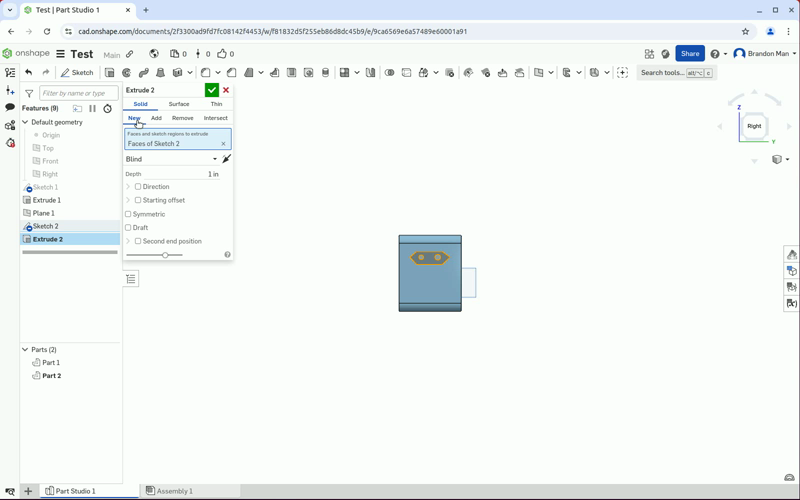
key(tab, 4)
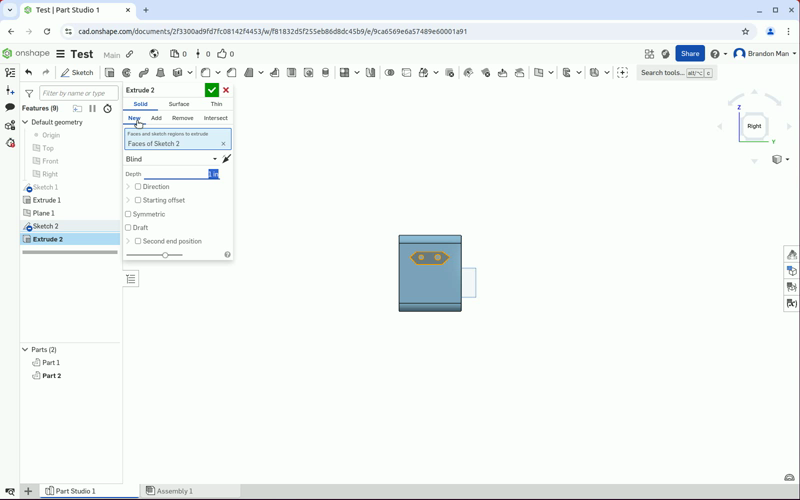
text(6.258)
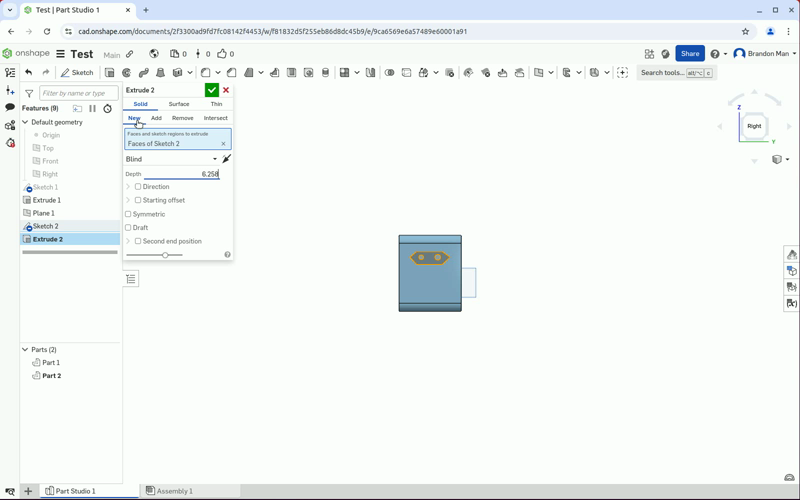
key(enter)
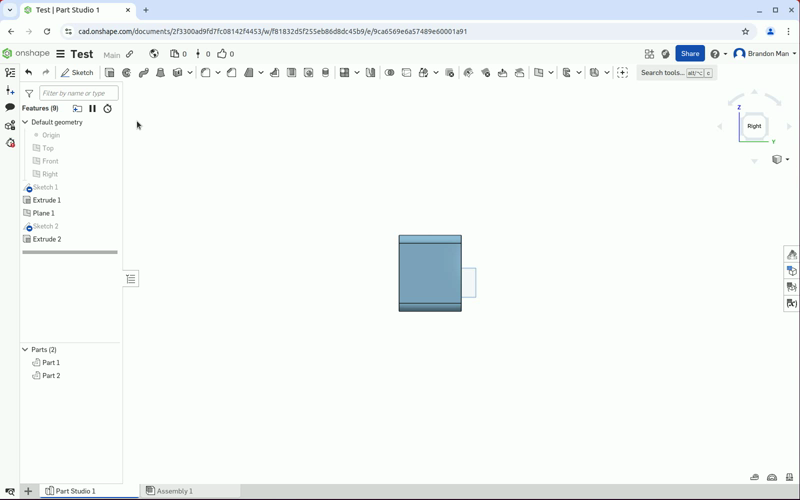
key(shift+h)
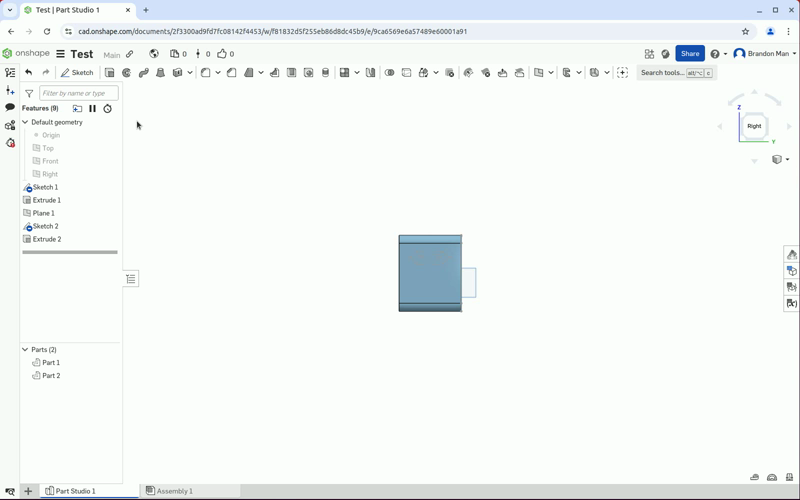
key(shift+h)
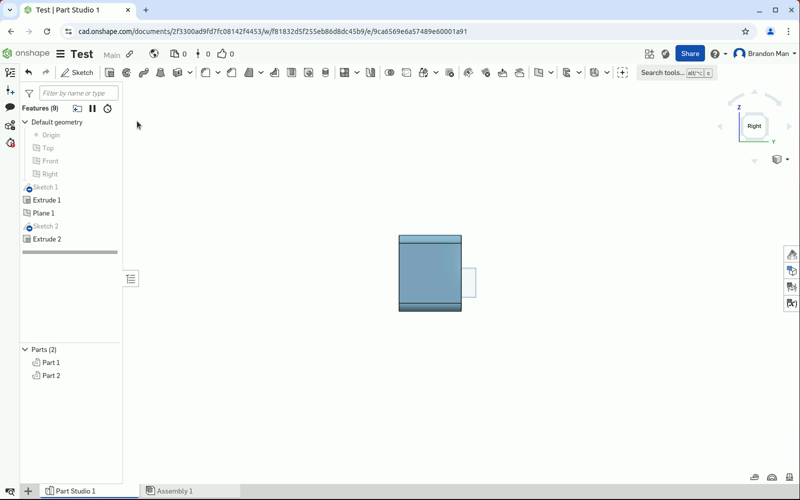
mouse_move(73, 189)
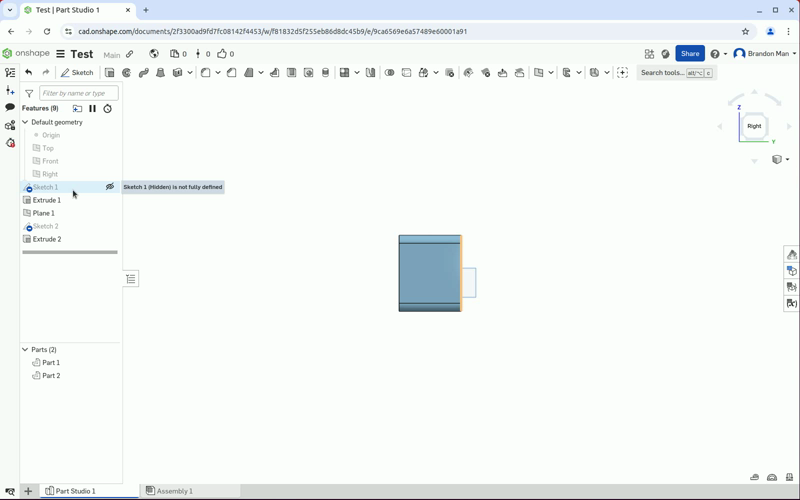
click(73, 189)
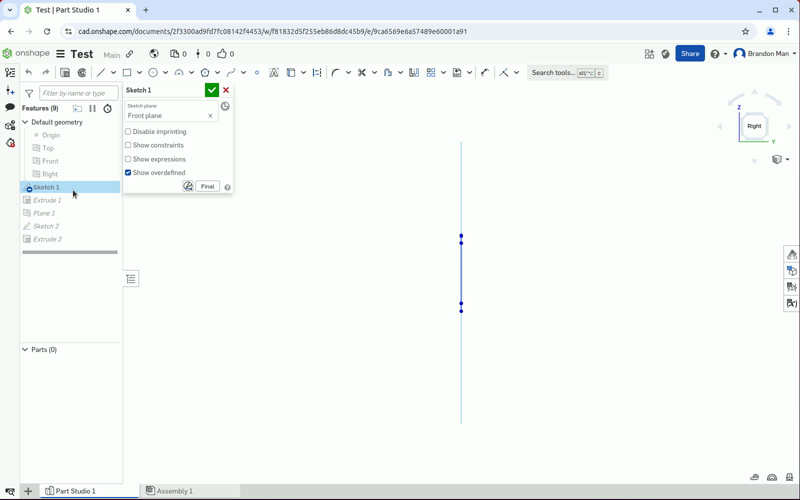
mouse_move(229, 92)
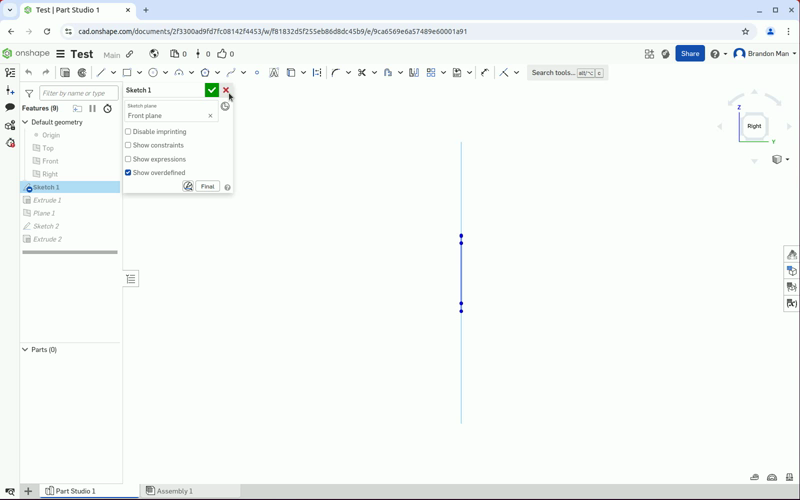
click(229, 92)
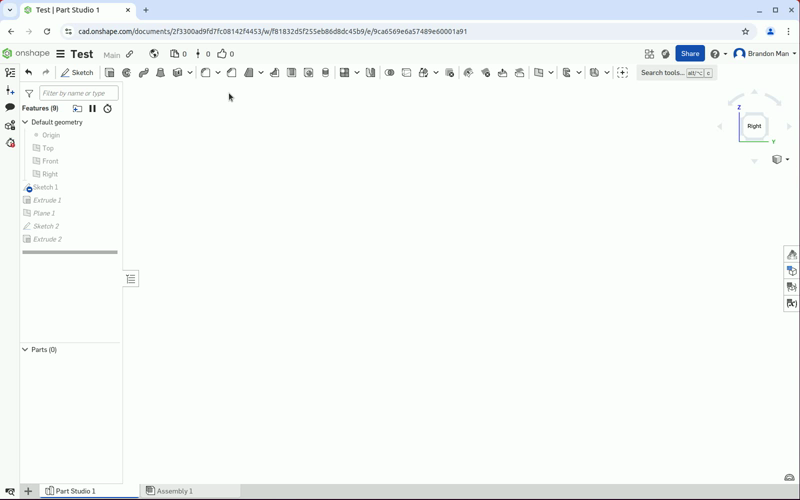
key(shift+s)
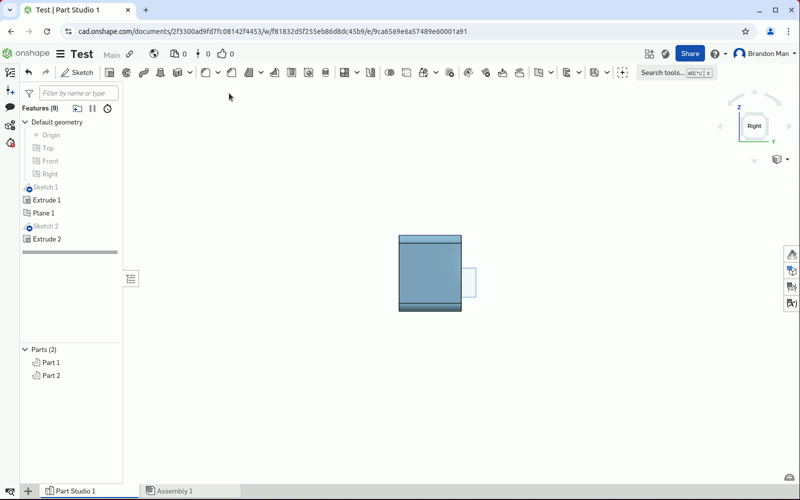
mouse_move(73, 215)
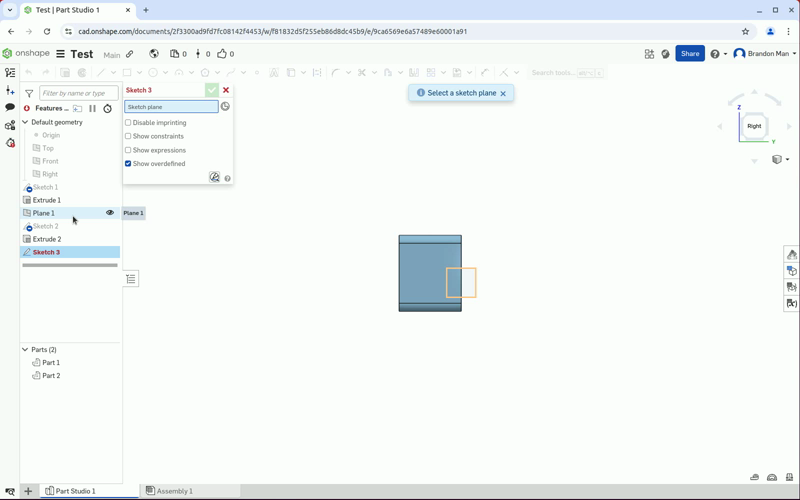
click(73, 215)
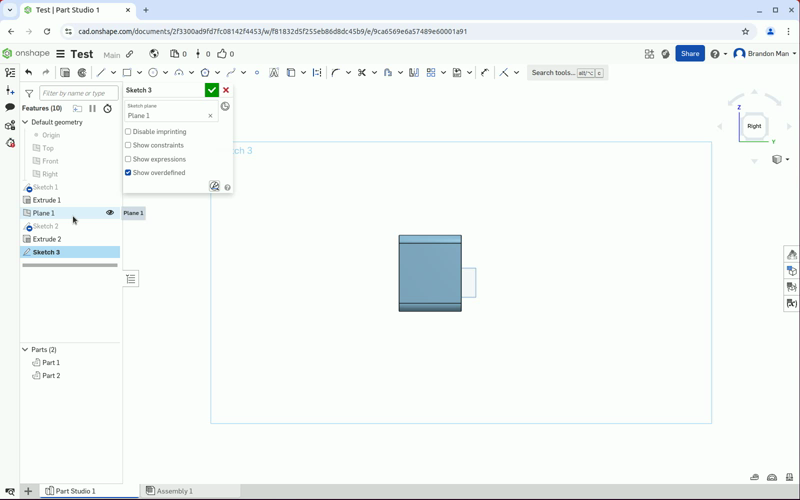
mouse_move(73, 352)
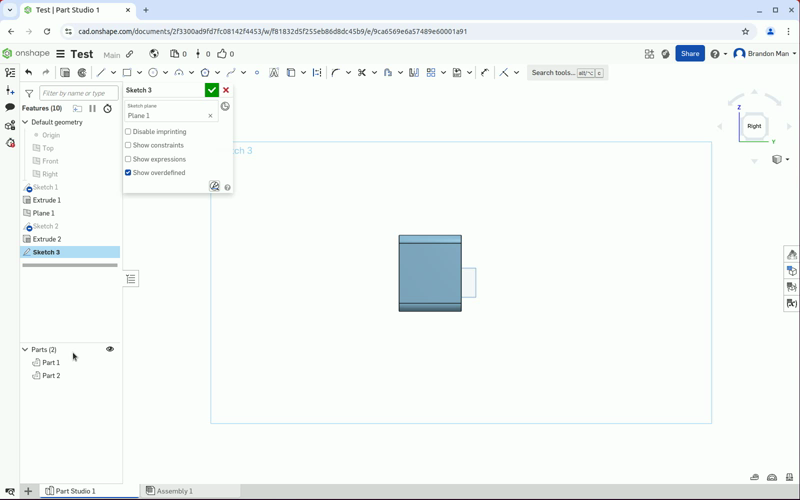
key(y)
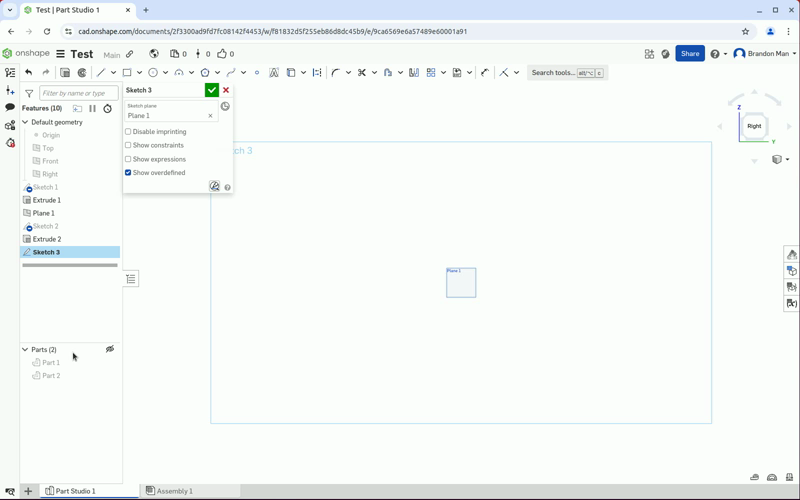
key(c)
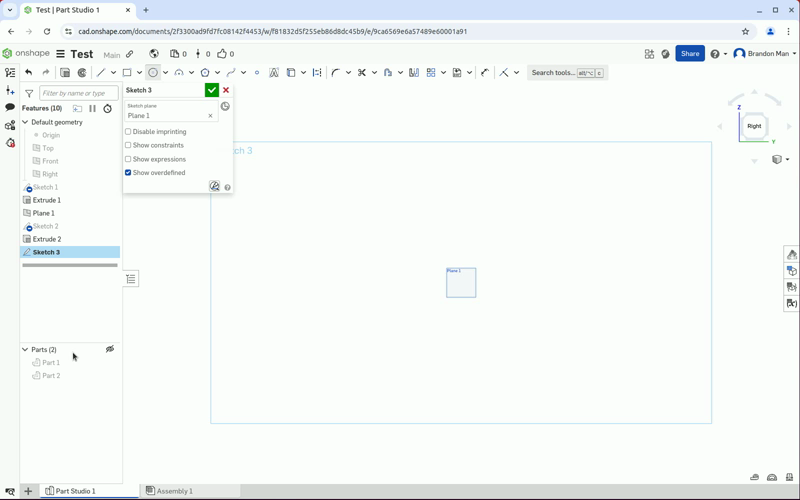
key_down(shift)
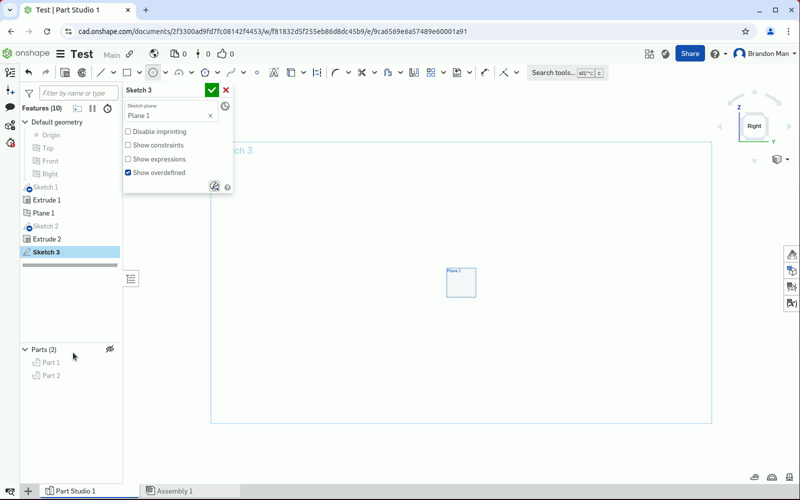
mouse_move(421, 257)
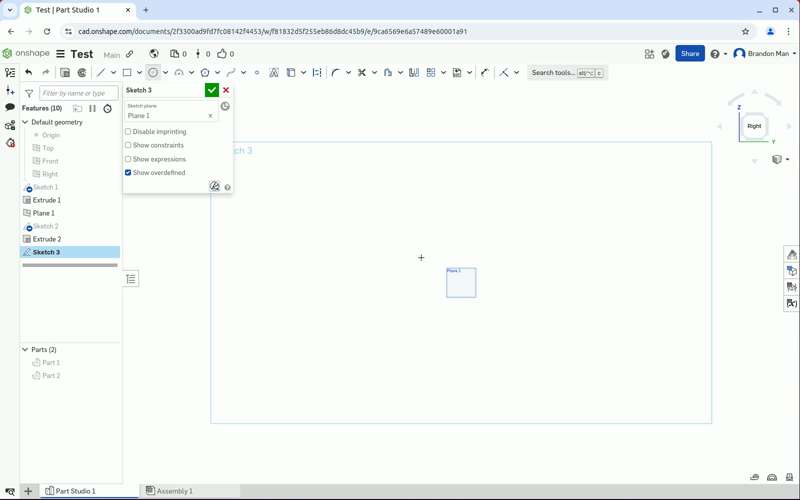
click(421, 257)
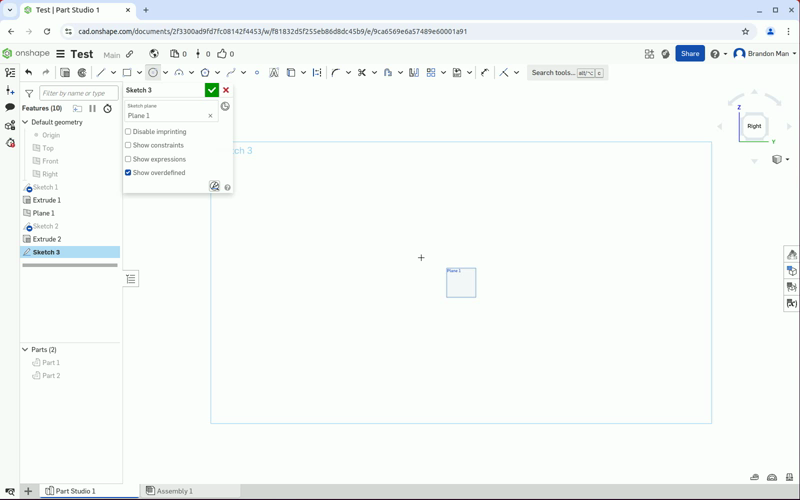
key_up(shift)
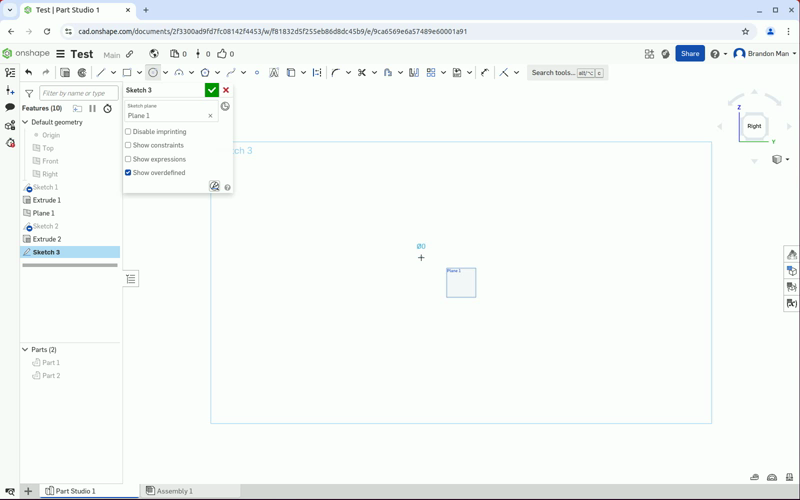
mouse_move(424, 257)
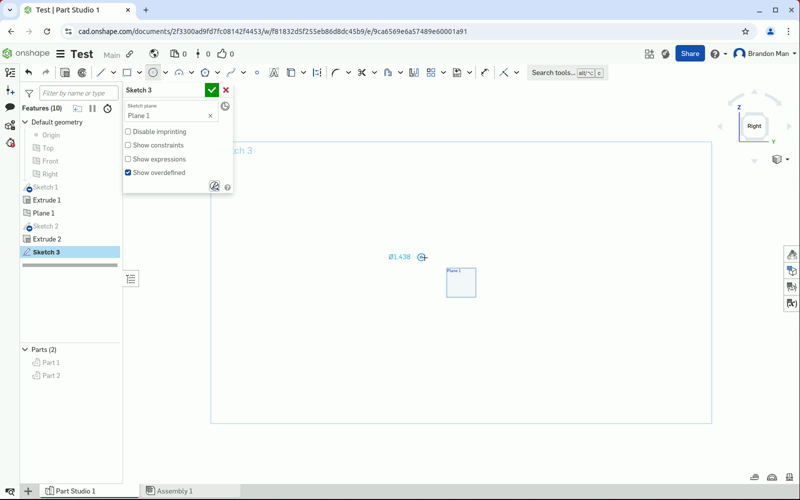
click(424, 257)
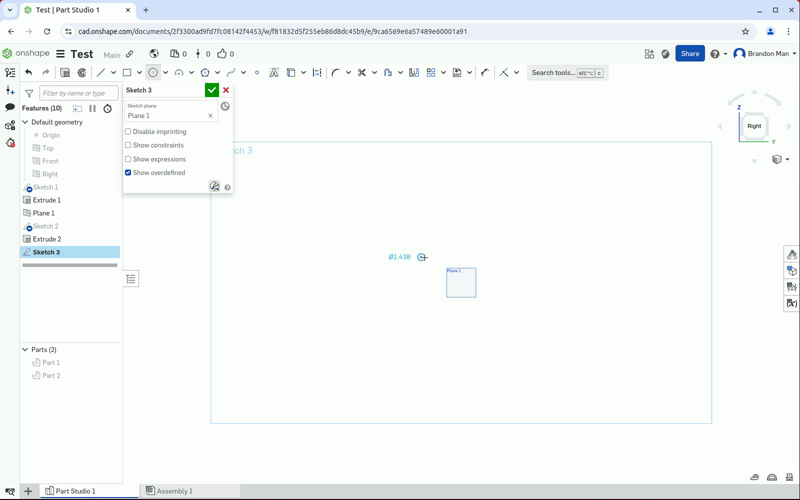
key(esc)
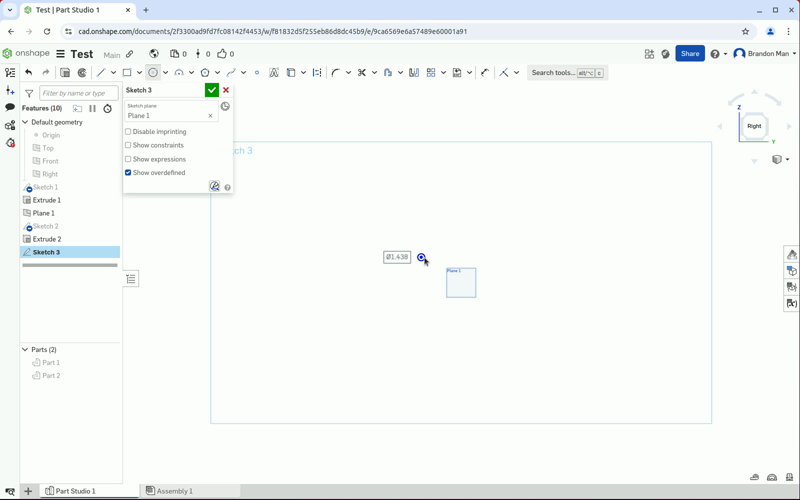
mouse_move(422, 255)
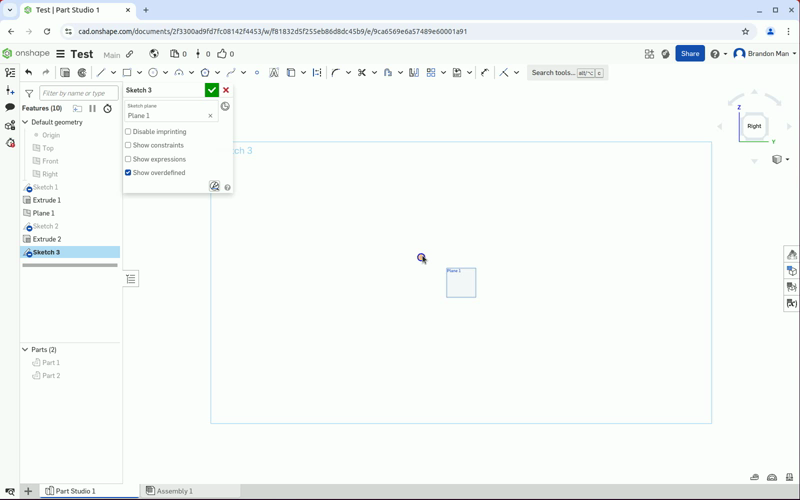
scroll(6)
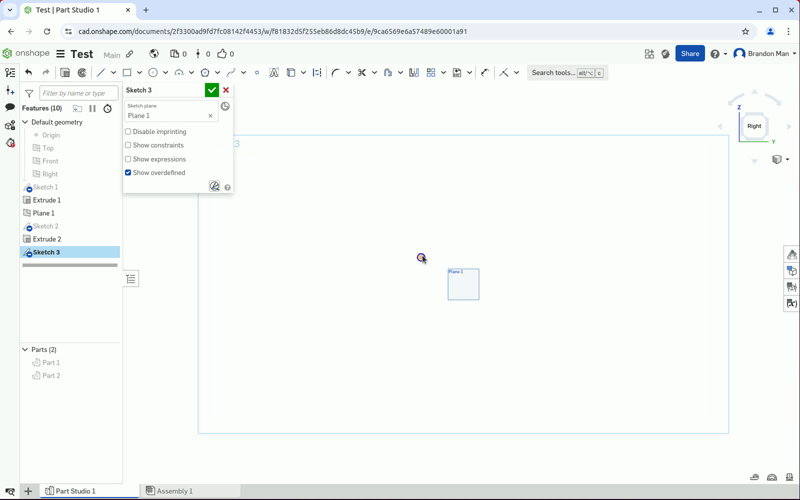
scroll(6)
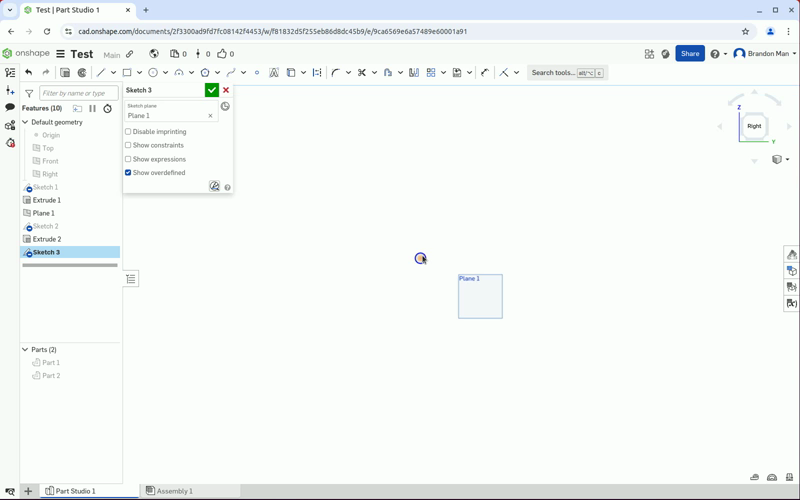
scroll(6)
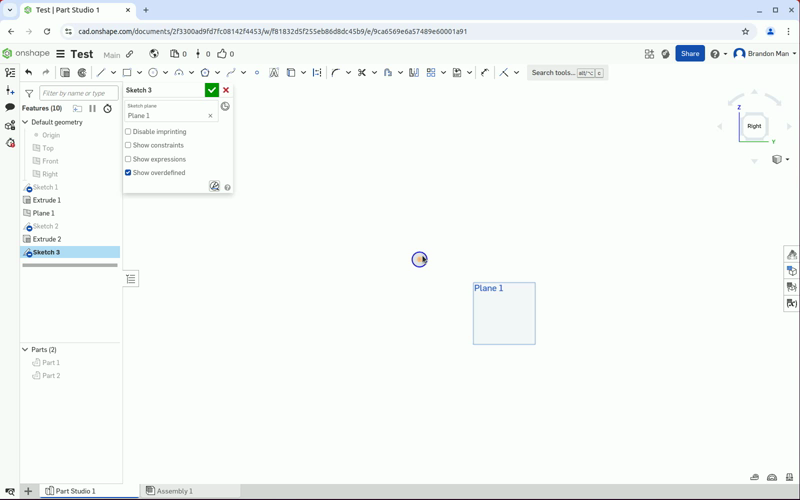
scroll(6)
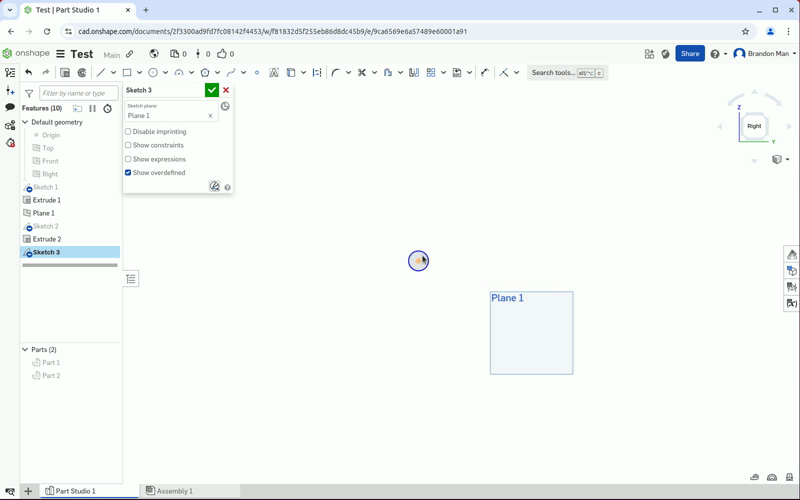
scroll(6)
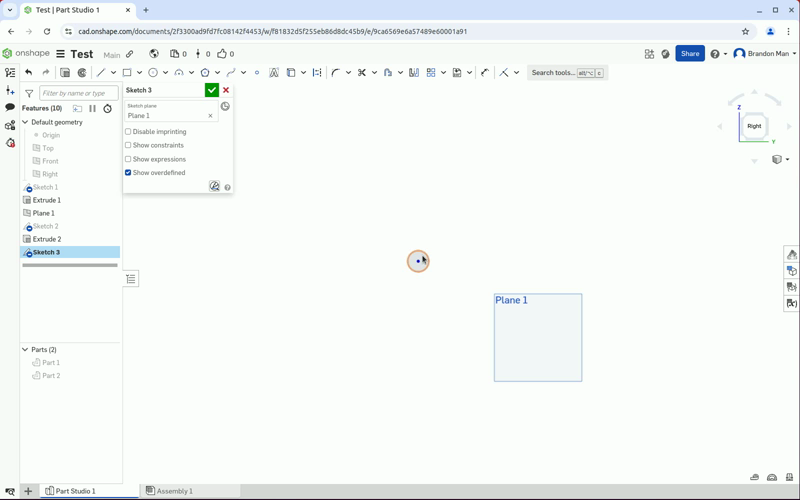
scroll(6)
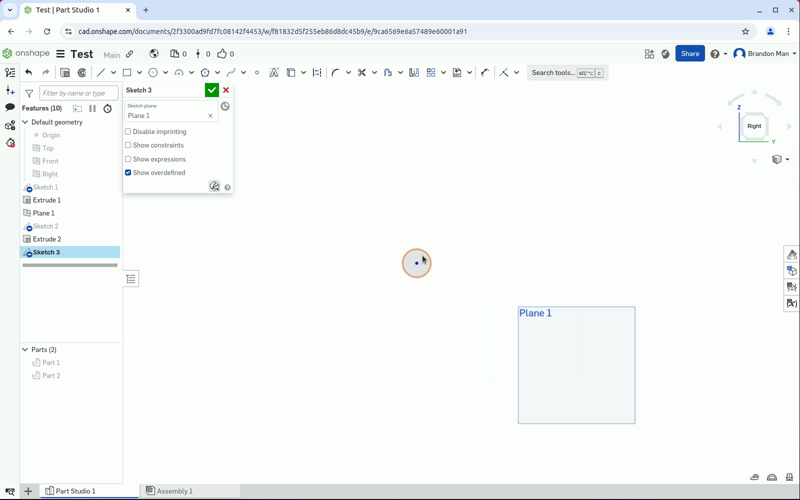
scroll(6)
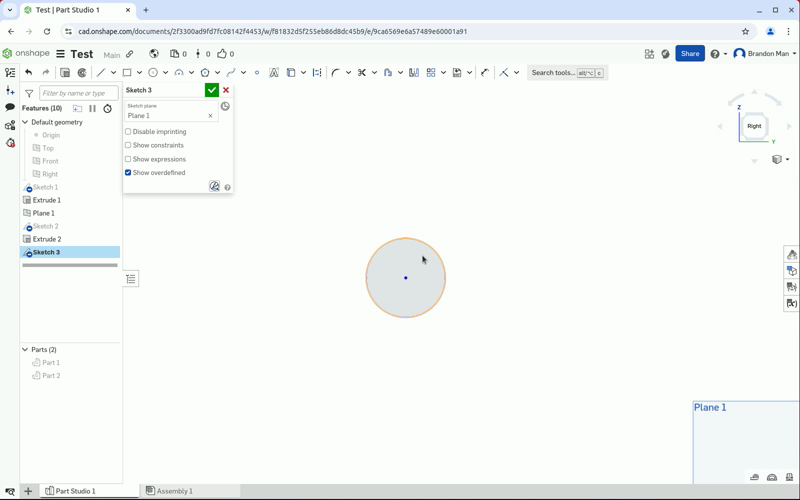
click(422, 255)
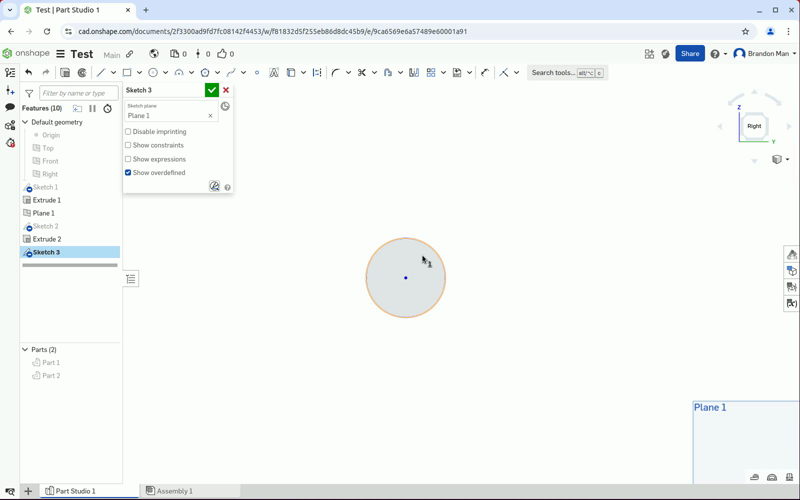
scroll(-6)
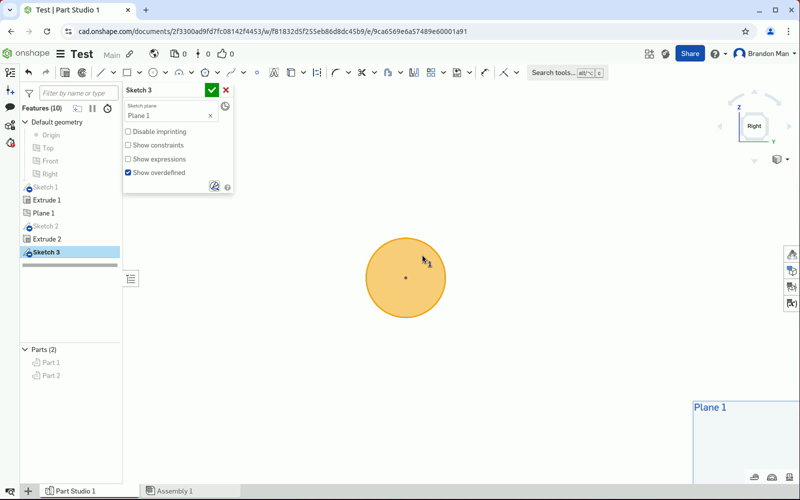
scroll(-6)
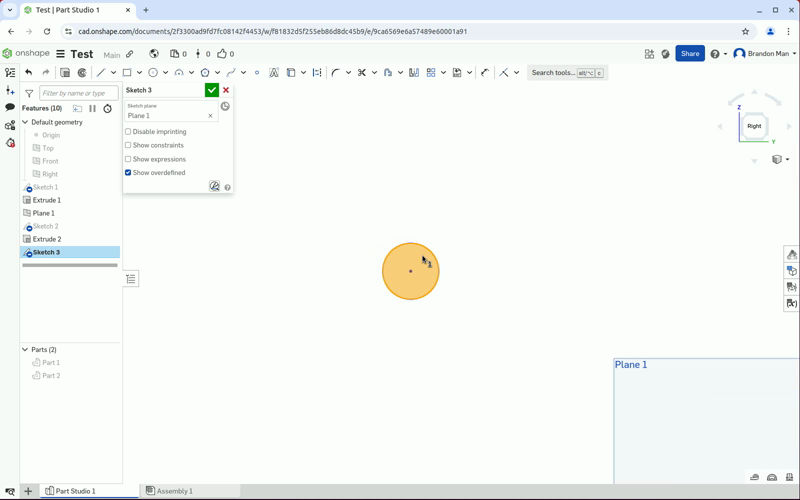
scroll(-6)
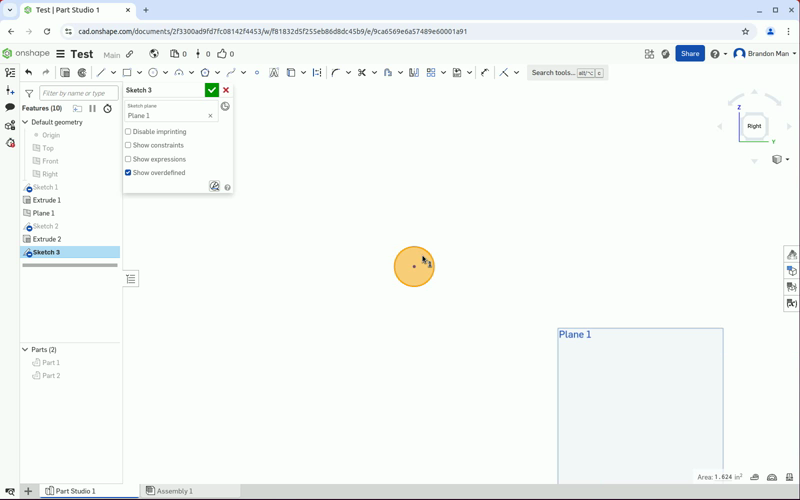
scroll(-6)
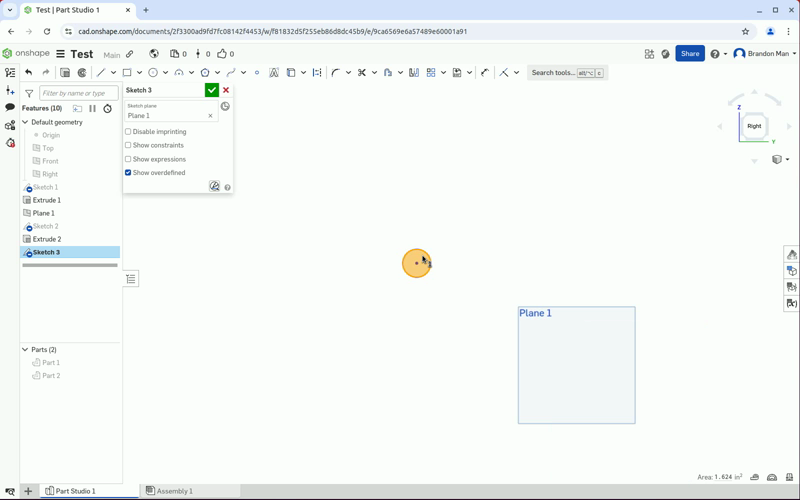
scroll(-6)
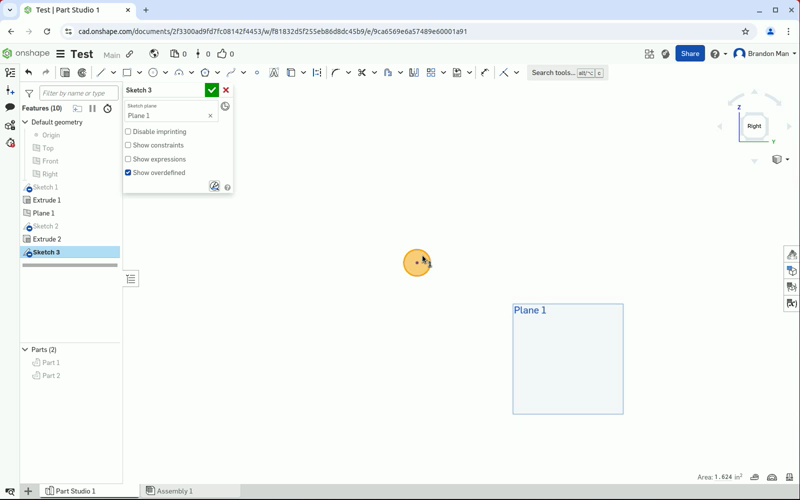
scroll(-6)
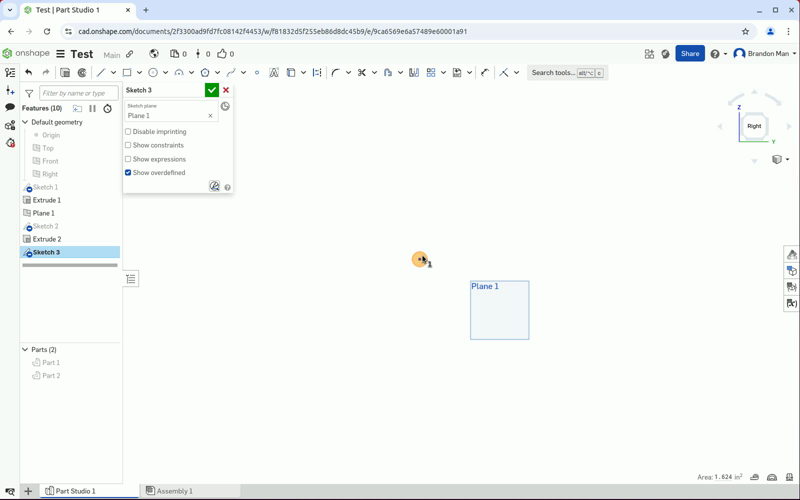
scroll(-6)
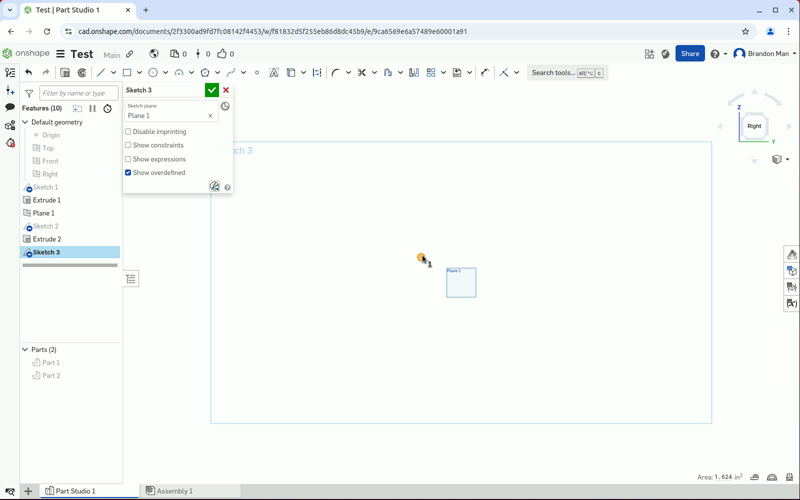
mouse_move(73, 352)
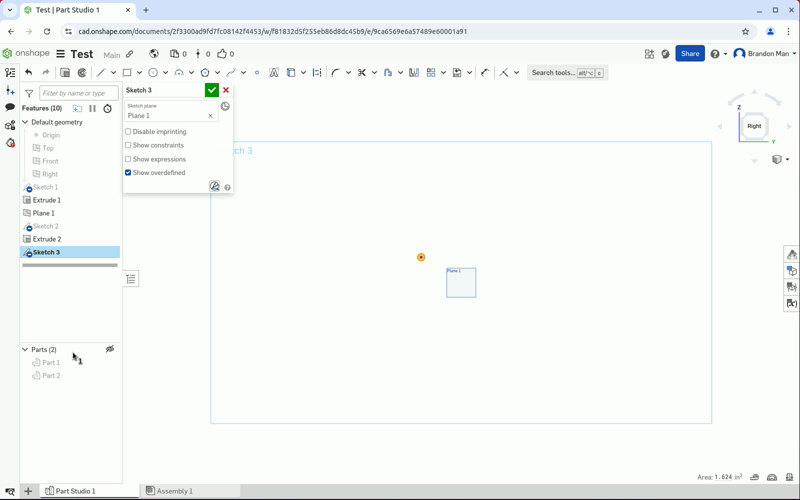
key(shift+y)
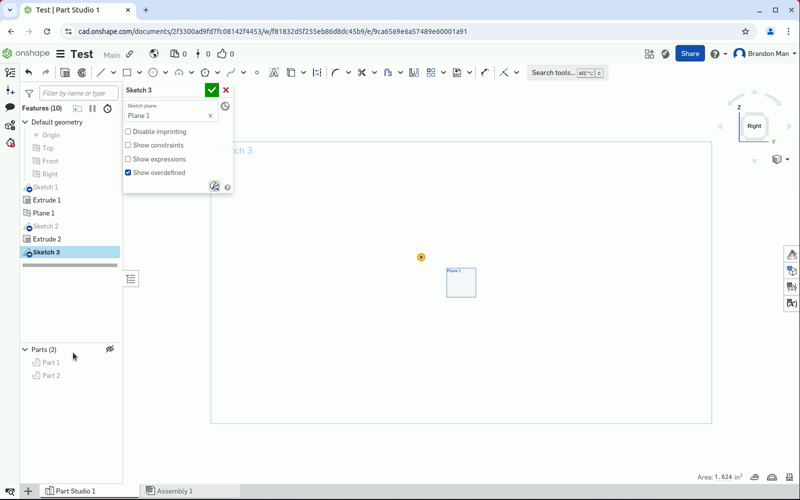
key(shift+e)
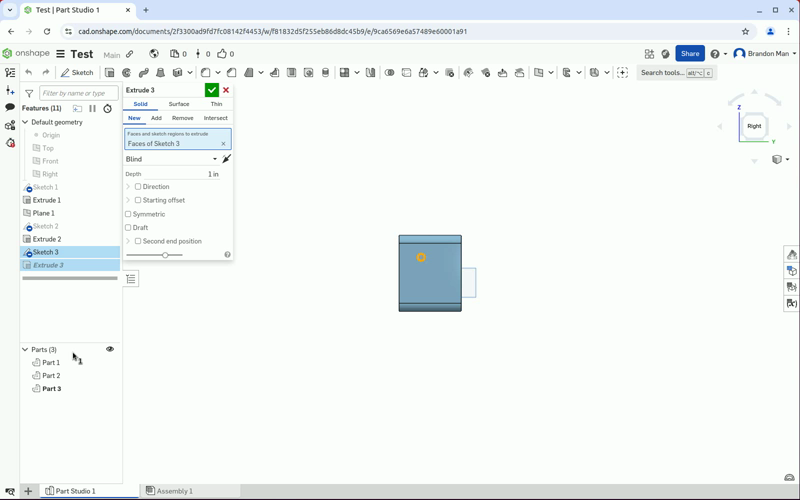
mouse_move(143, 106)
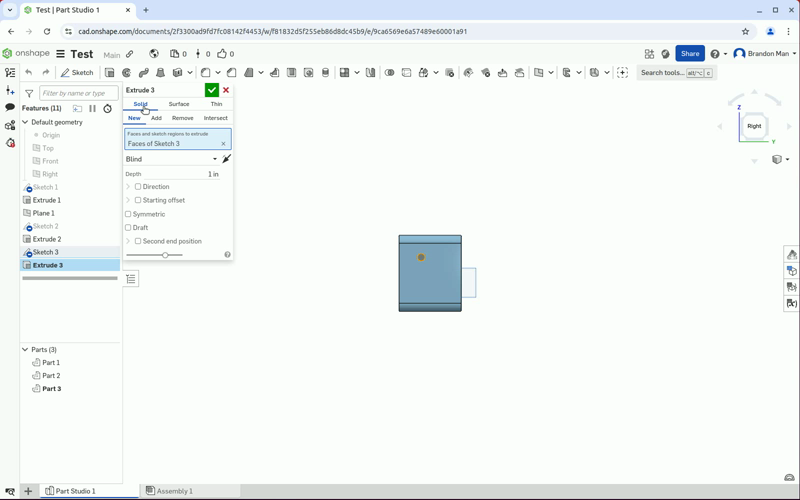
click(143, 106)
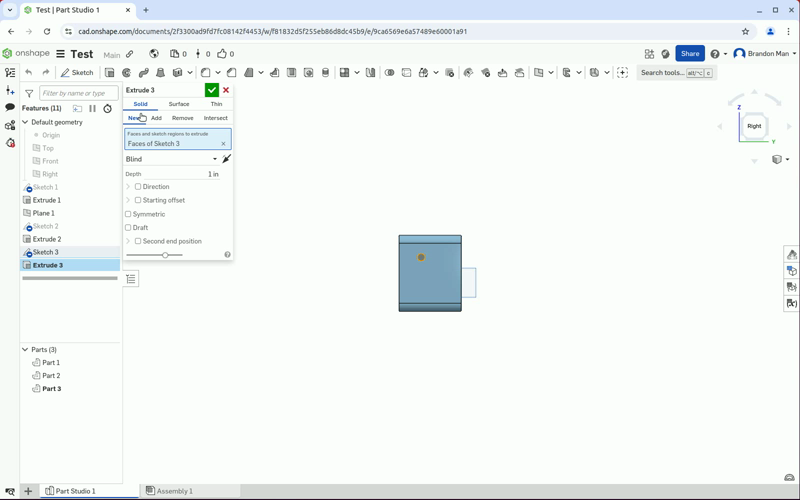
mouse_move(137, 120)
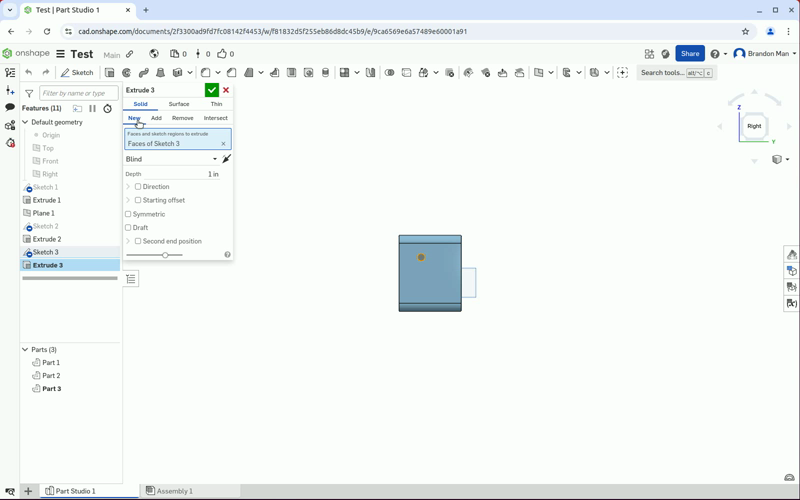
click(137, 120)
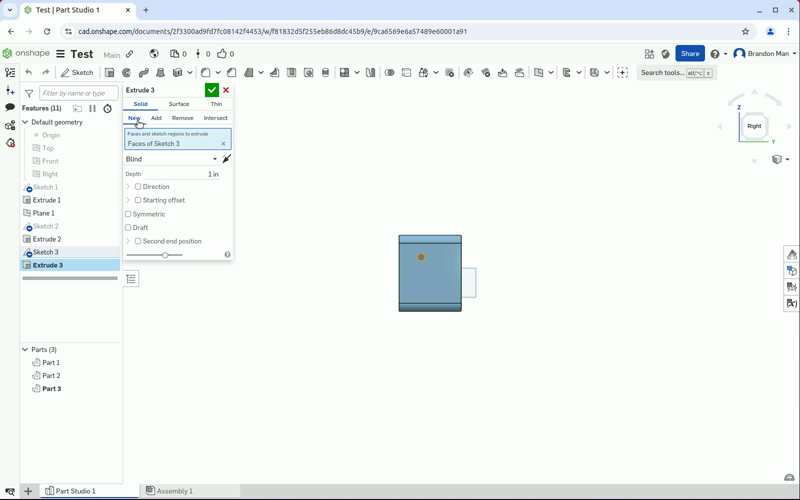
key(tab, 4)
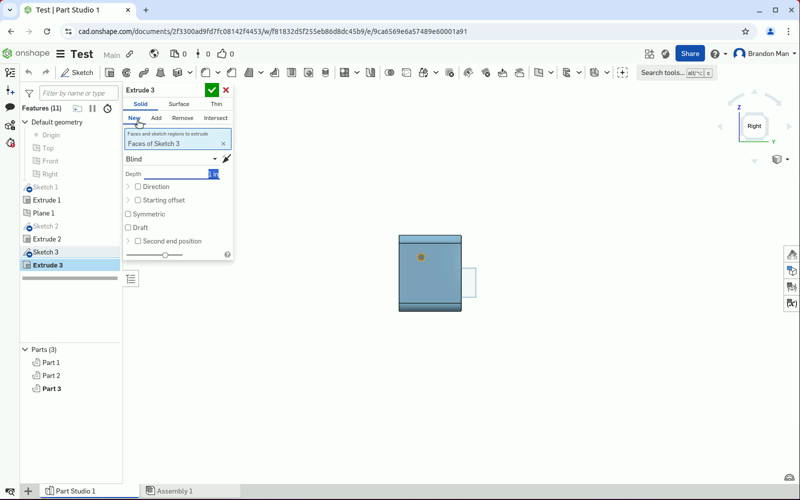
text(12.998)
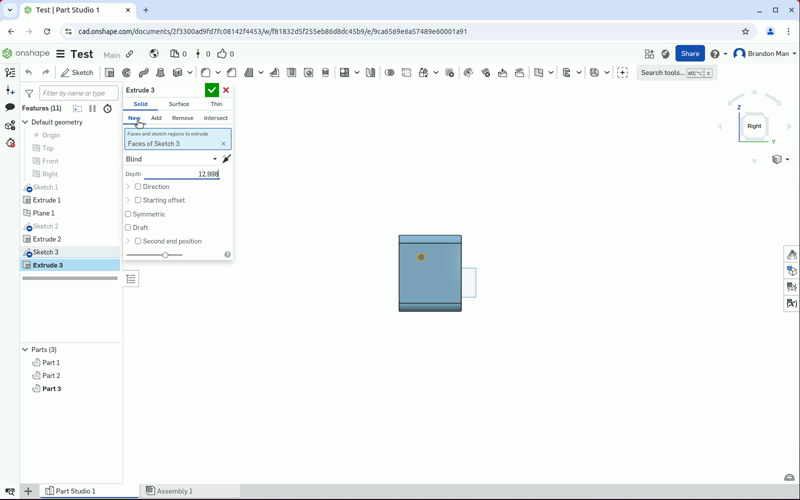
key(enter)
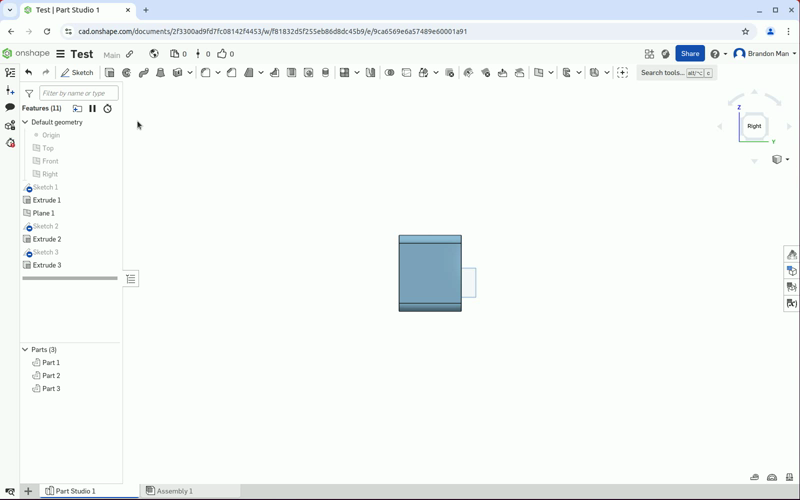
key(shift+h)
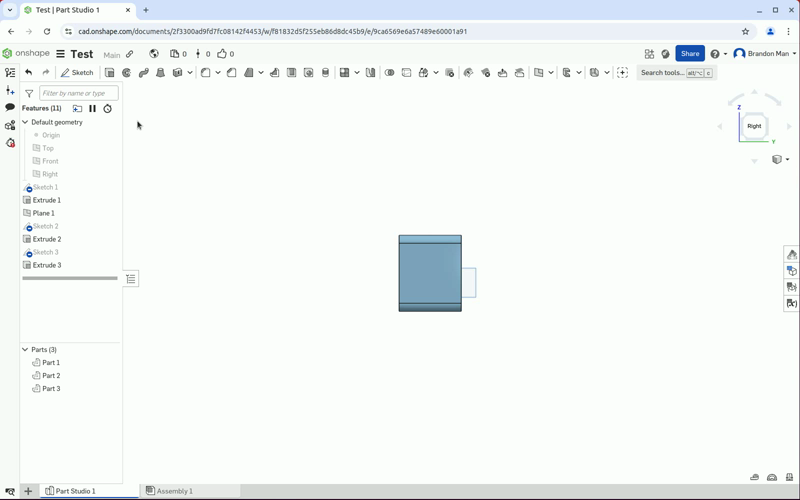
key(shift+h)
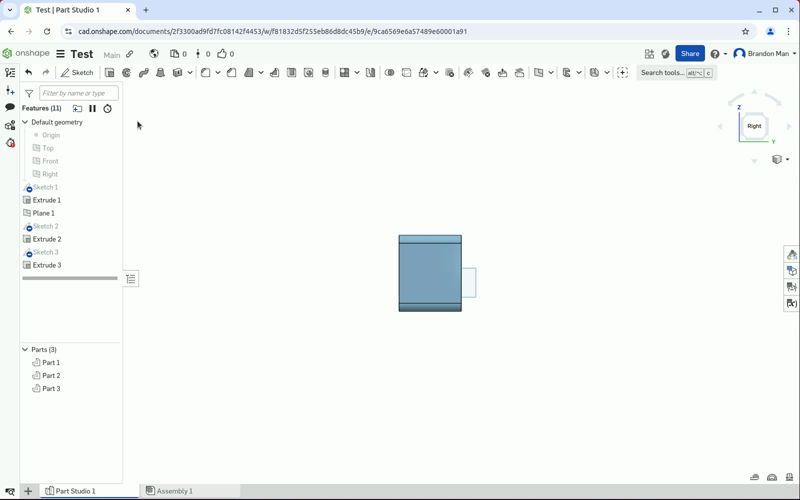
mouse_move(73, 189)
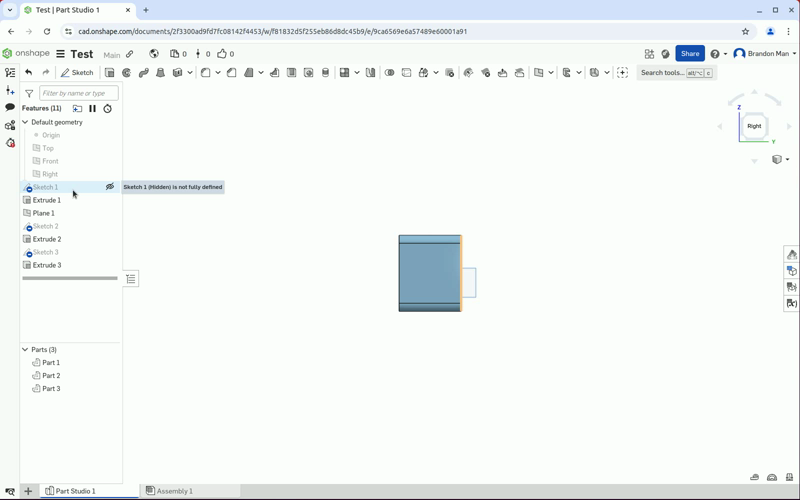
click(73, 189)
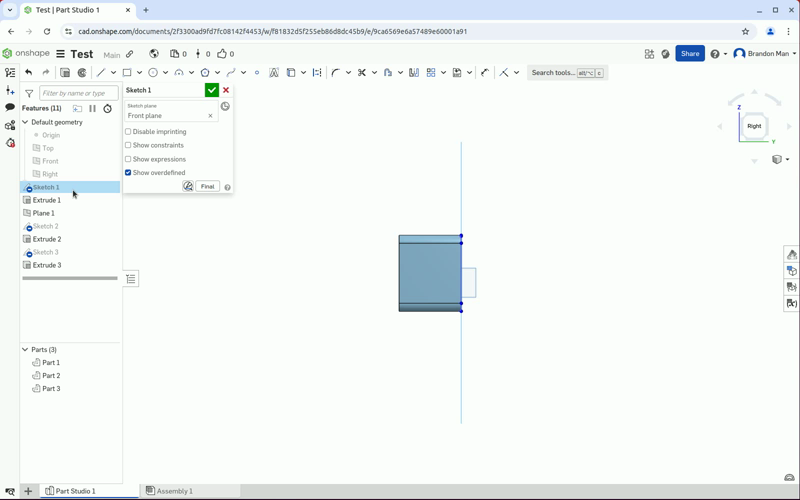
mouse_move(229, 92)
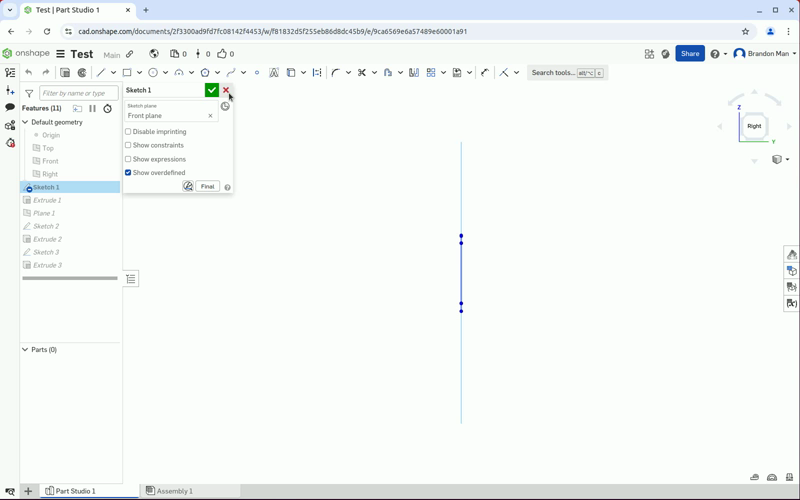
click(229, 92)
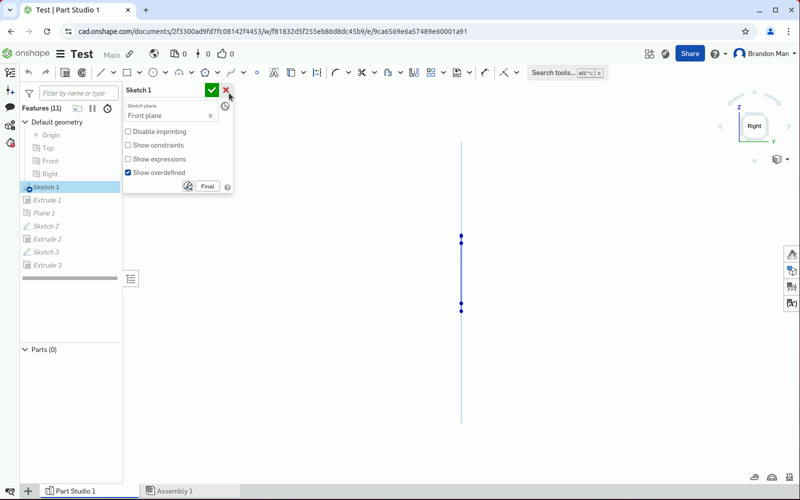
key(shift+s)
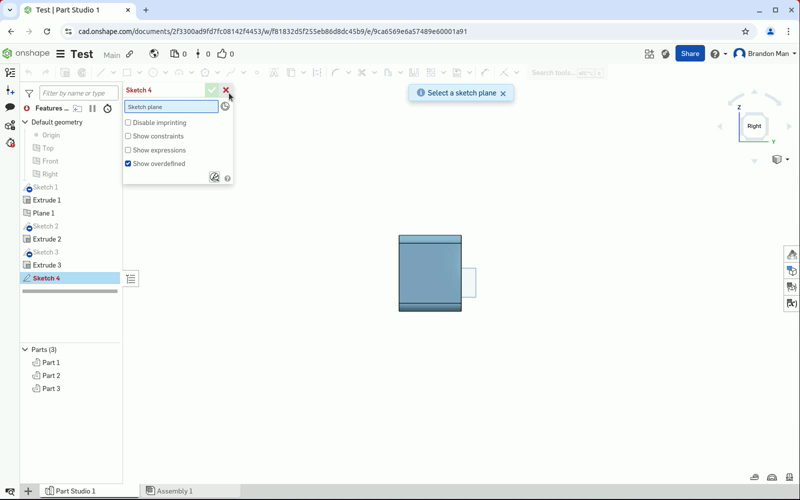
mouse_move(73, 215)
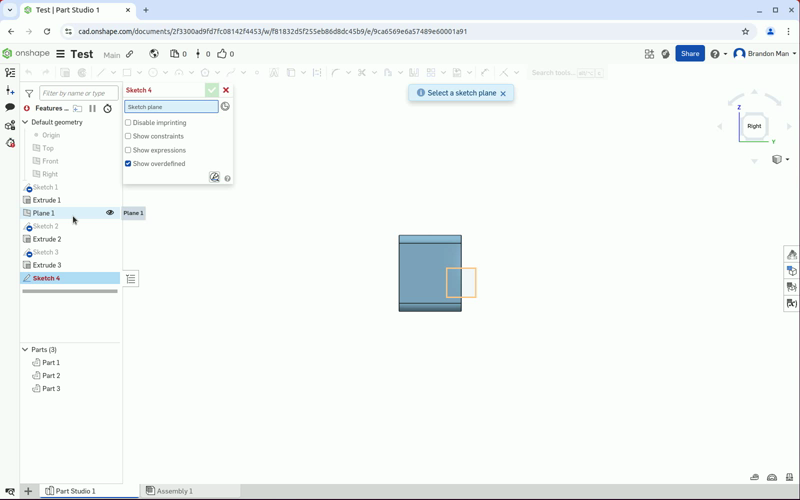
click(73, 215)
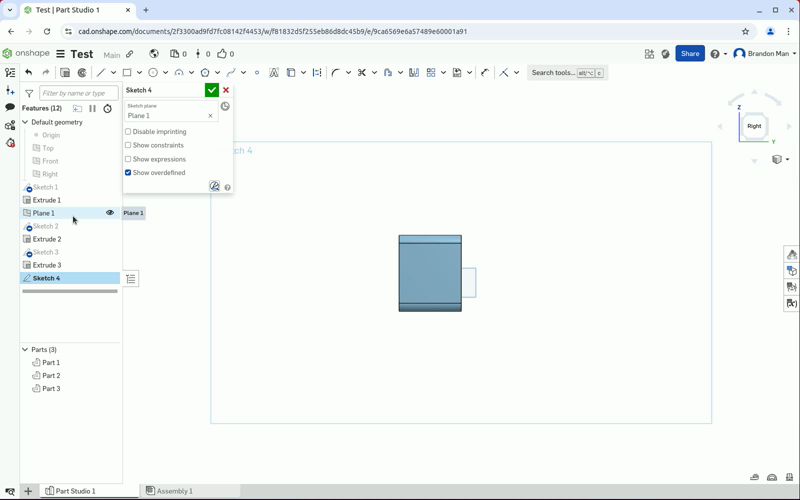
mouse_move(73, 352)
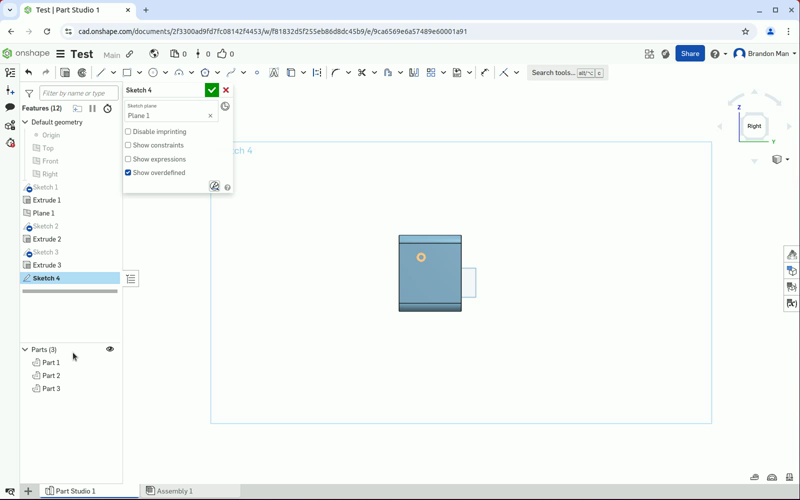
key(y)
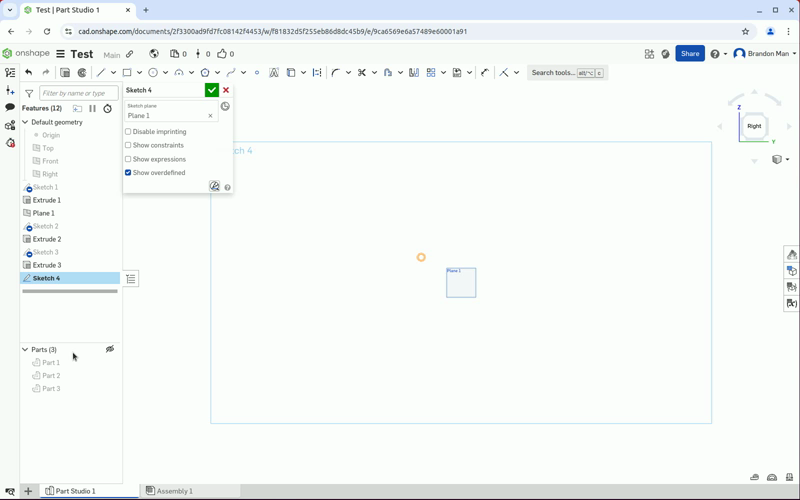
key(c)
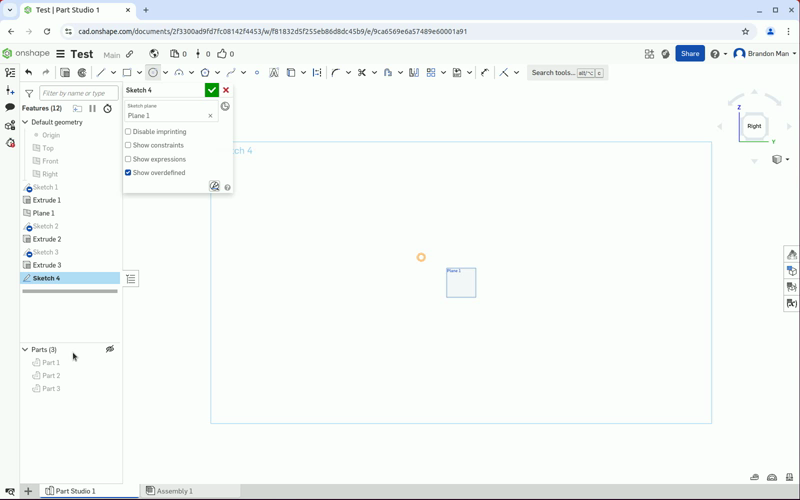
key_down(shift)
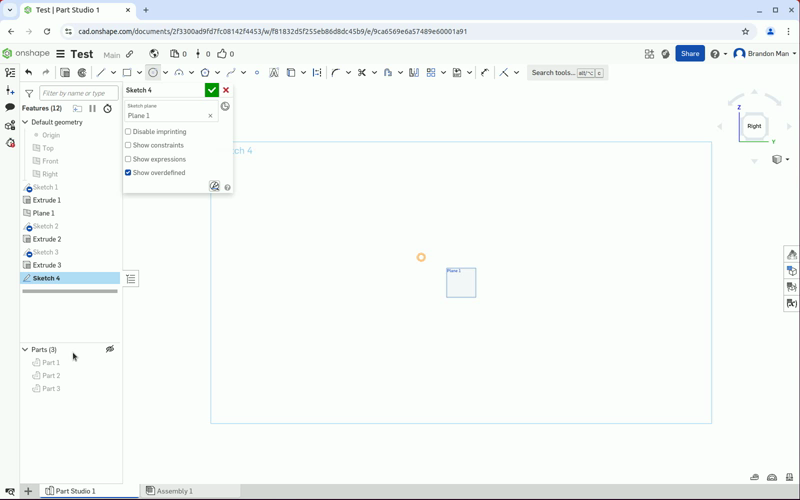
mouse_move(438, 257)
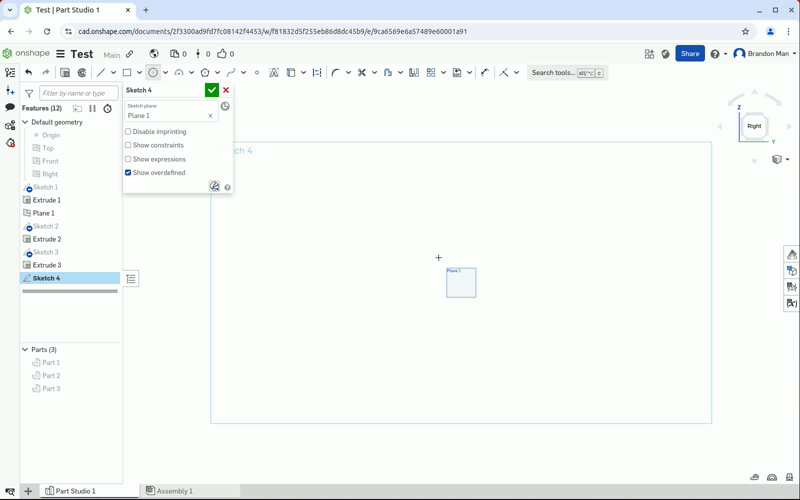
click(438, 257)
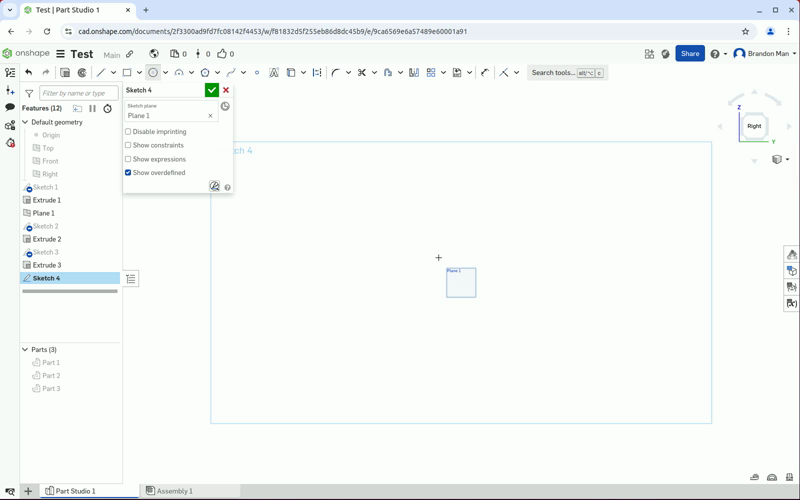
key_up(shift)
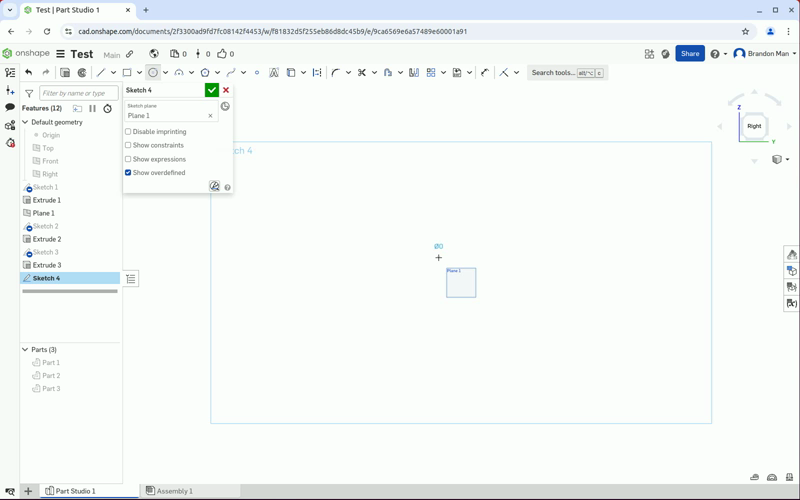
mouse_move(441, 257)
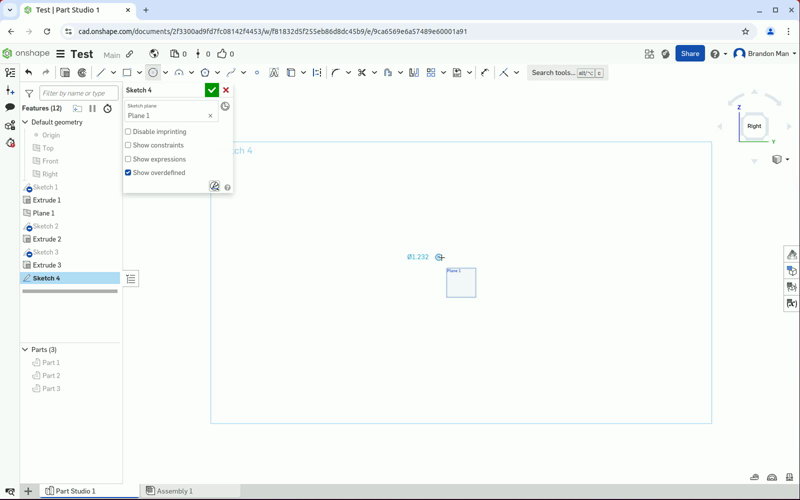
click(441, 257)
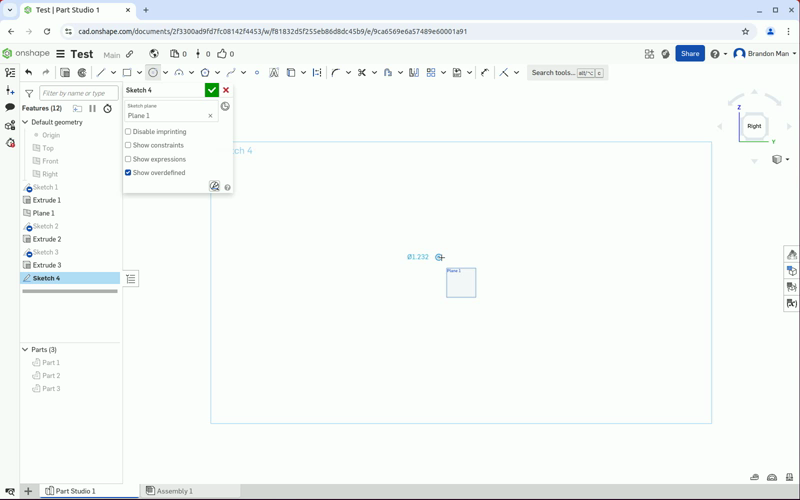
key(esc)
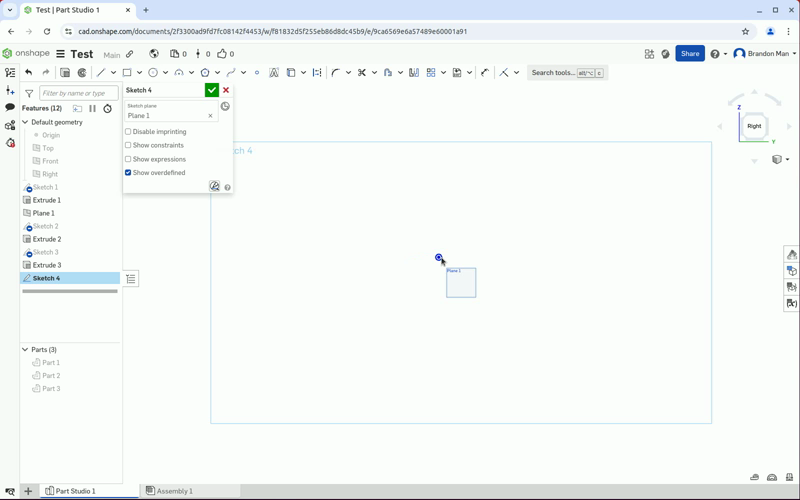
mouse_move(438, 259)
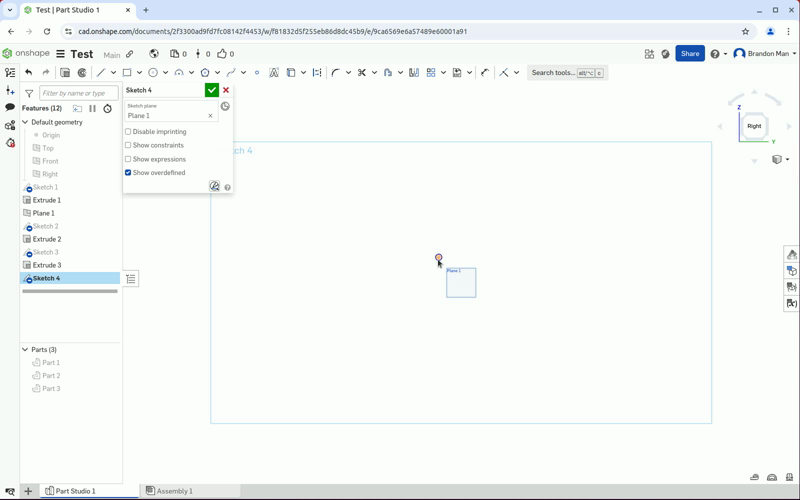
scroll(6)
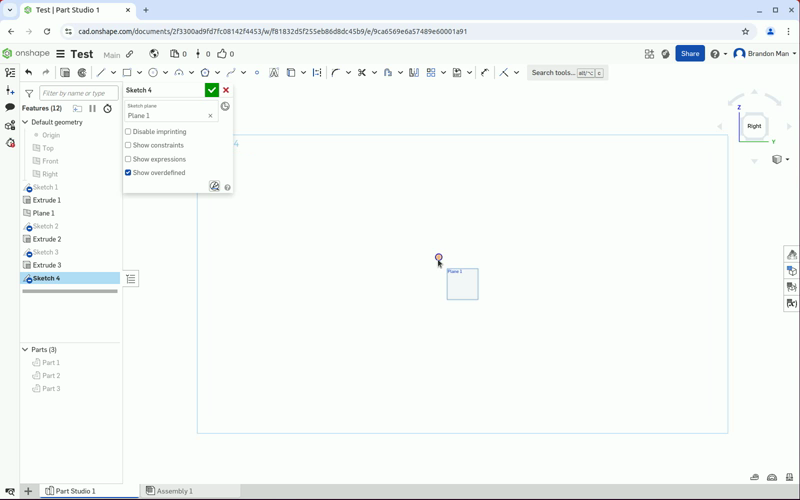
scroll(6)
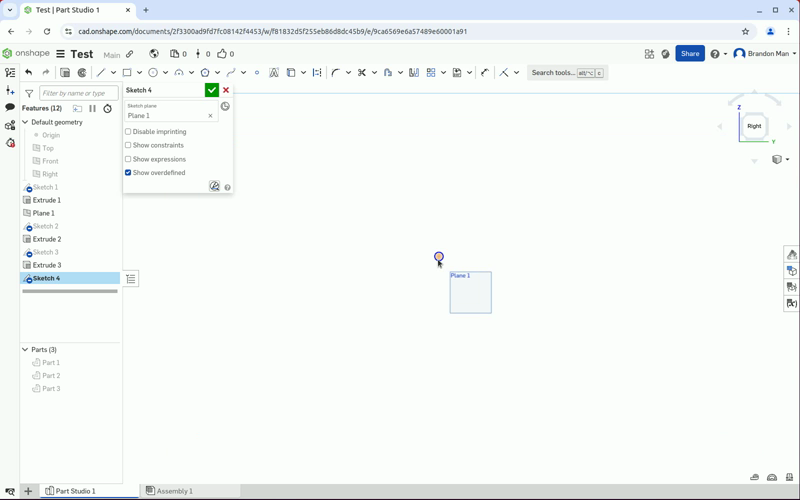
scroll(6)
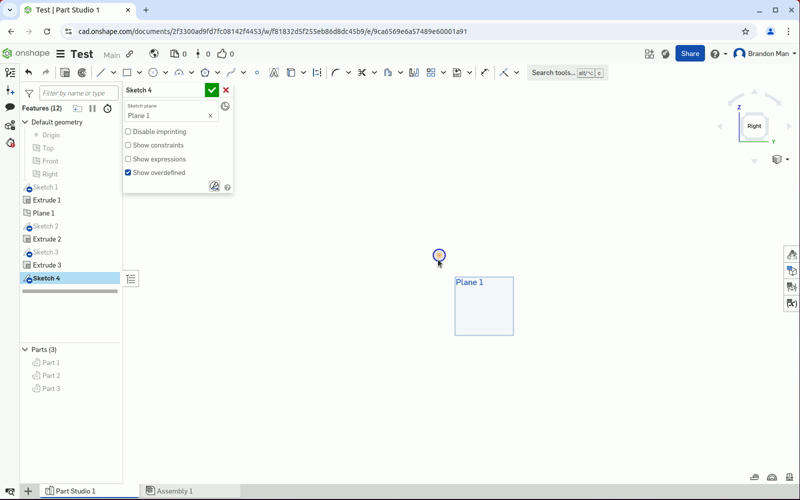
scroll(6)
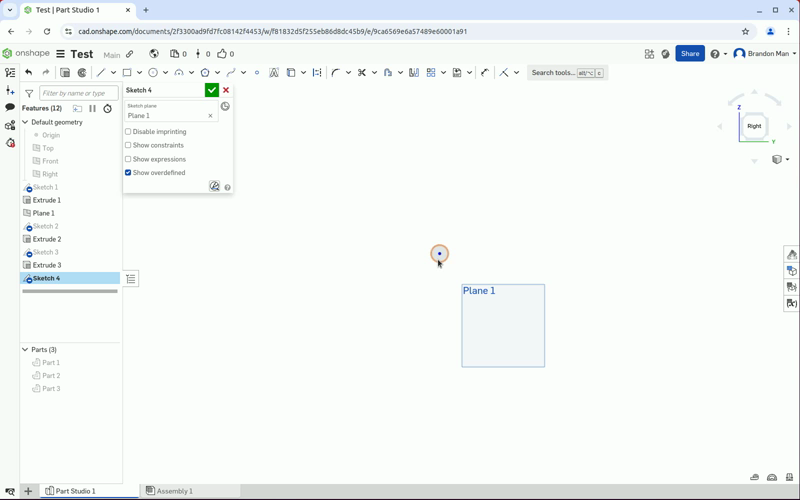
scroll(6)
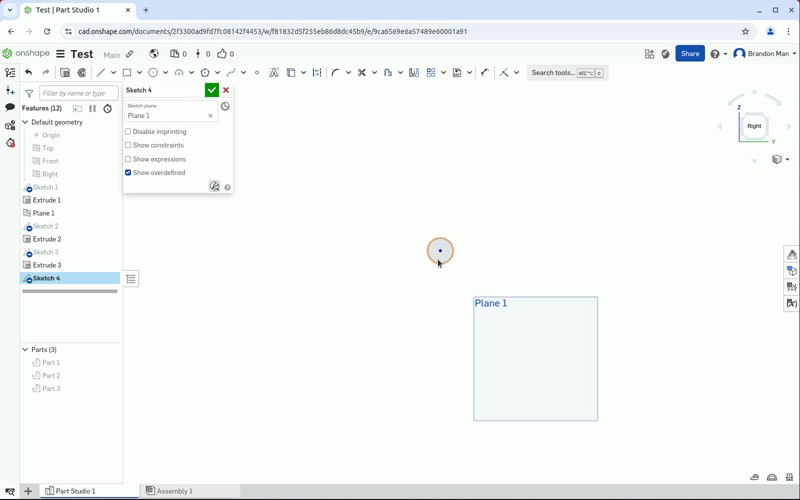
scroll(6)
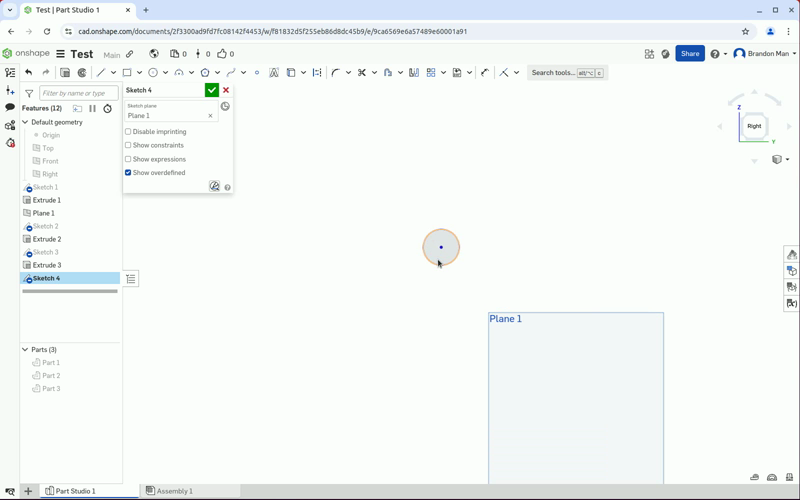
scroll(6)
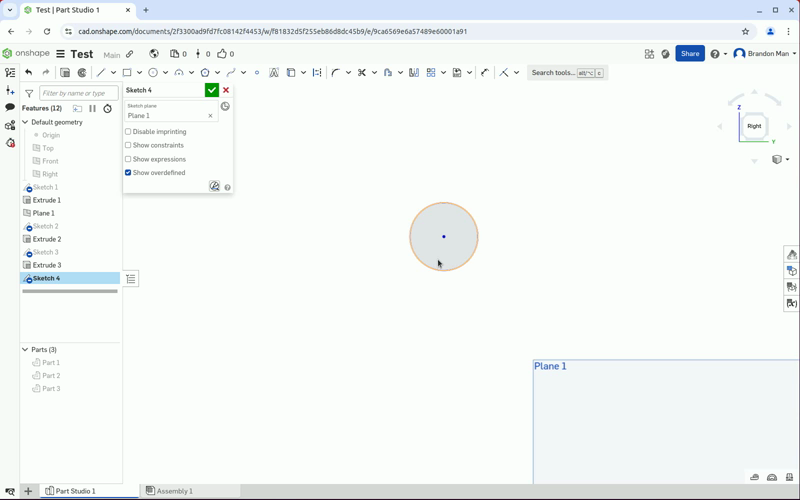
click(438, 259)
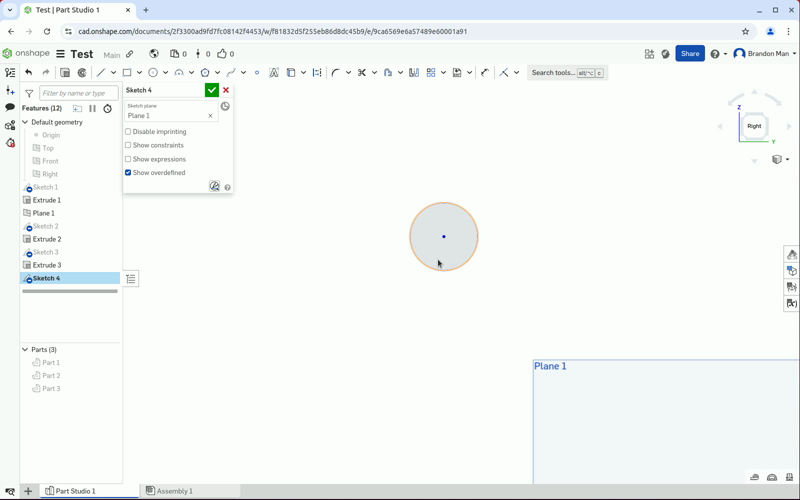
scroll(-6)
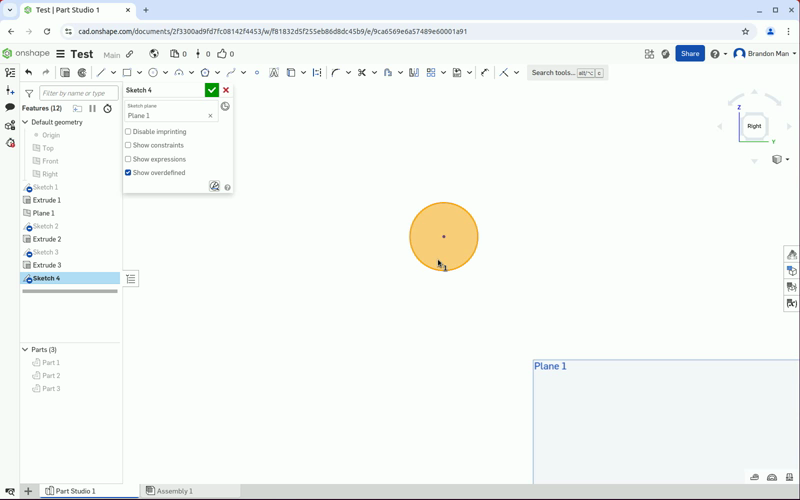
scroll(-6)
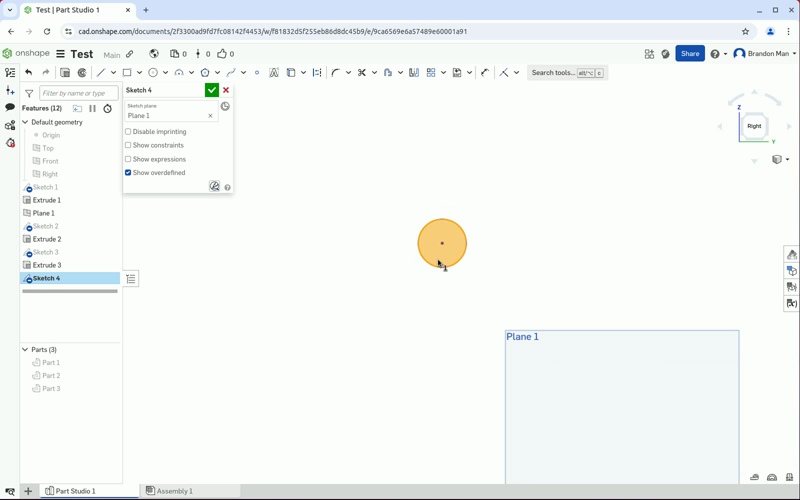
scroll(-6)
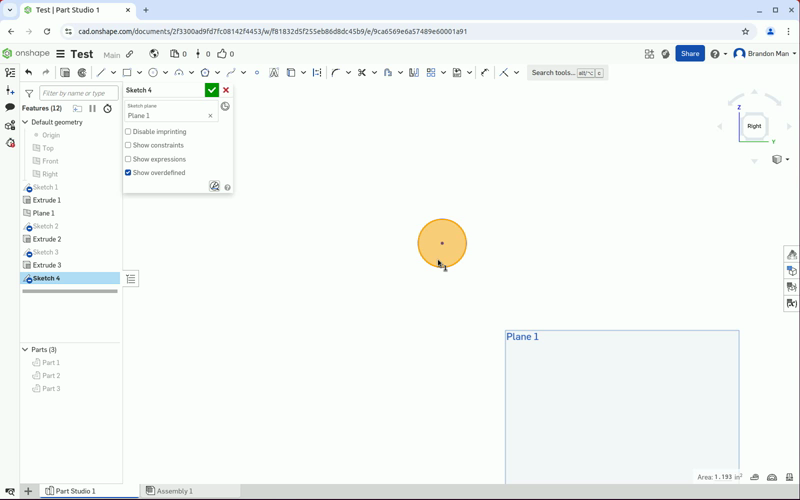
scroll(-6)
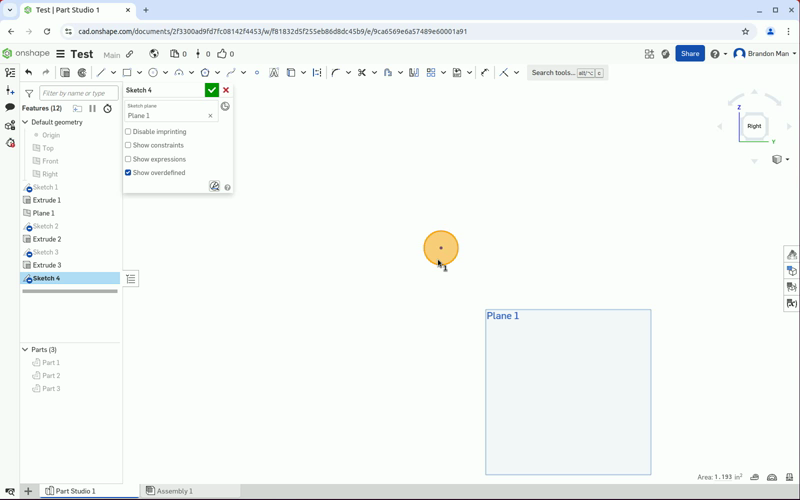
scroll(-6)
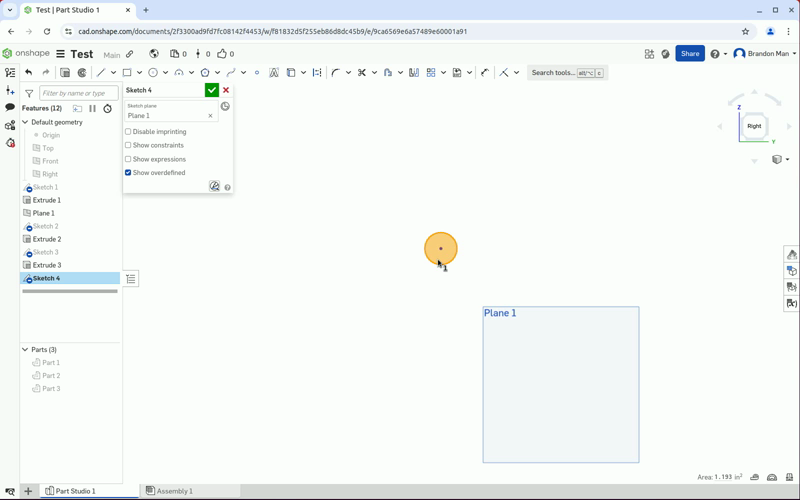
scroll(-6)
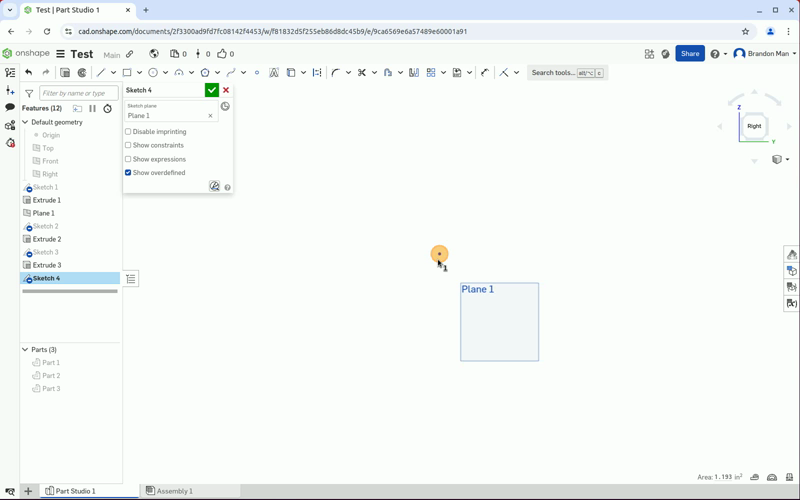
scroll(-6)
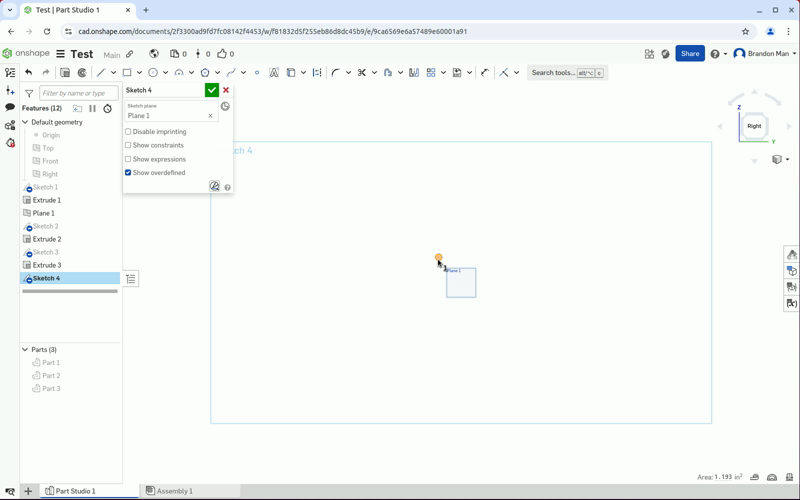
mouse_move(73, 352)
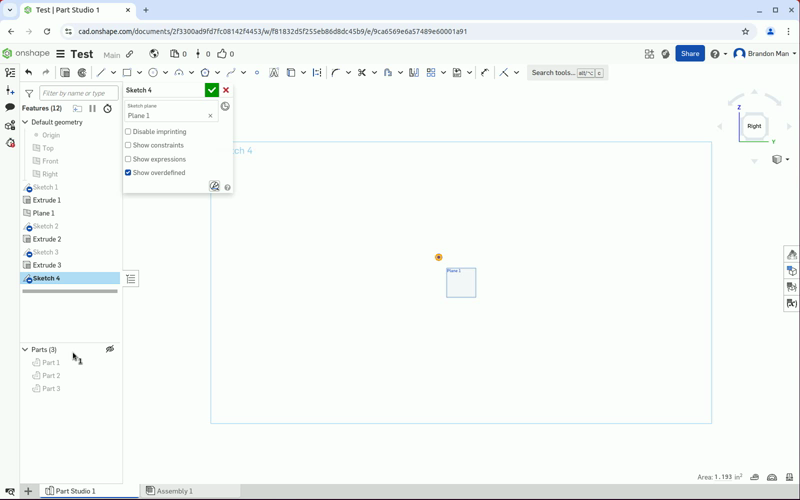
key(shift+y)
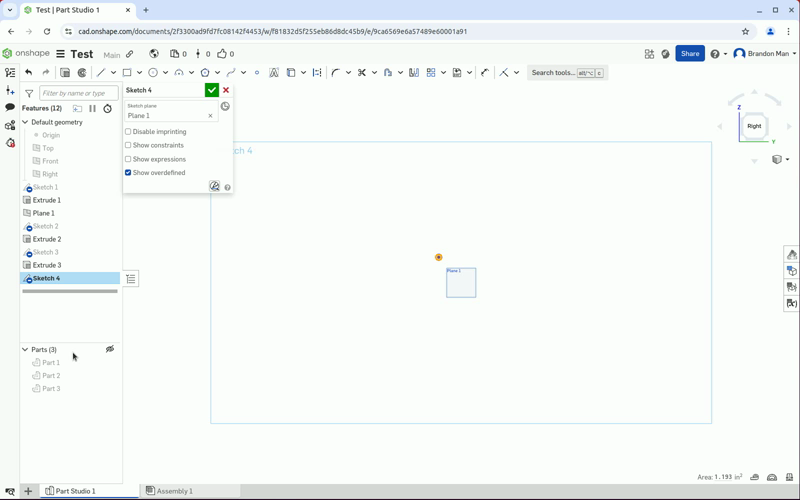
key(shift+e)
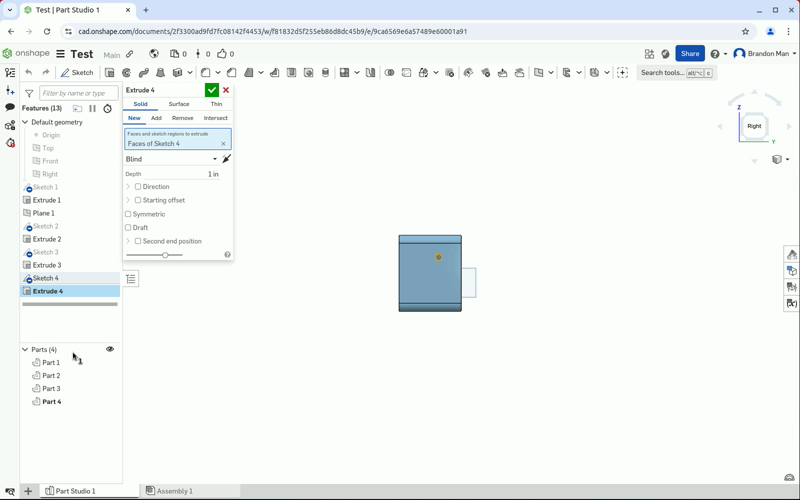
mouse_move(143, 106)
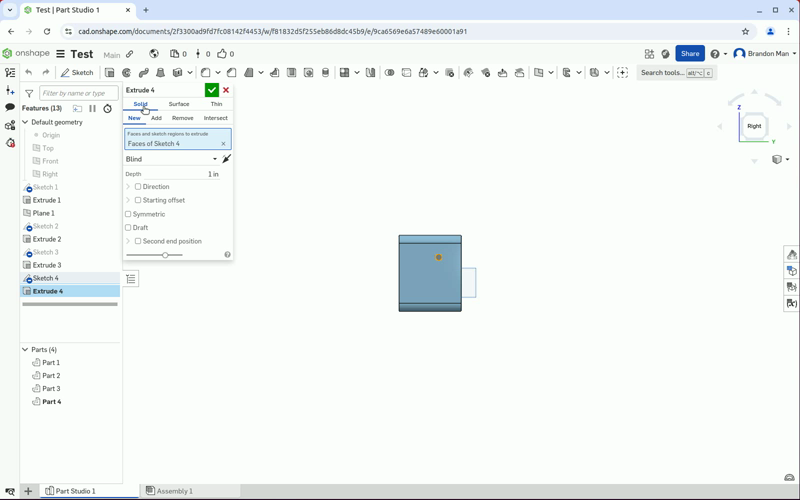
click(143, 106)
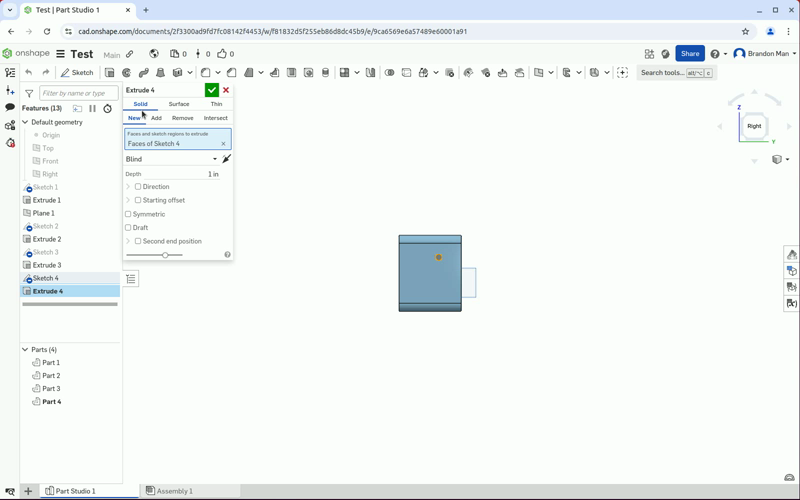
mouse_move(137, 120)
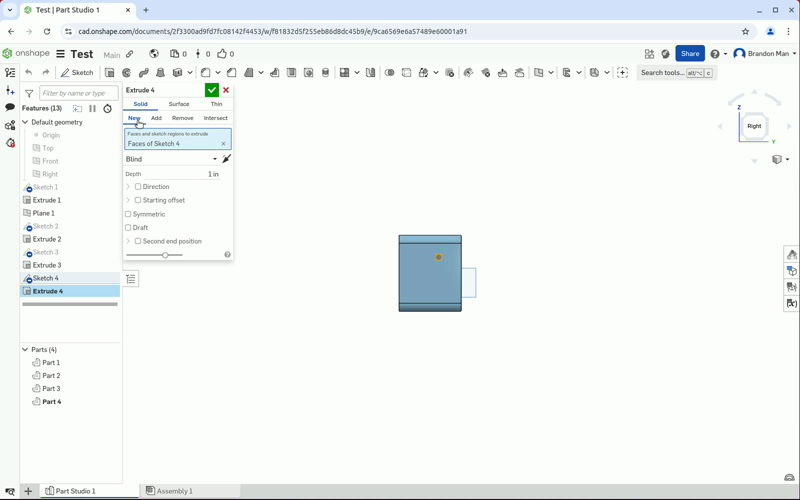
click(137, 120)
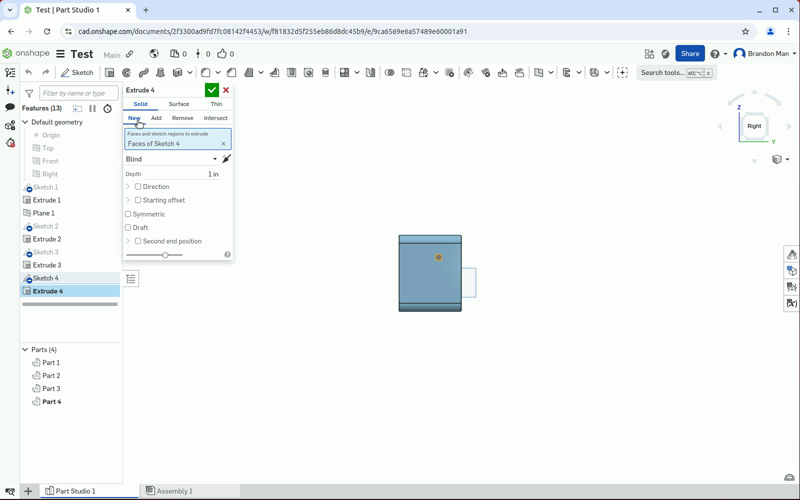
key(tab, 4)
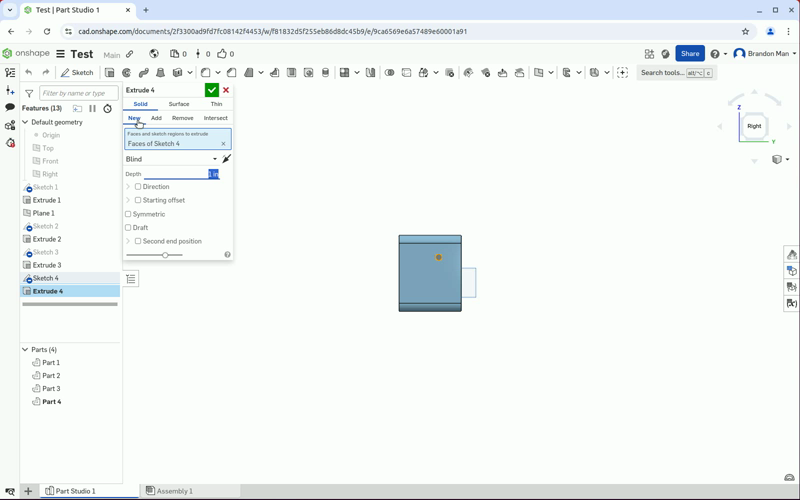
text(12.998)
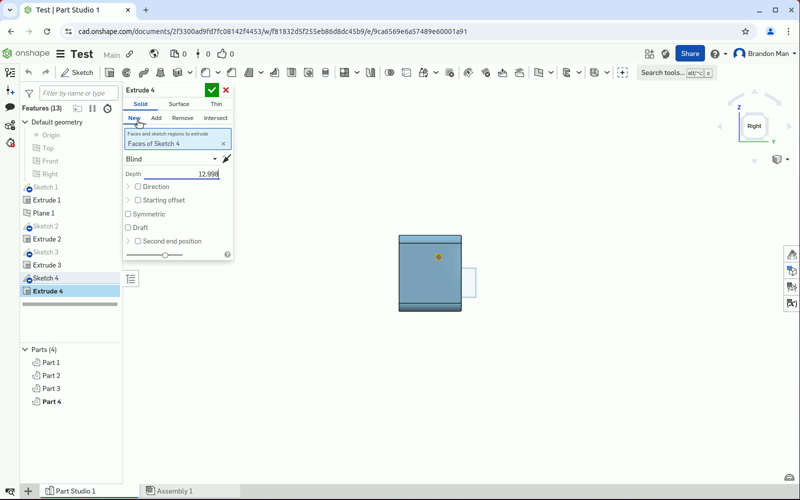
key(enter)
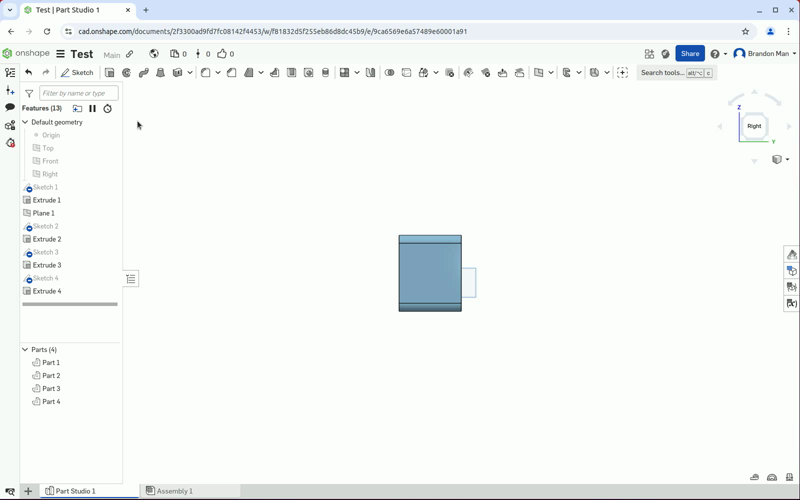
key(shift+h)
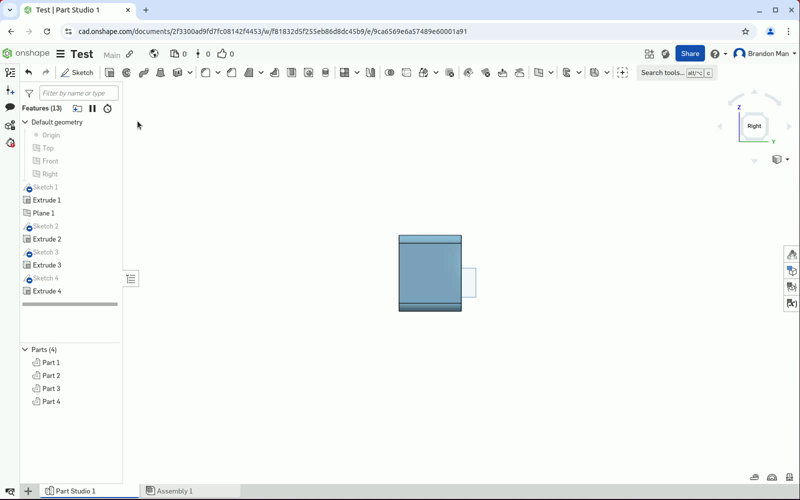
key(shift+h)
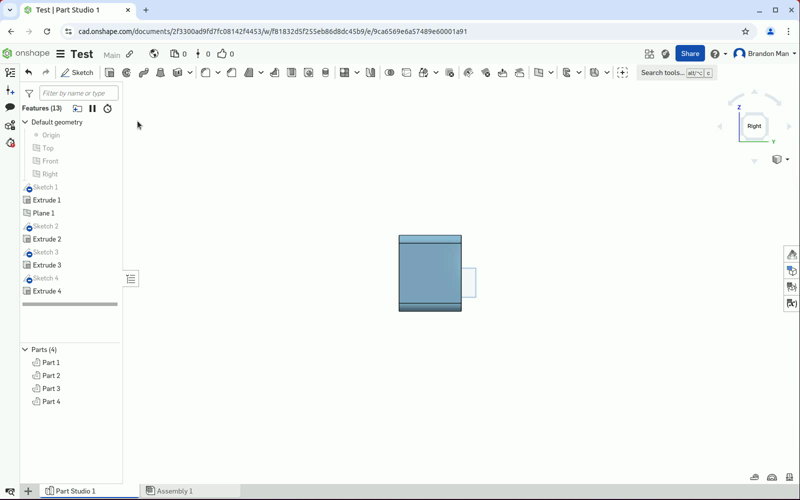
mouse_move(73, 189)
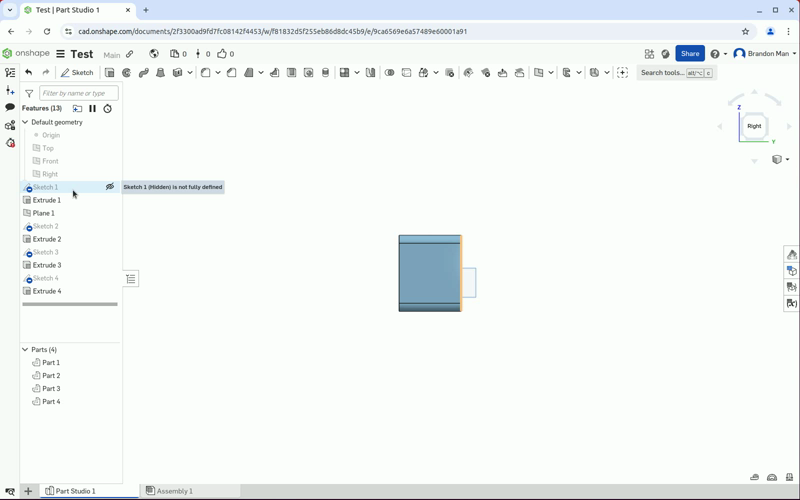
click(73, 189)
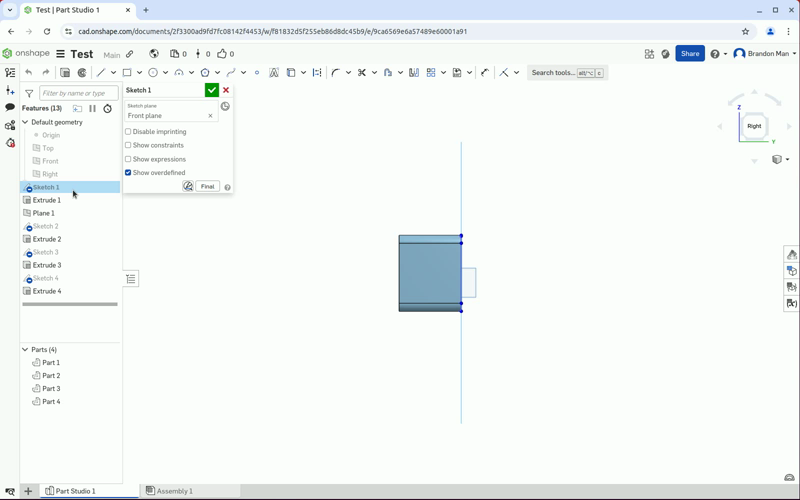
mouse_move(229, 92)
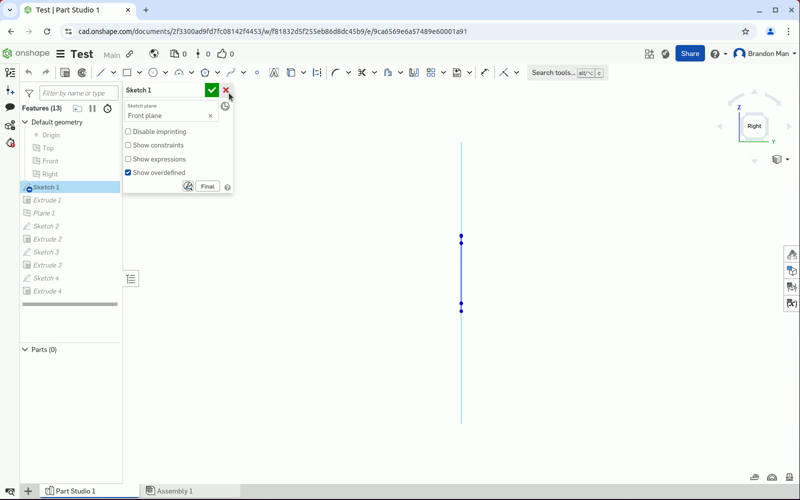
click(229, 92)
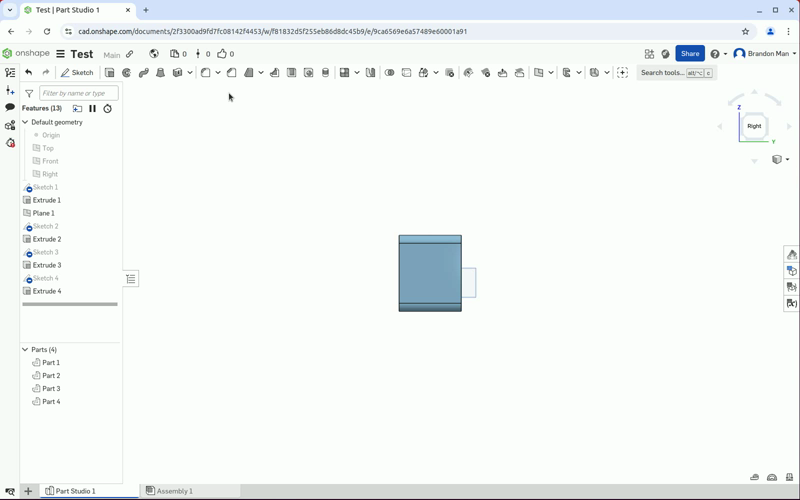
mouse_move(541, 75)
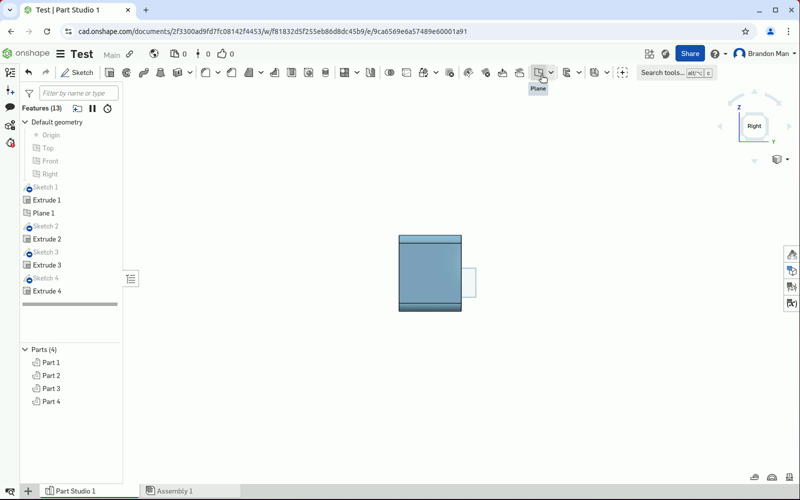
click(541, 75)
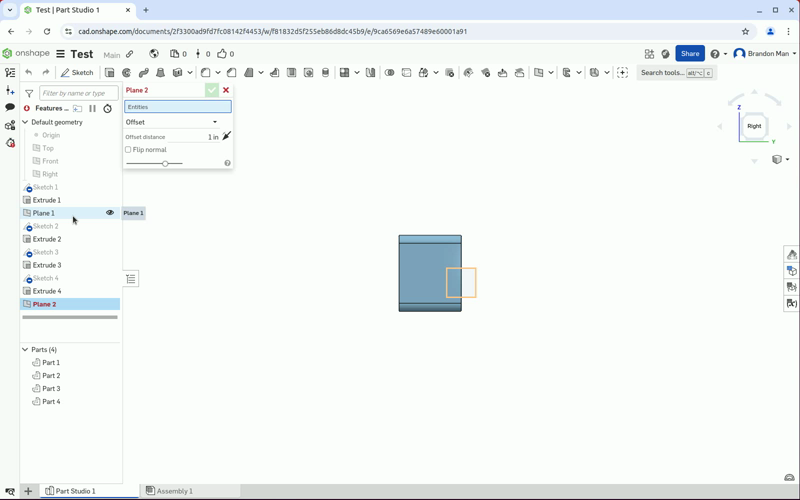
scroll(3)
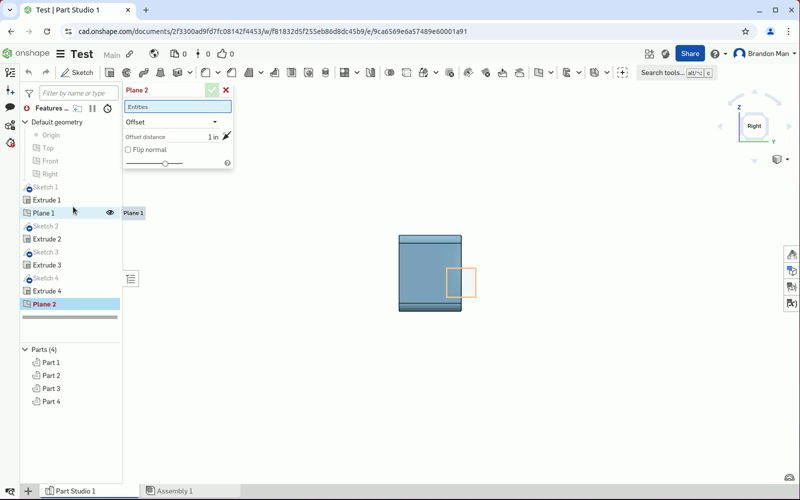
mouse_move(73, 176)
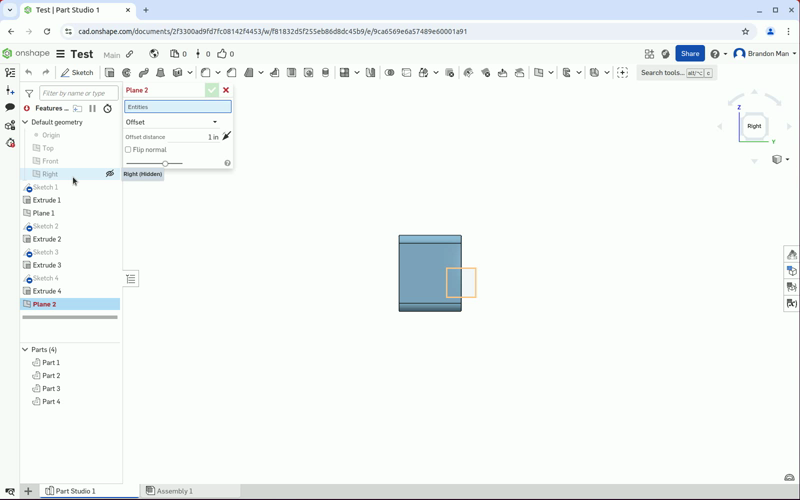
click(73, 176)
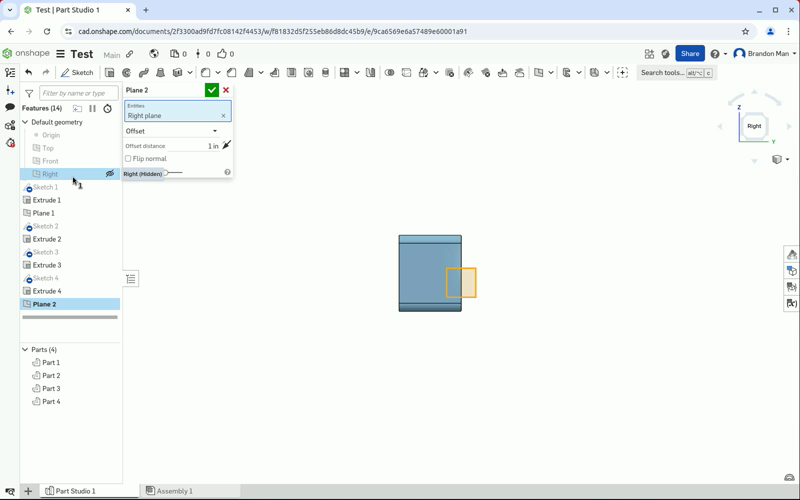
key(tab, 2)
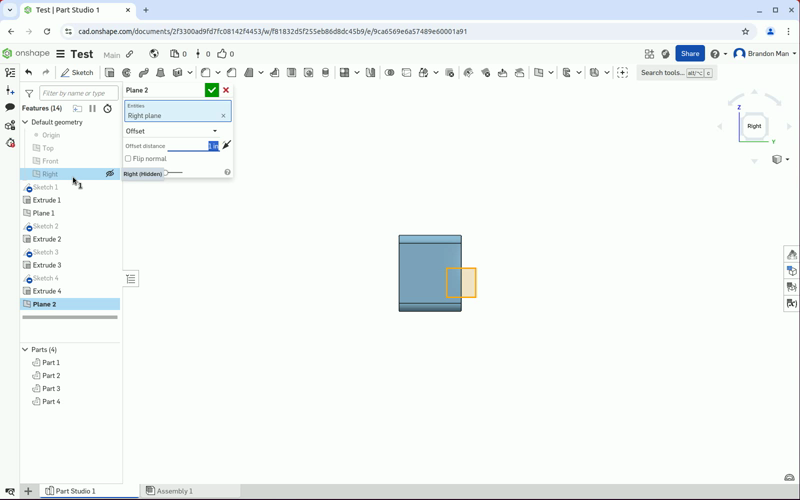
text(7.456)
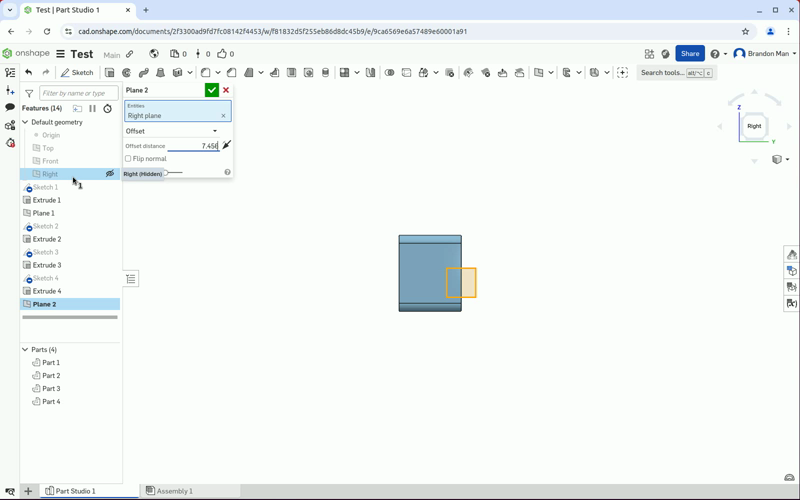
key(enter, 2)
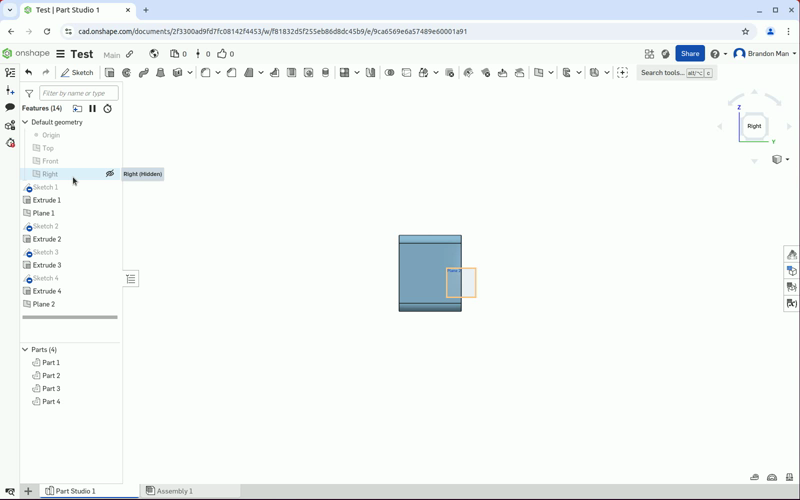
key(shift+s)
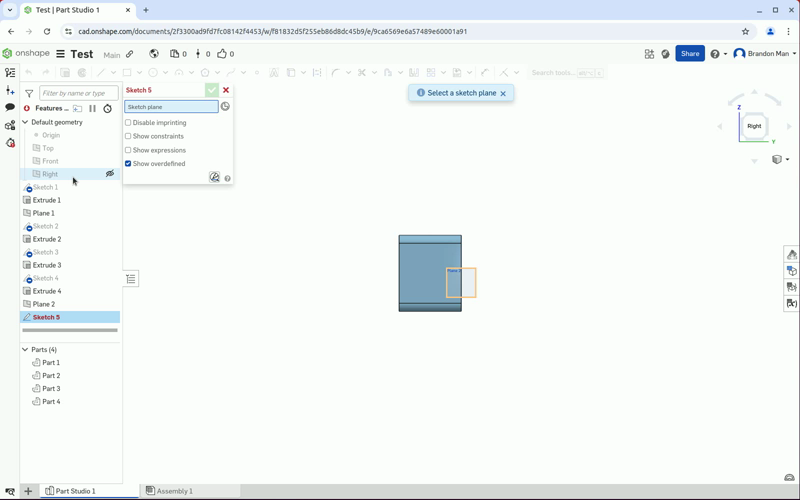
mouse_move(73, 306)
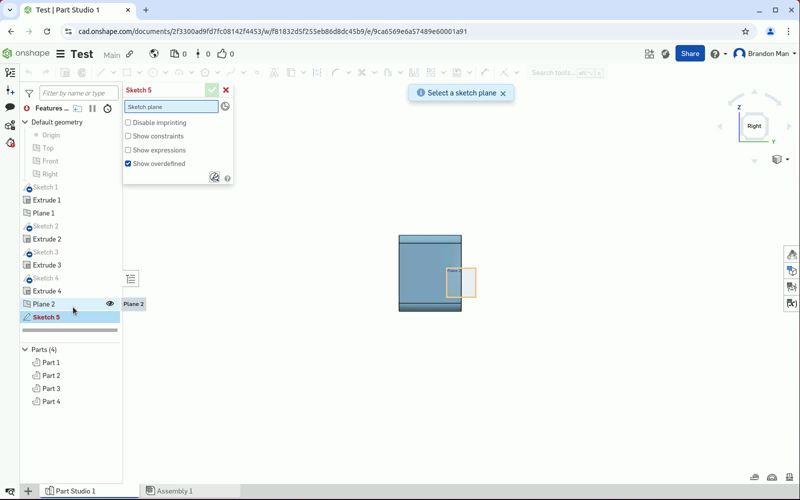
click(73, 306)
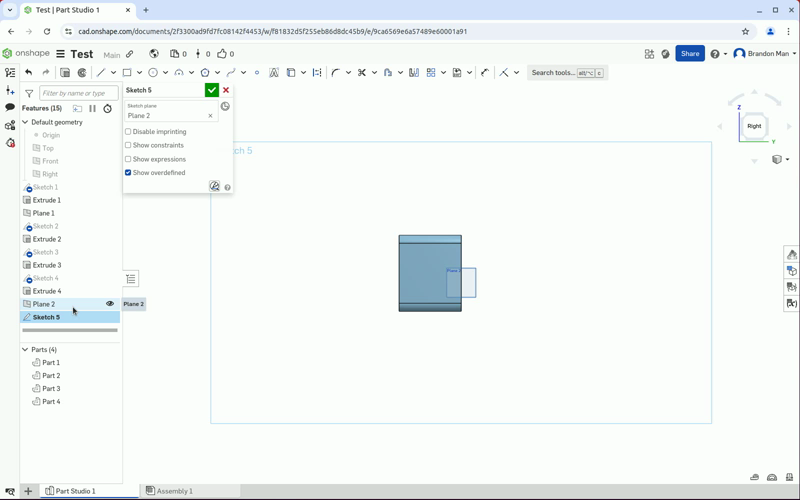
mouse_move(73, 352)
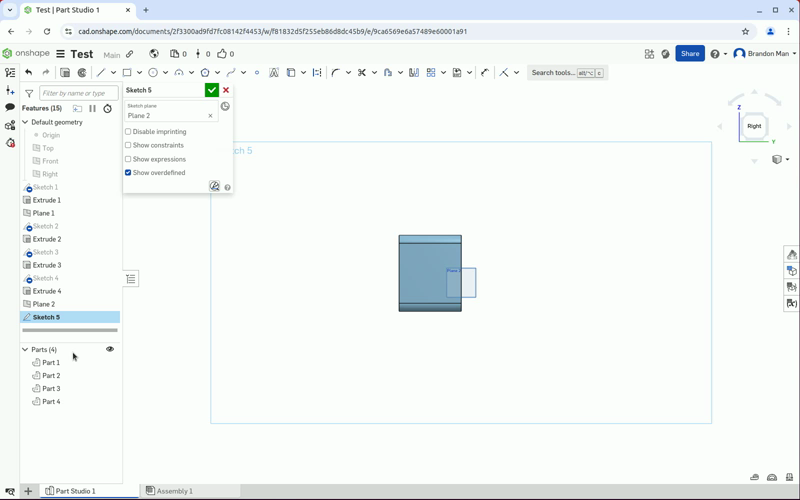
key(y)
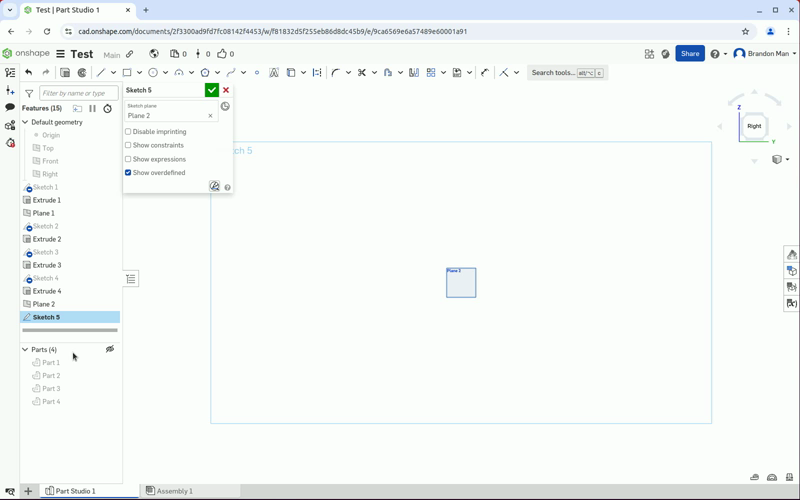
key(c)
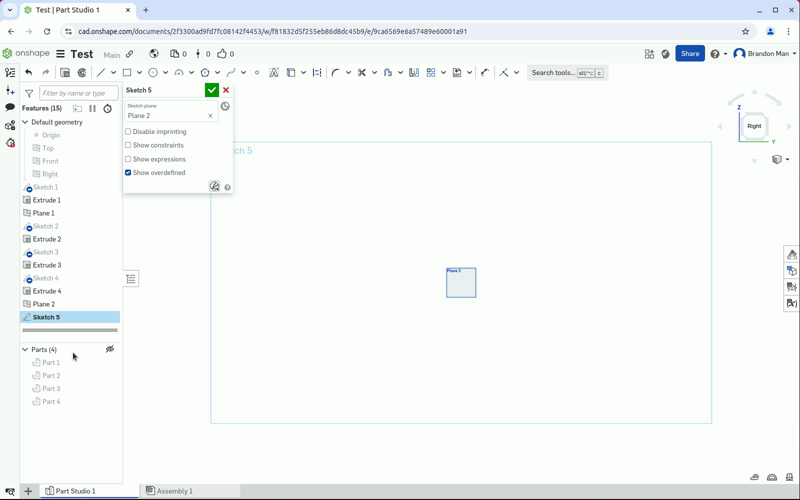
key_down(shift)
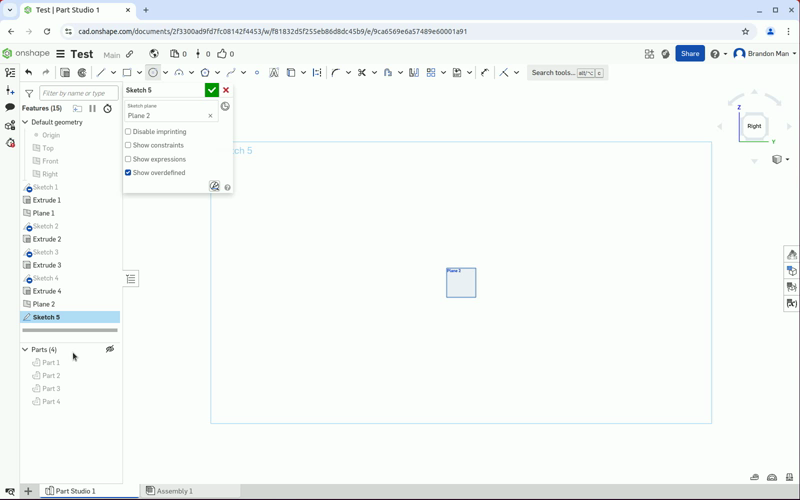
mouse_move(428, 265)
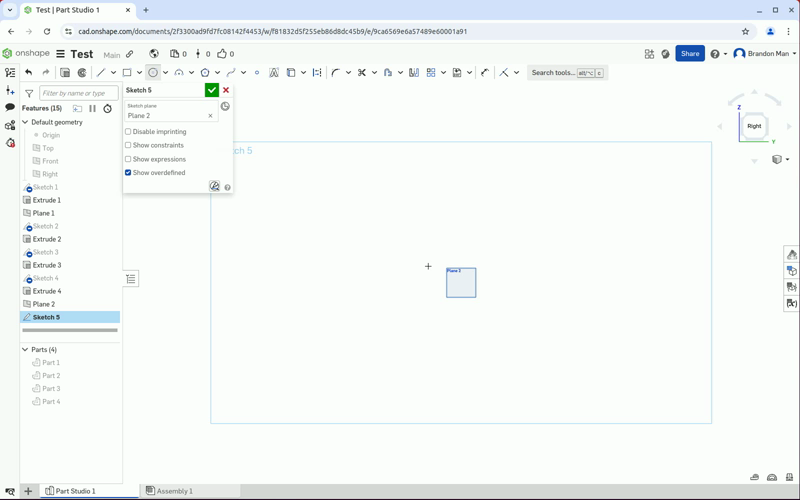
click(428, 265)
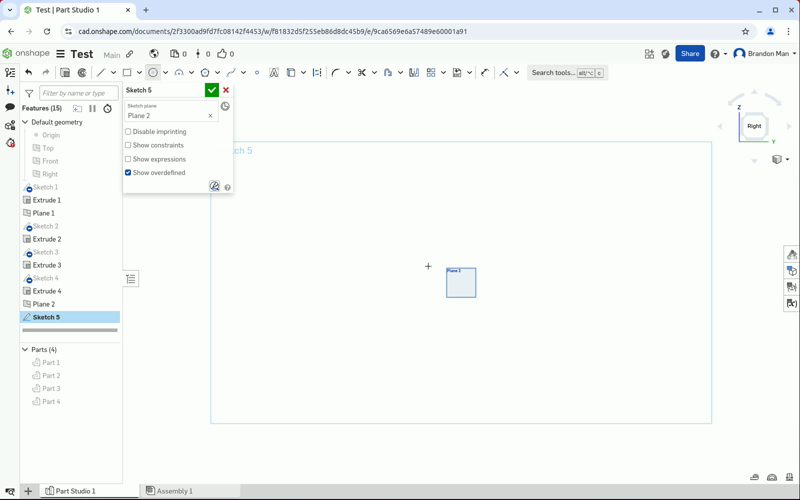
key_up(shift)
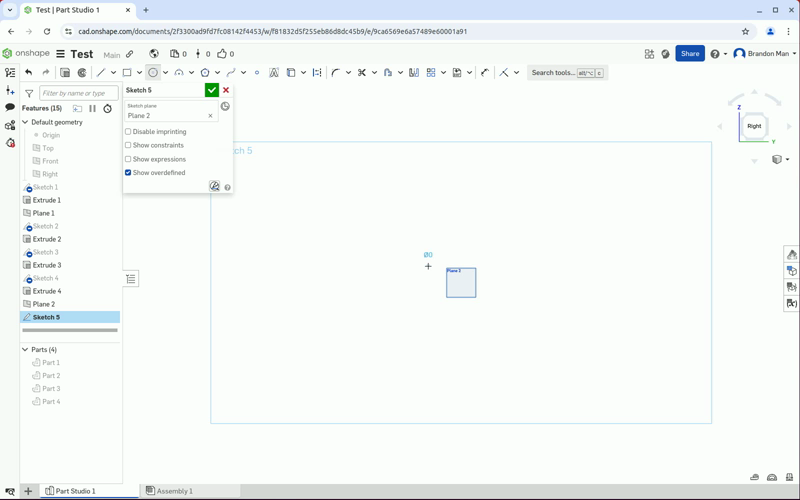
mouse_move(431, 265)
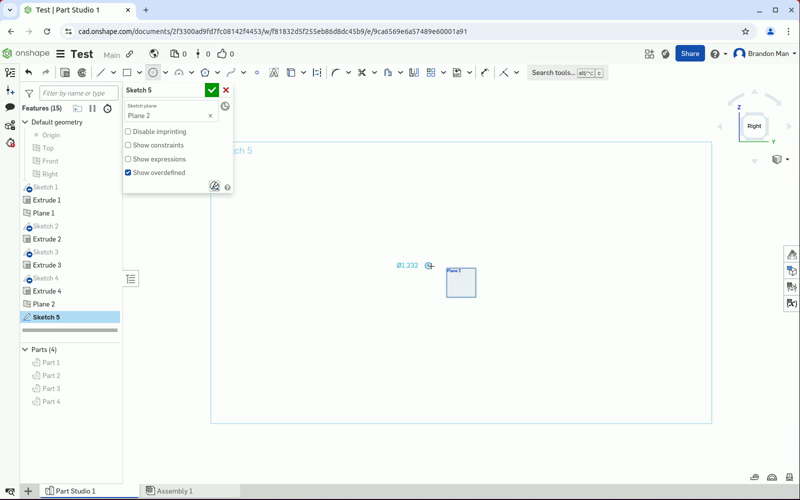
click(431, 265)
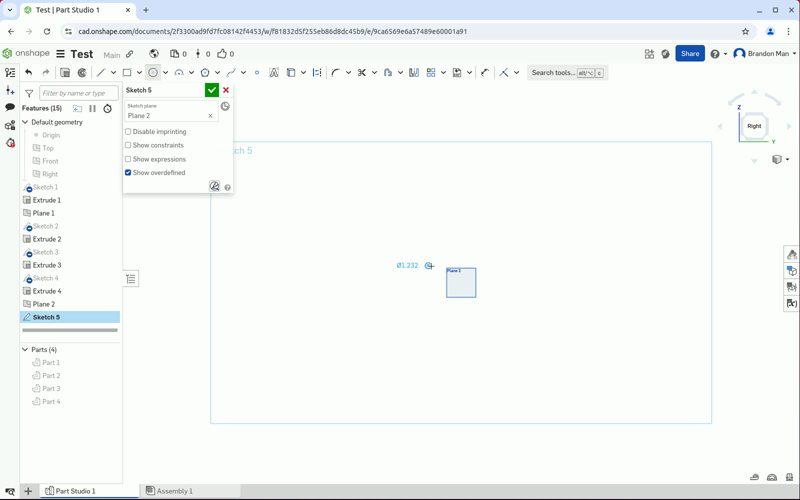
key(esc)
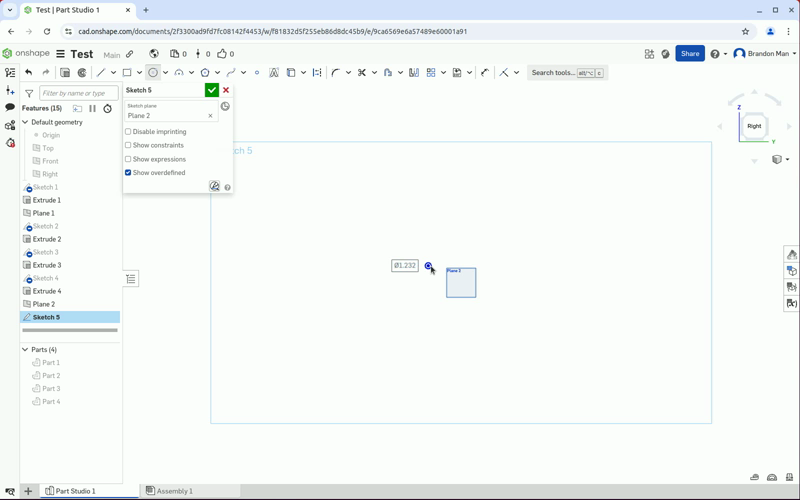
mouse_move(431, 265)
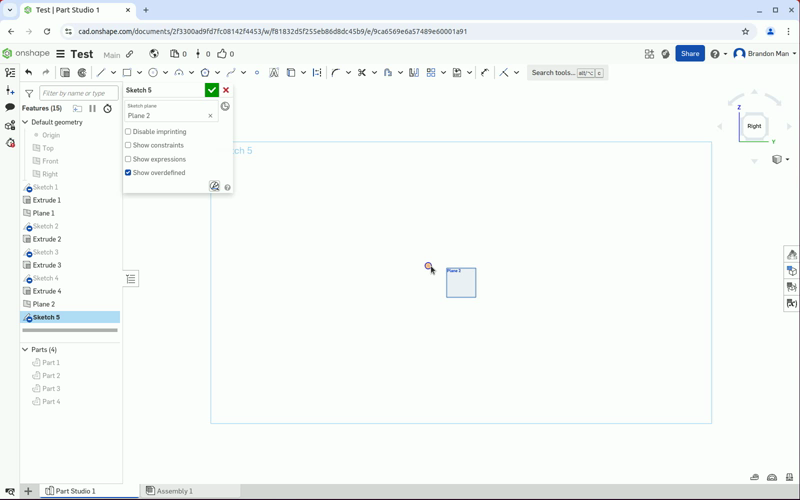
scroll(6)
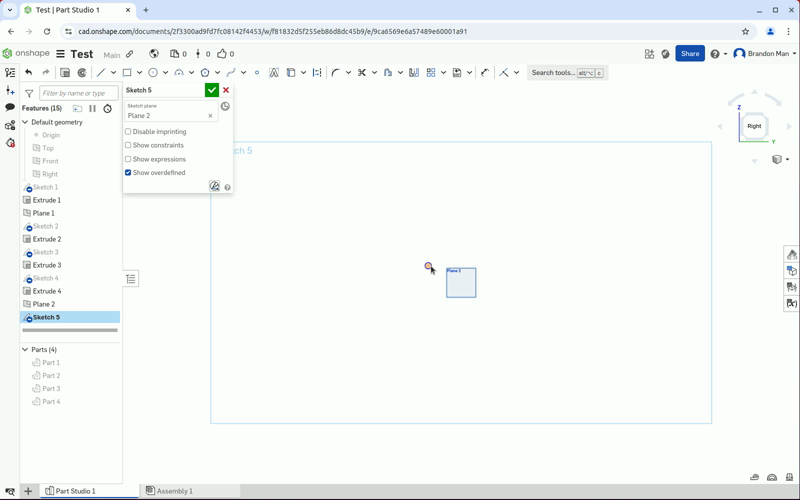
scroll(6)
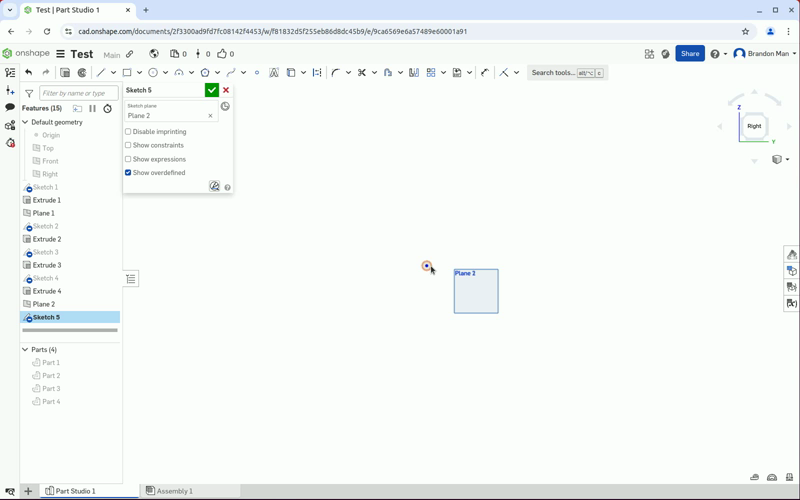
scroll(6)
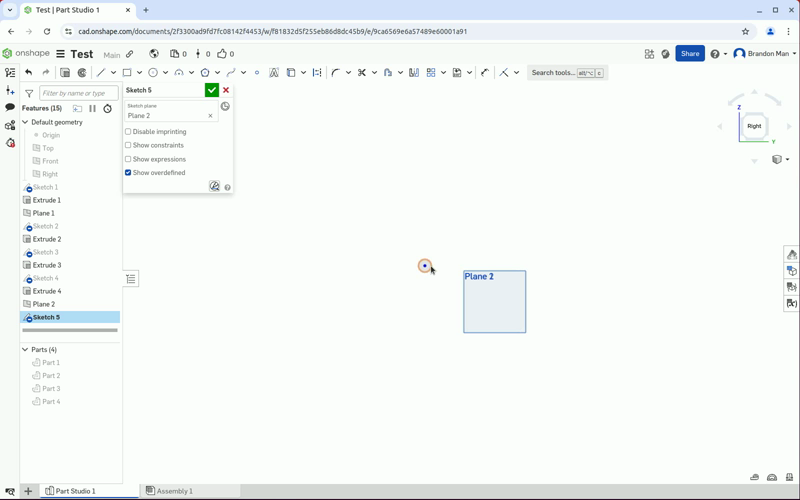
scroll(6)
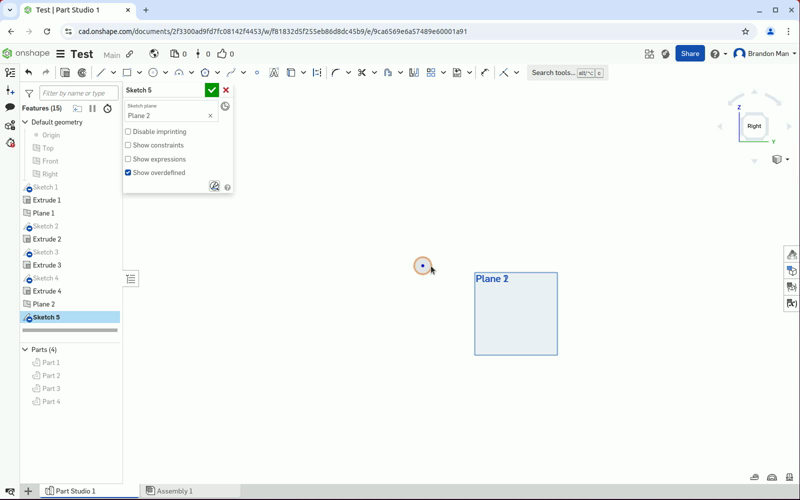
scroll(6)
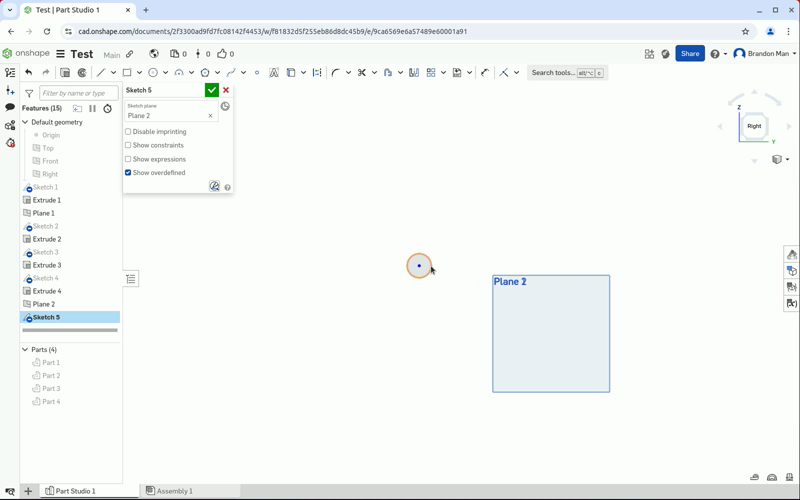
scroll(6)
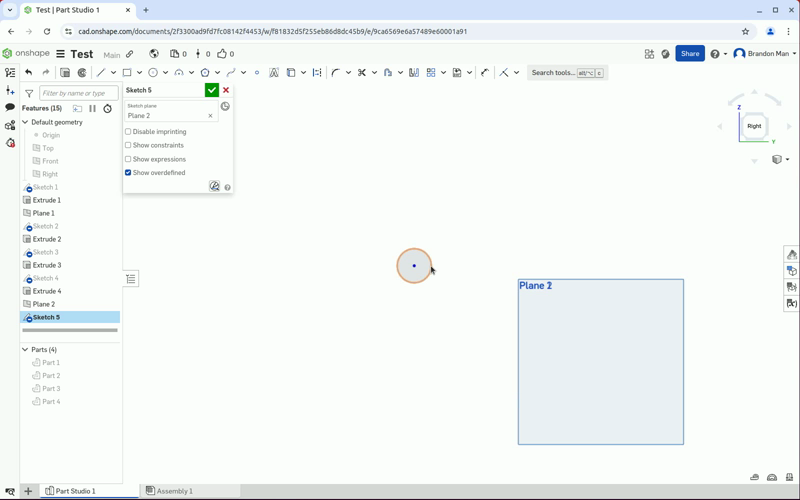
scroll(6)
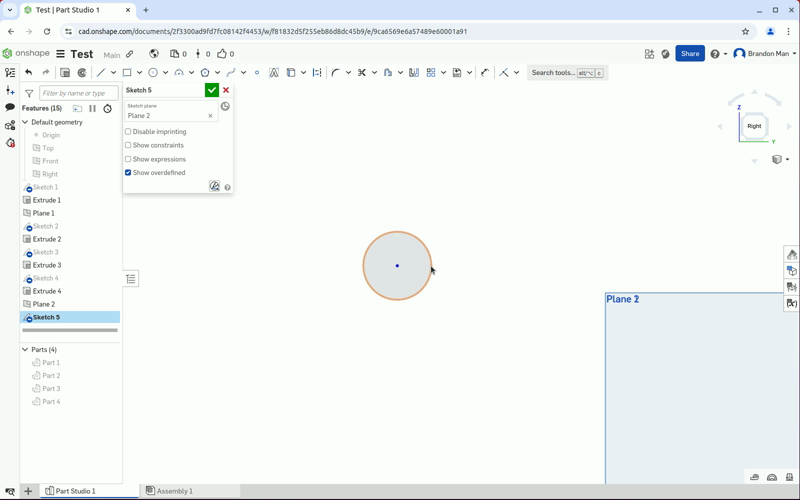
click(431, 265)
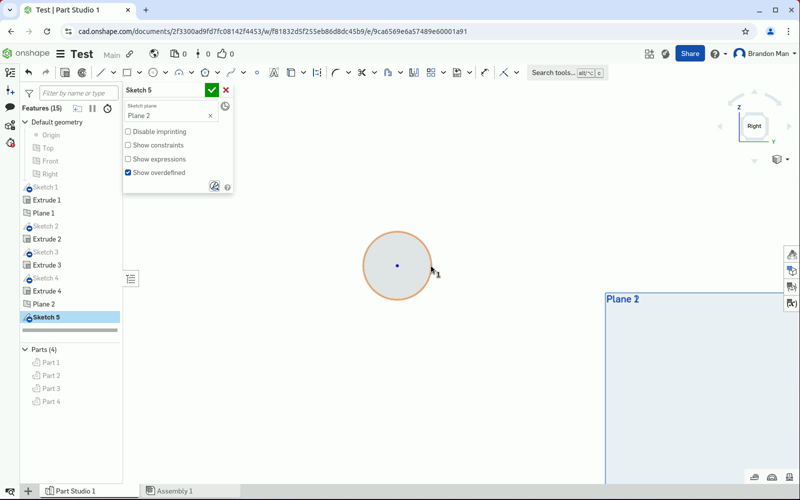
scroll(-6)
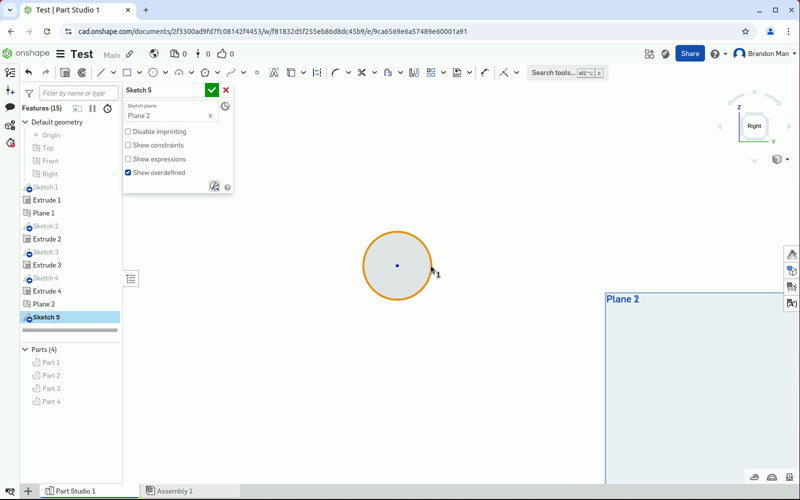
scroll(-6)
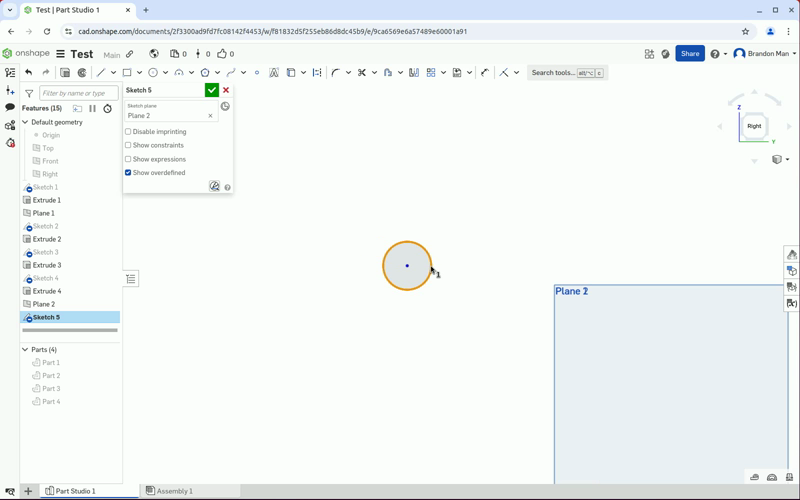
scroll(-6)
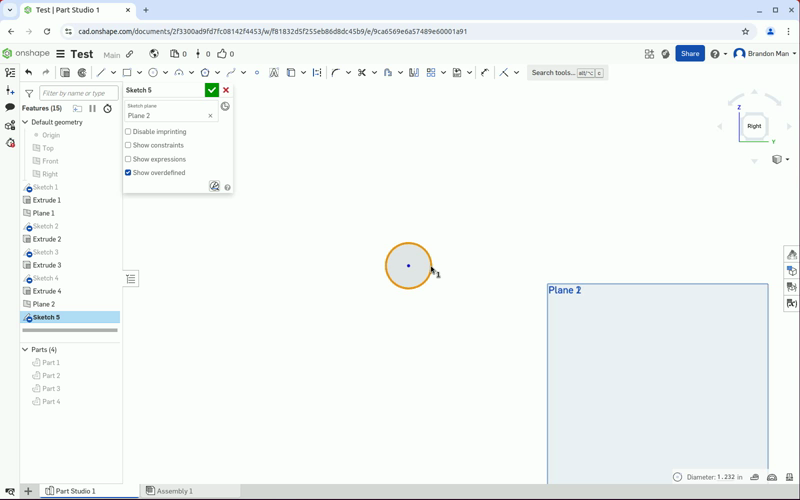
scroll(-6)
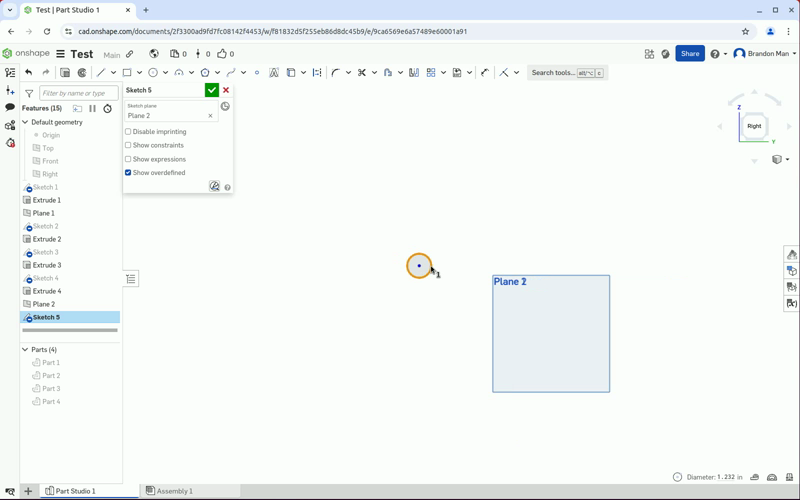
scroll(-6)
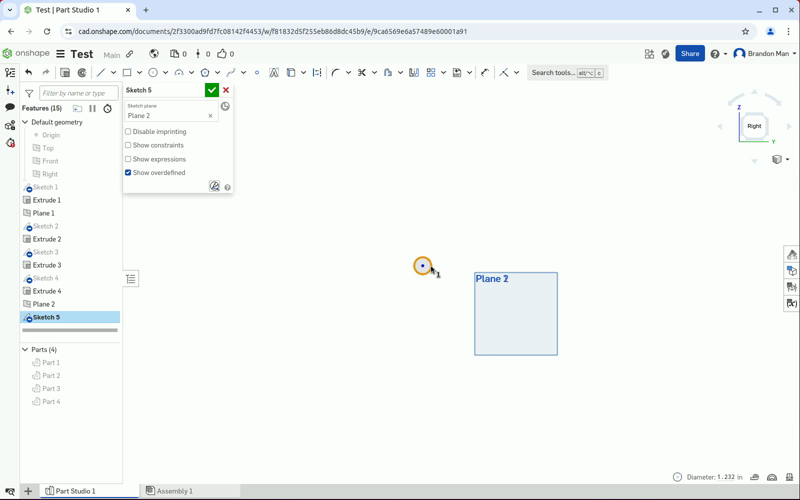
scroll(-6)
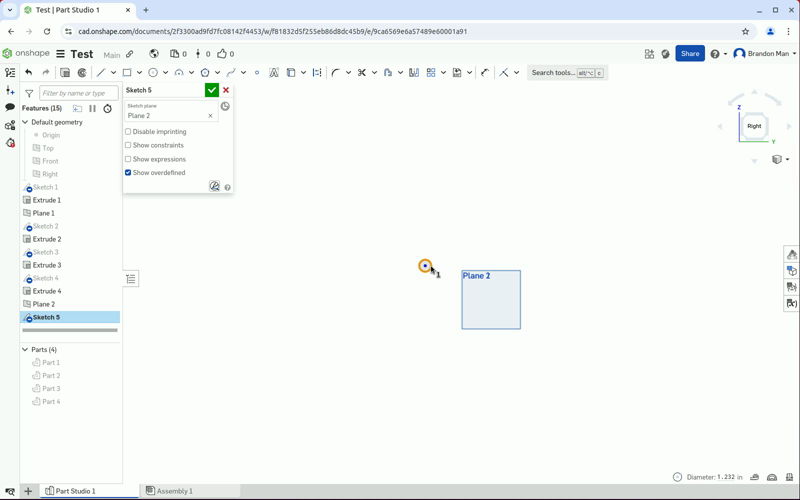
scroll(-6)
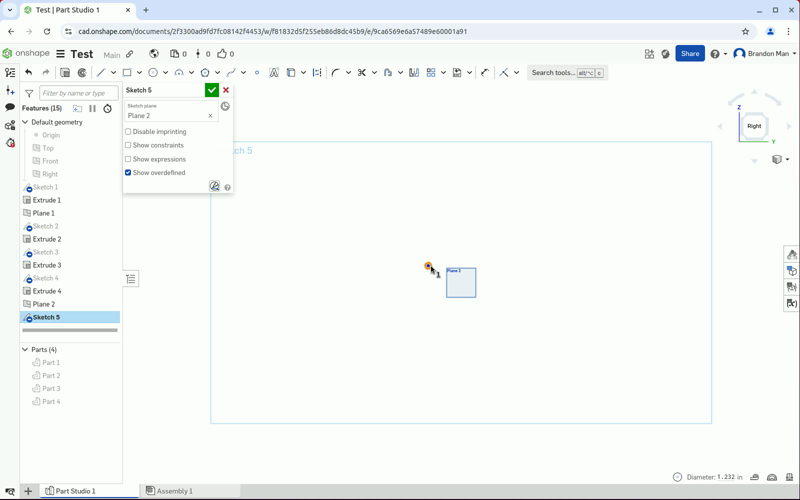
mouse_move(73, 352)
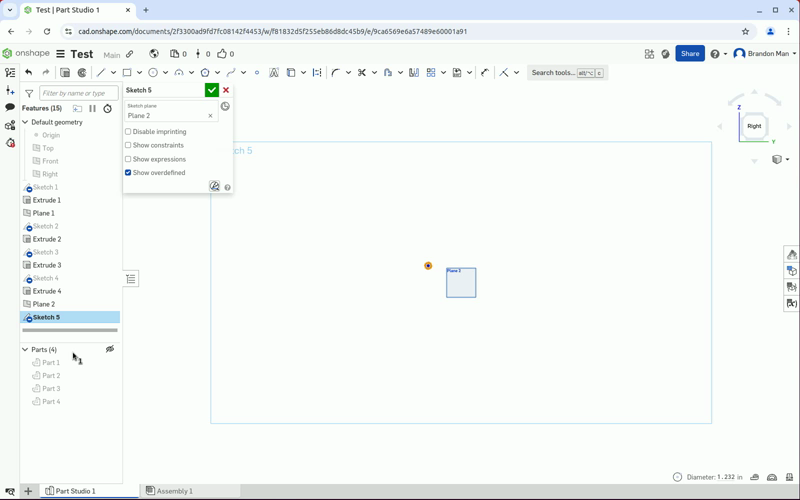
key(shift+y)
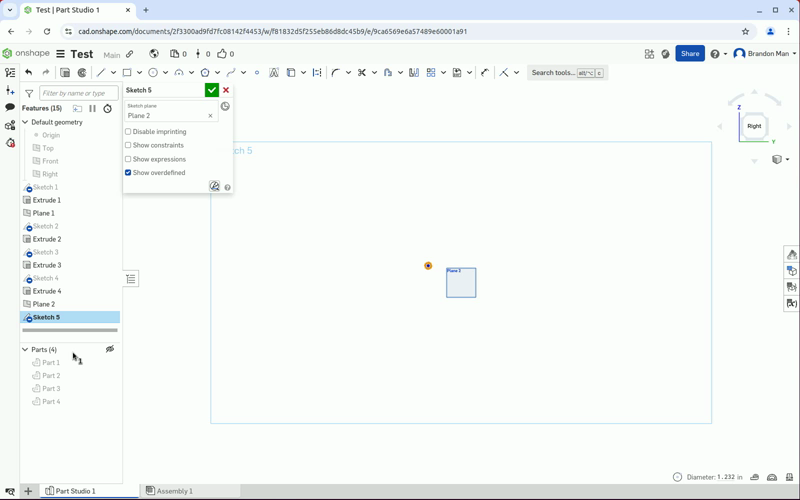
key(shift+e)
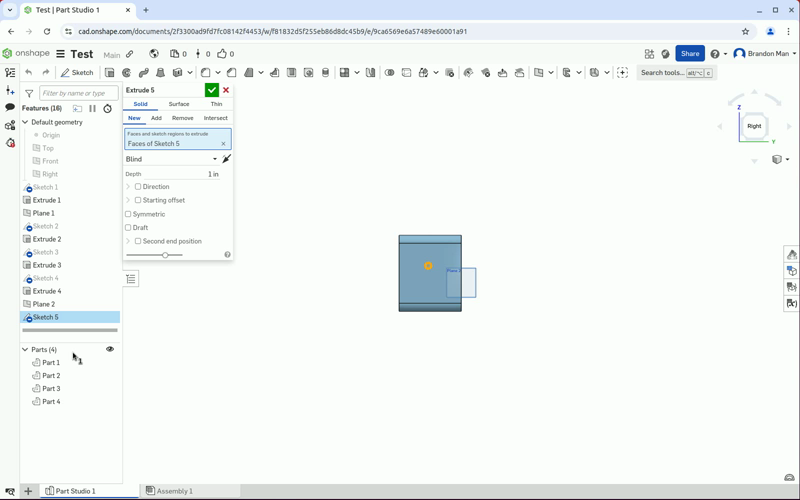
mouse_move(143, 106)
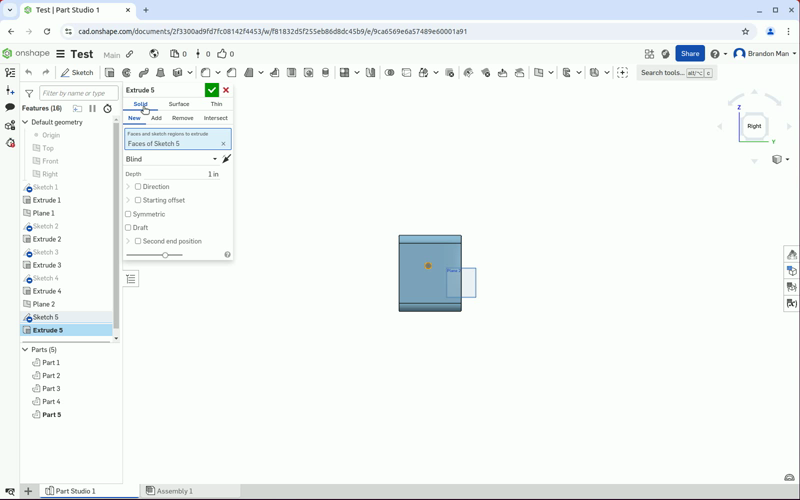
click(143, 106)
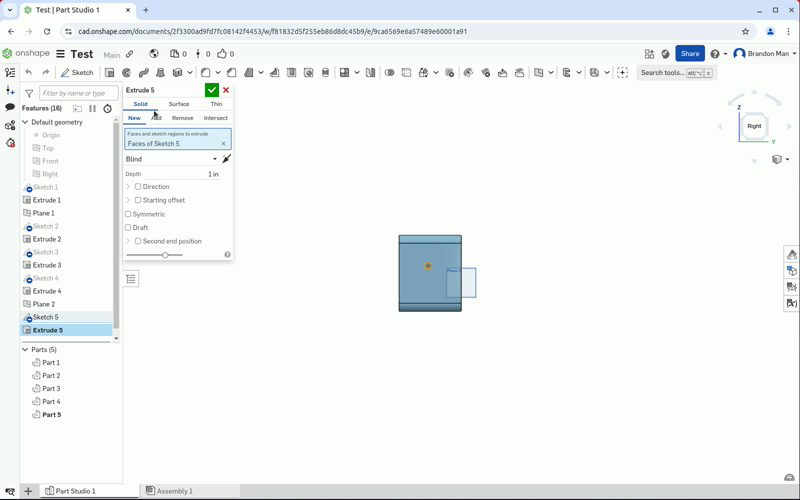
mouse_move(186, 120)
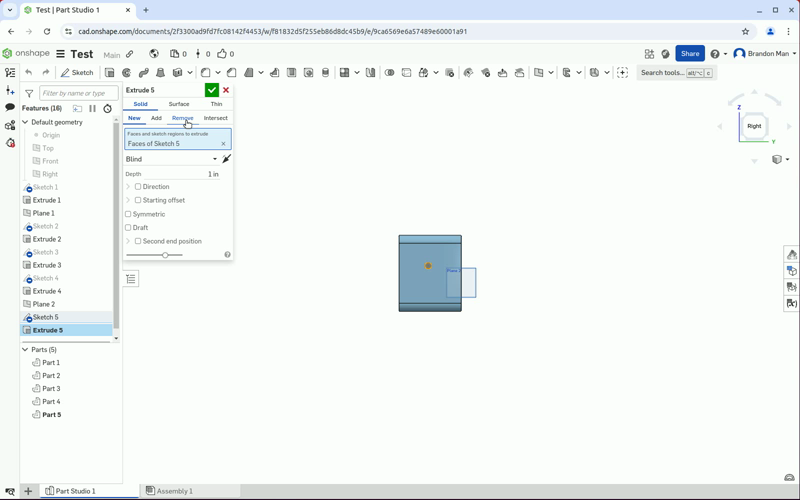
click(186, 120)
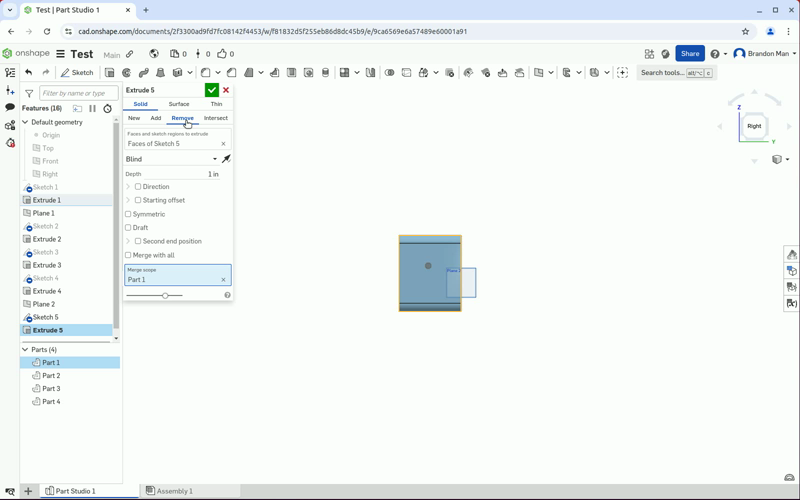
key(tab, 4)
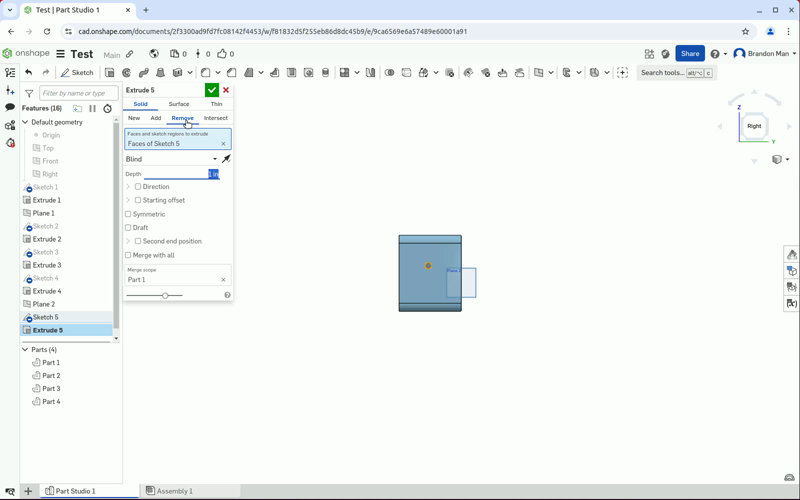
text(1.685)
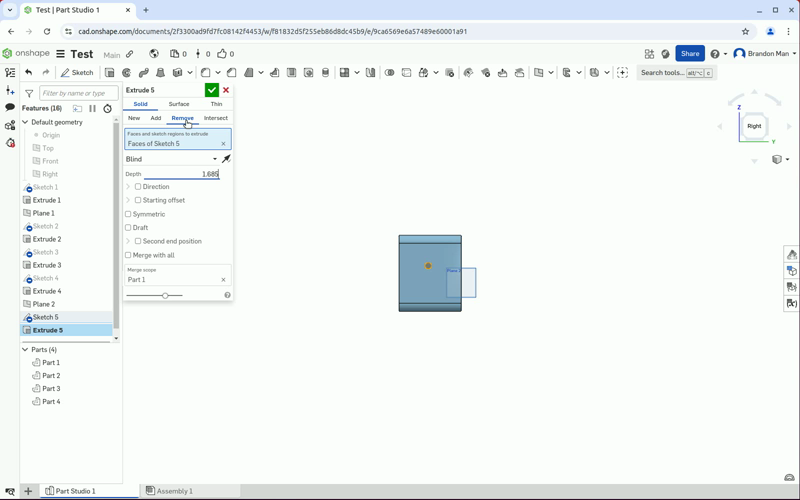
key(tab, 6)
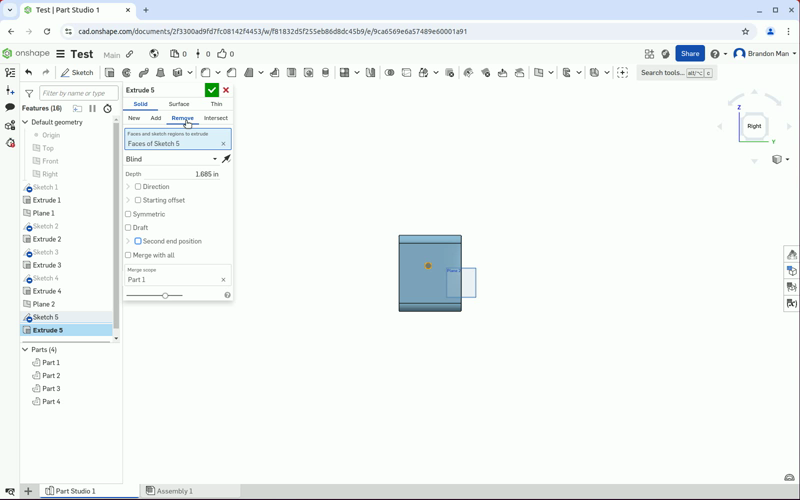
key(space)
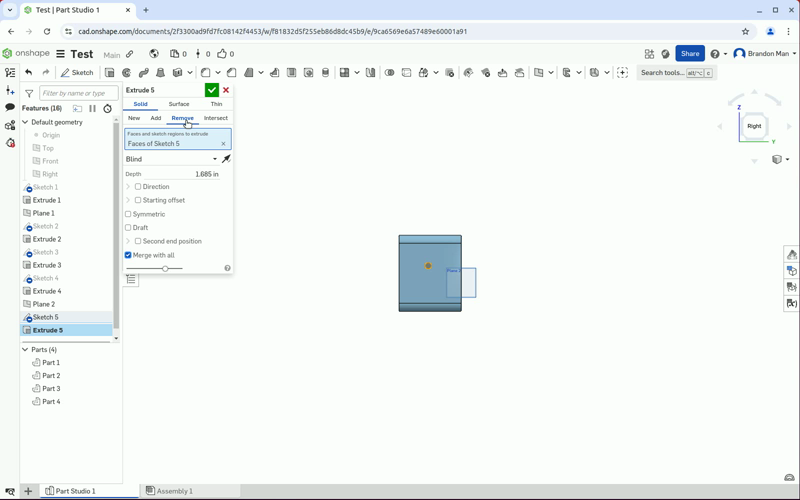
key(enter)
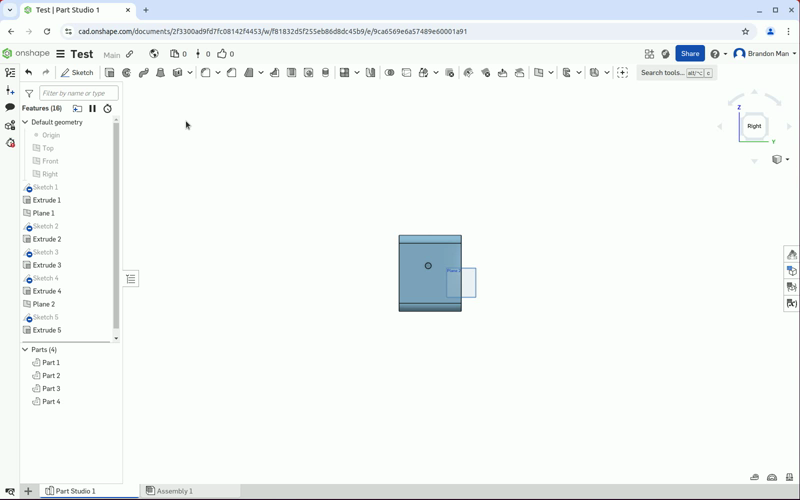
key(shift+h)
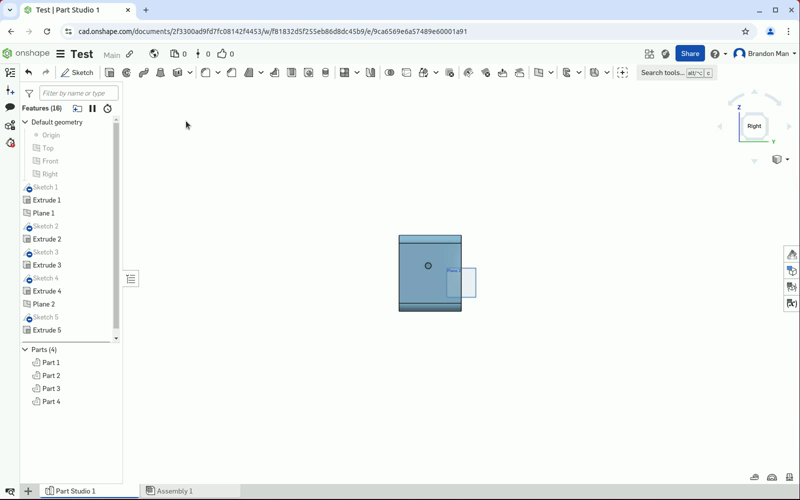
key(shift+h)
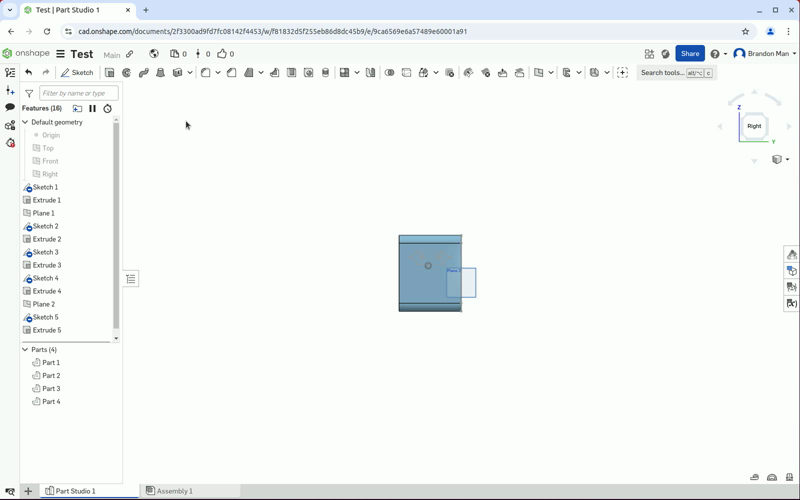
key(shift+7)
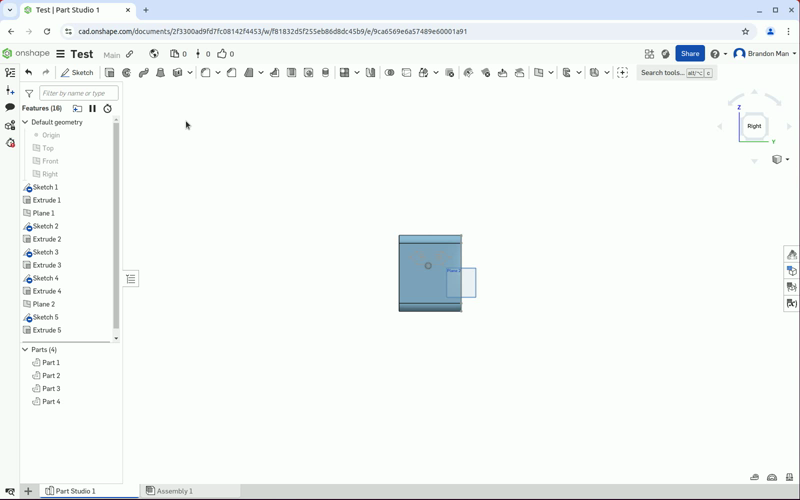
key(right, 2)
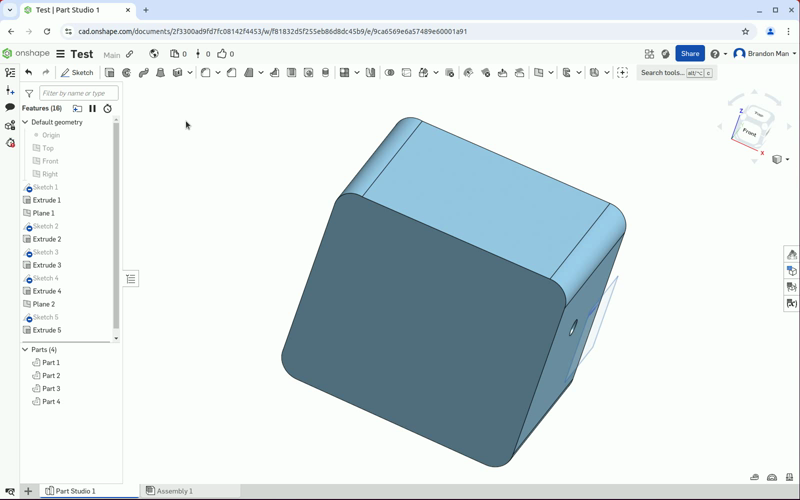
key(down, 2)
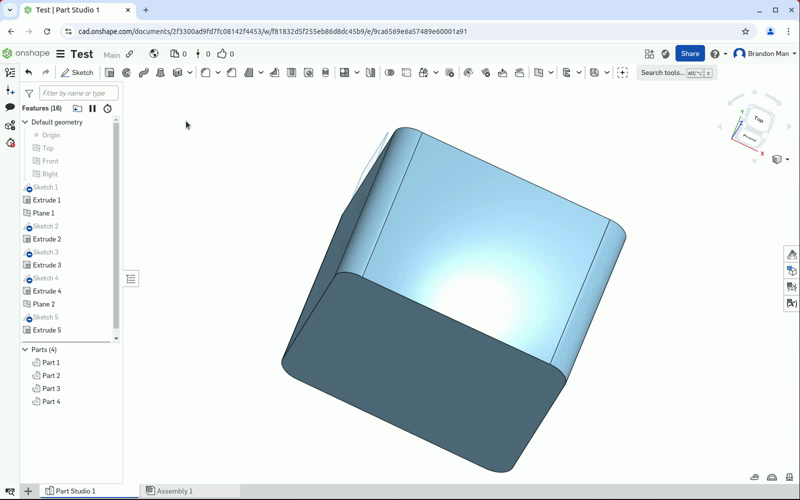
key(up, 2)
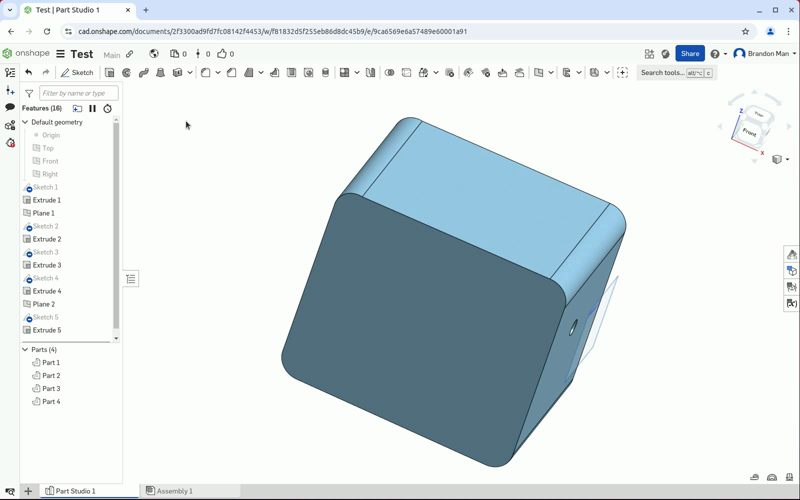
key(left, 2)
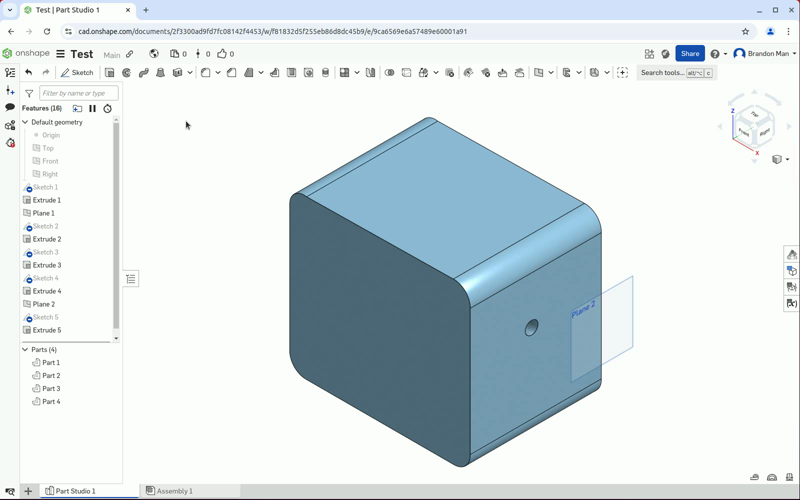
mouse_move(69, 189)
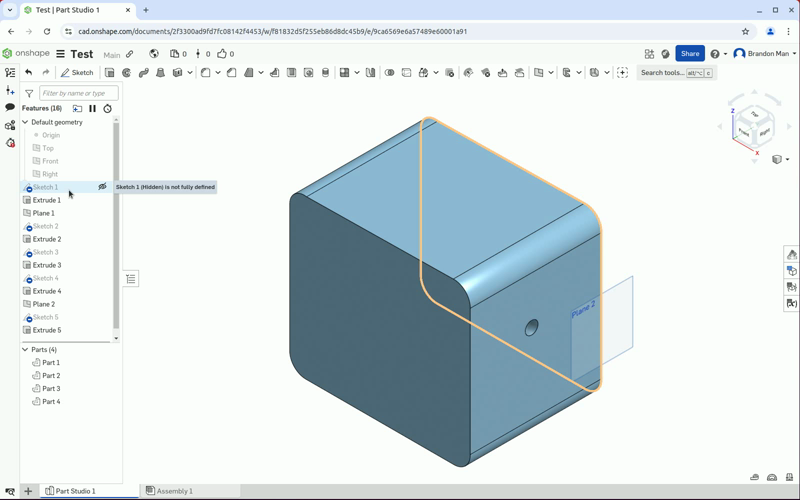
click(69, 189)